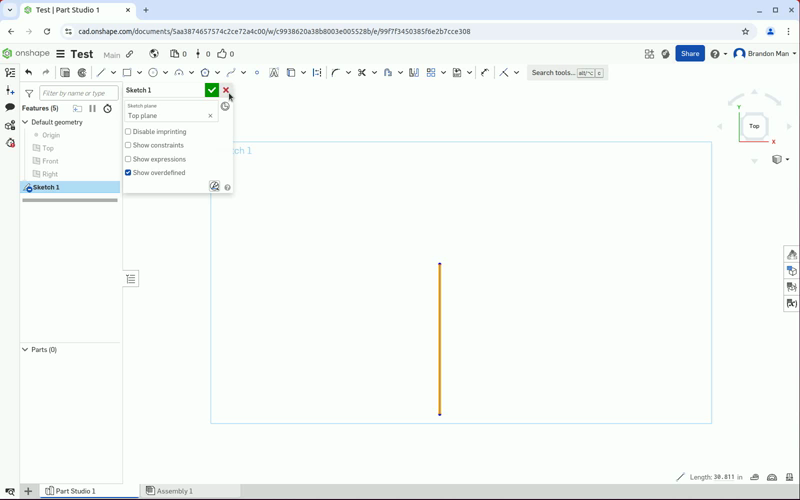
key(shift+h)
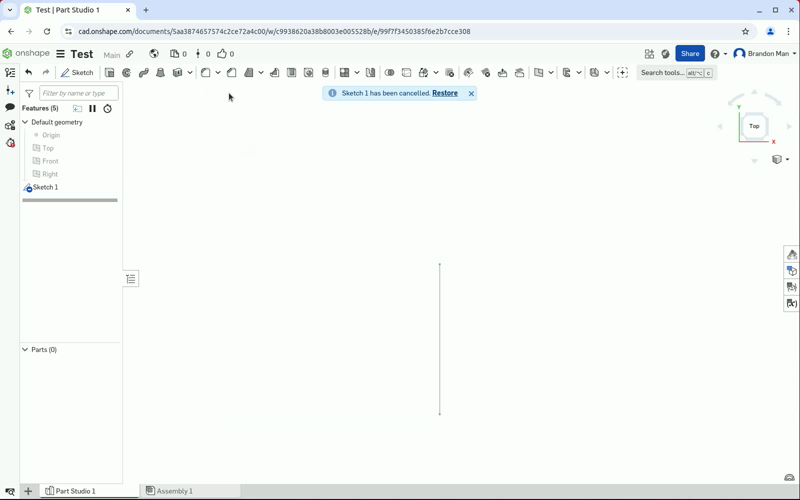
key(shift+s)
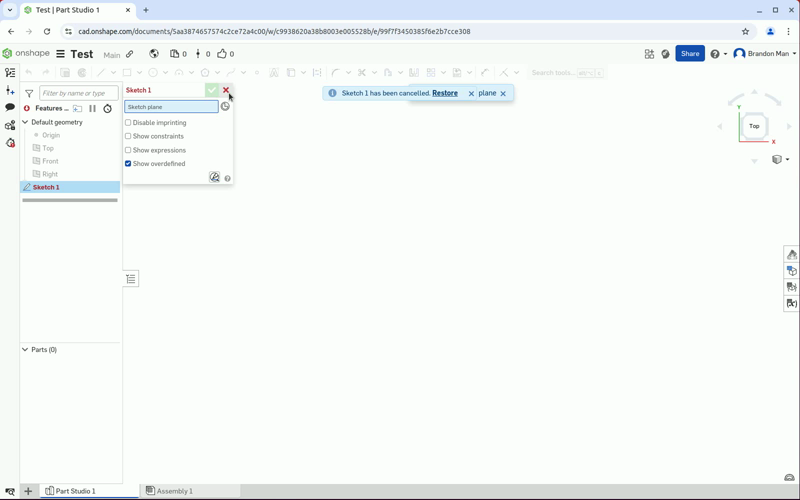
mouse_move(73, 150)
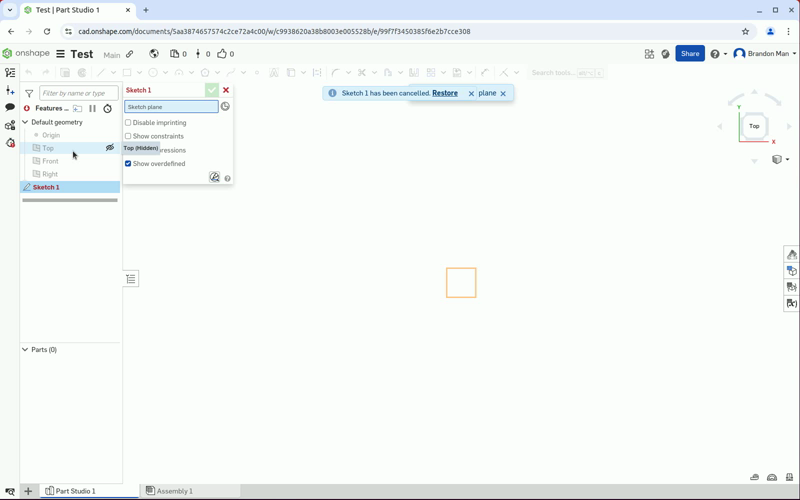
click(73, 150)
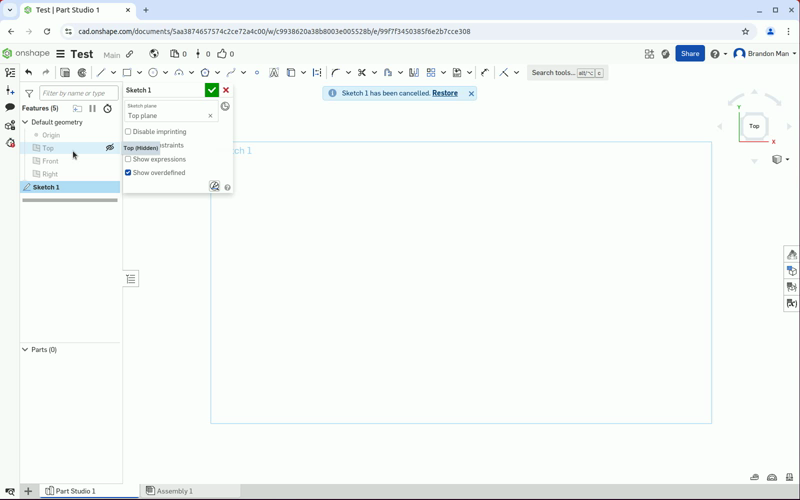
mouse_move(73, 352)
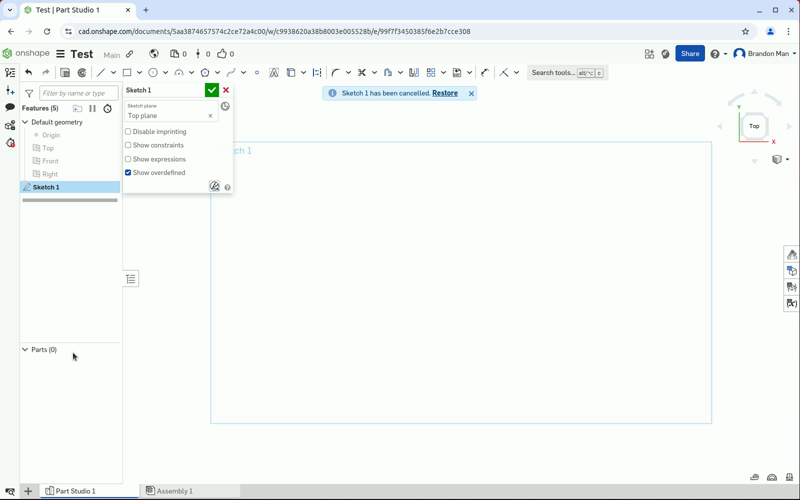
key(y)
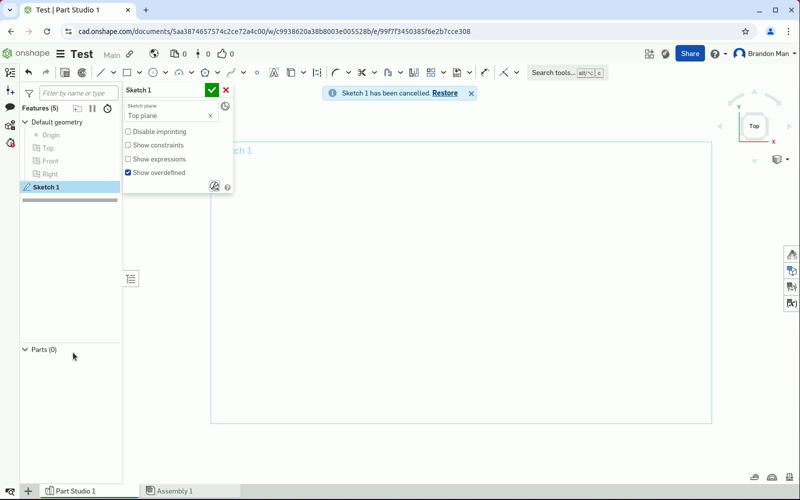
key(l)
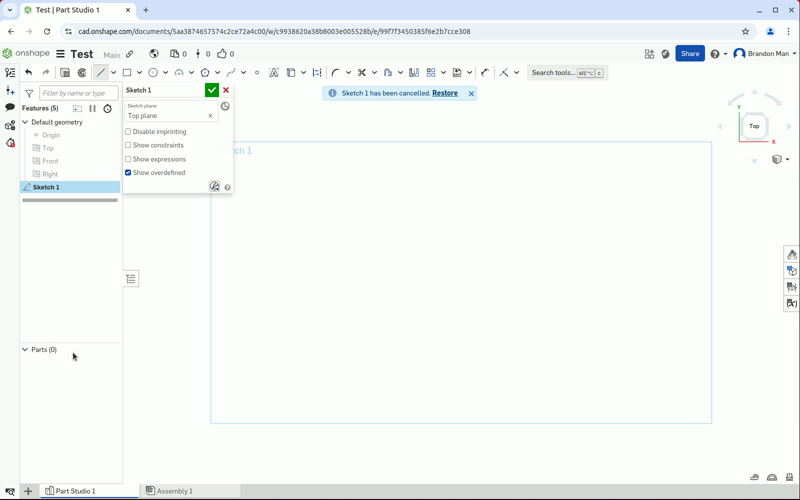
key_down(shift)
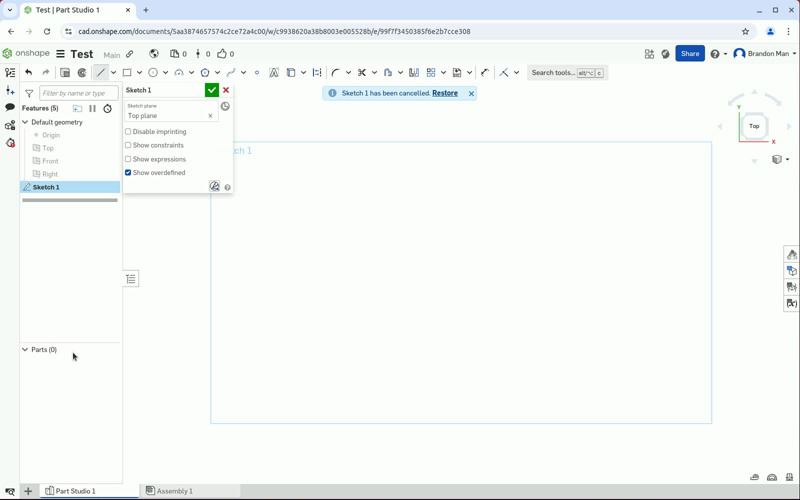
mouse_move(351, 335)
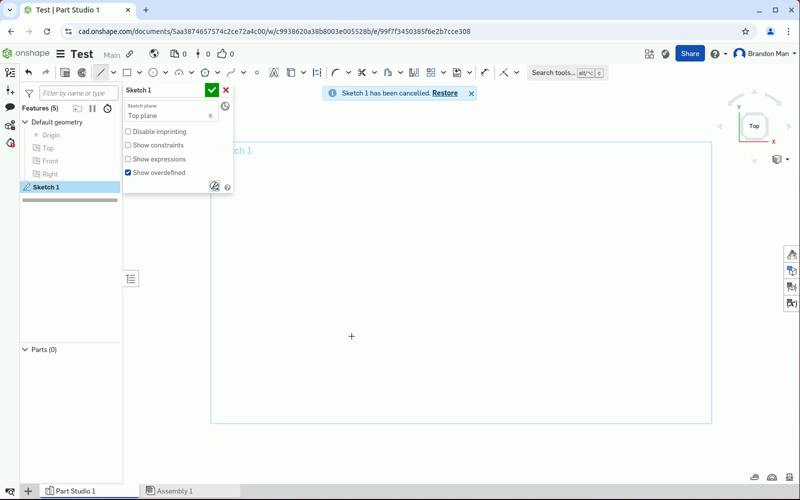
click(351, 335)
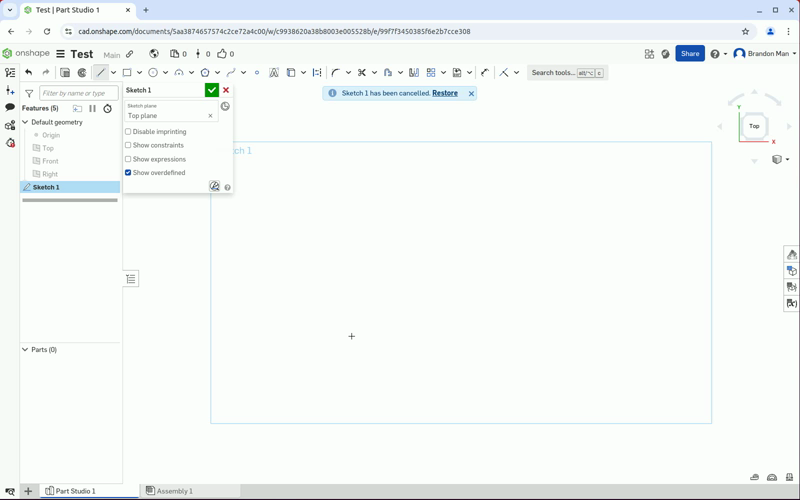
key_up(shift)
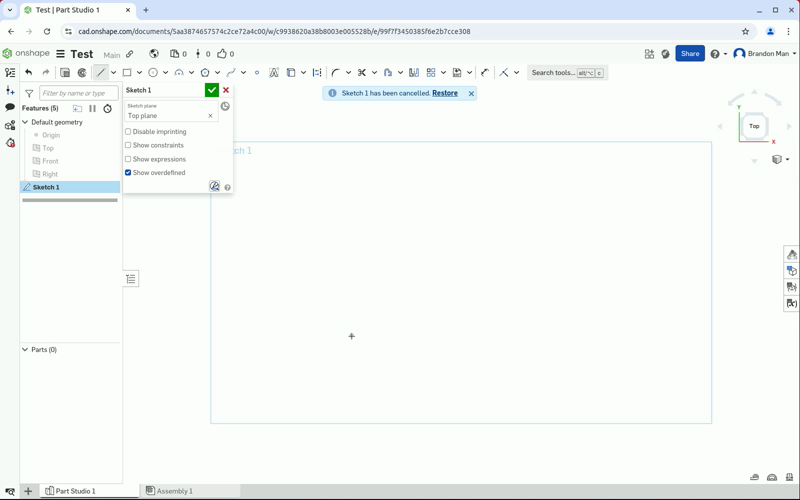
key_down(shift)
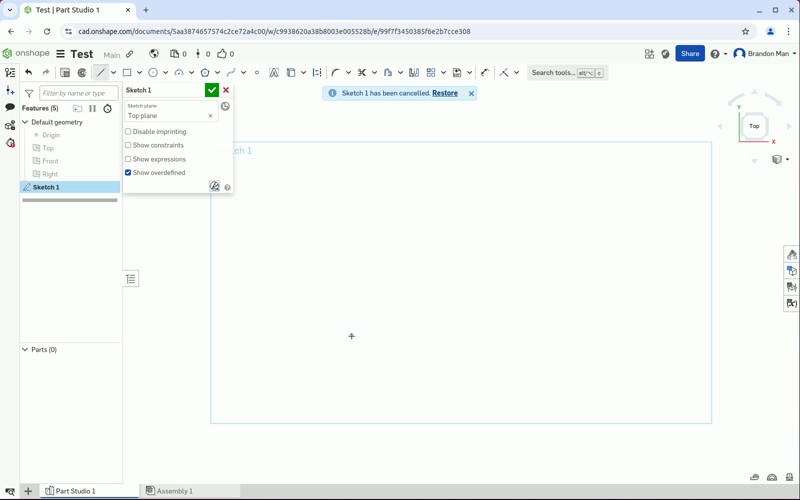
mouse_move(569, 335)
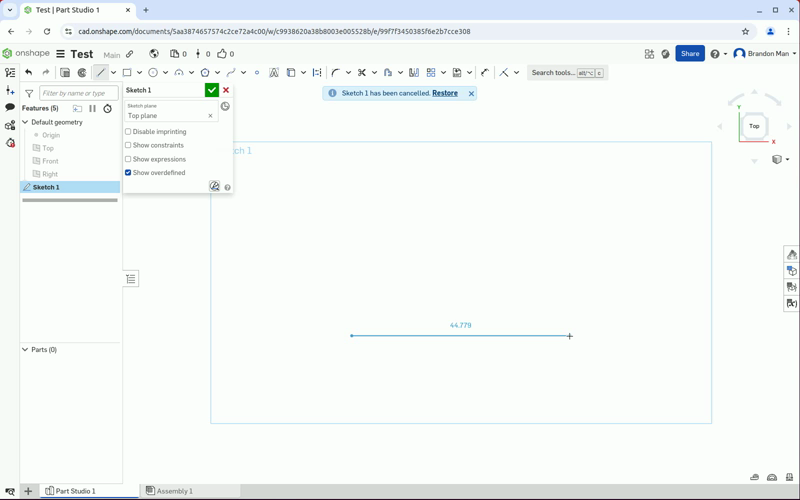
click(569, 335)
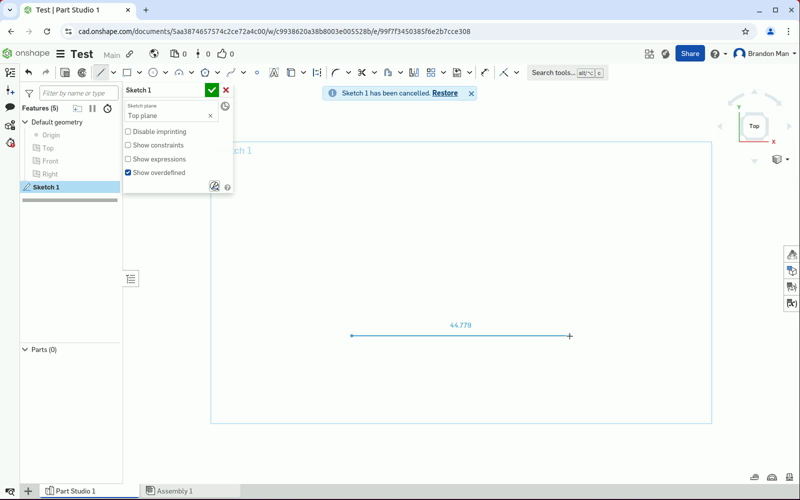
key_up(shift)
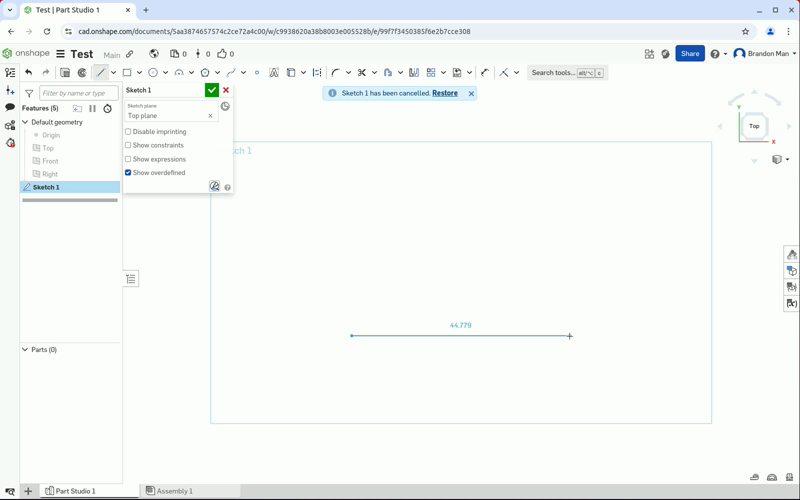
key_down(shift)
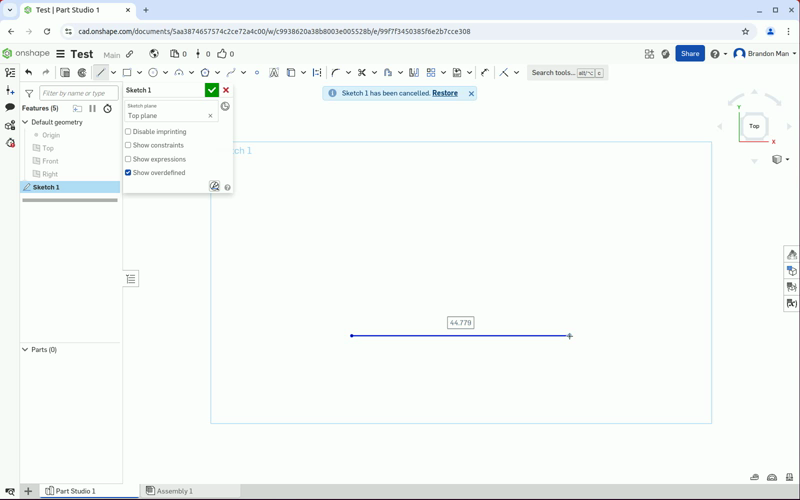
mouse_move(569, 230)
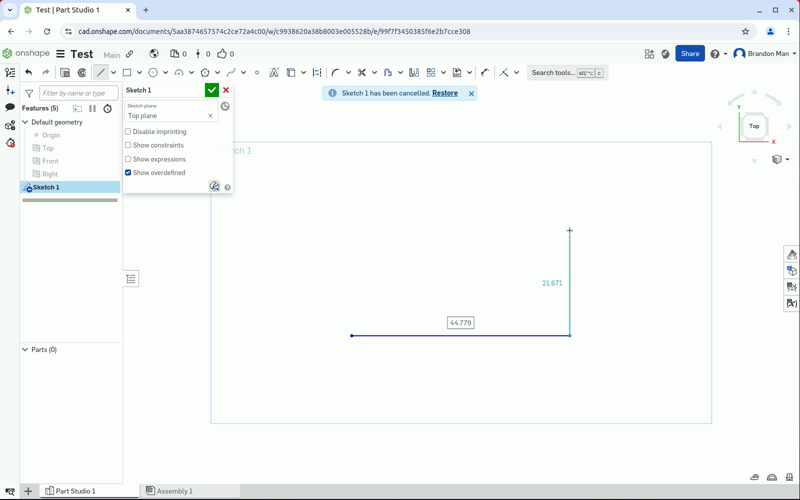
click(569, 230)
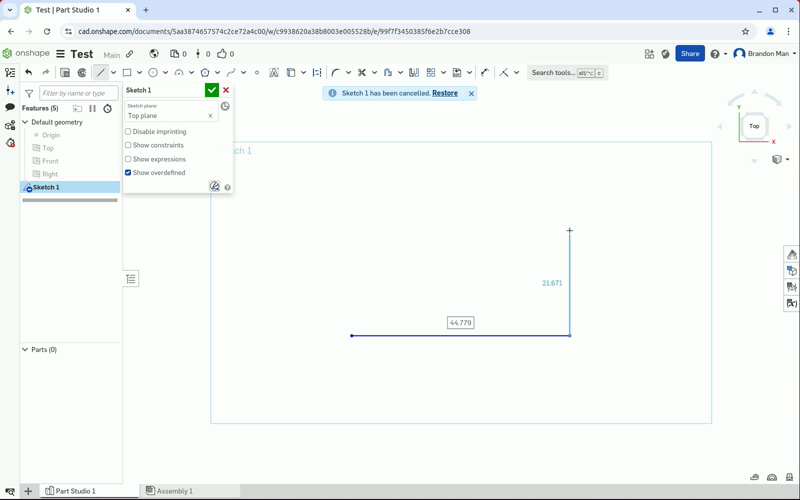
key_up(shift)
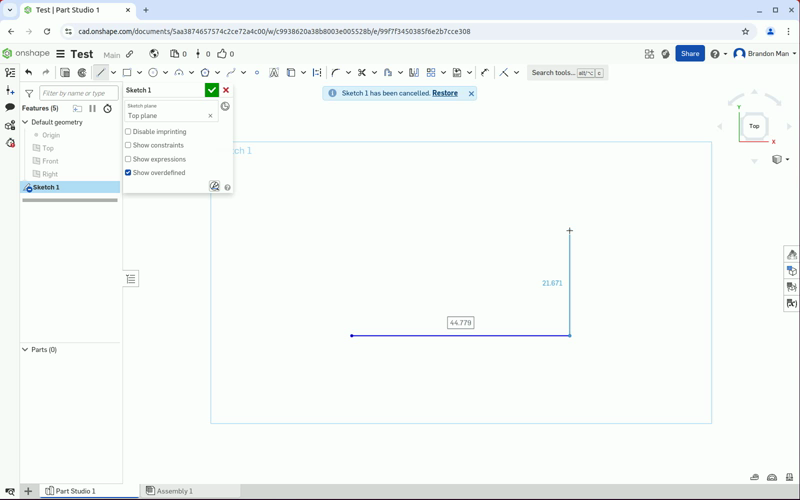
key_down(shift)
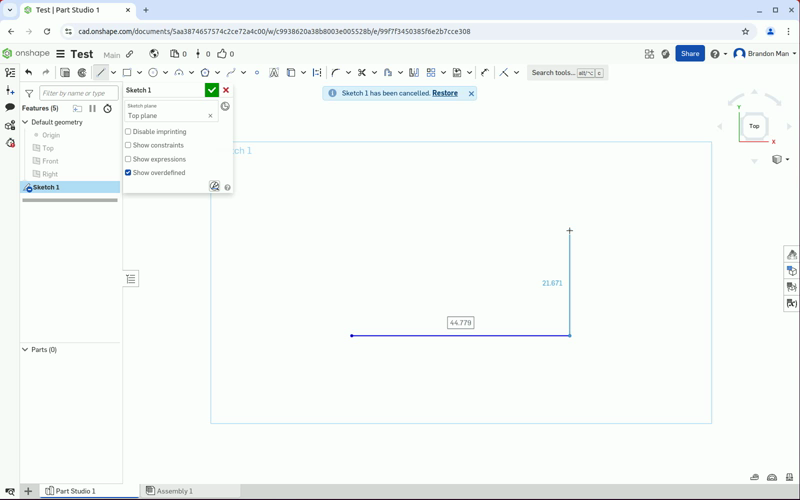
mouse_move(351, 230)
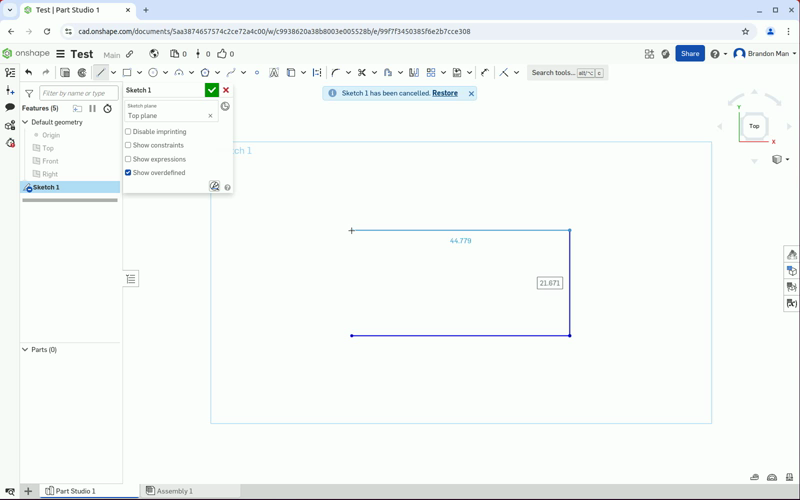
click(351, 230)
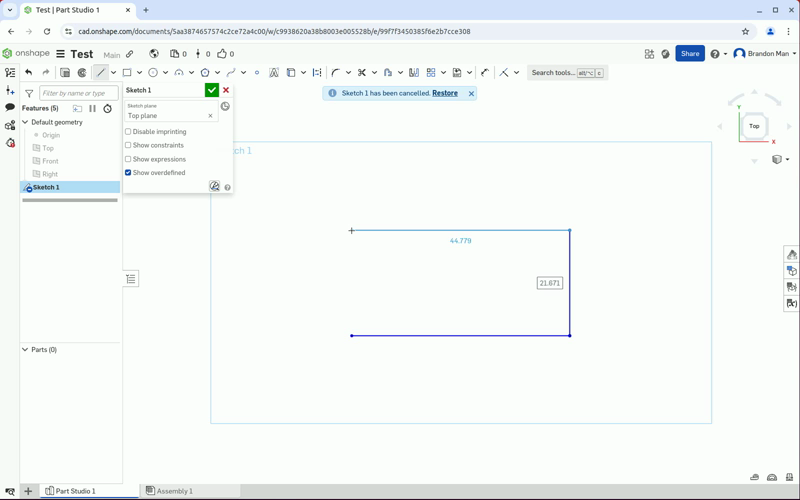
key_up(shift)
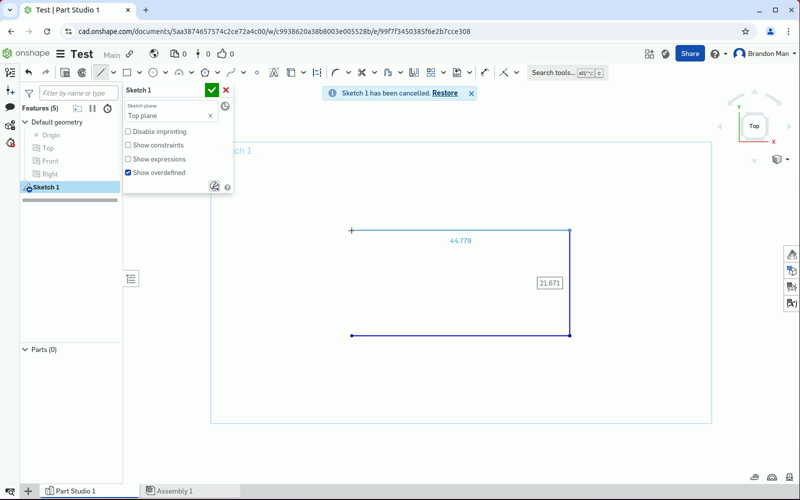
key_down(shift)
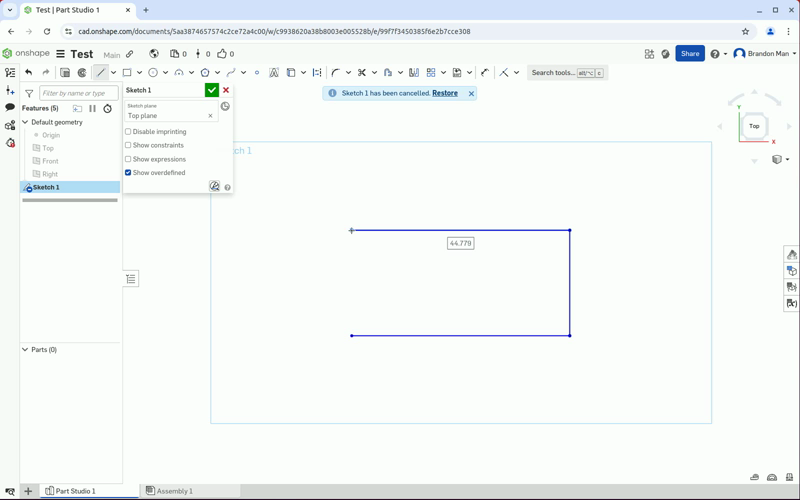
mouse_move(351, 335)
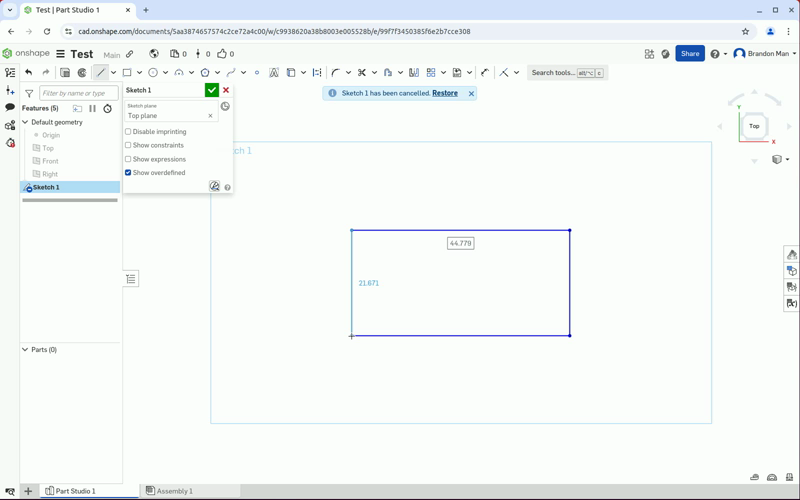
key_up(shift)
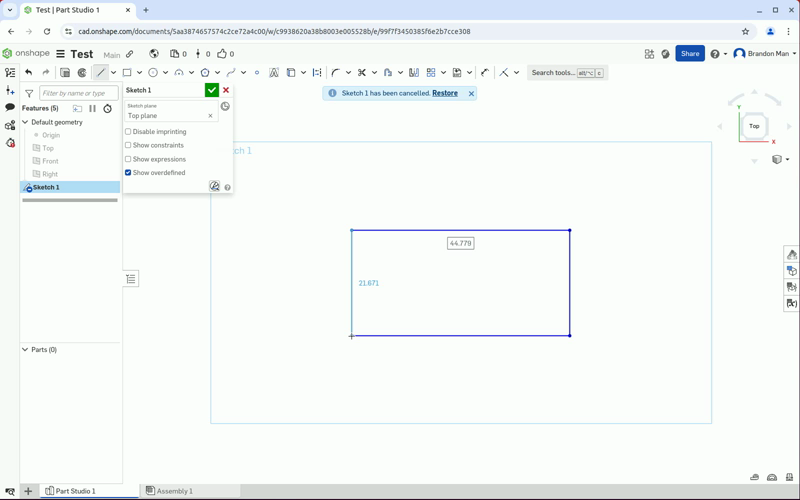
click(351, 335)
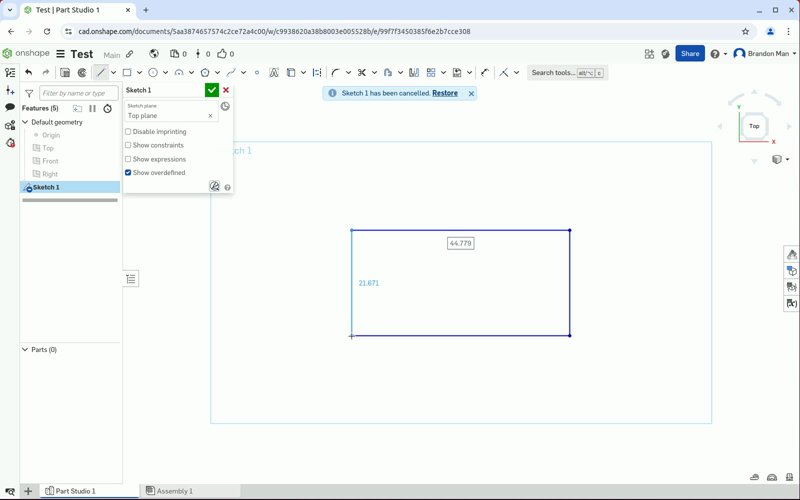
key(esc)
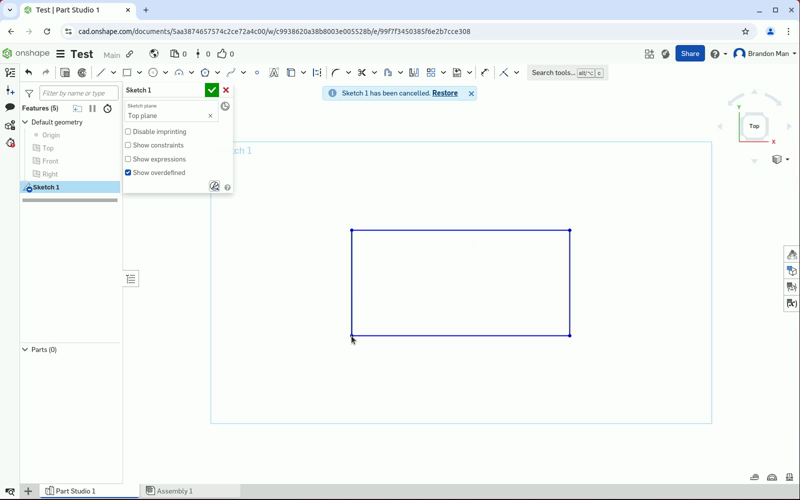
mouse_move(405, 299)
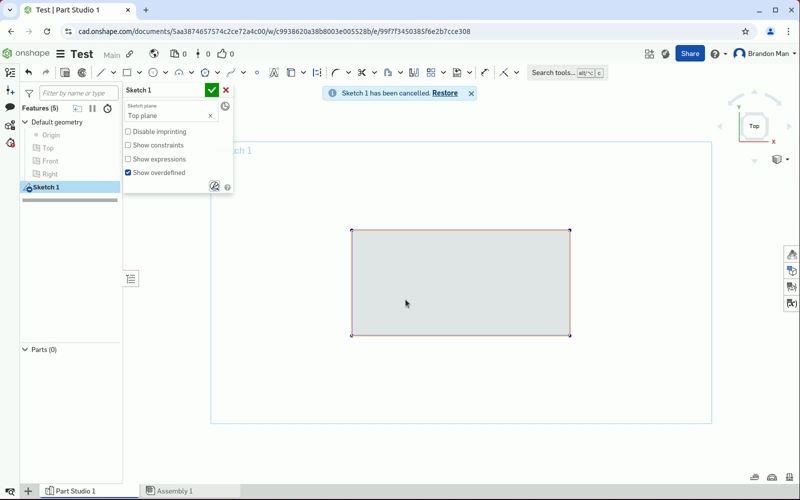
click(405, 299)
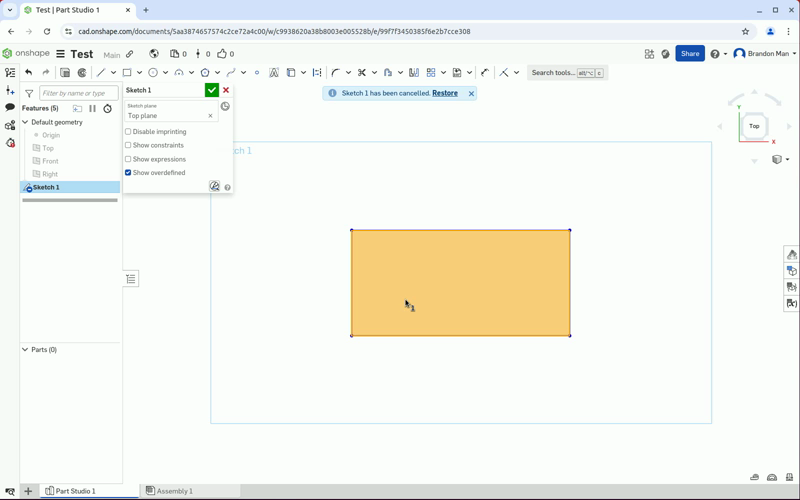
mouse_move(73, 352)
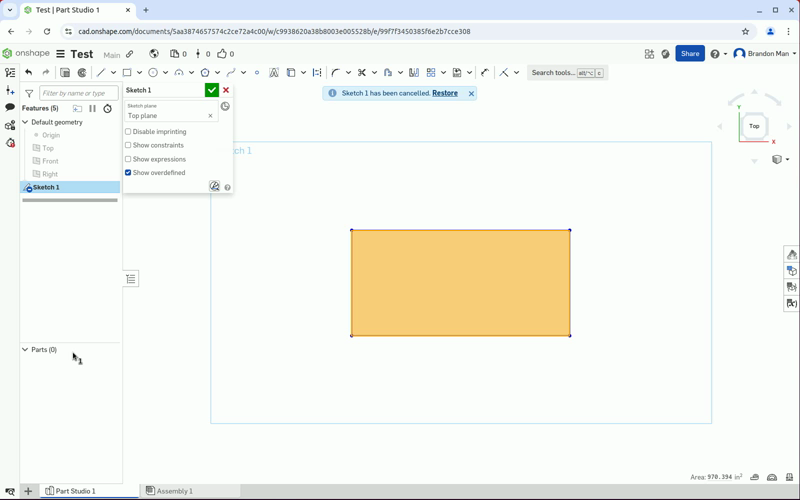
key(shift+y)
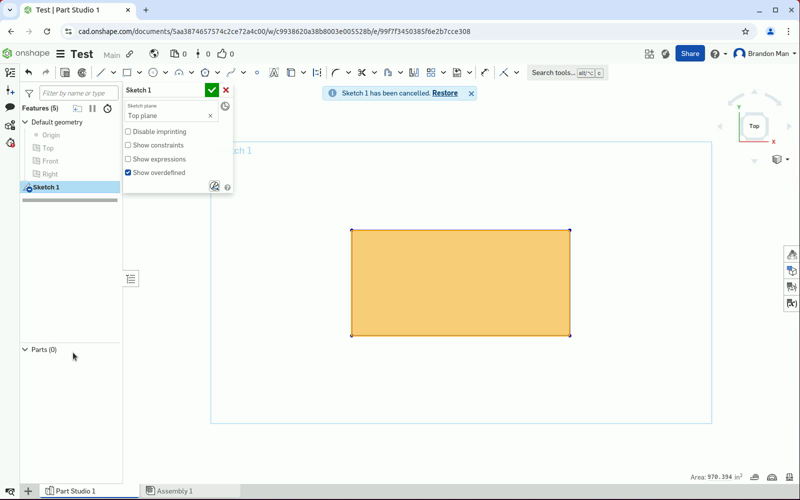
key(shift+e)
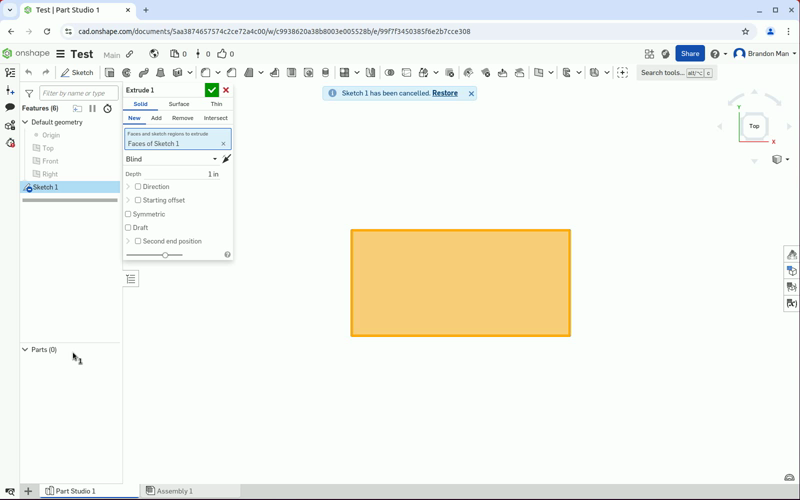
mouse_move(143, 106)
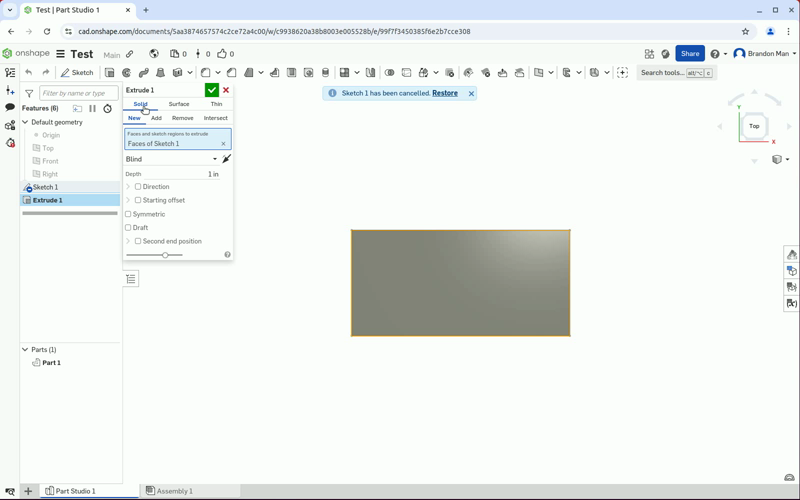
click(143, 106)
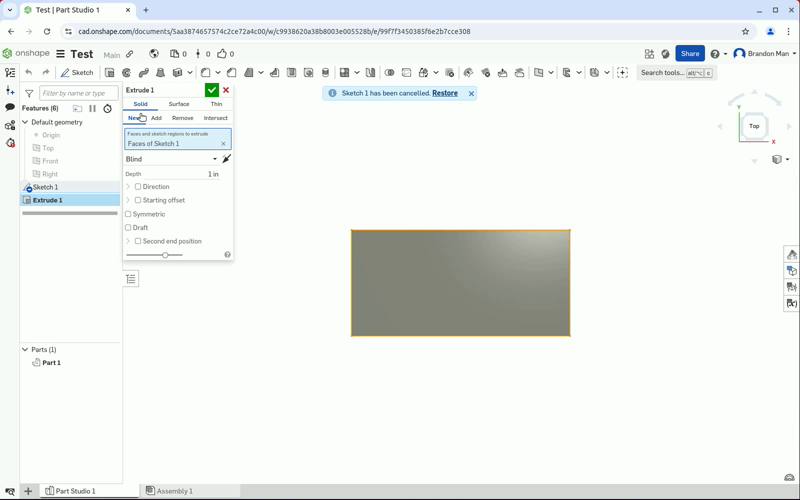
mouse_move(137, 120)
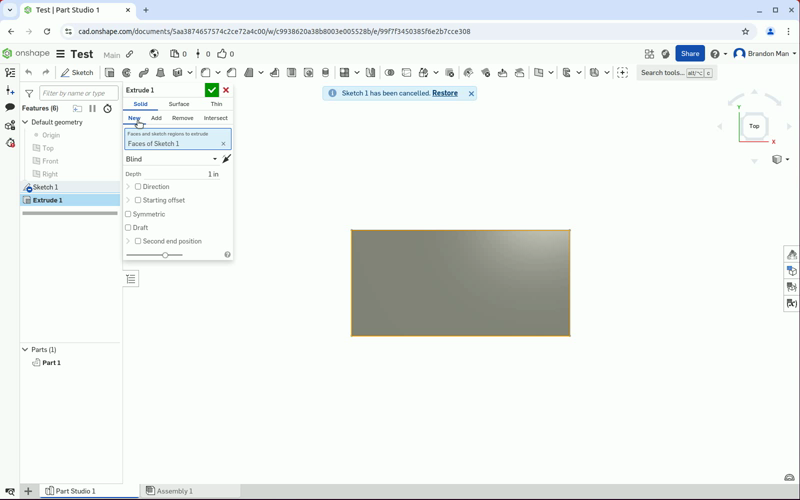
click(137, 120)
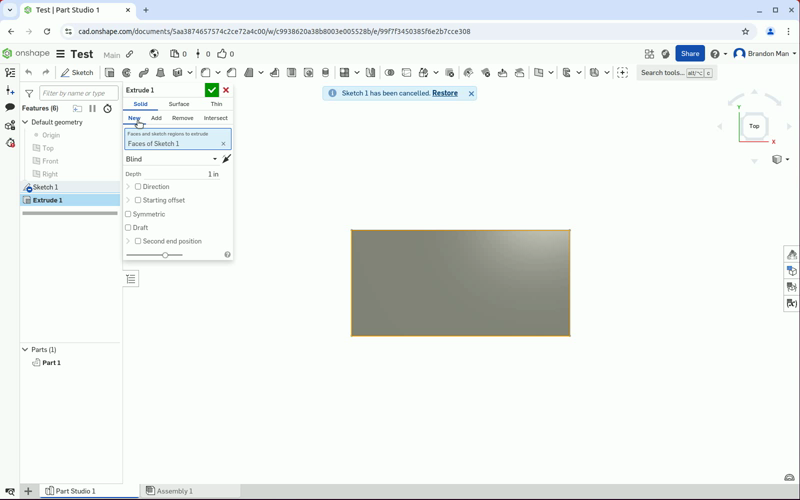
key(tab, 4)
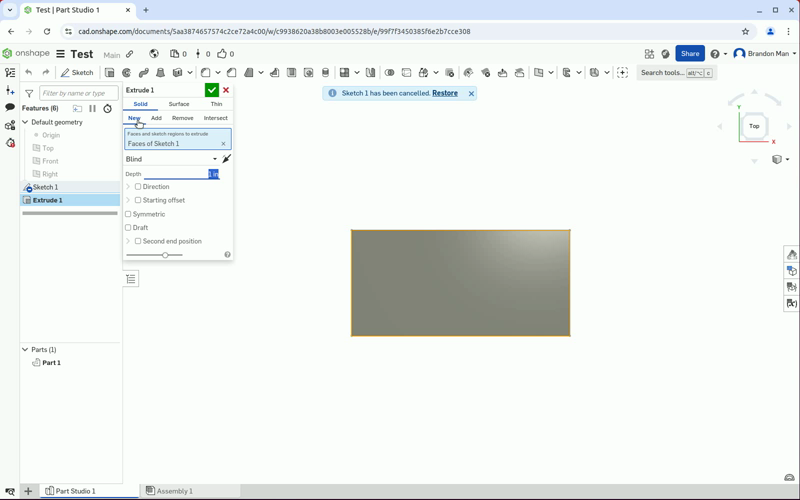
text(4.574)
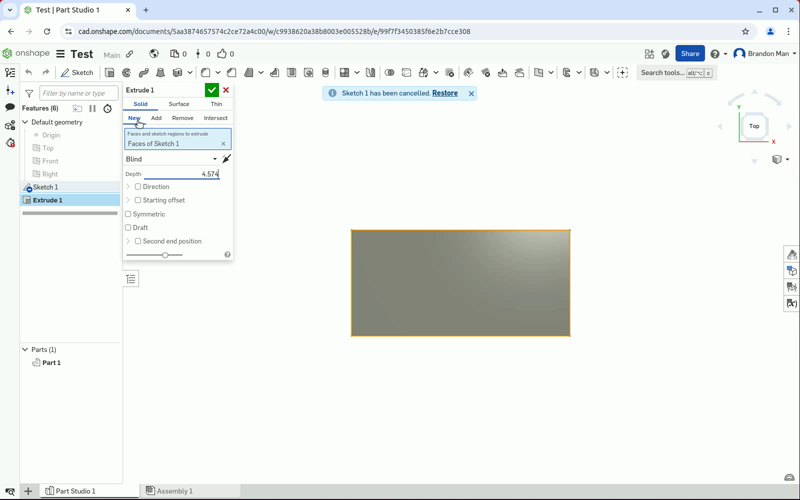
key(enter)
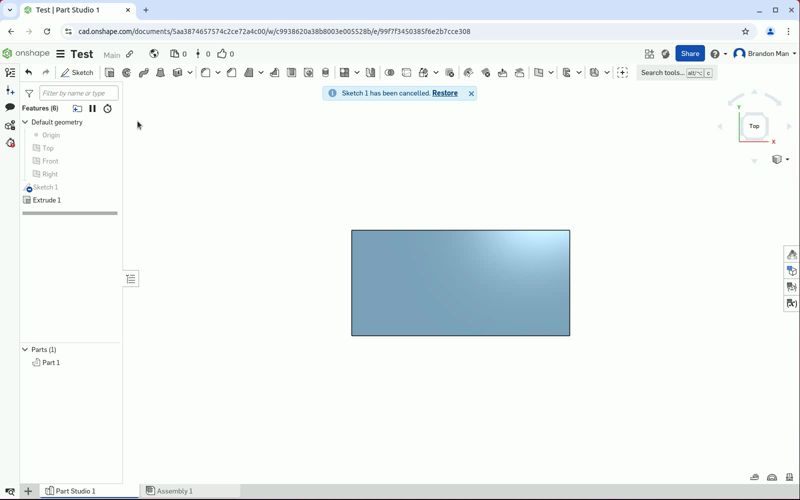
key(shift+h)
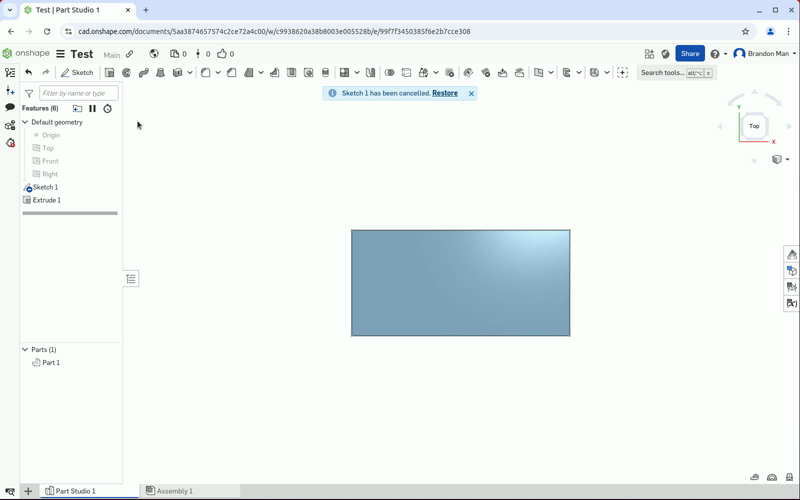
key(shift+h)
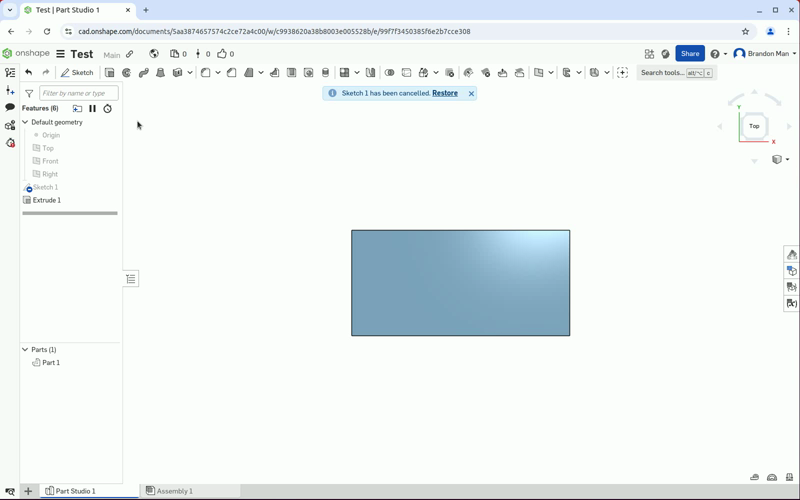
mouse_move(73, 189)
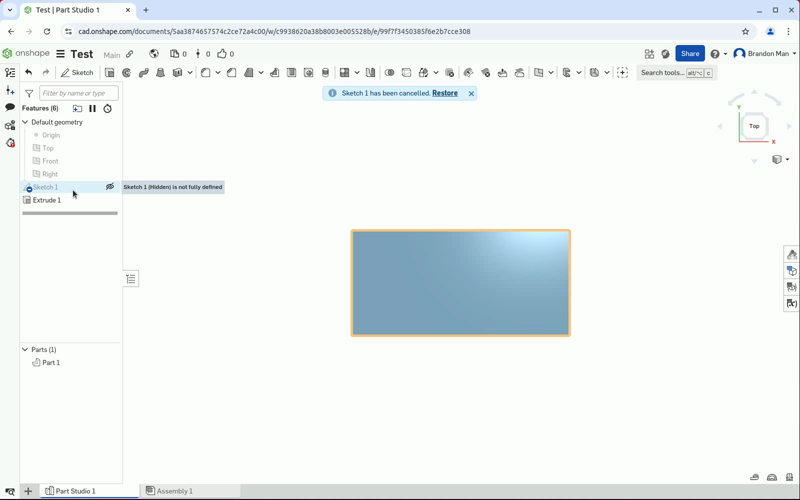
click(73, 189)
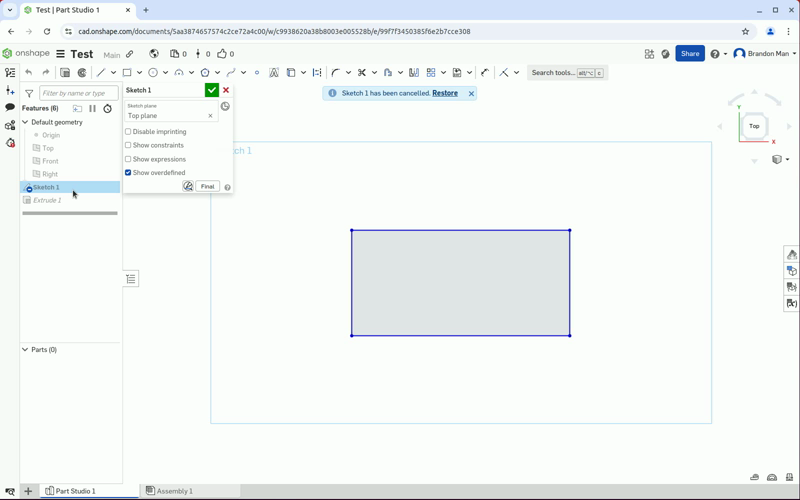
mouse_move(229, 92)
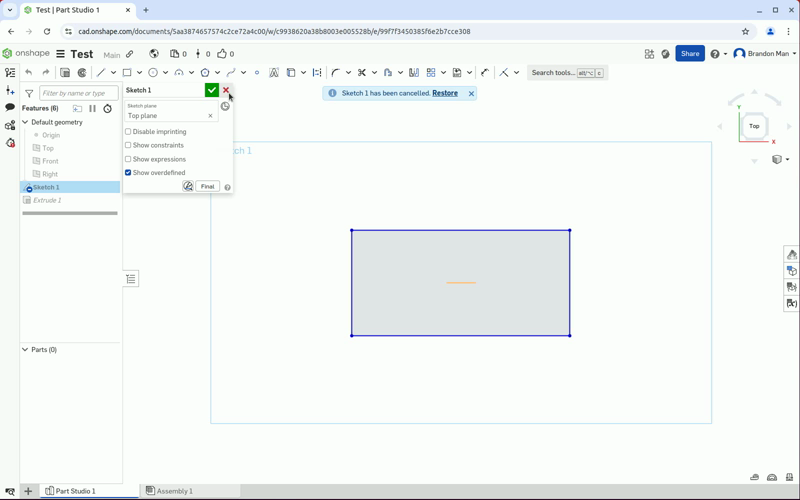
click(229, 92)
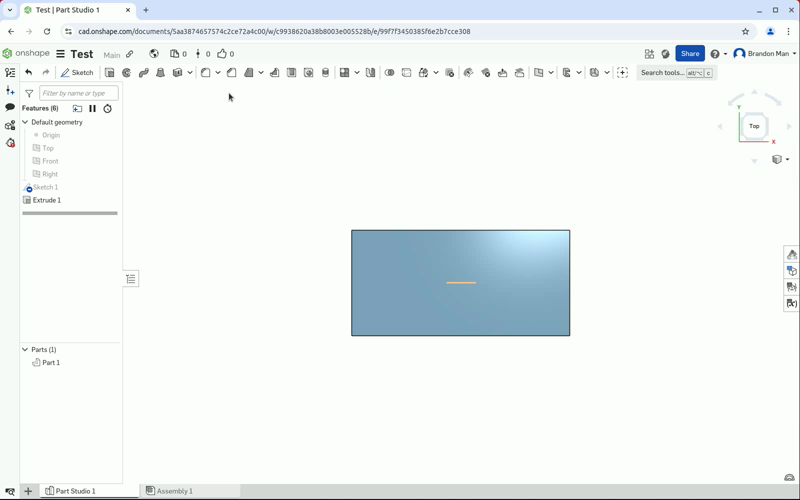
mouse_move(73, 352)
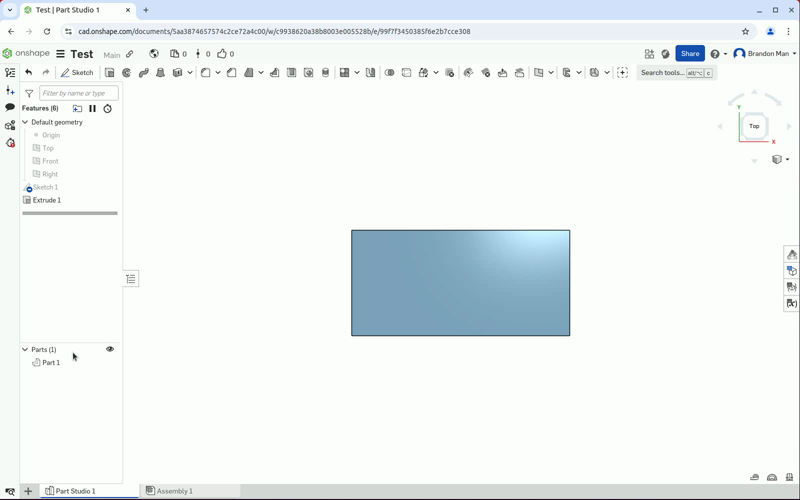
key(y)
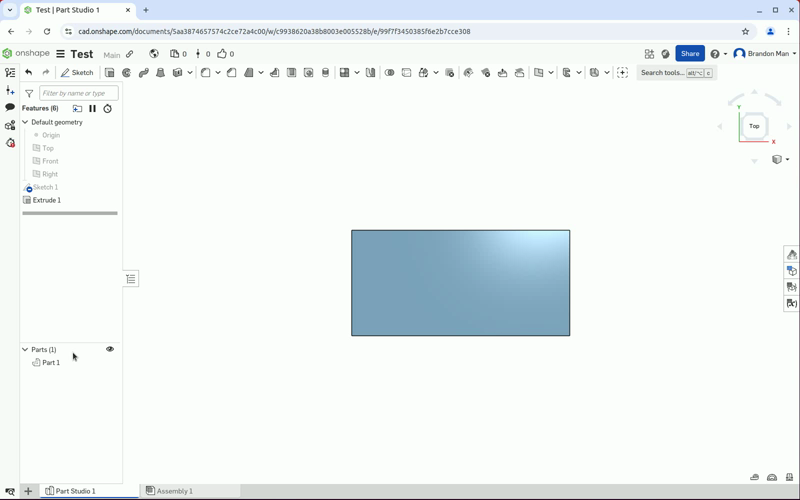
key(shift+p)
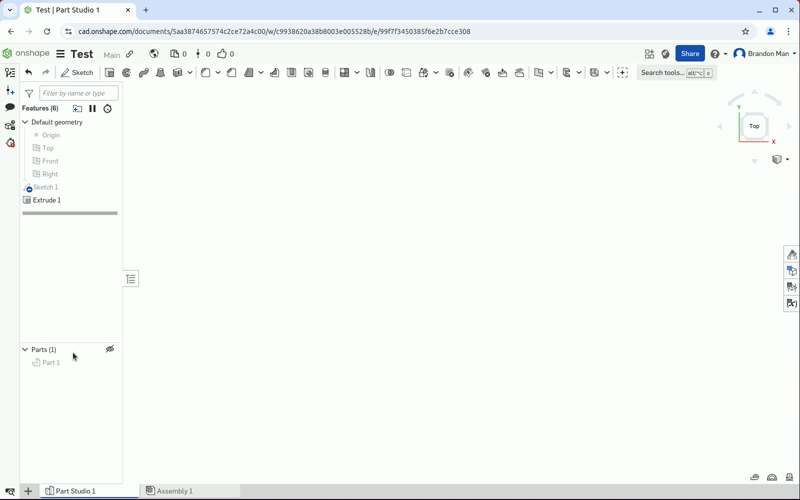
key(space)
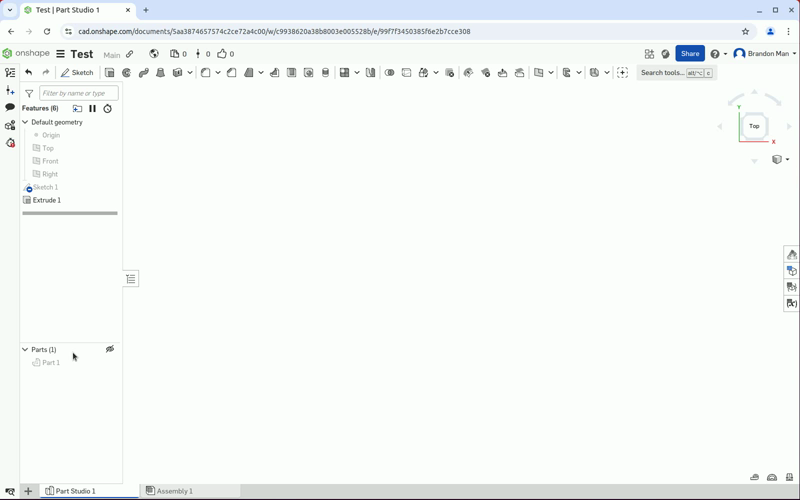
key_down(shift)
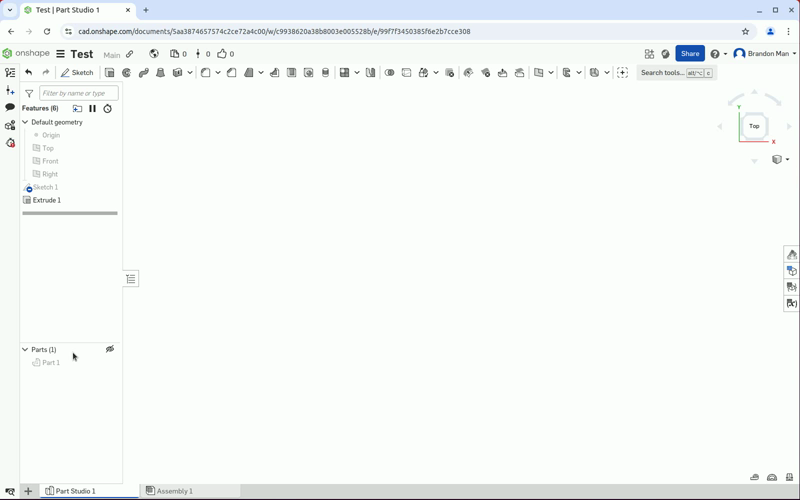
key(up)
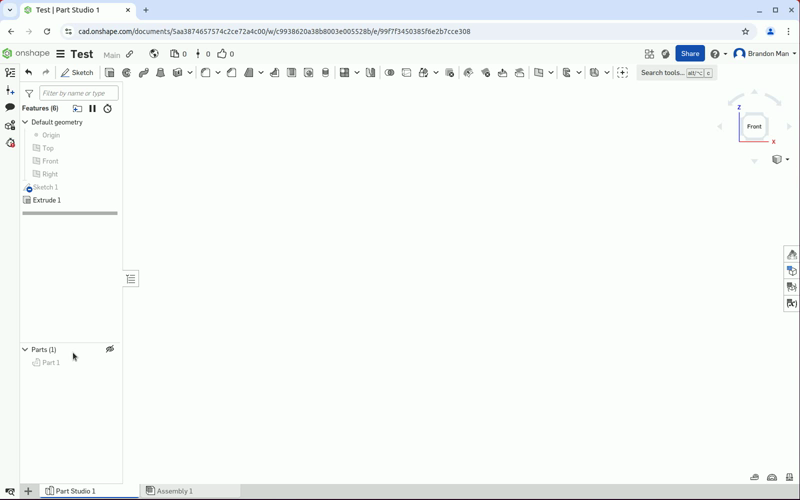
key_up(shift)
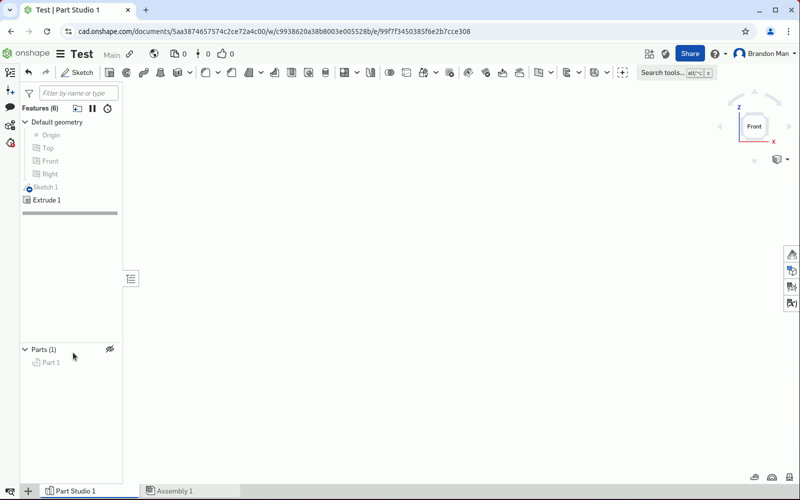
key(space)
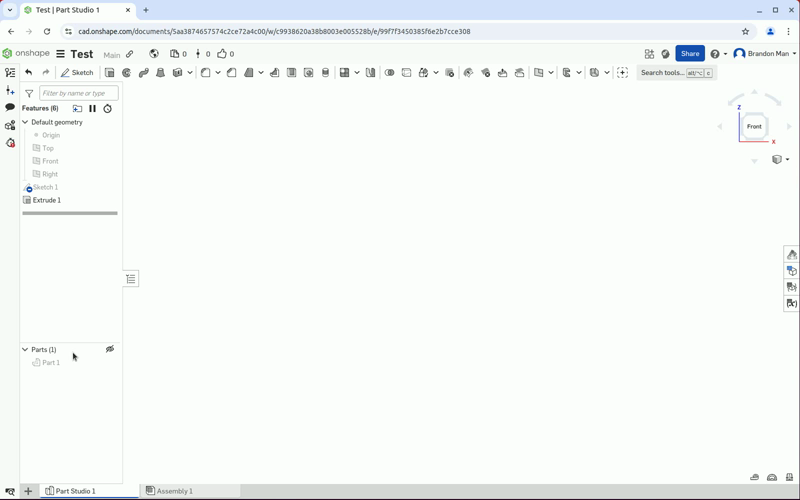
key_down(shift)
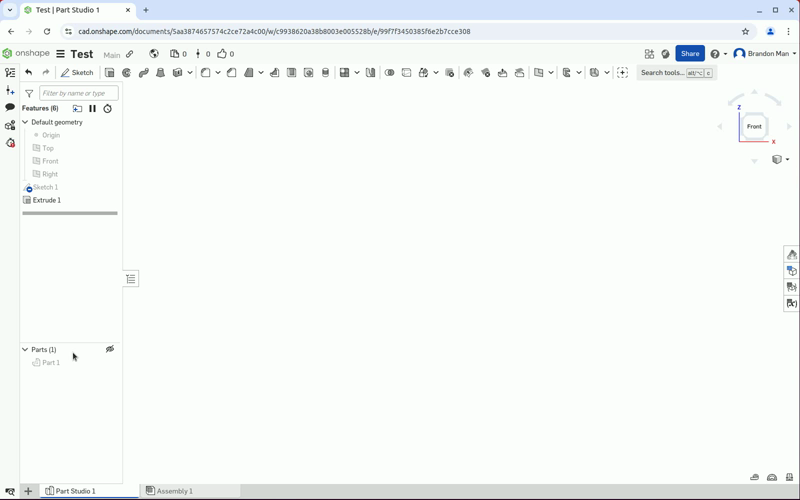
key(left)
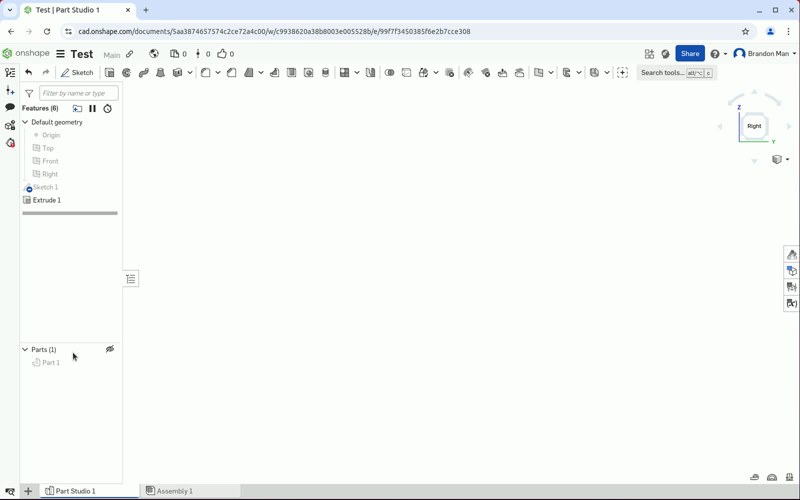
key_up(shift)
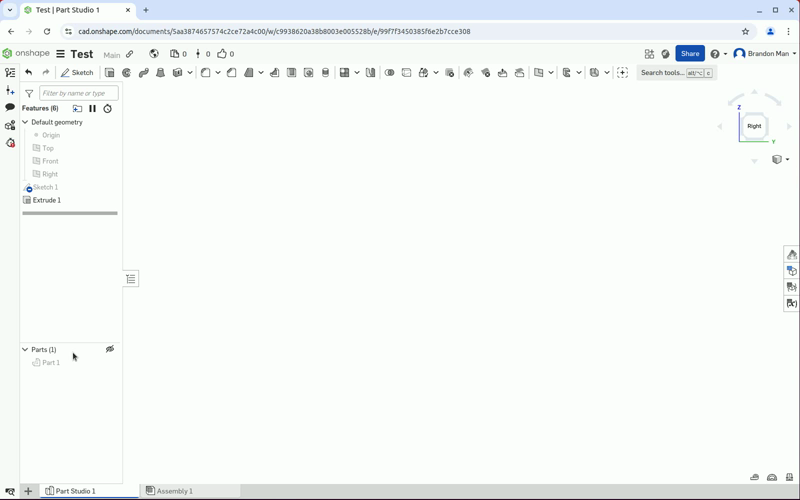
mouse_move(73, 352)
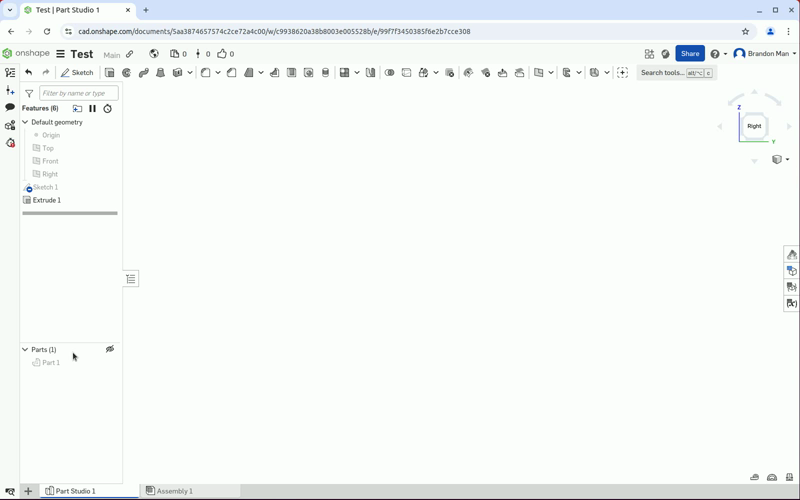
key(shift+y)
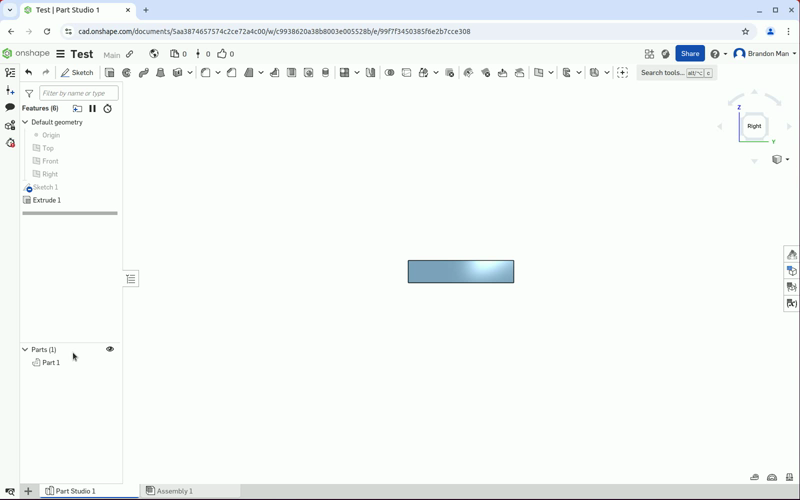
mouse_move(541, 75)
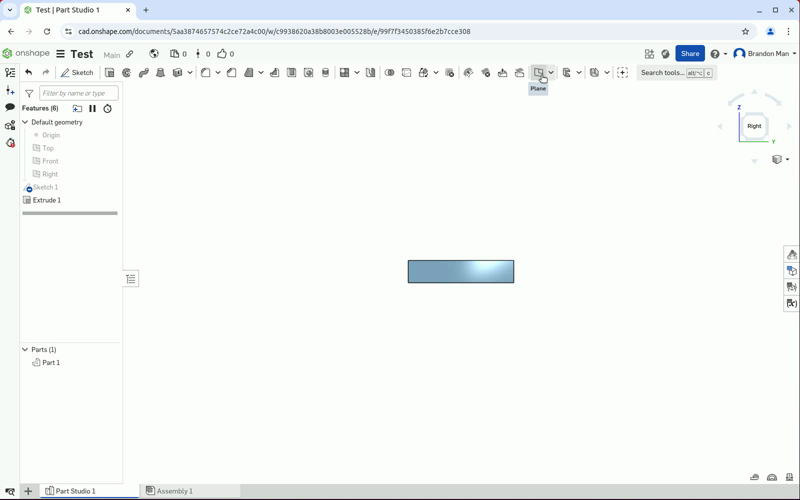
click(541, 75)
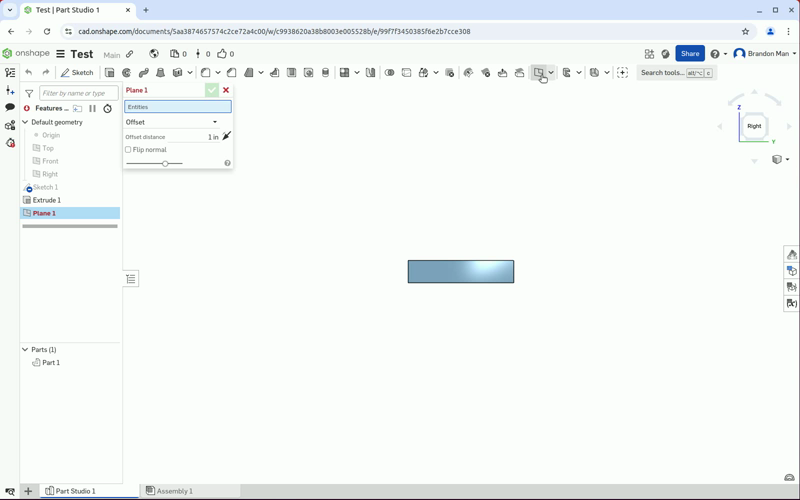
mouse_move(73, 176)
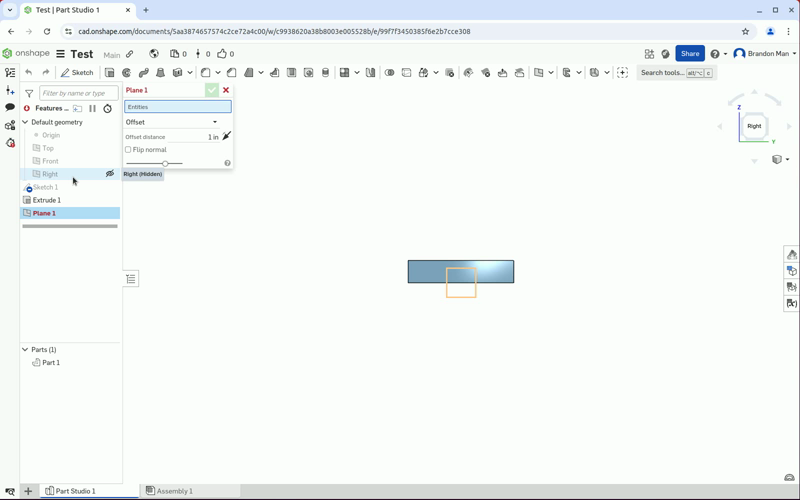
click(73, 176)
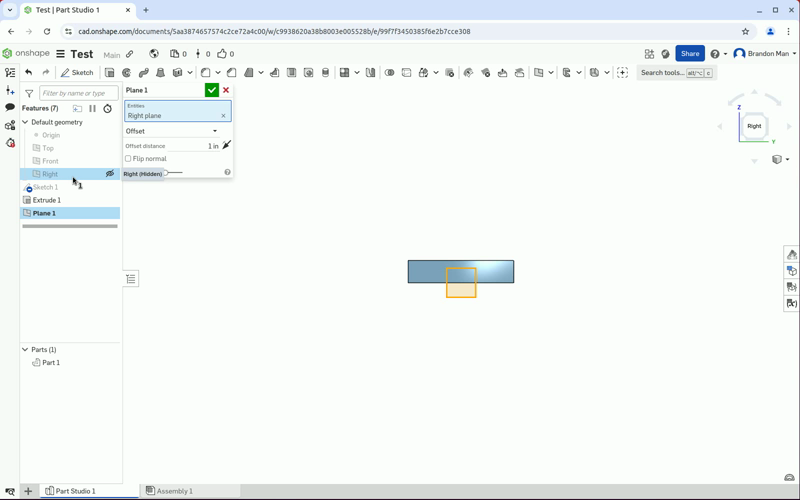
key(tab, 2)
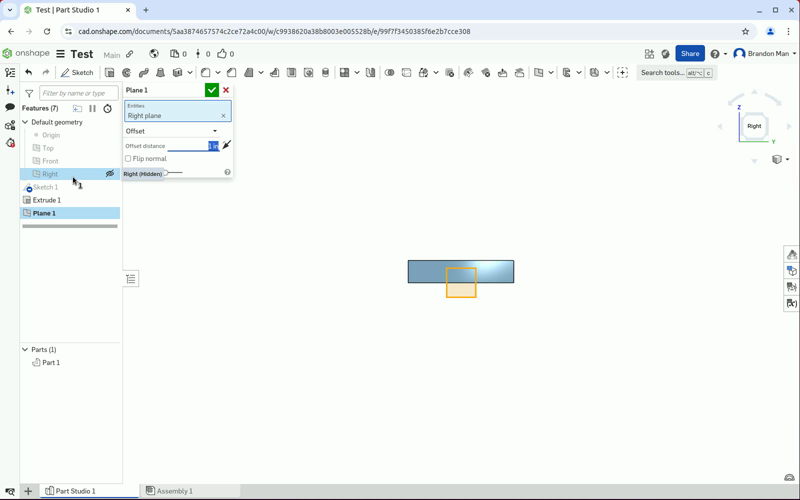
text(22.4)
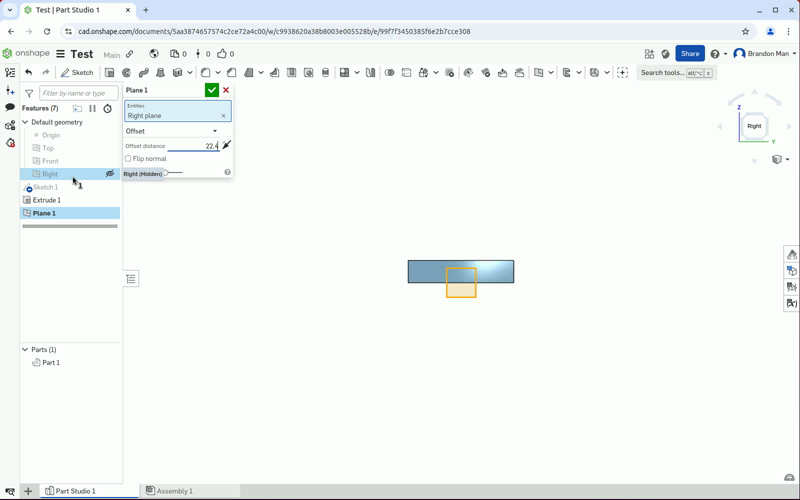
key(enter, 2)
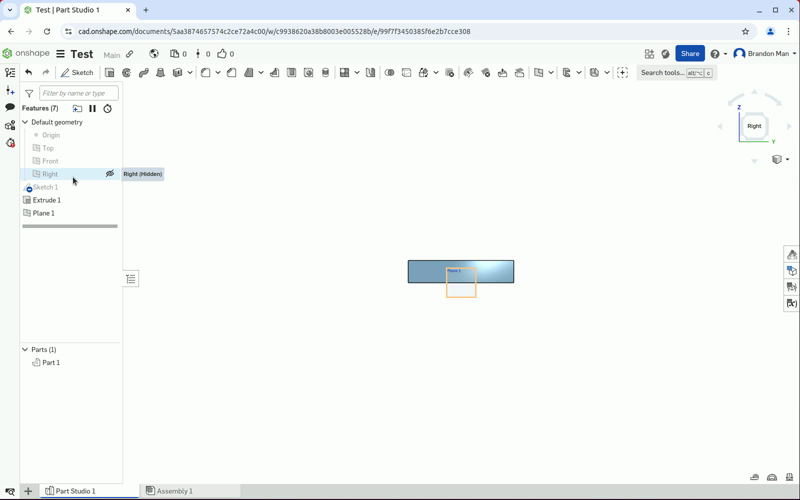
key(shift+s)
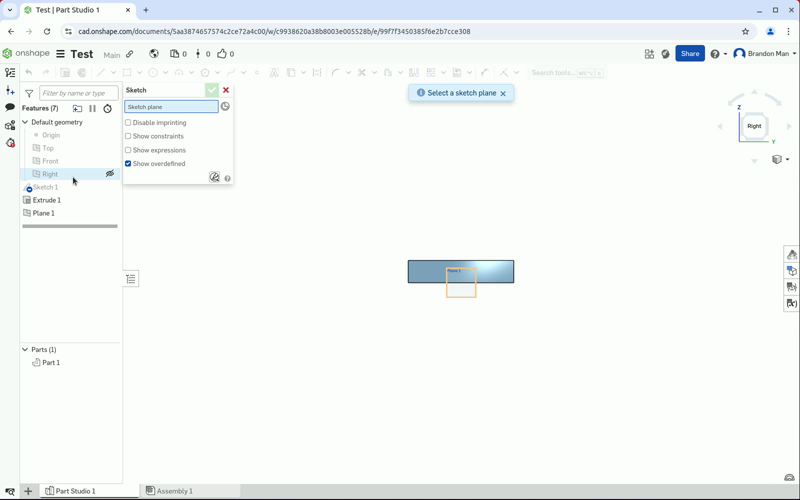
mouse_move(73, 215)
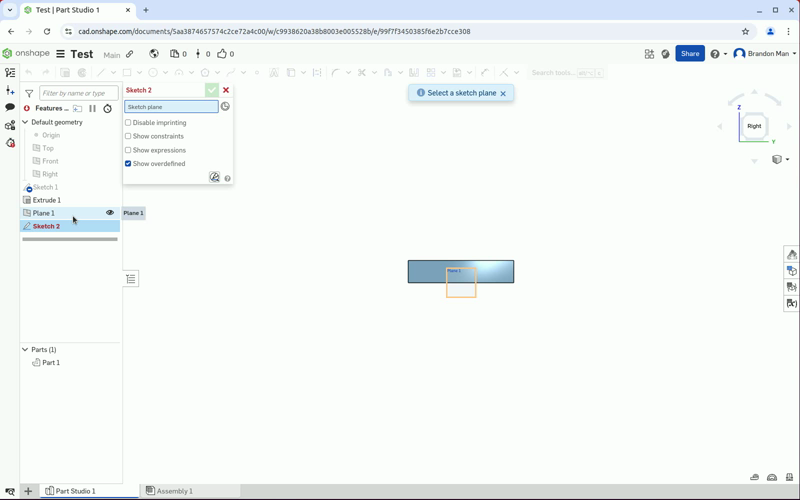
click(73, 215)
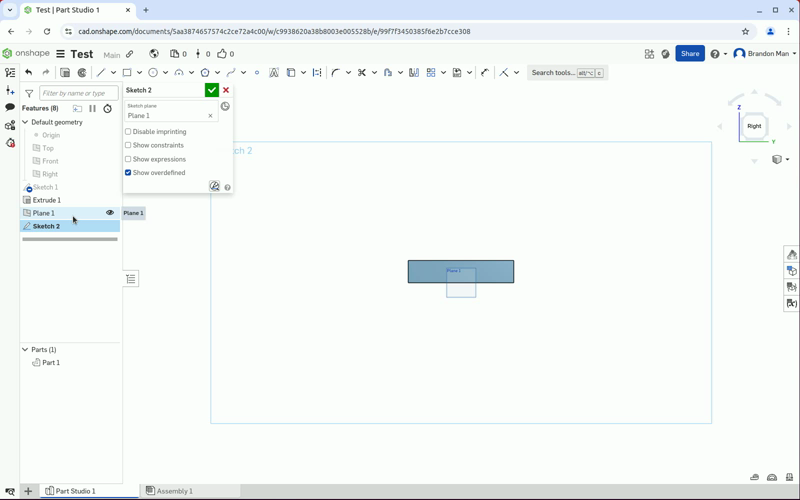
mouse_move(73, 352)
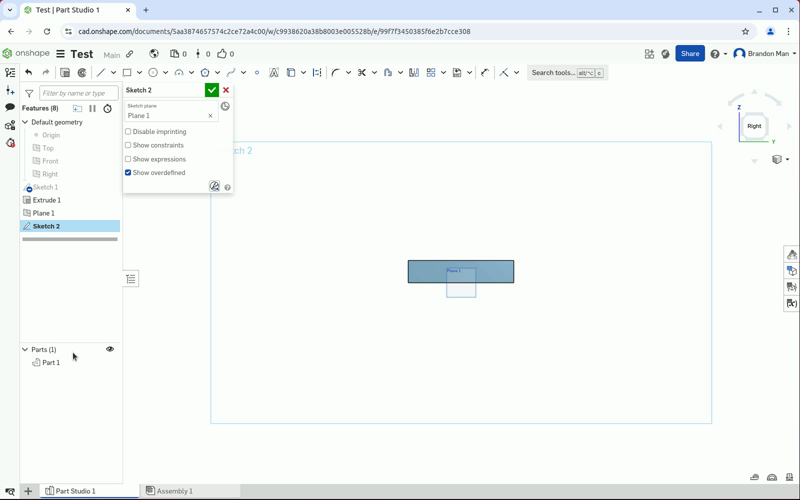
key(y)
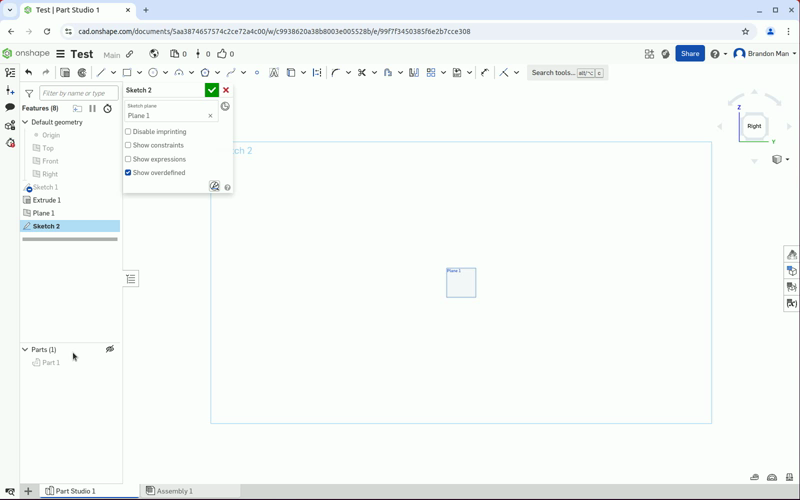
key(l)
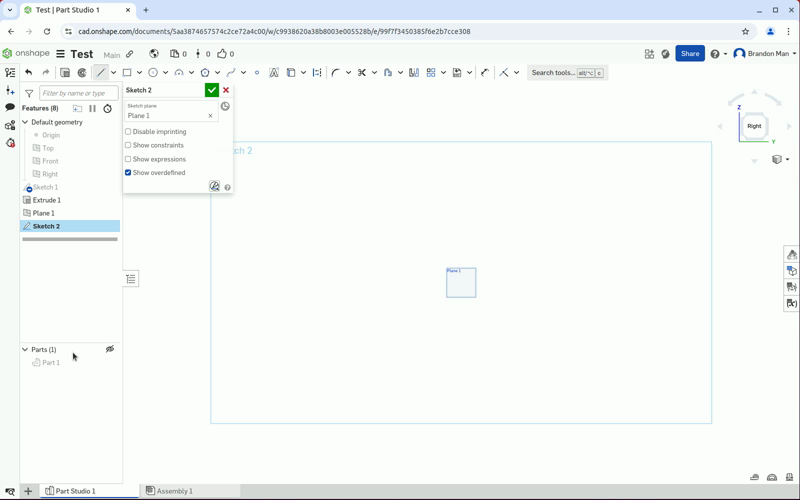
key_down(shift)
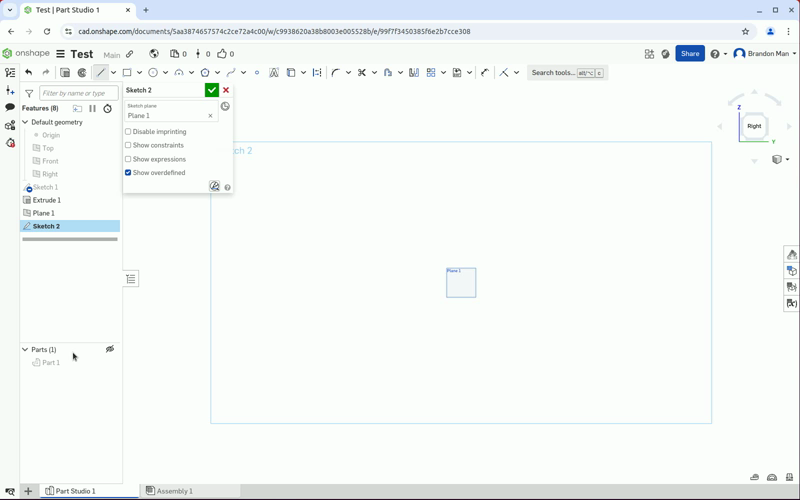
mouse_move(407, 282)
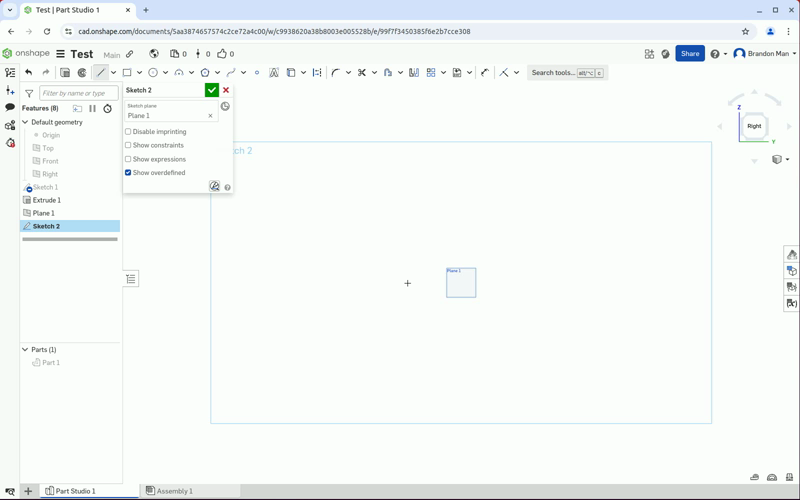
click(407, 282)
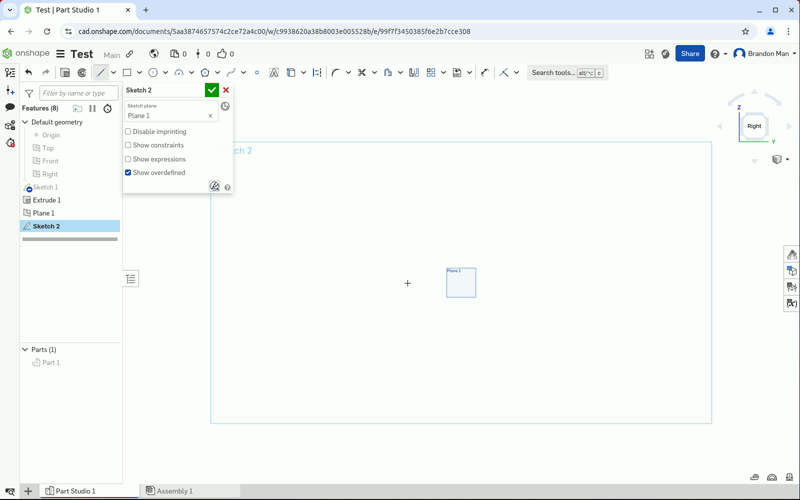
key_up(shift)
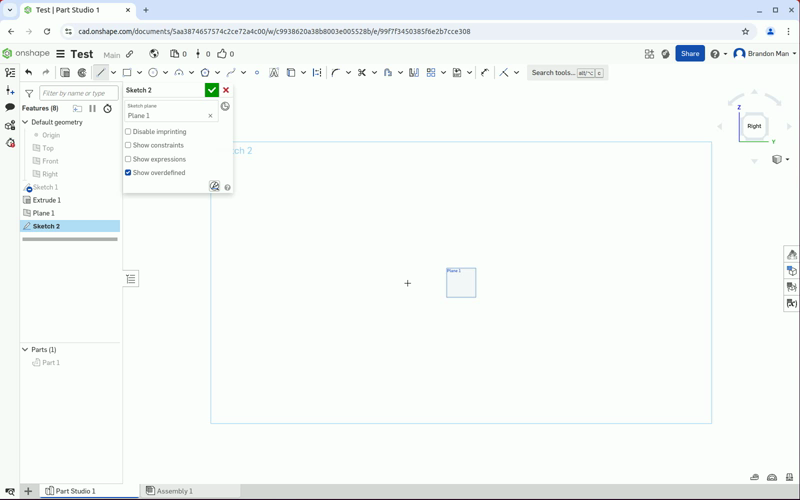
key_down(shift)
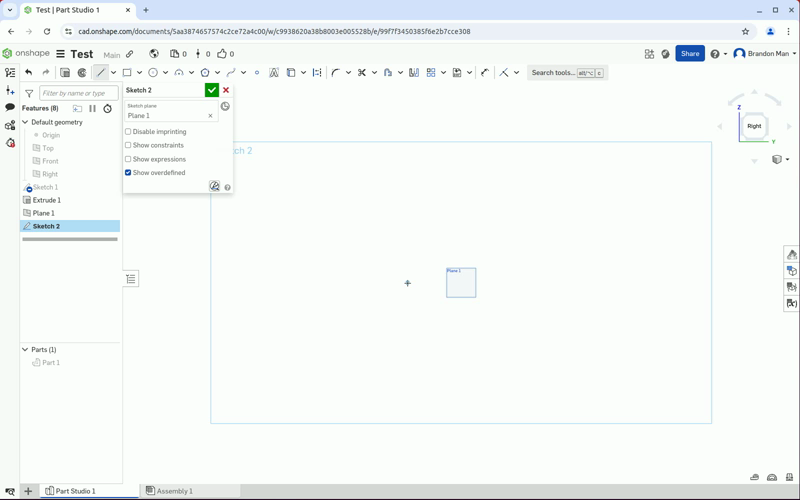
mouse_move(513, 282)
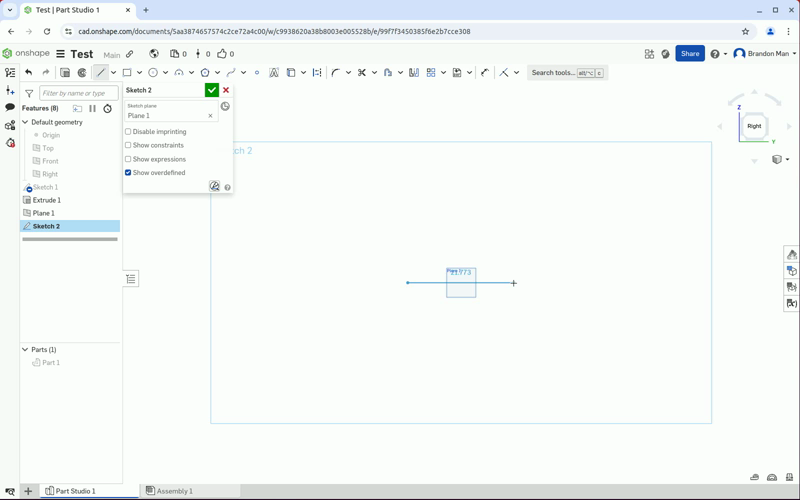
click(513, 282)
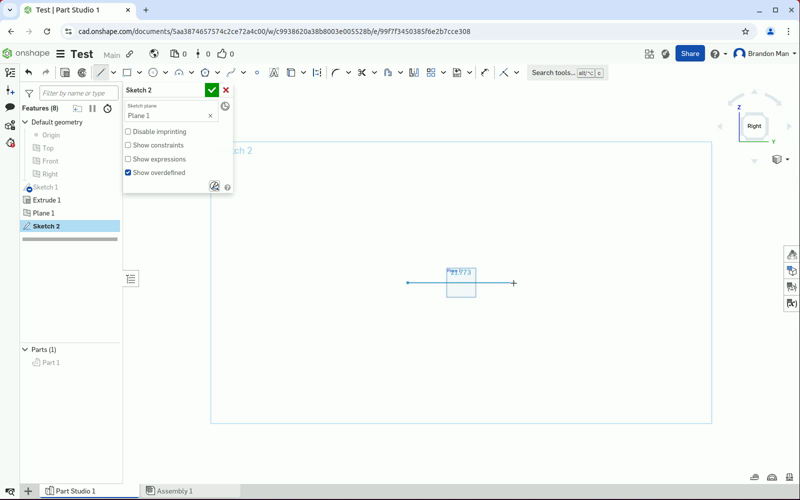
key_up(shift)
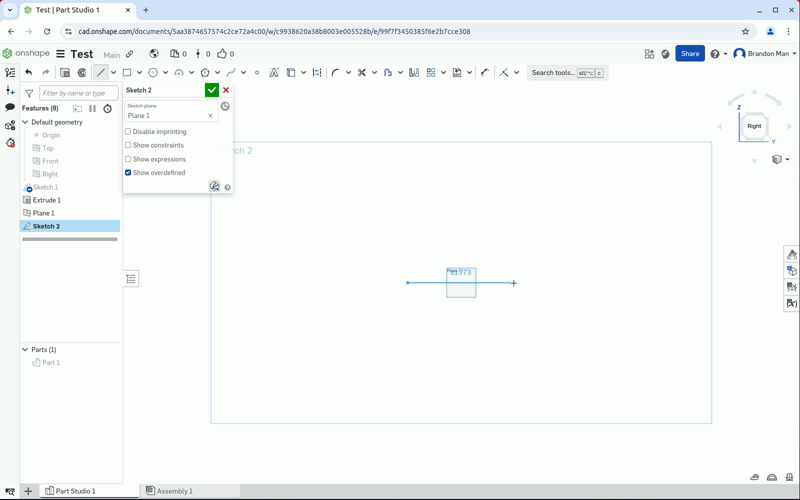
key_down(shift)
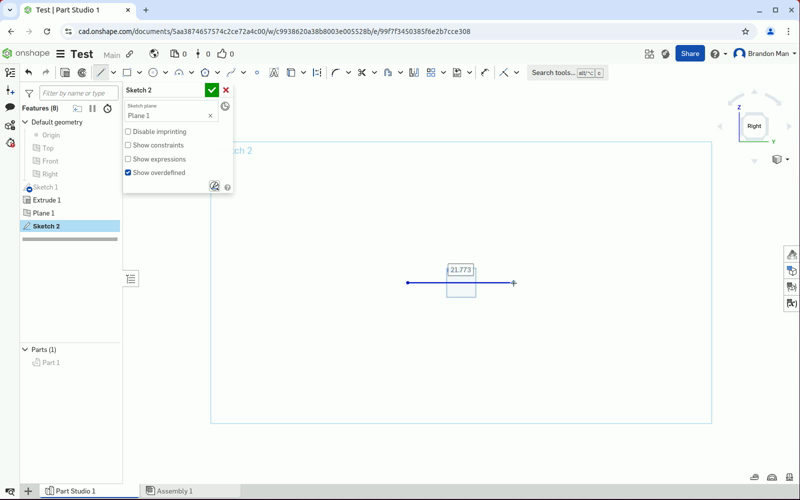
mouse_move(543, 282)
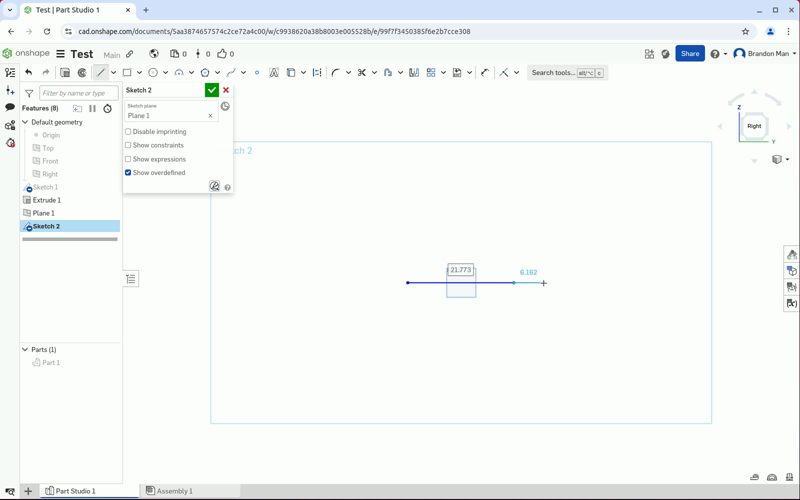
mouse_move(513, 260)
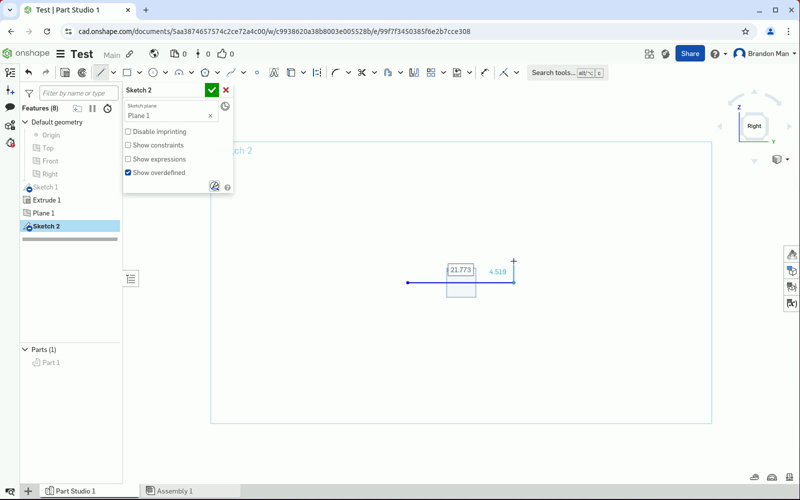
click(513, 260)
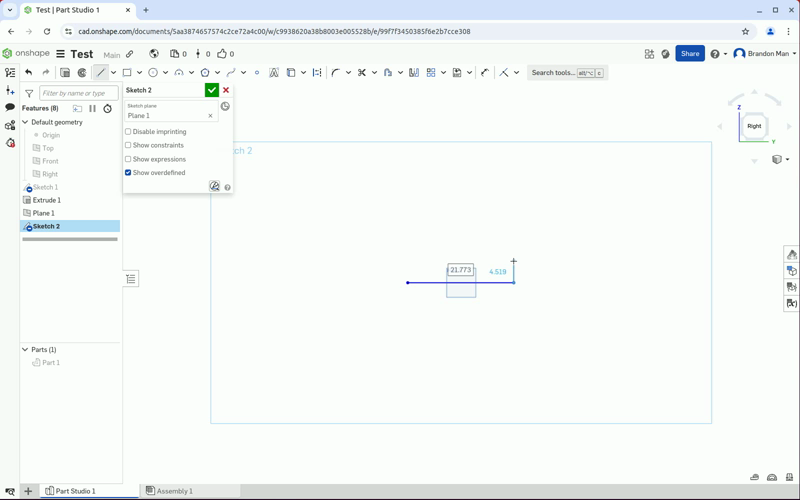
key_up(shift)
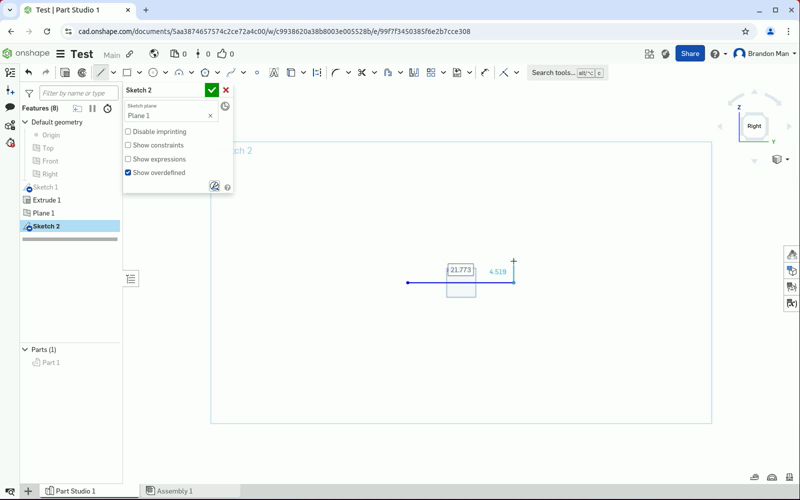
key_down(shift)
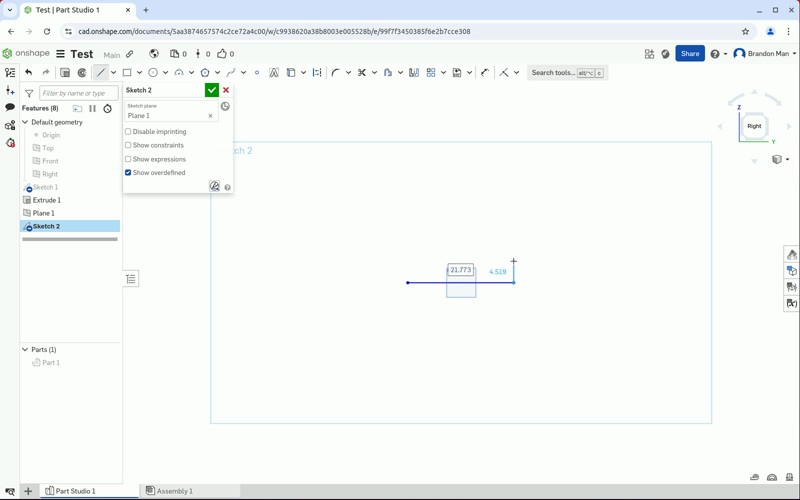
mouse_move(407, 260)
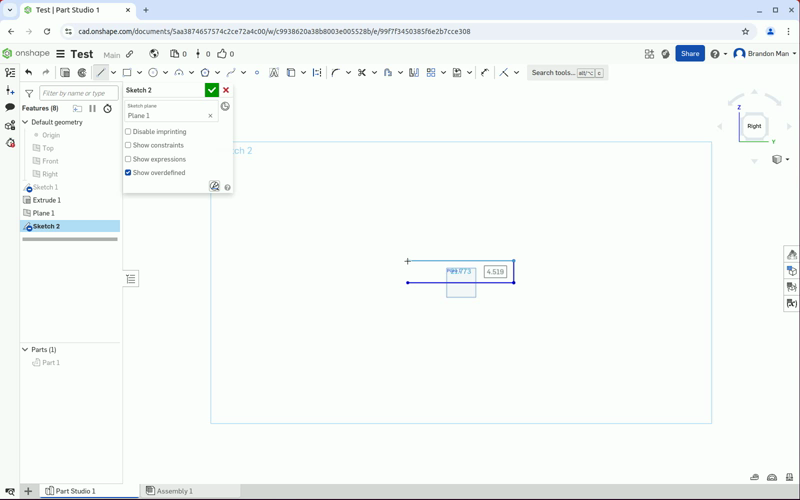
click(407, 260)
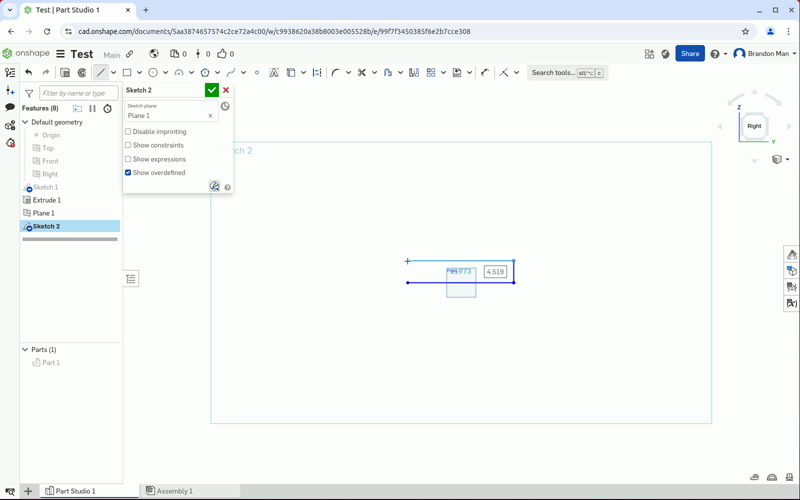
key_up(shift)
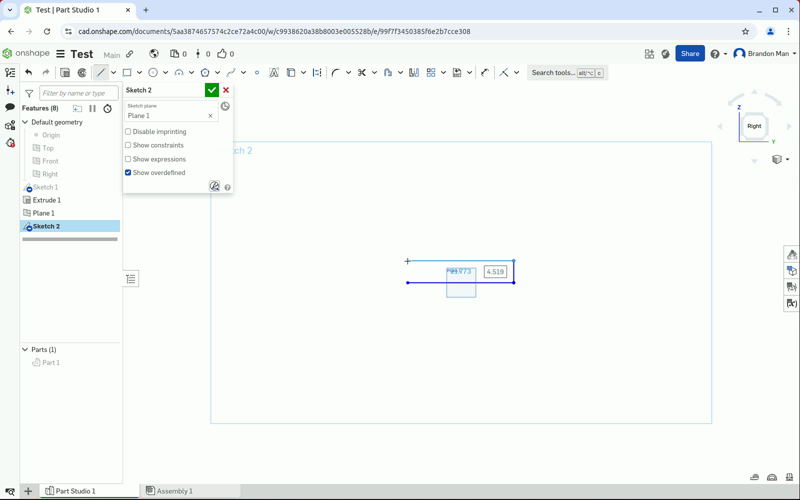
mouse_move(437, 260)
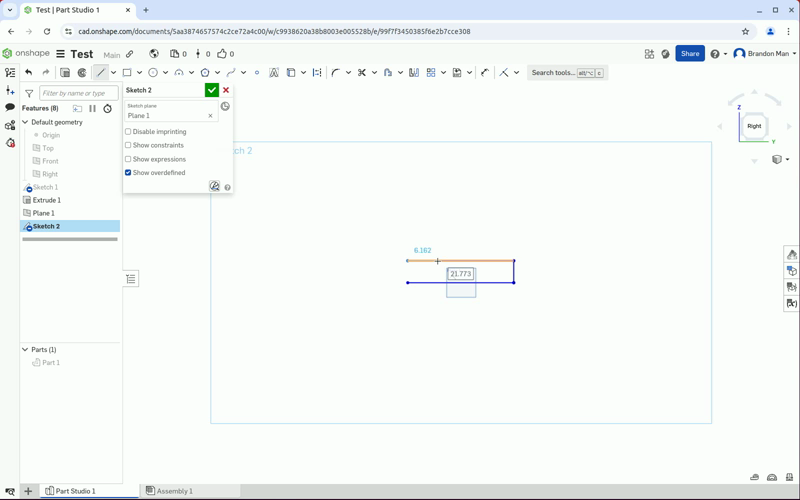
key_down(shift)
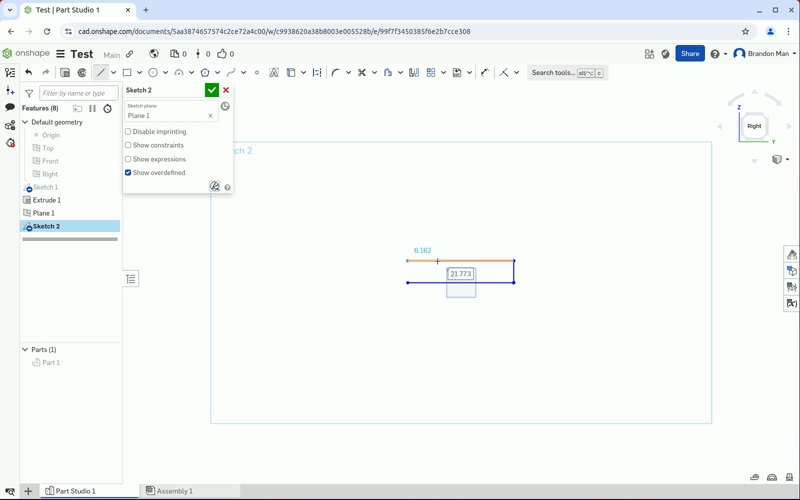
mouse_move(407, 282)
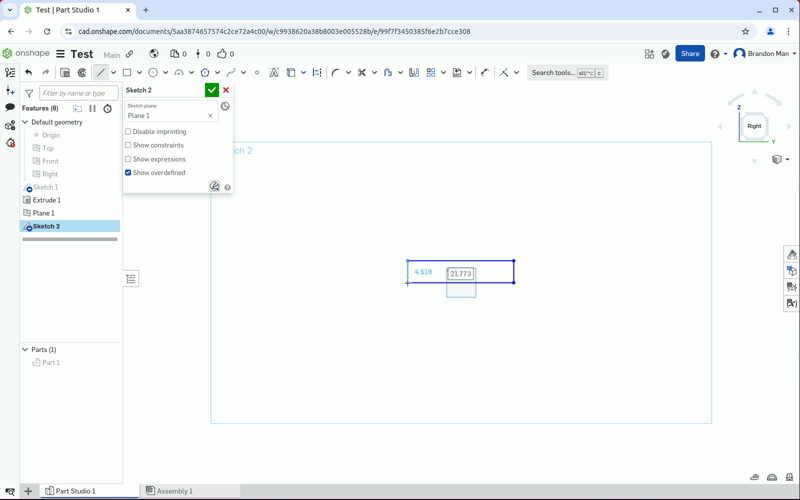
key_up(shift)
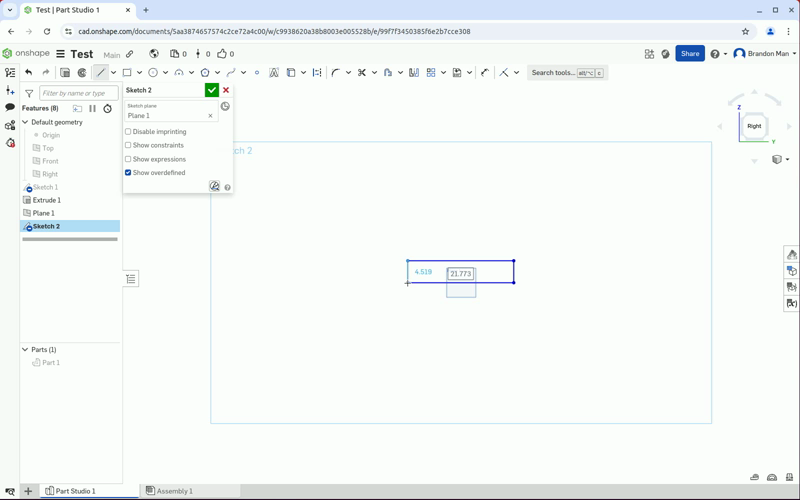
click(407, 282)
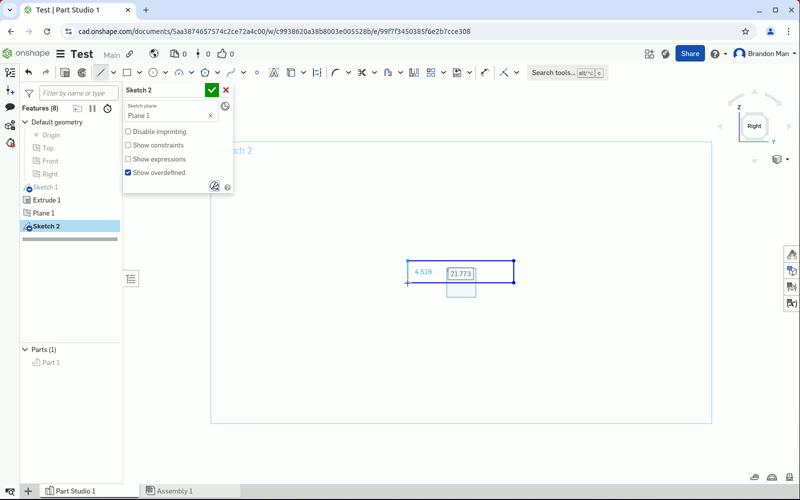
key(esc)
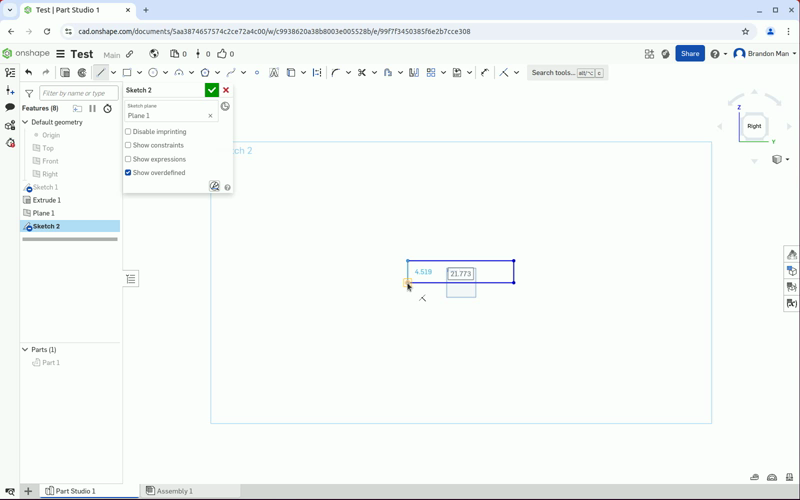
mouse_move(439, 279)
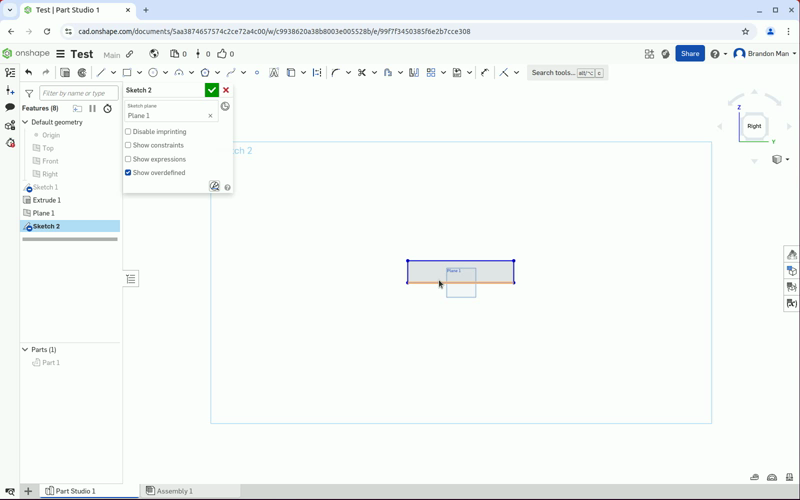
click(439, 279)
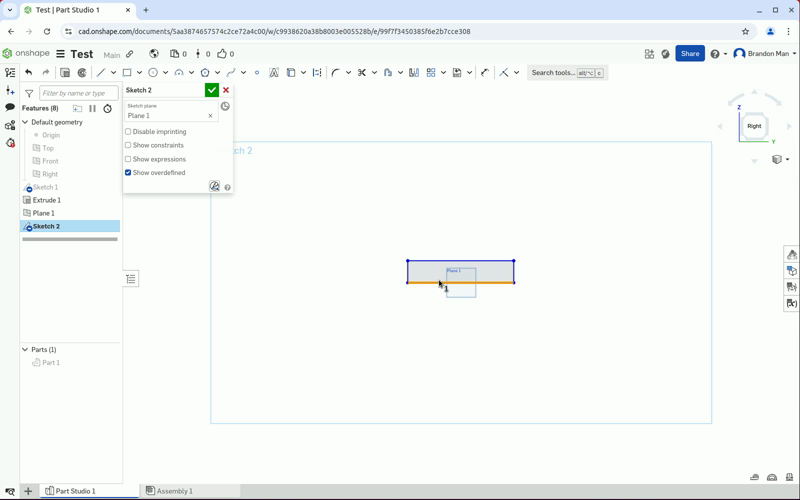
mouse_move(73, 352)
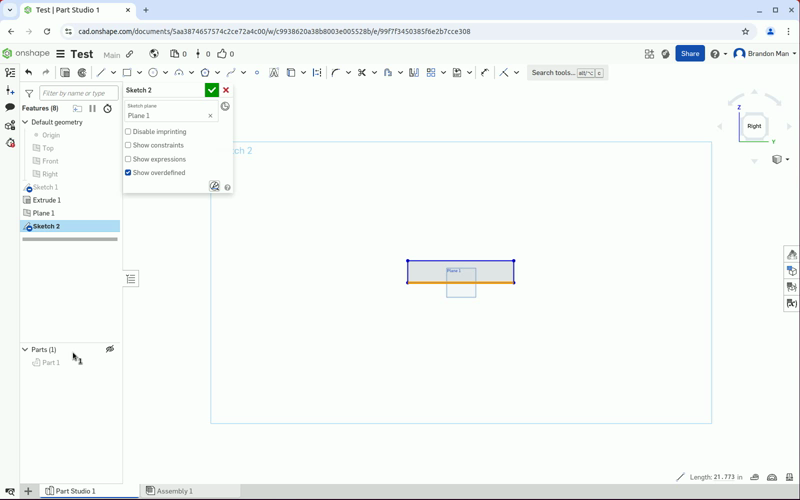
key(shift+y)
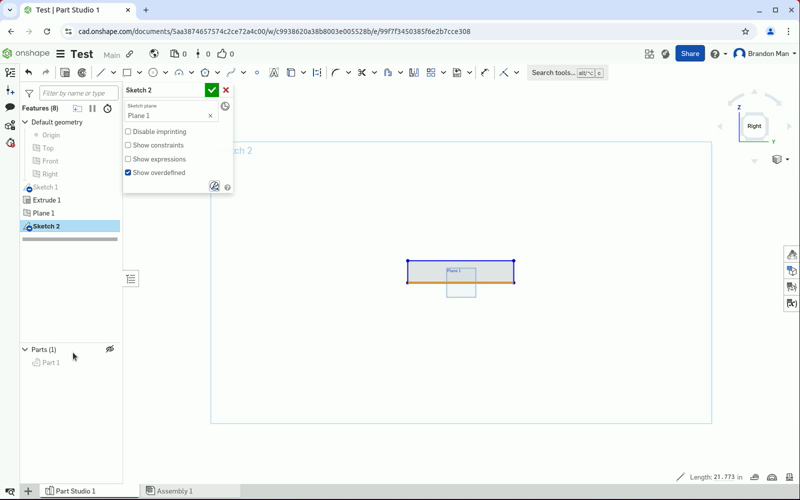
key(shift+e)
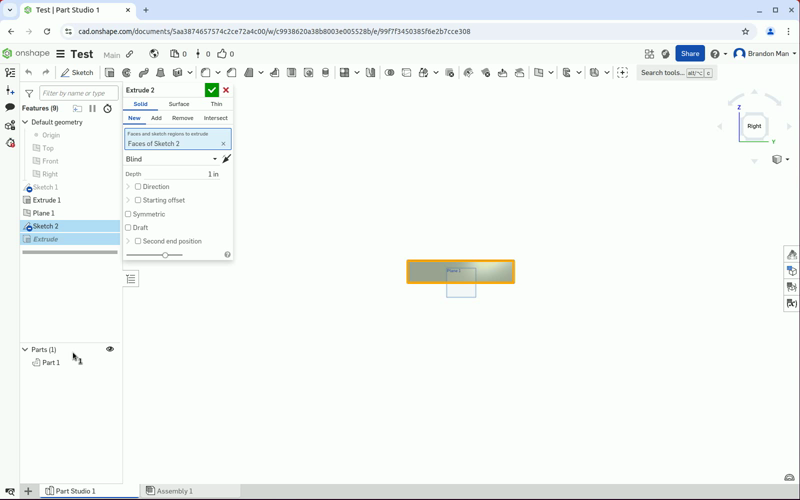
mouse_move(143, 106)
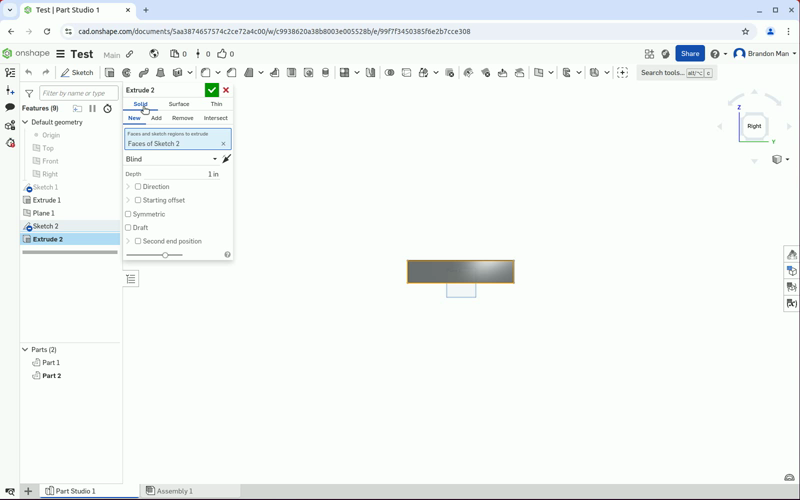
click(143, 106)
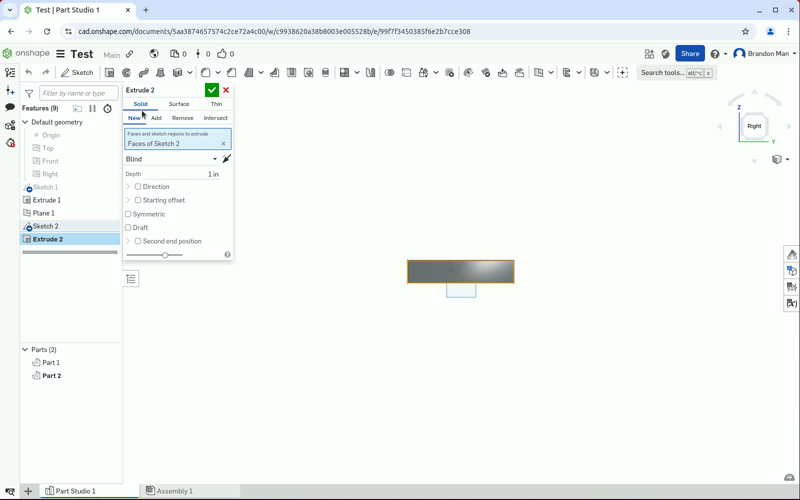
mouse_move(137, 120)
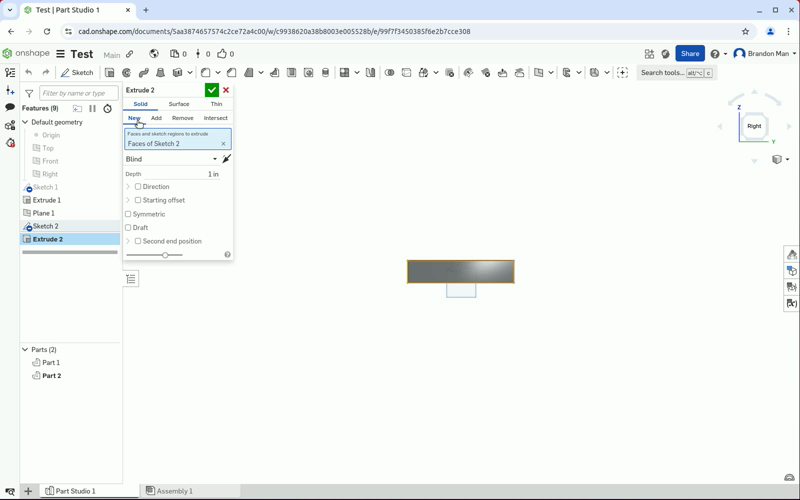
click(137, 120)
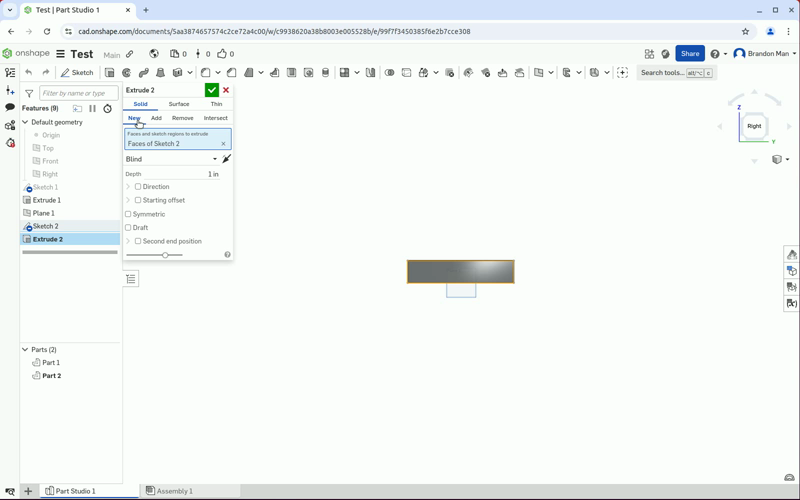
key(tab, 4)
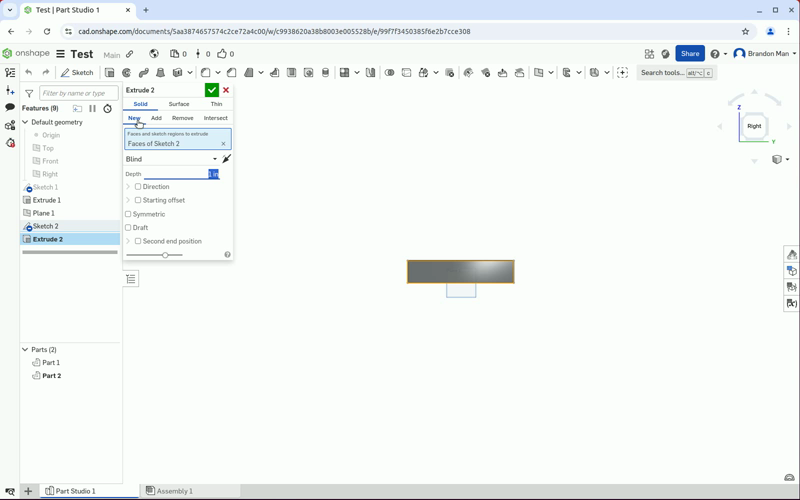
text(0.722)
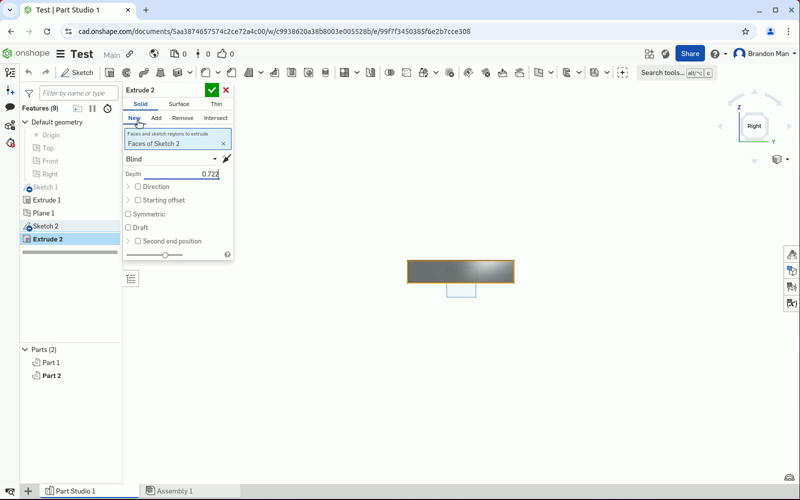
key(enter)
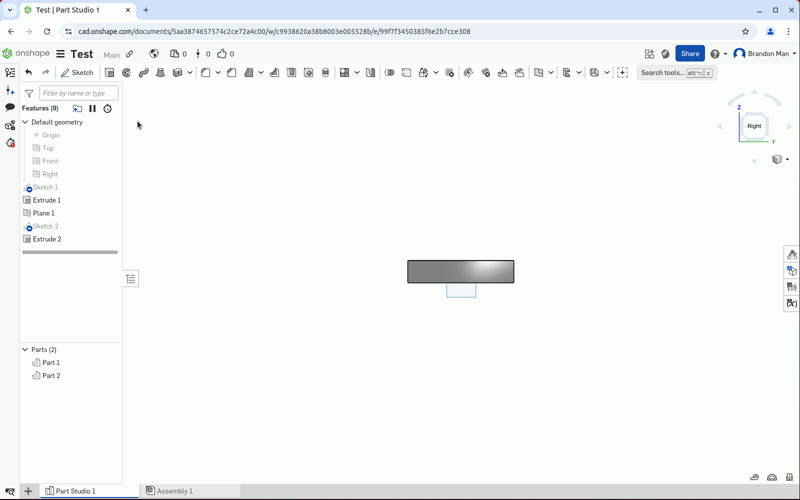
key(shift+h)
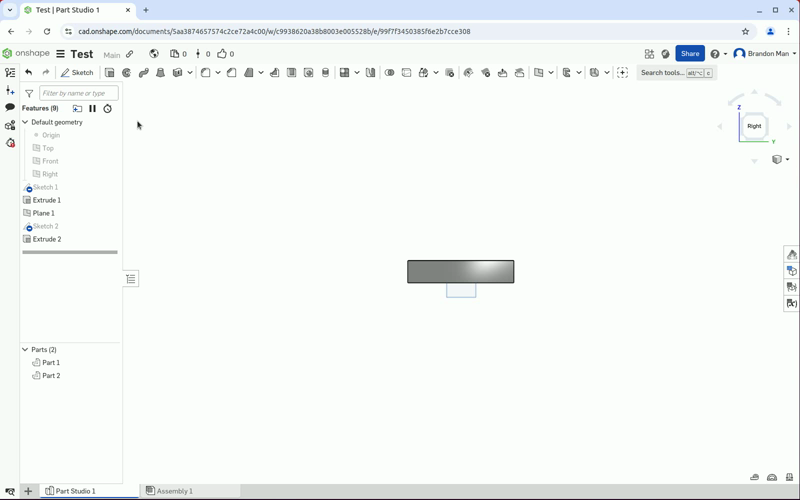
key(shift+h)
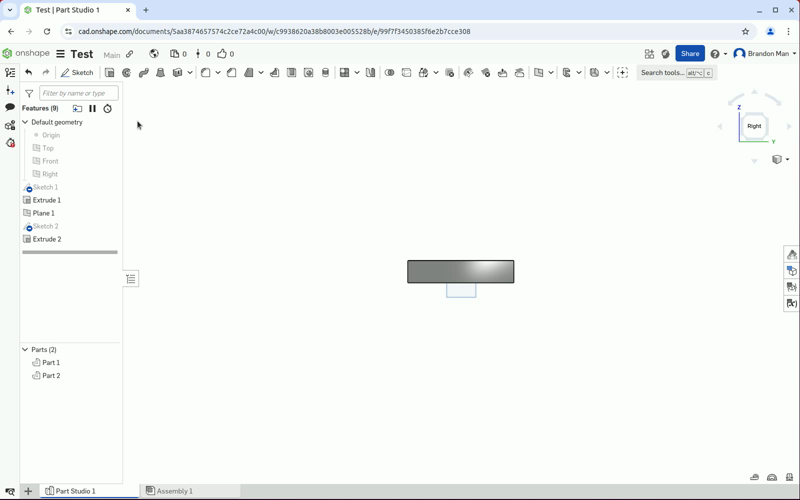
mouse_move(73, 189)
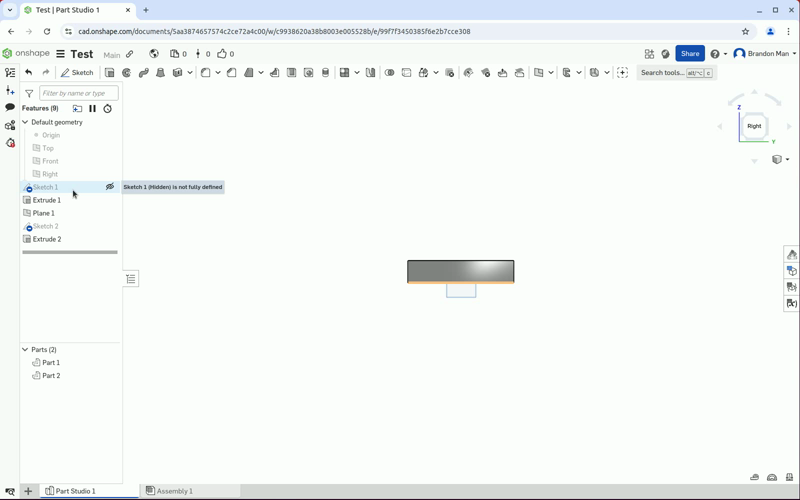
click(73, 189)
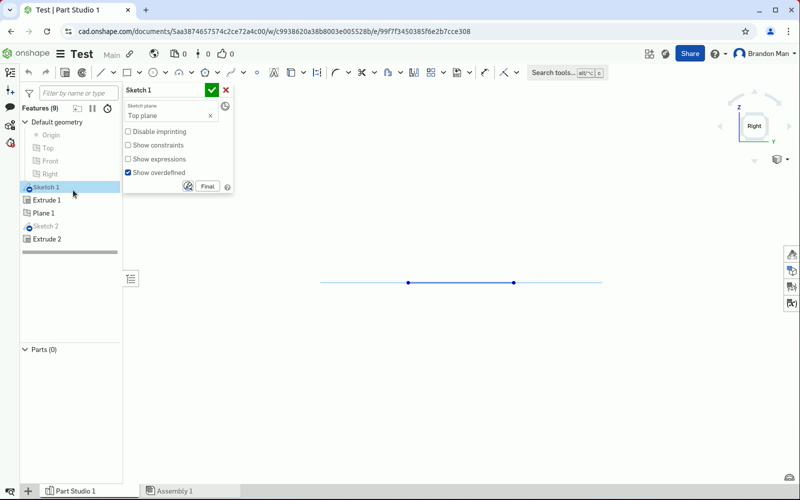
mouse_move(229, 92)
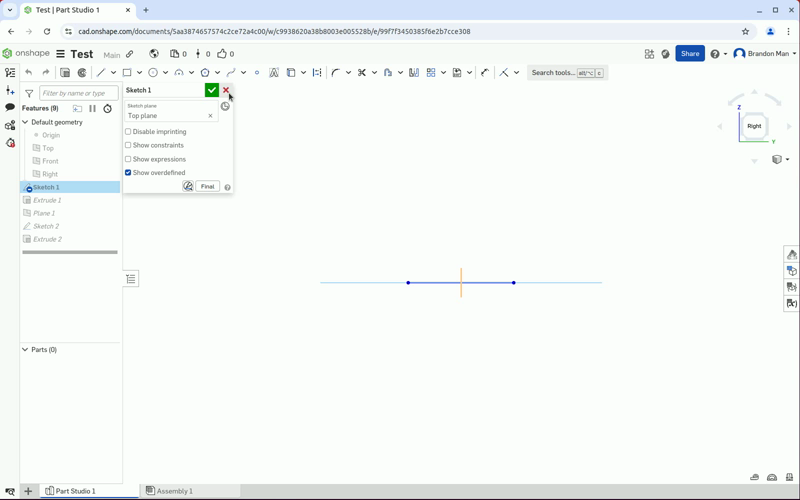
click(229, 92)
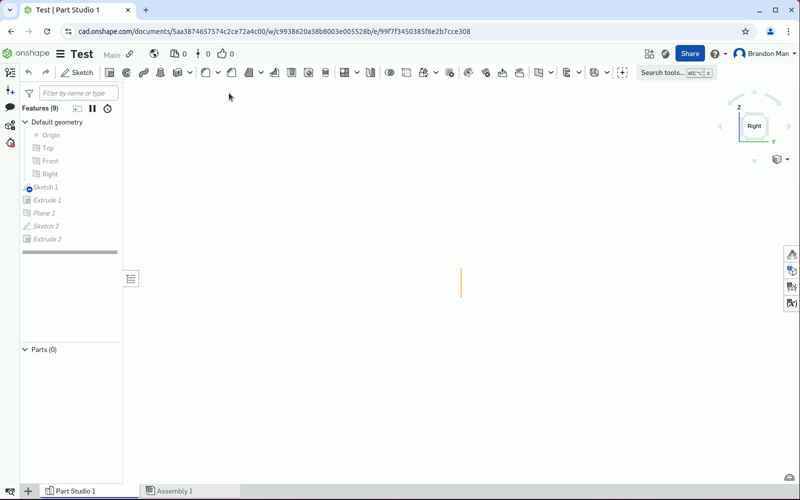
key(shift+s)
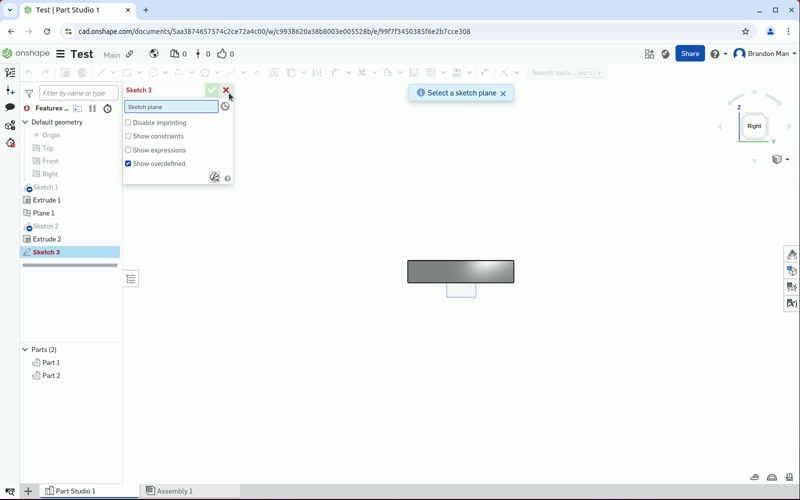
mouse_move(73, 215)
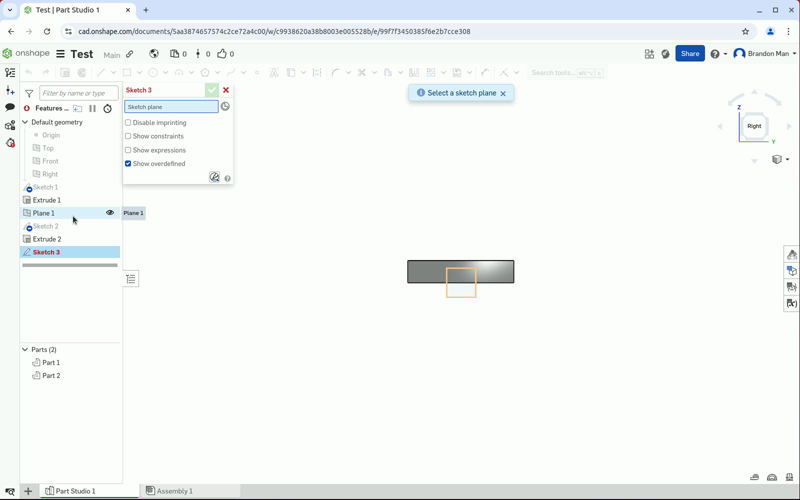
click(73, 215)
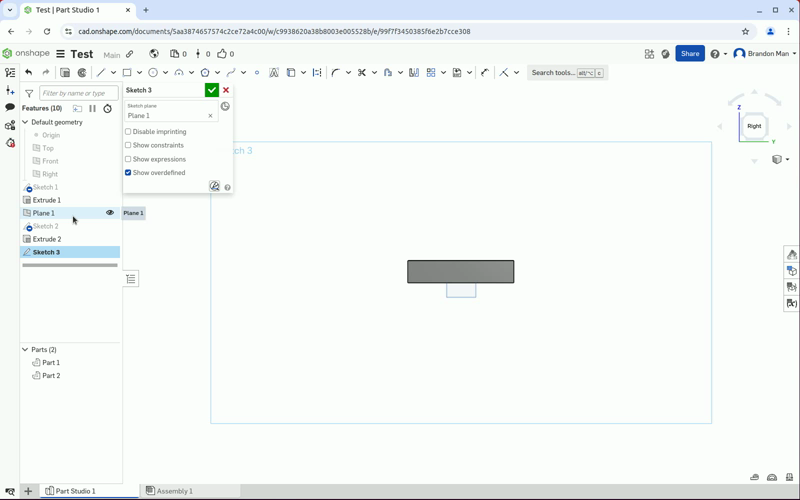
mouse_move(73, 352)
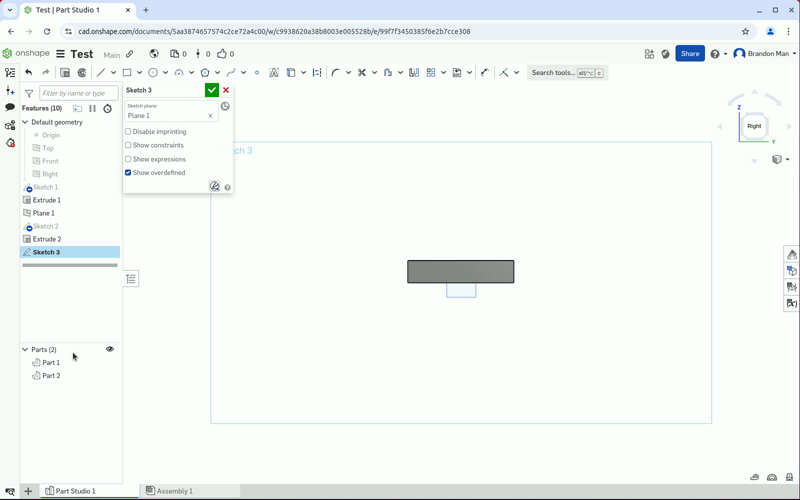
key(y)
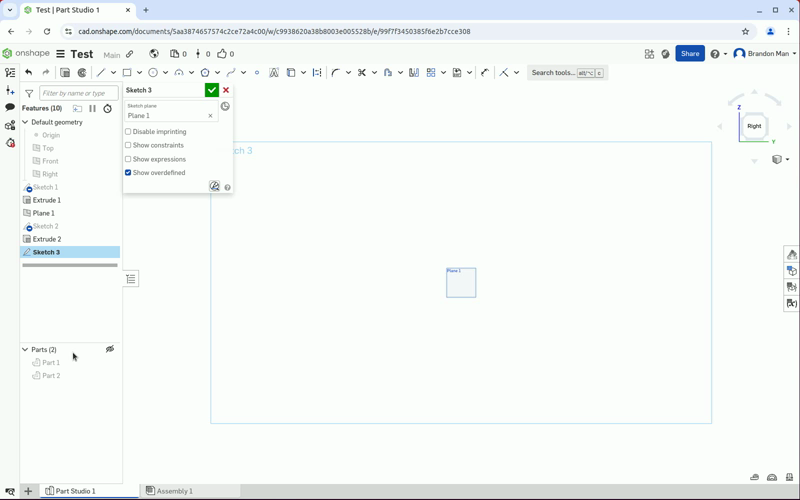
key(l)
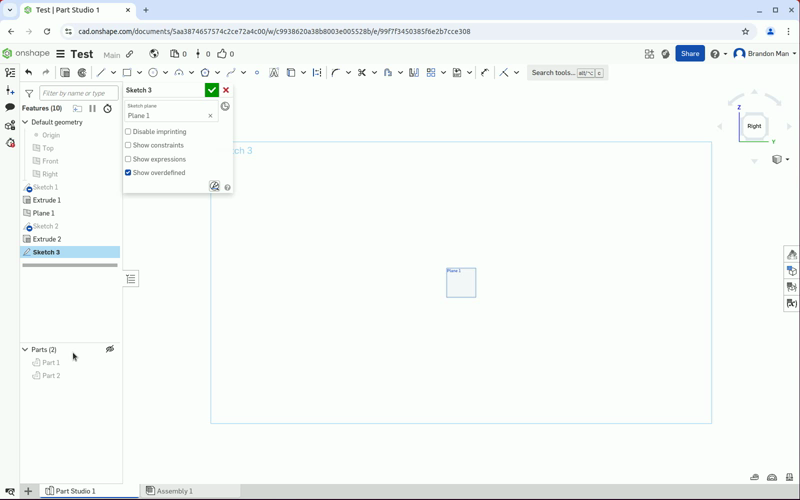
key_down(shift)
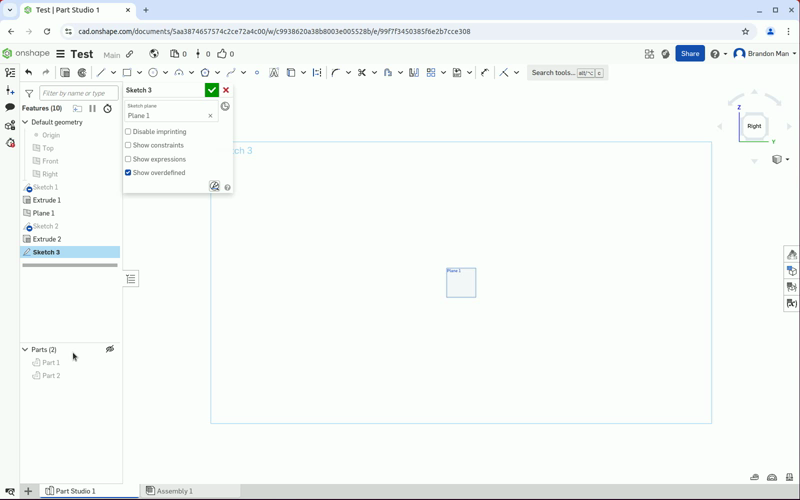
mouse_move(407, 260)
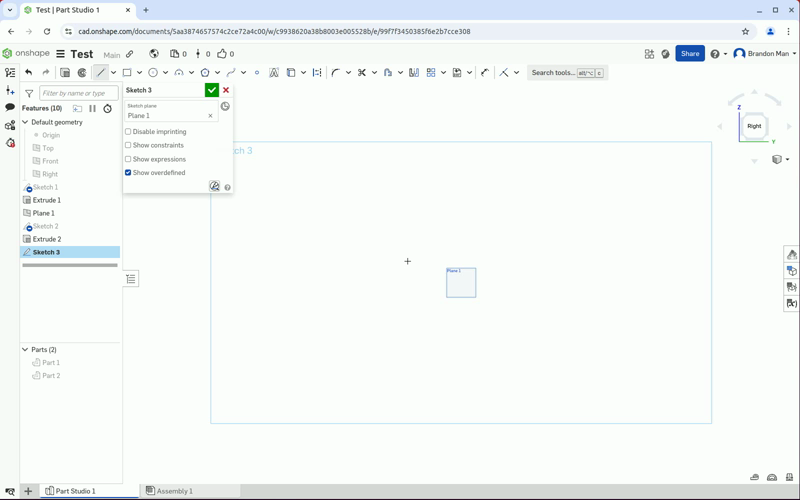
click(407, 260)
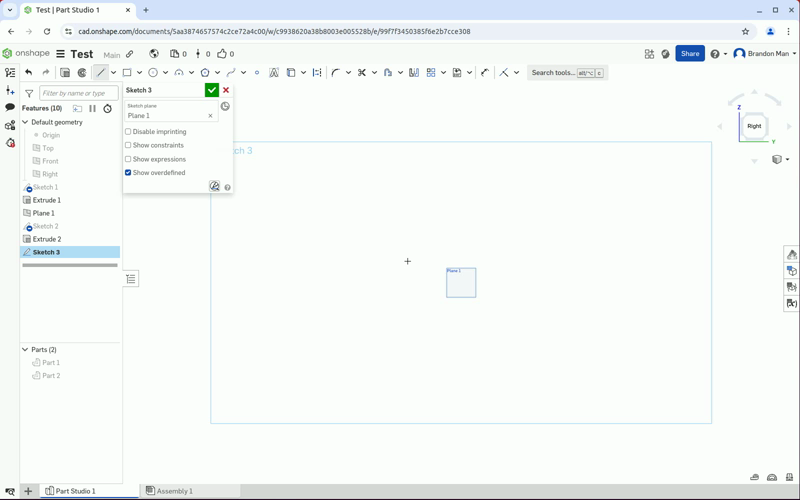
key_up(shift)
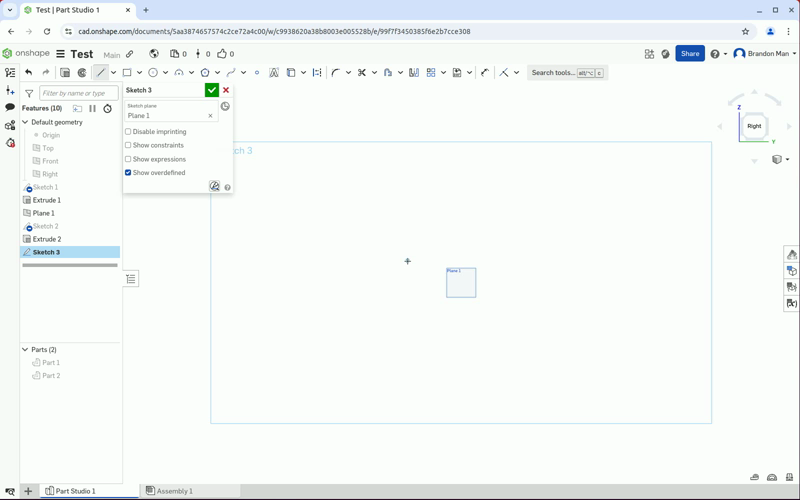
key_down(shift)
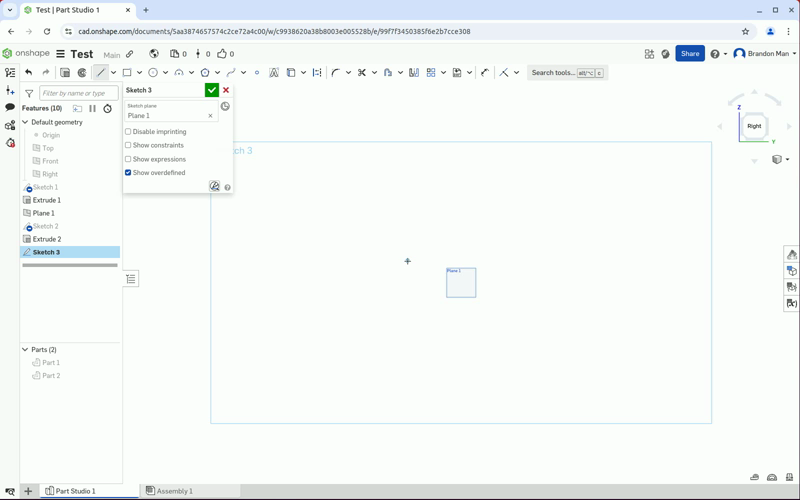
mouse_move(513, 260)
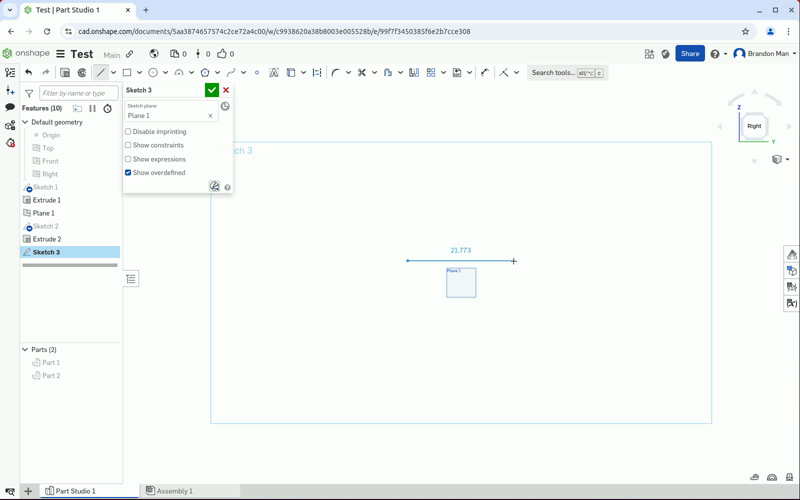
click(513, 260)
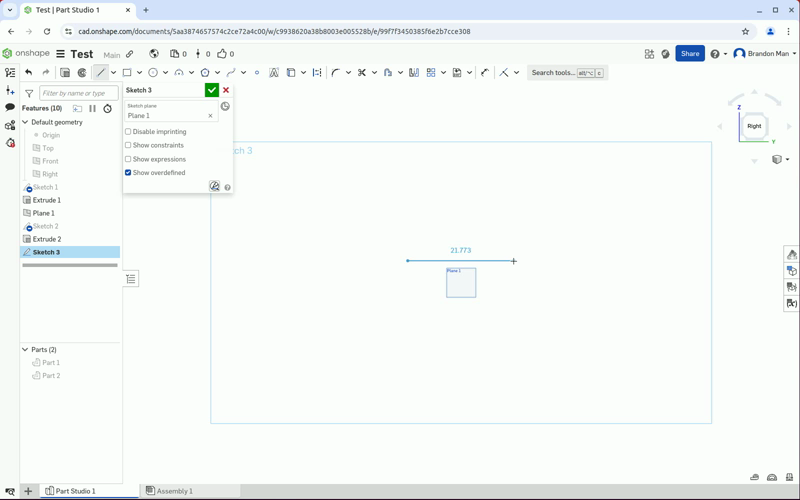
key_up(shift)
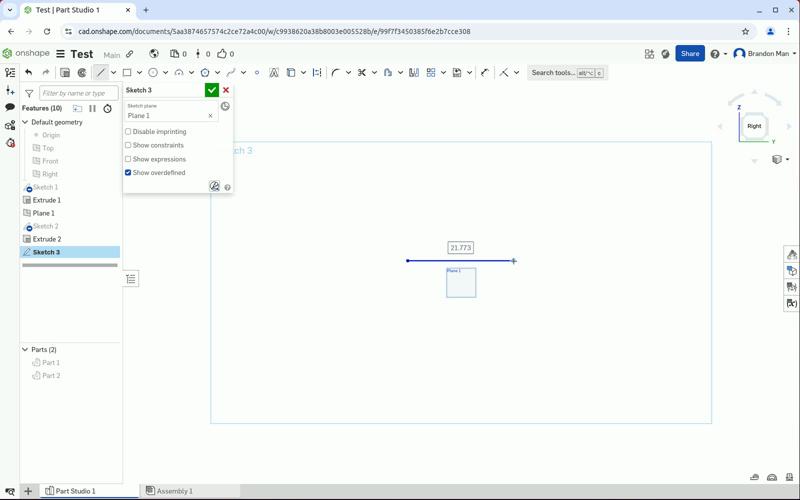
key_down(shift)
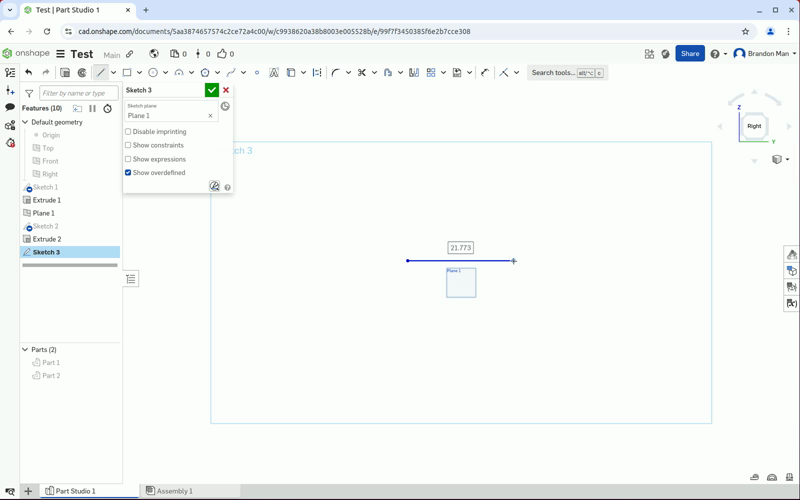
mouse_move(543, 260)
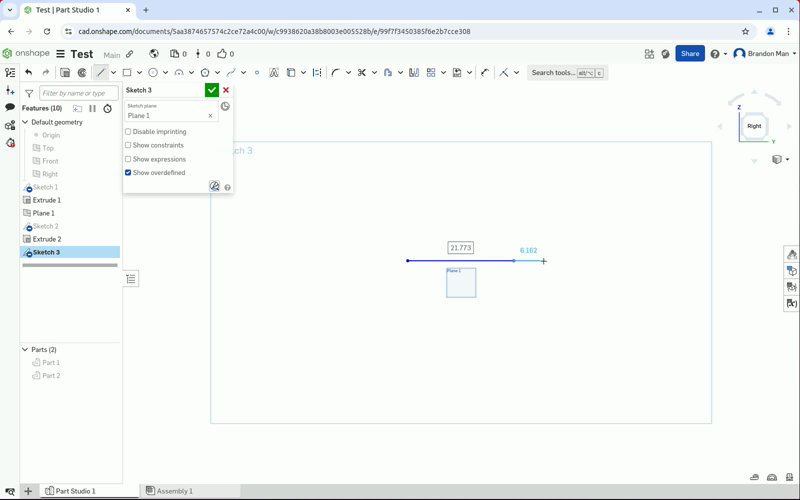
mouse_move(513, 257)
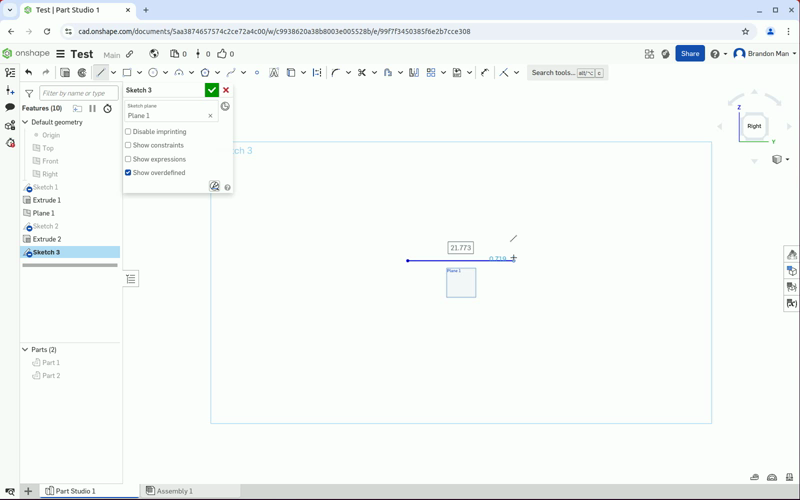
scroll(6)
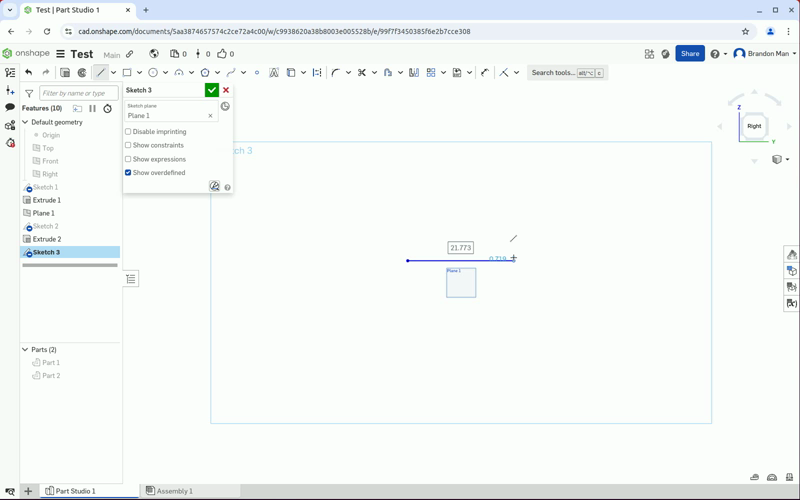
scroll(6)
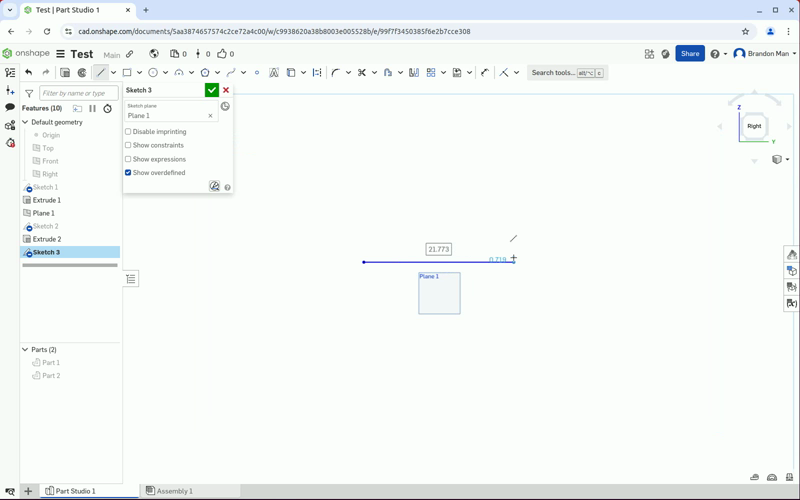
scroll(6)
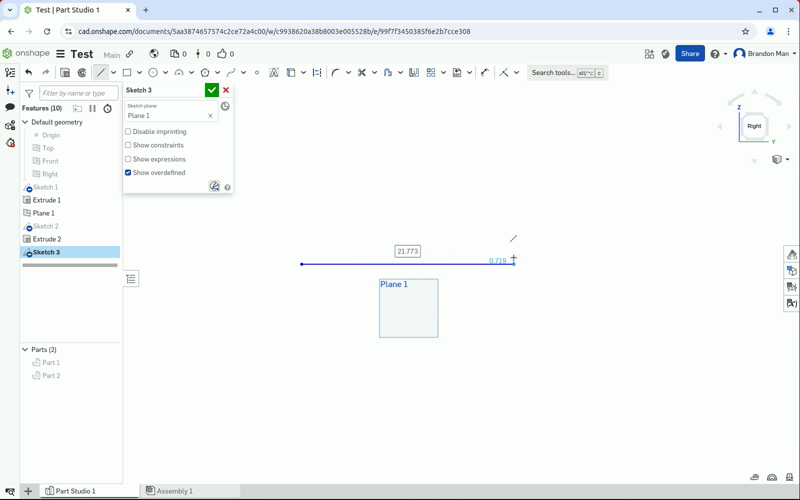
scroll(6)
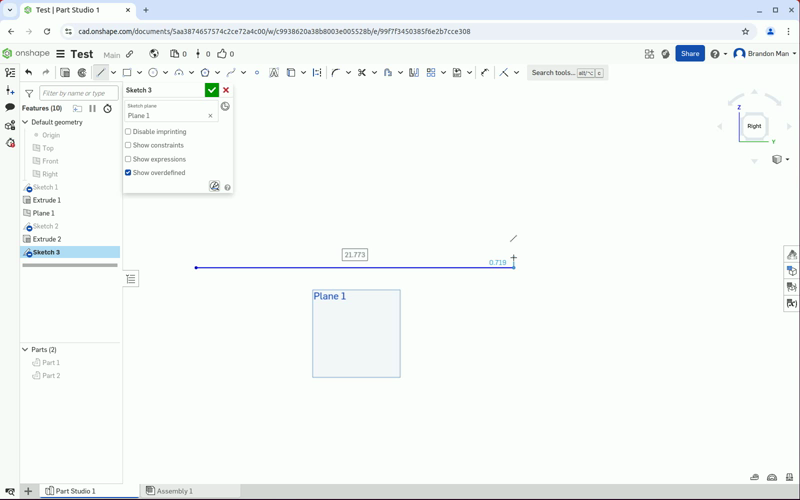
scroll(6)
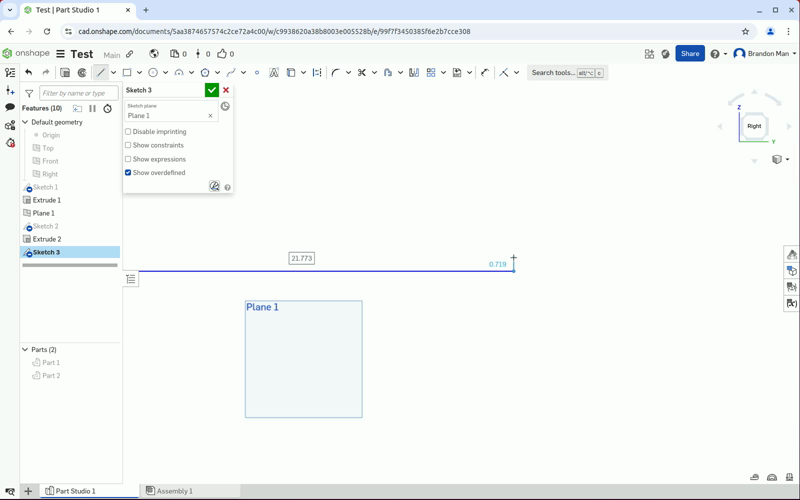
scroll(6)
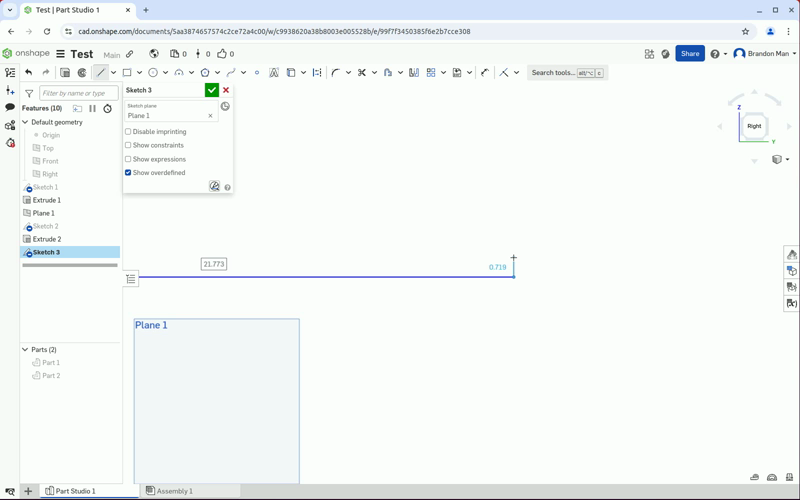
scroll(6)
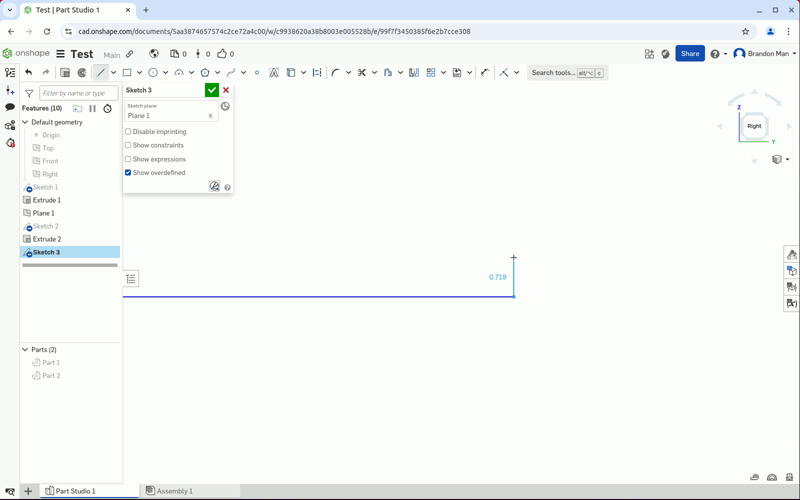
click(513, 257)
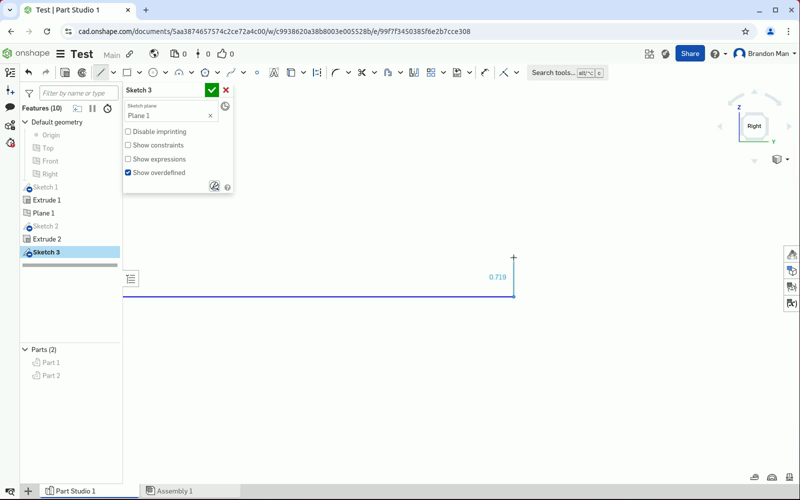
scroll(-6)
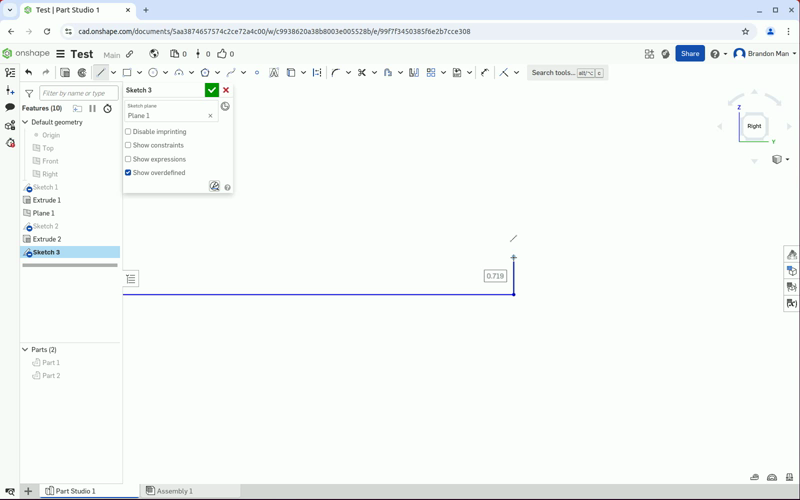
scroll(-6)
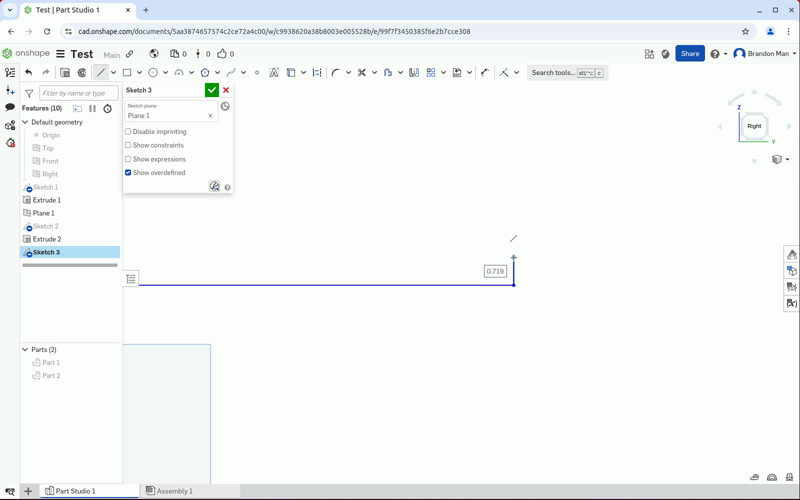
scroll(-6)
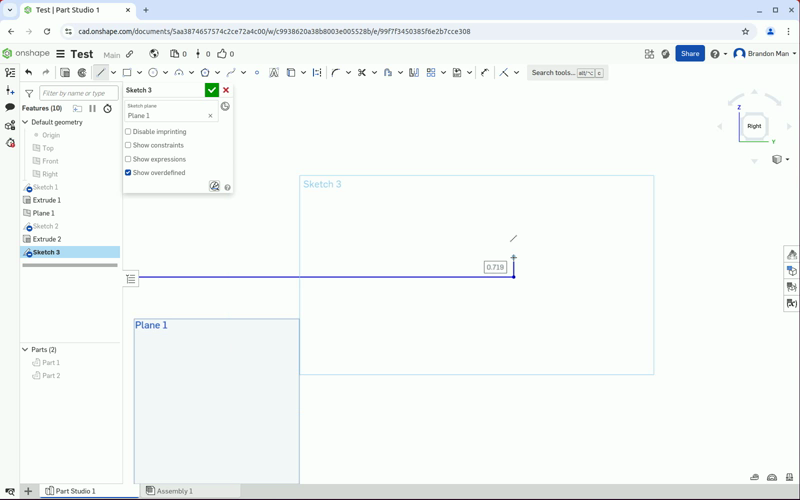
scroll(-6)
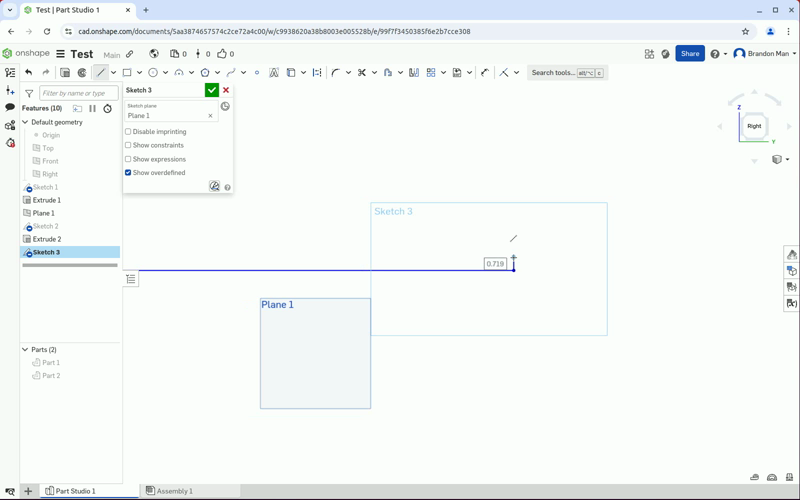
scroll(-6)
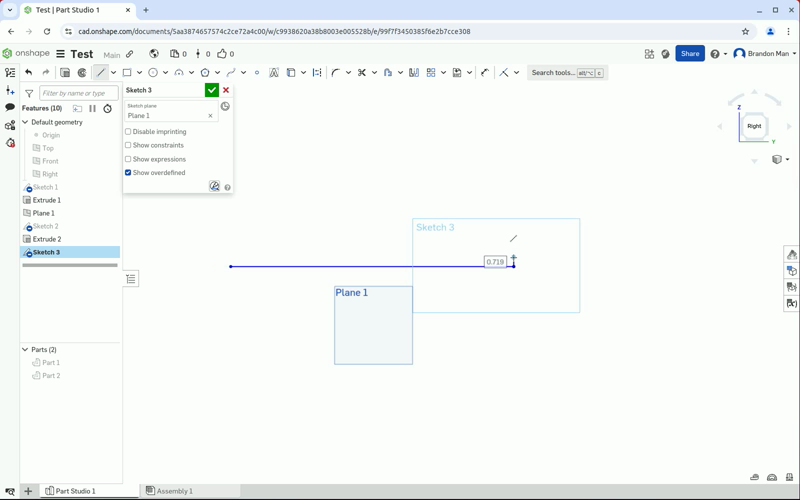
scroll(-6)
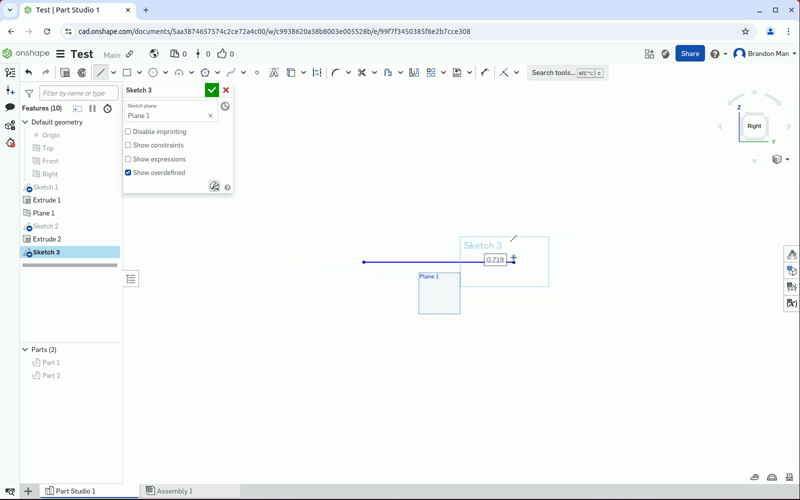
scroll(-6)
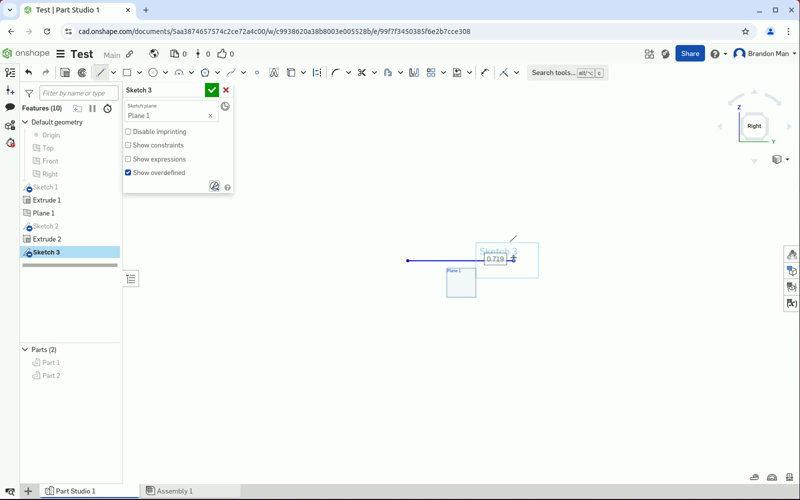
key_up(shift)
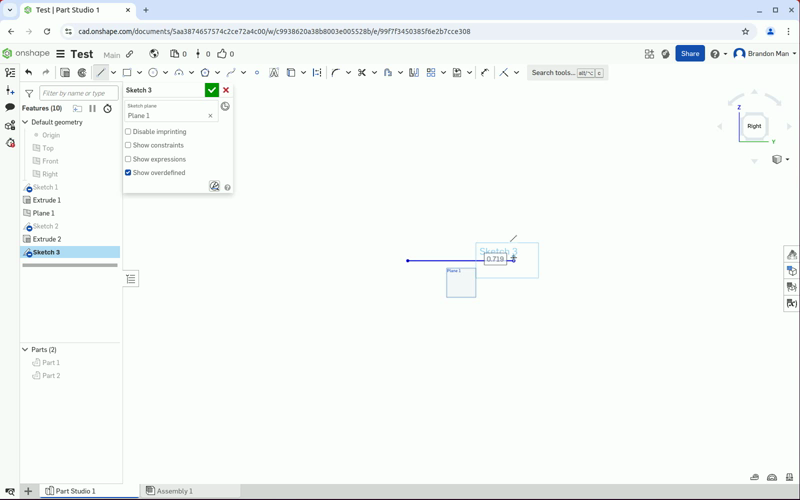
key_down(shift)
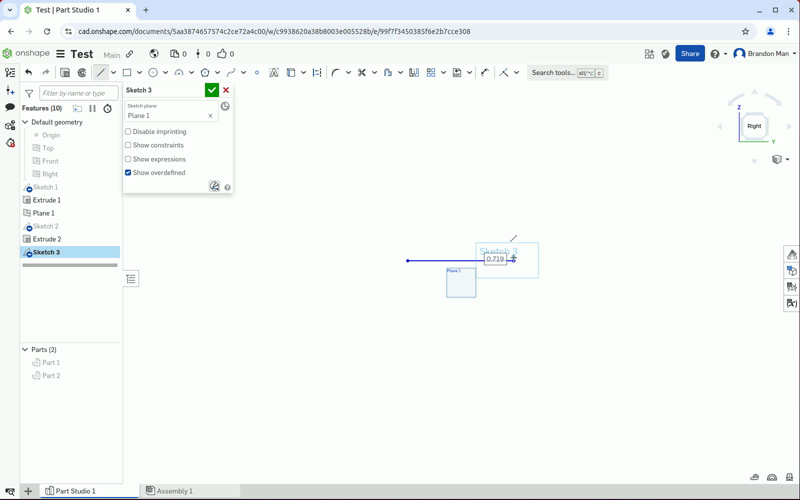
mouse_move(407, 257)
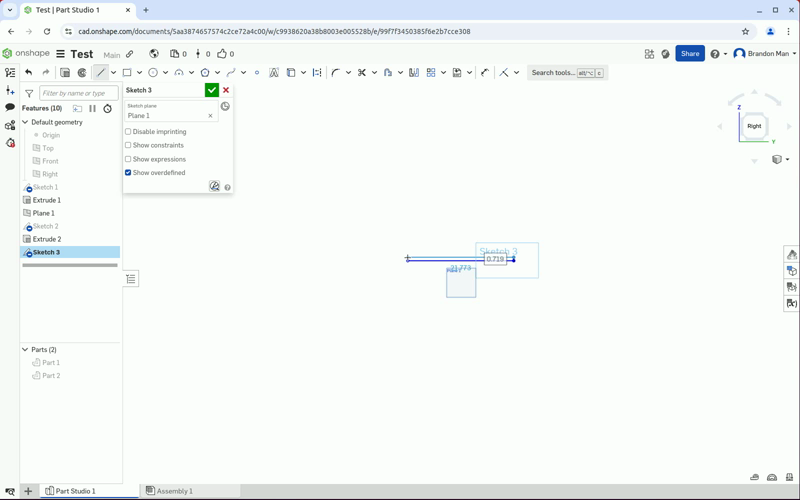
scroll(6)
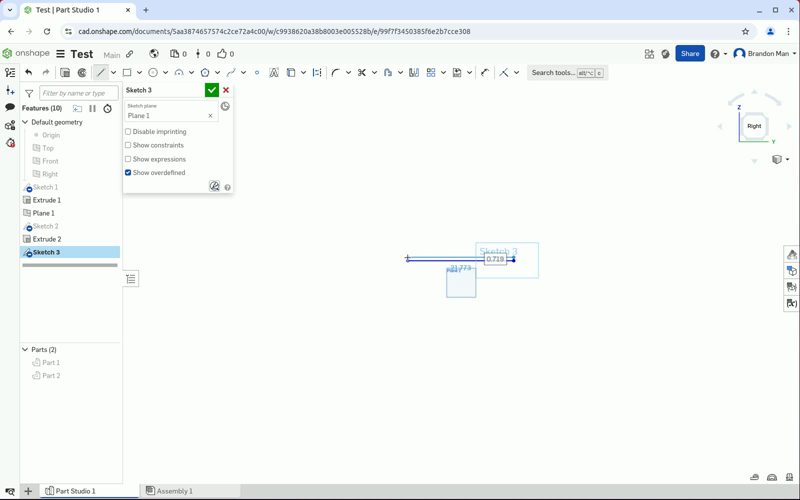
scroll(6)
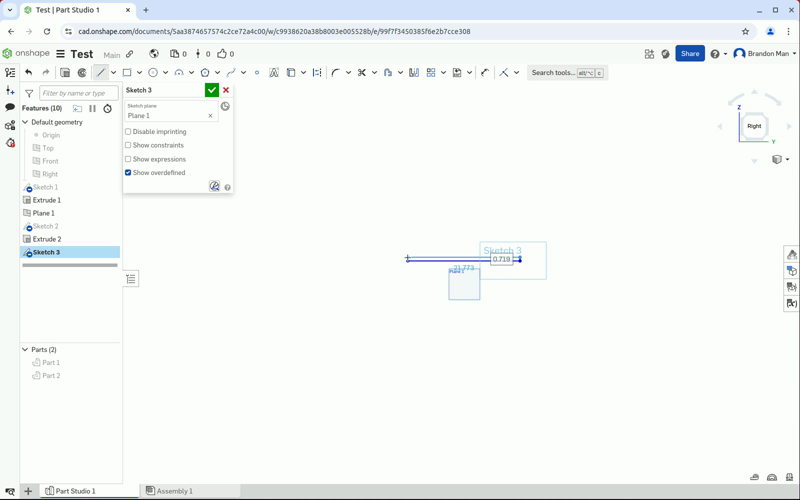
scroll(6)
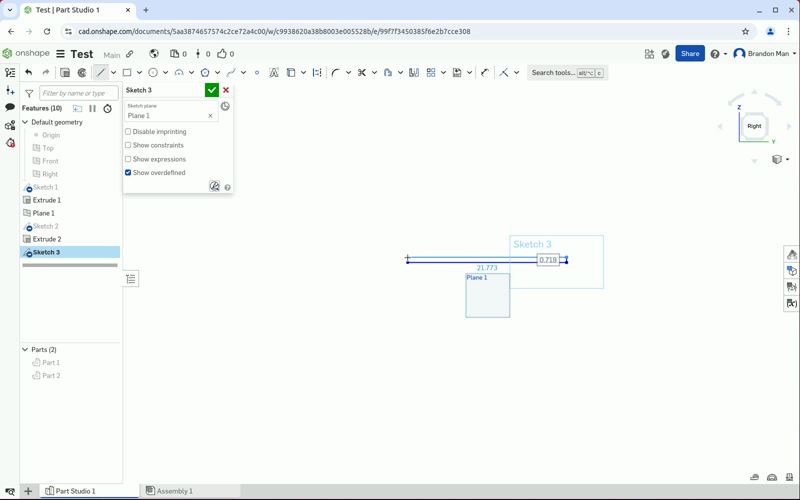
scroll(6)
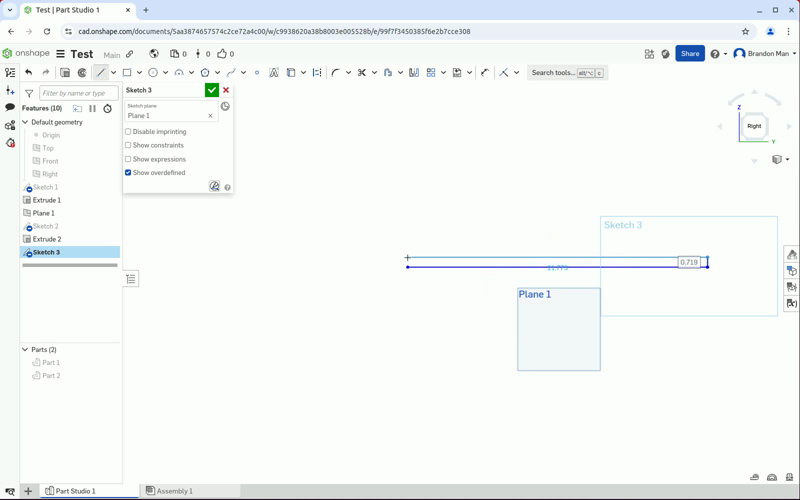
scroll(6)
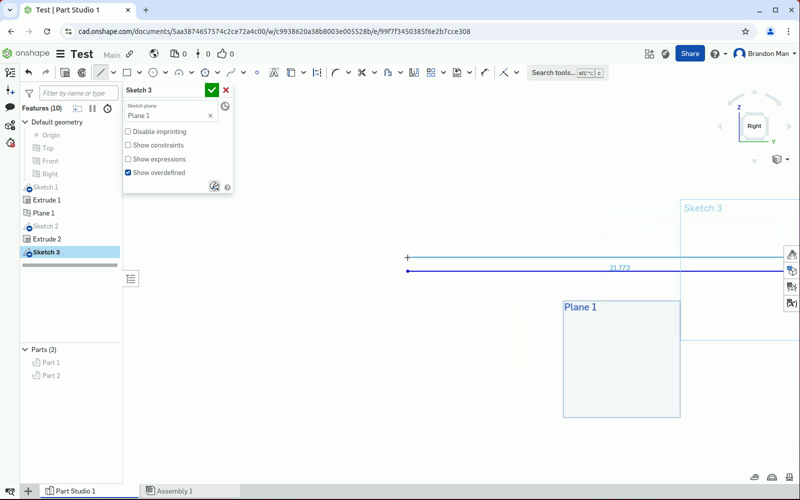
scroll(6)
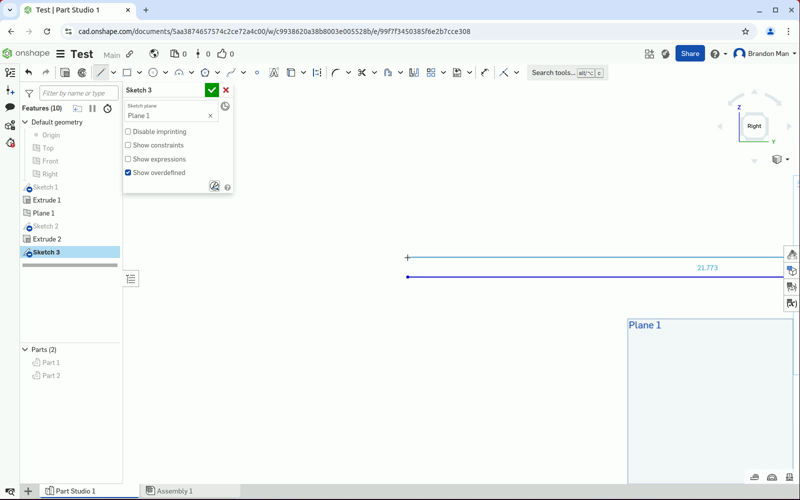
scroll(6)
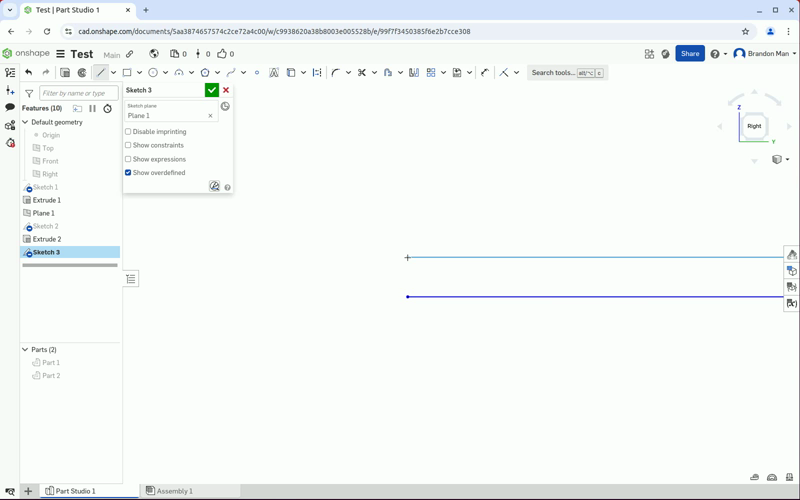
click(407, 257)
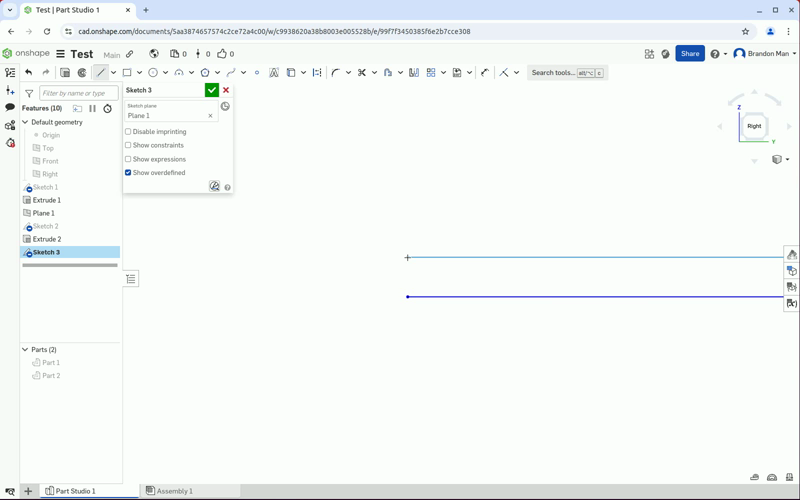
scroll(-6)
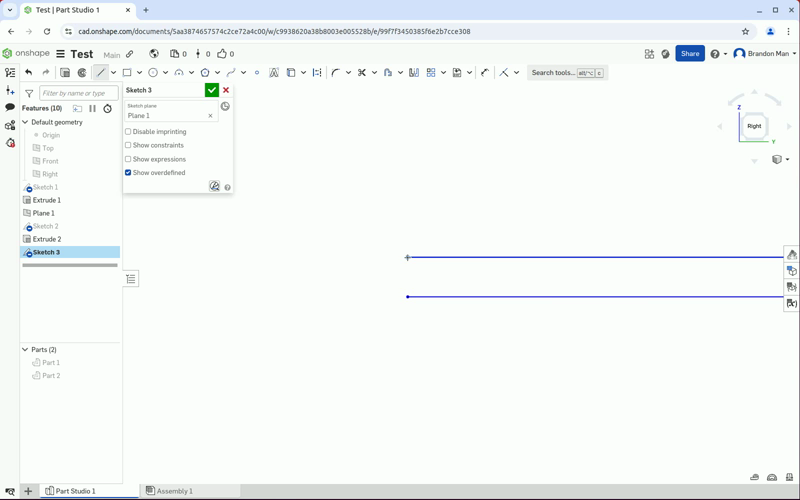
scroll(-6)
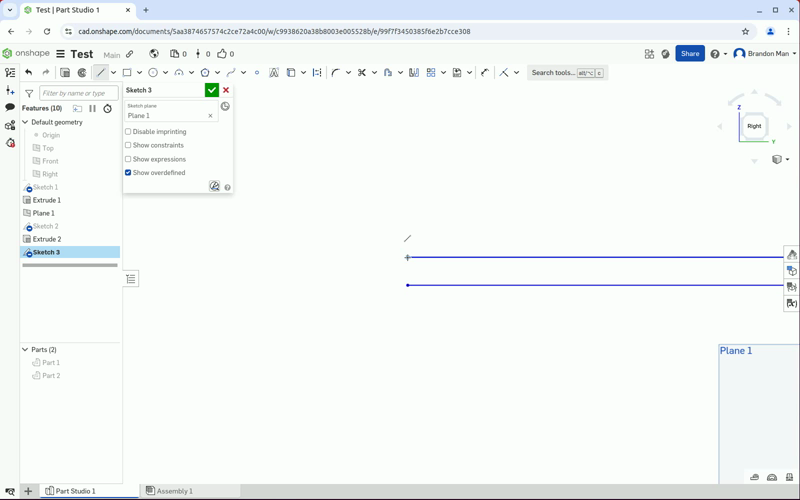
scroll(-6)
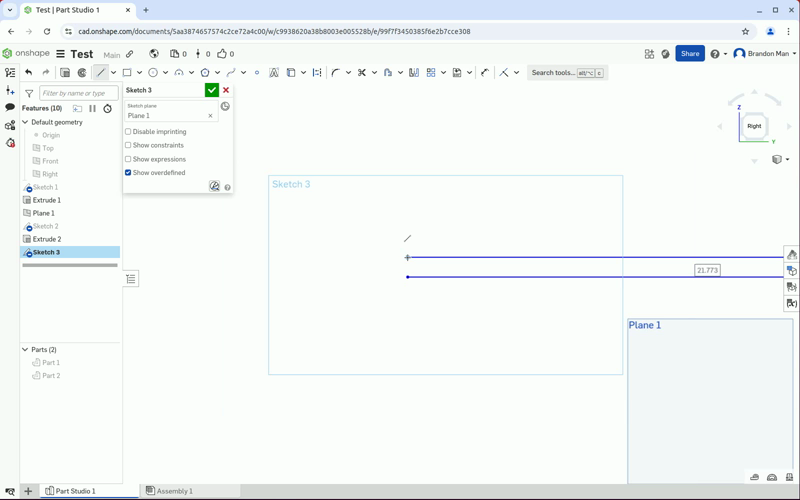
scroll(-6)
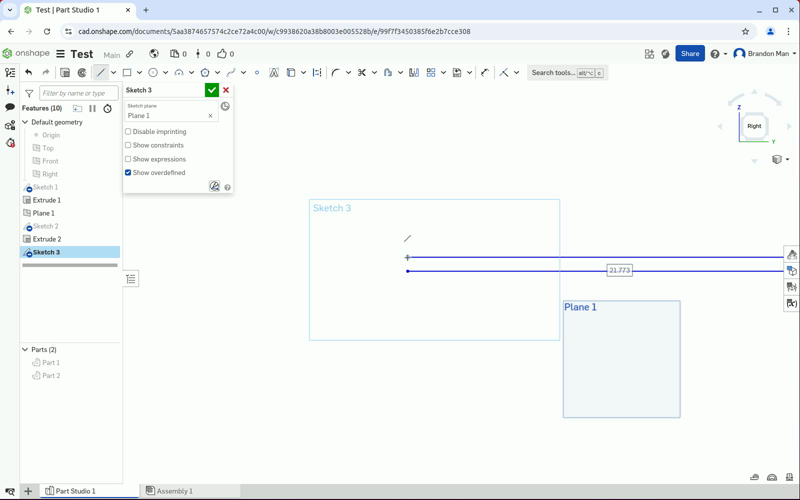
scroll(-6)
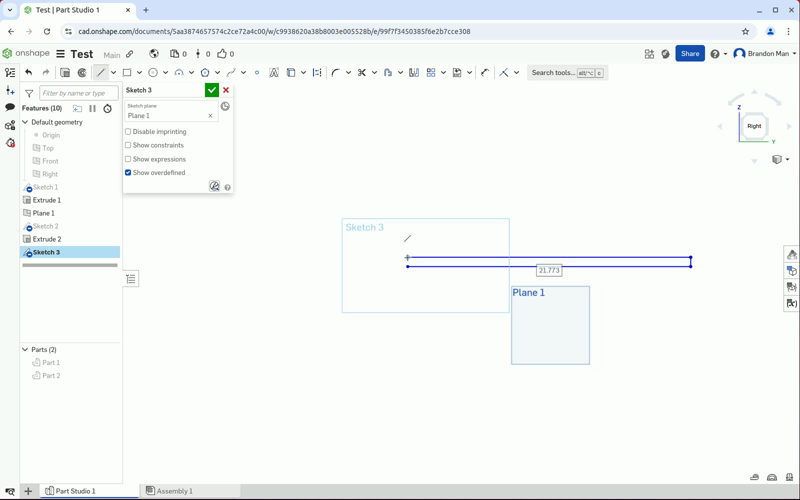
scroll(-6)
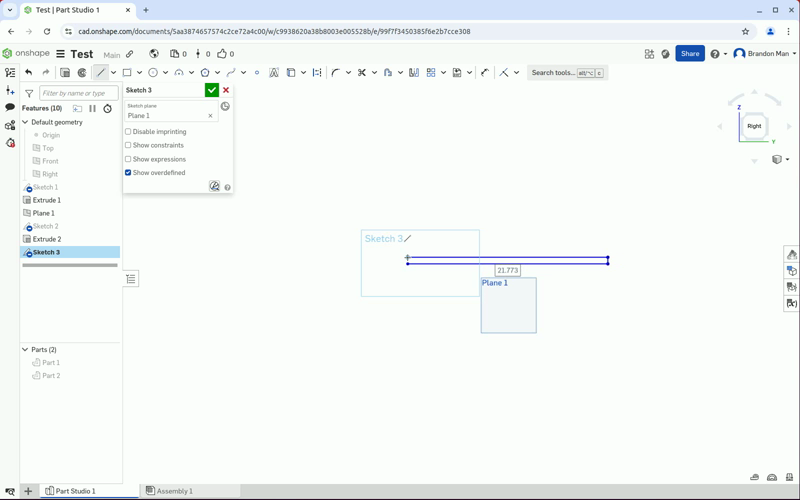
scroll(-6)
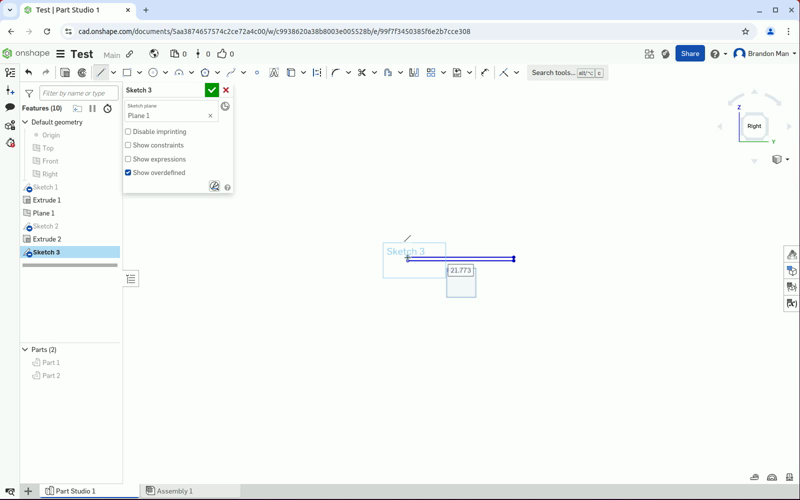
key_up(shift)
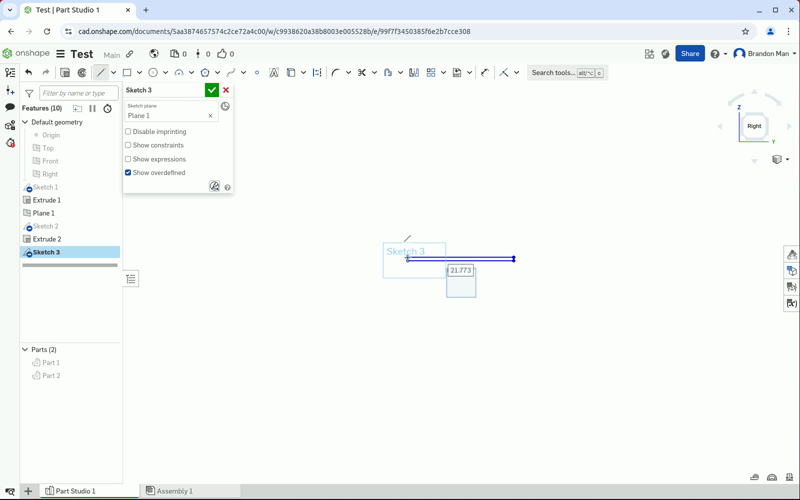
mouse_move(437, 257)
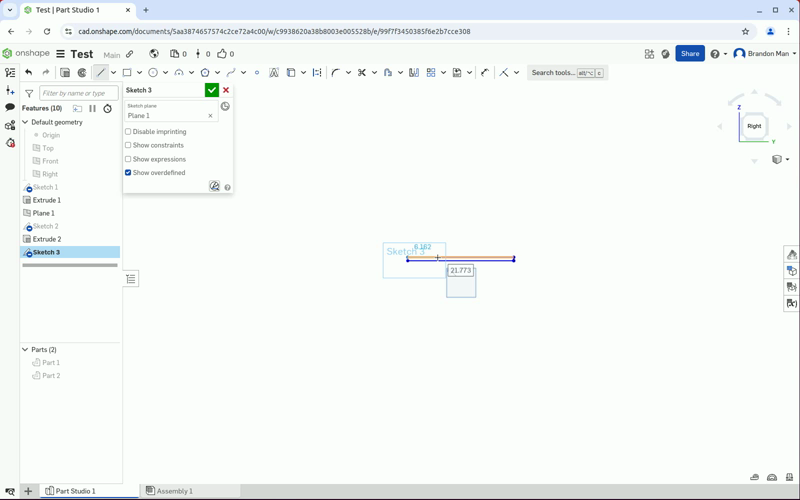
key_down(shift)
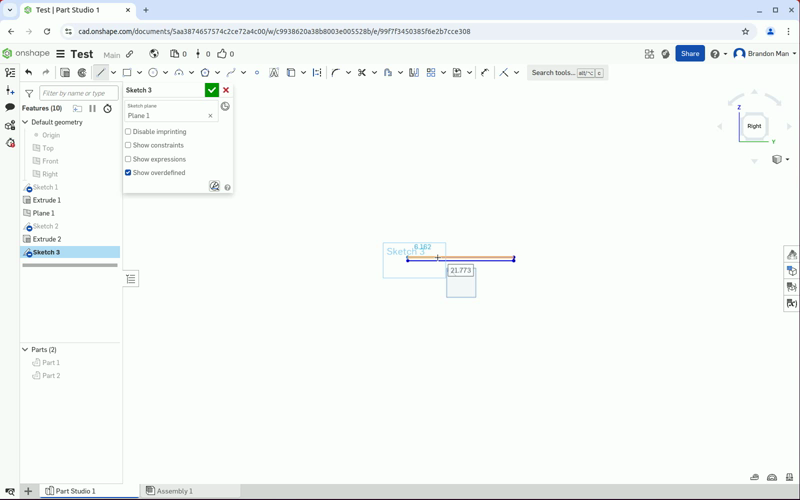
mouse_move(407, 260)
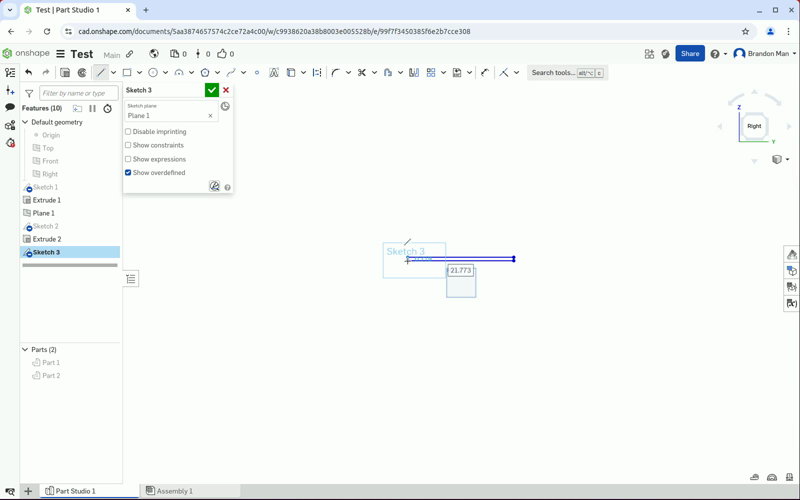
scroll(6)
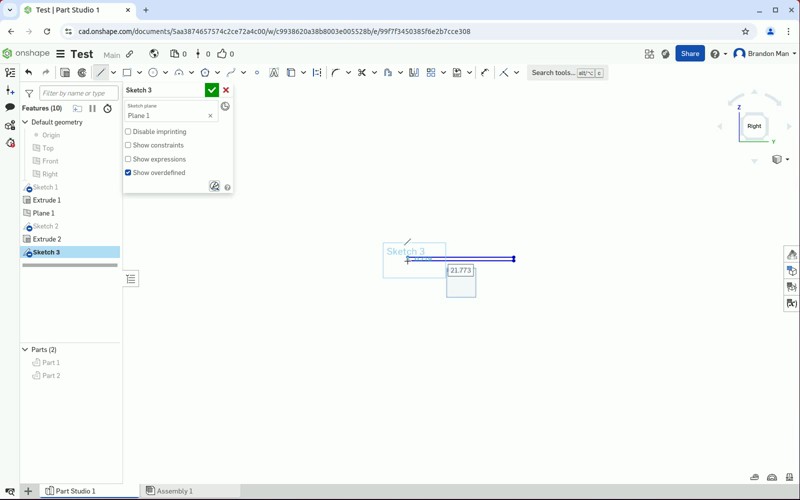
scroll(6)
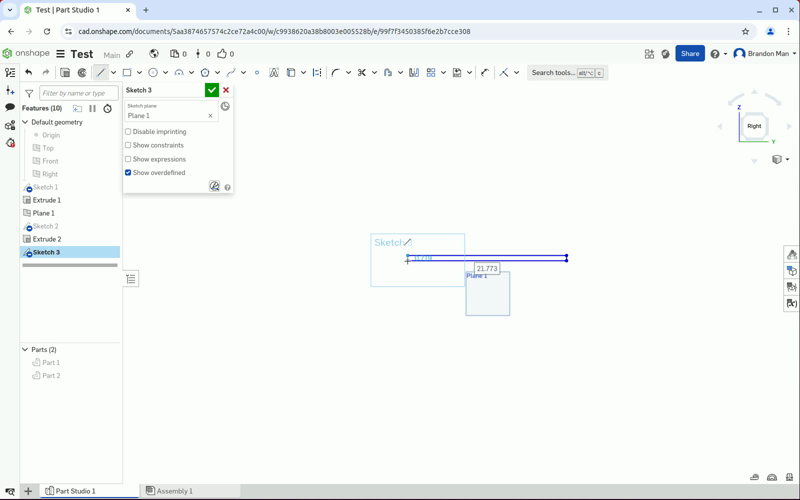
scroll(6)
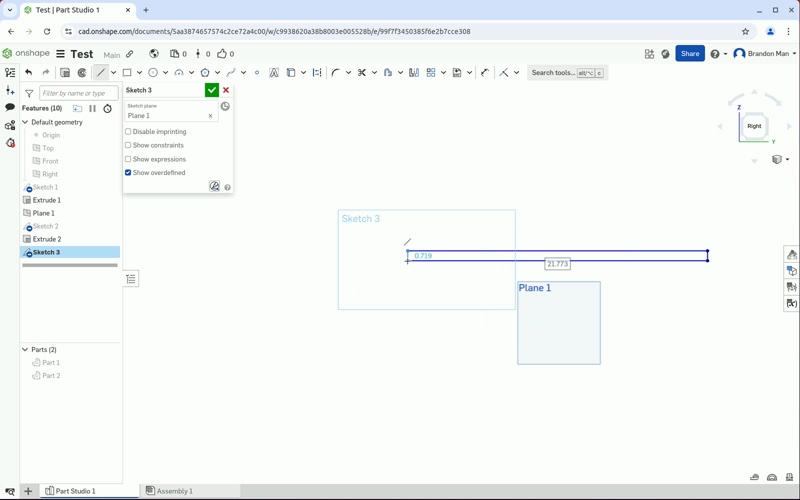
scroll(6)
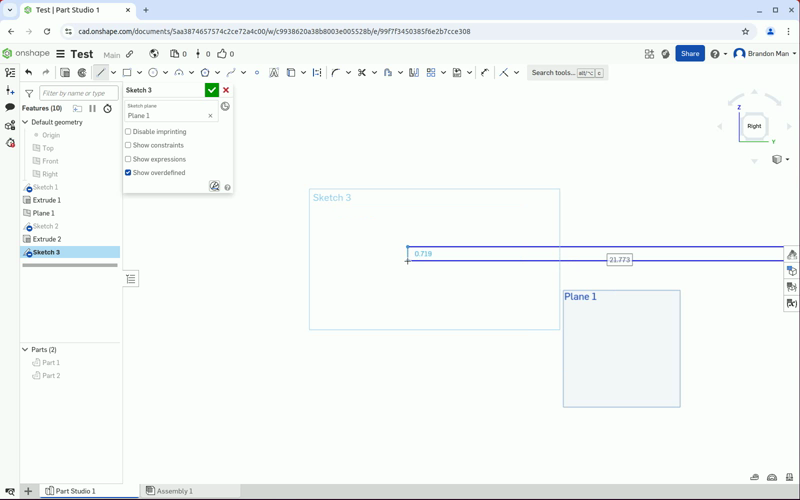
scroll(6)
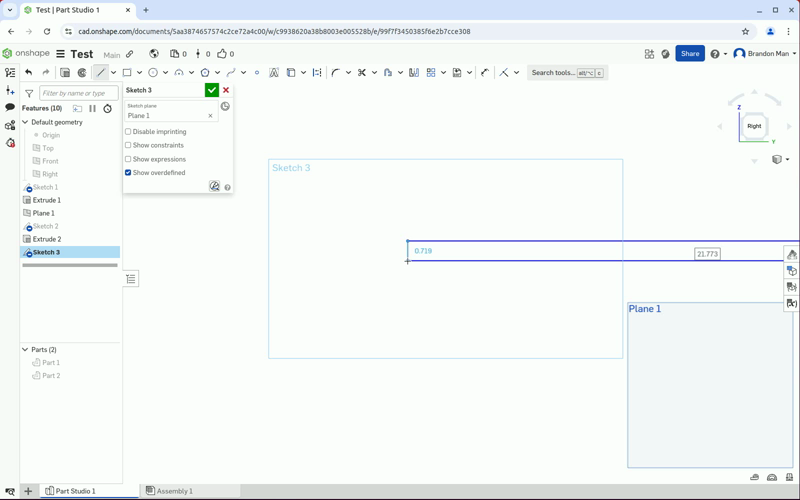
scroll(6)
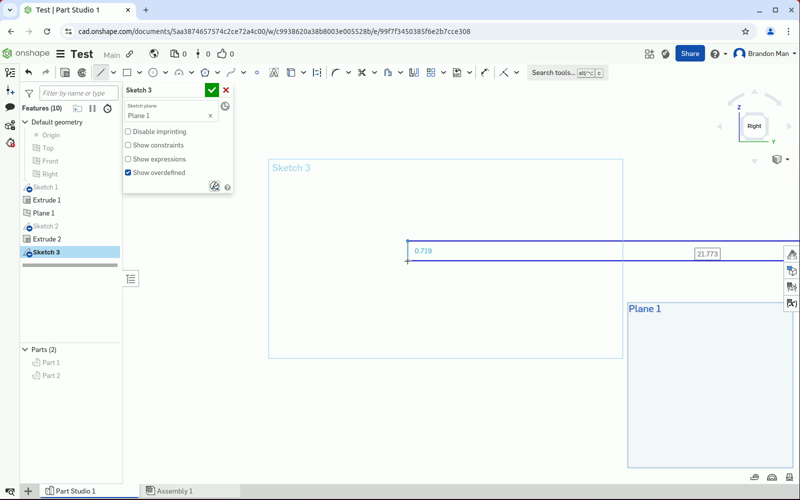
scroll(6)
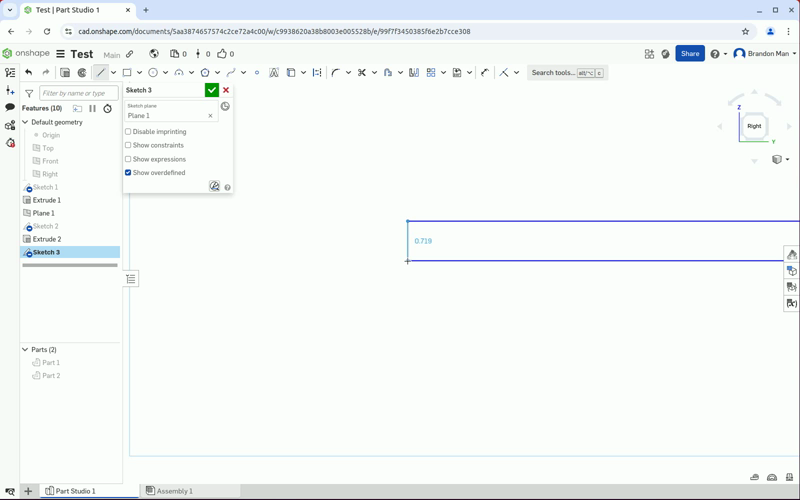
key_up(shift)
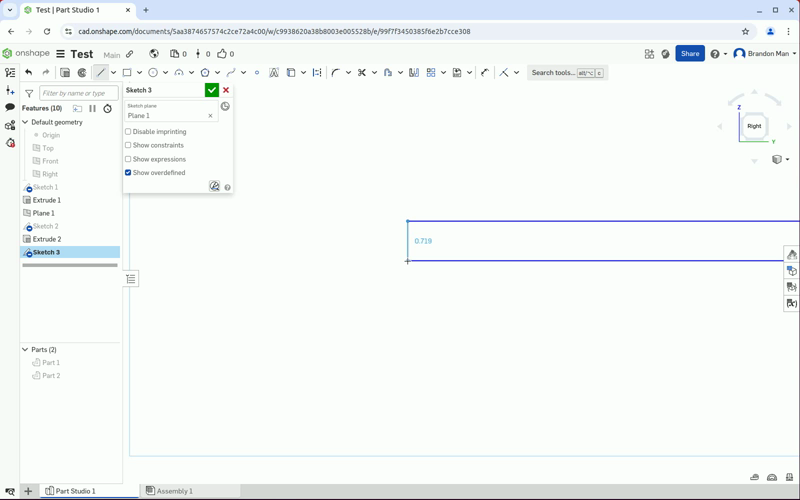
click(407, 260)
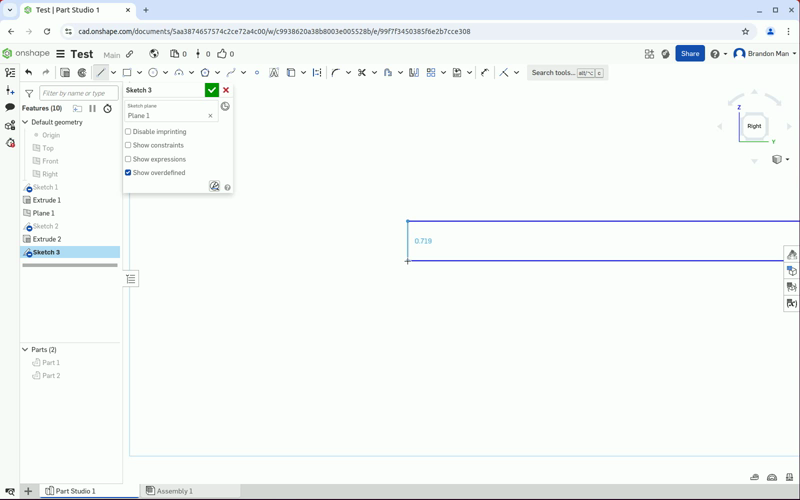
scroll(-6)
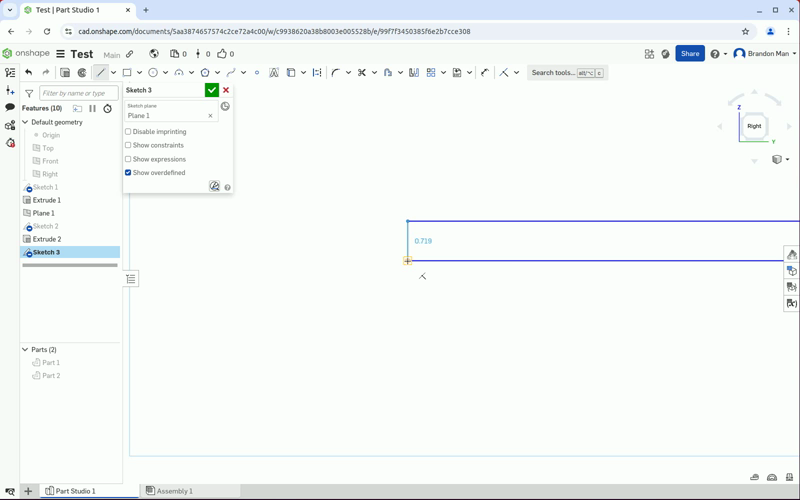
scroll(-6)
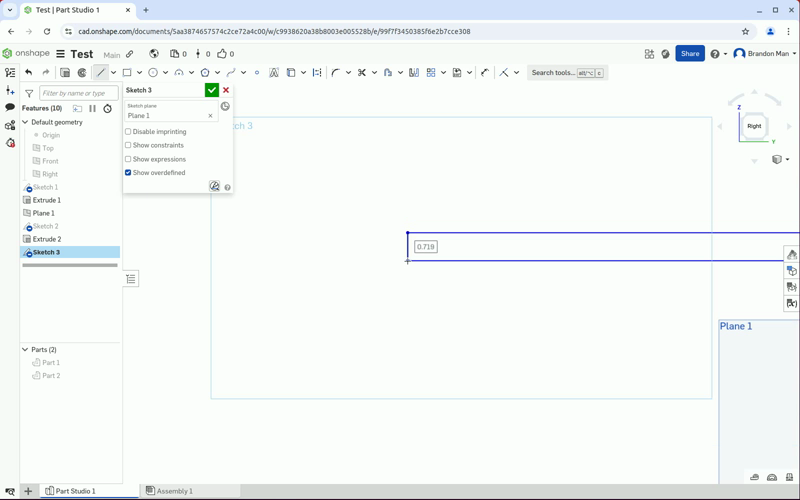
scroll(-6)
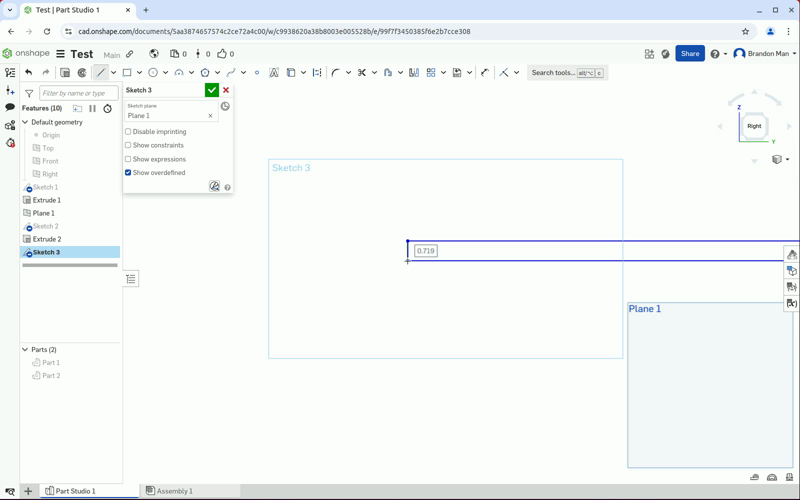
scroll(-6)
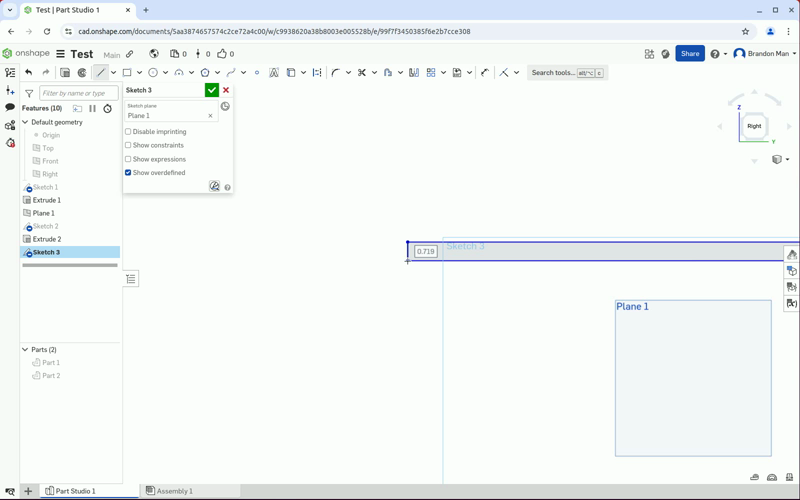
scroll(-6)
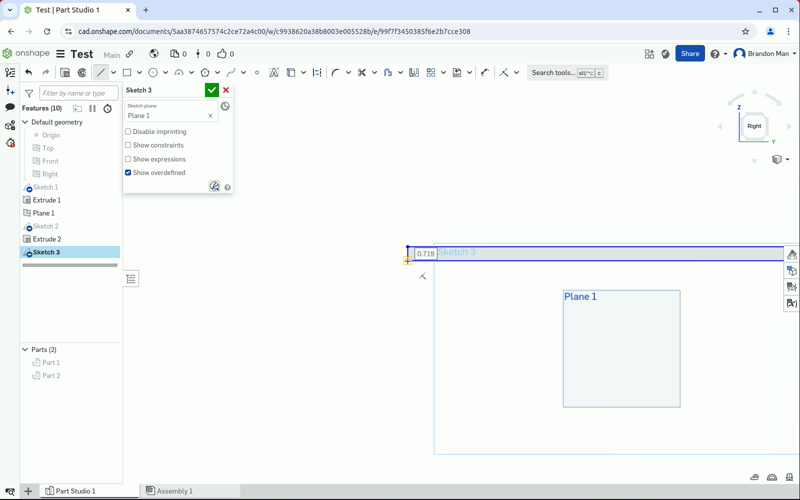
scroll(-6)
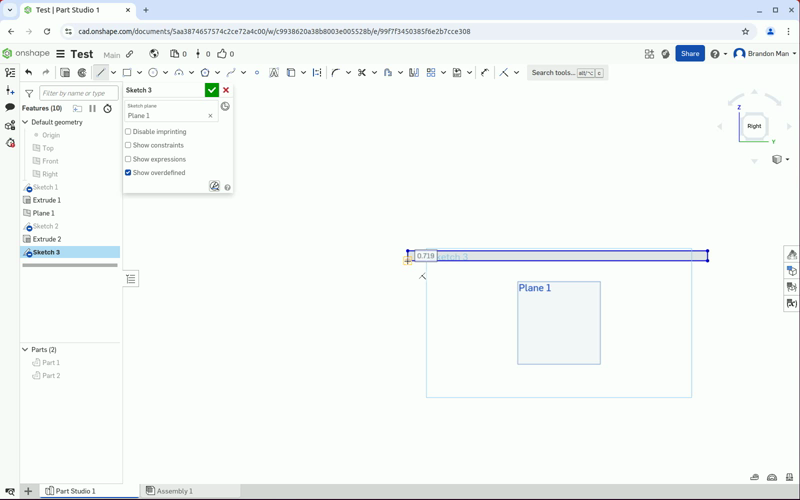
scroll(-6)
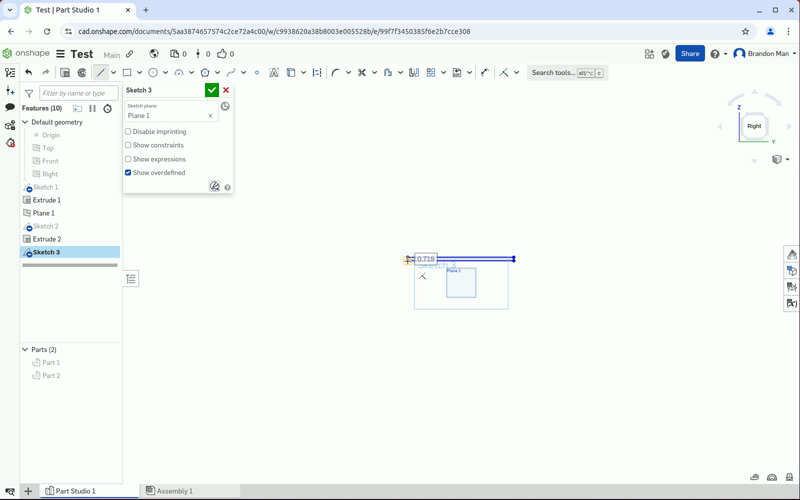
key(esc)
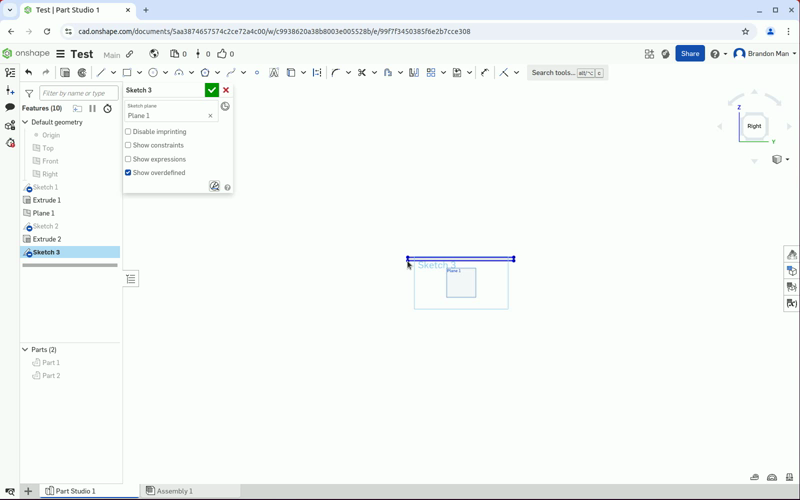
mouse_move(469, 259)
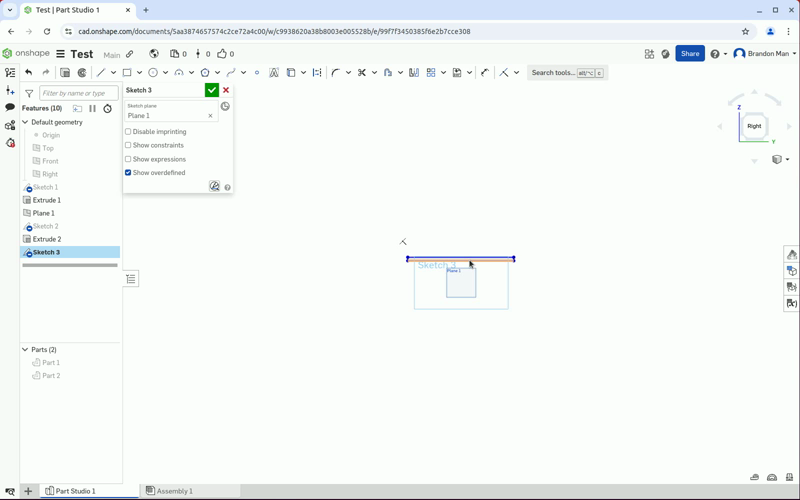
scroll(6)
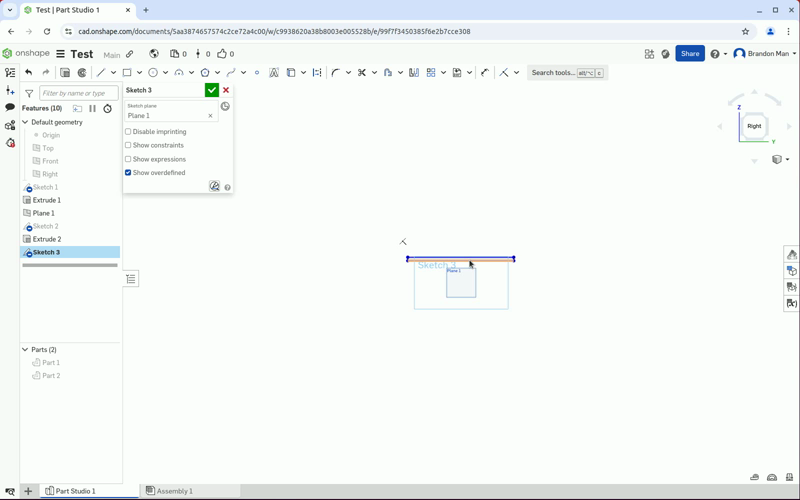
scroll(6)
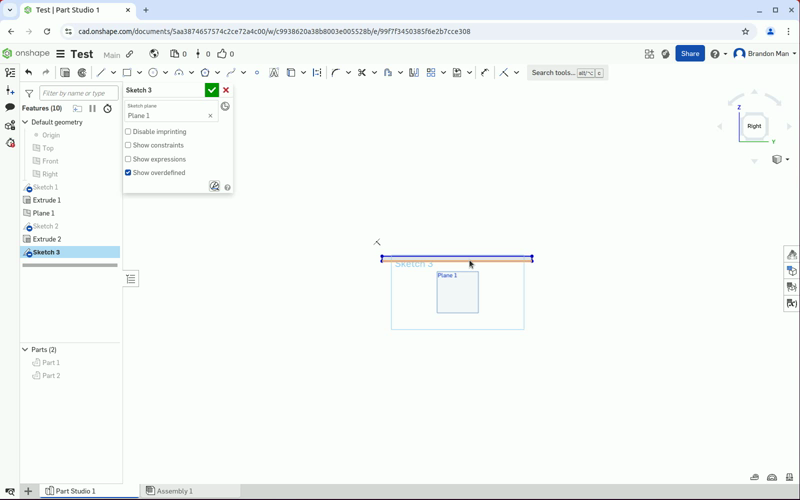
scroll(6)
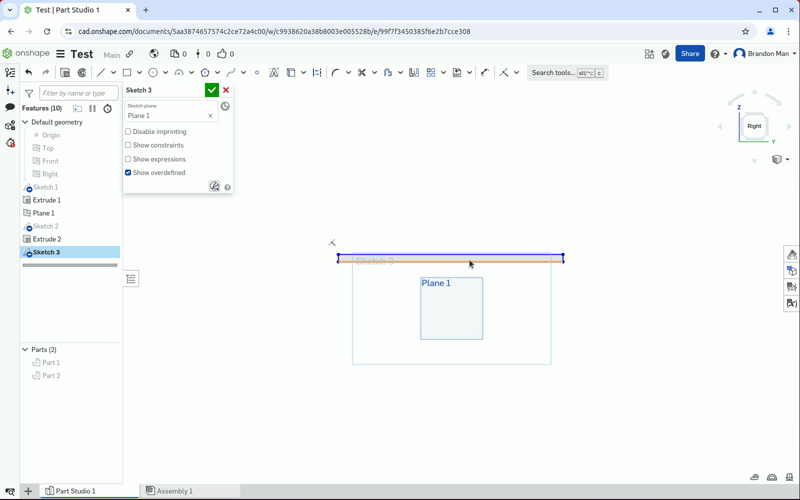
scroll(6)
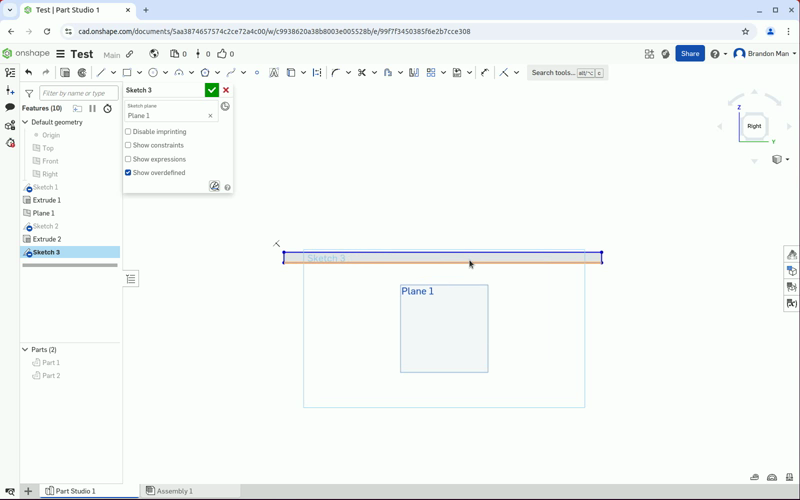
scroll(6)
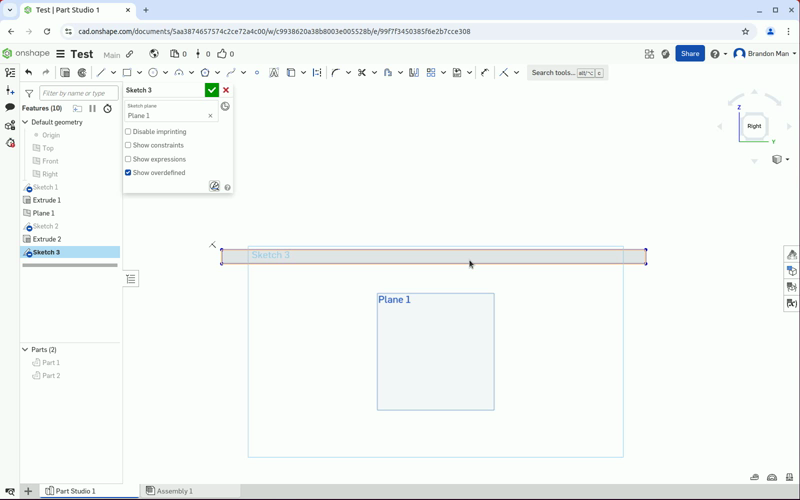
scroll(6)
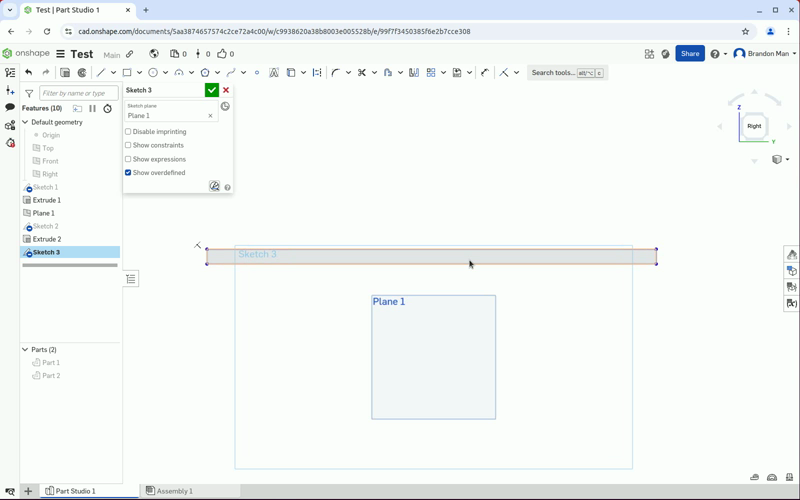
scroll(6)
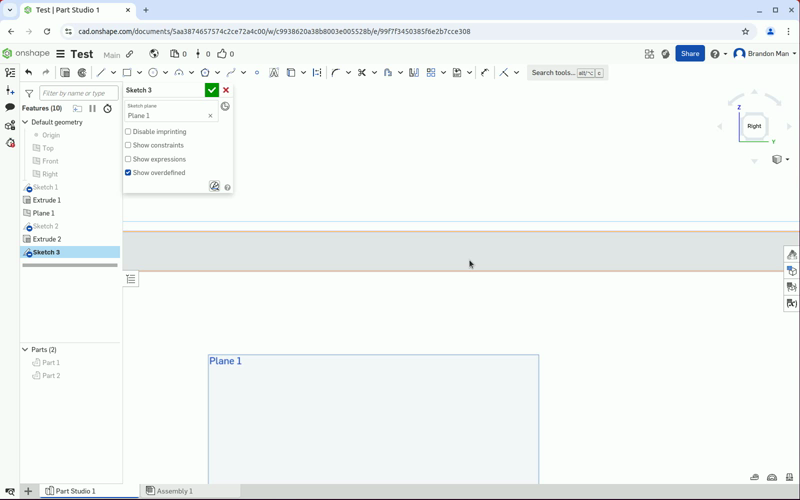
click(469, 259)
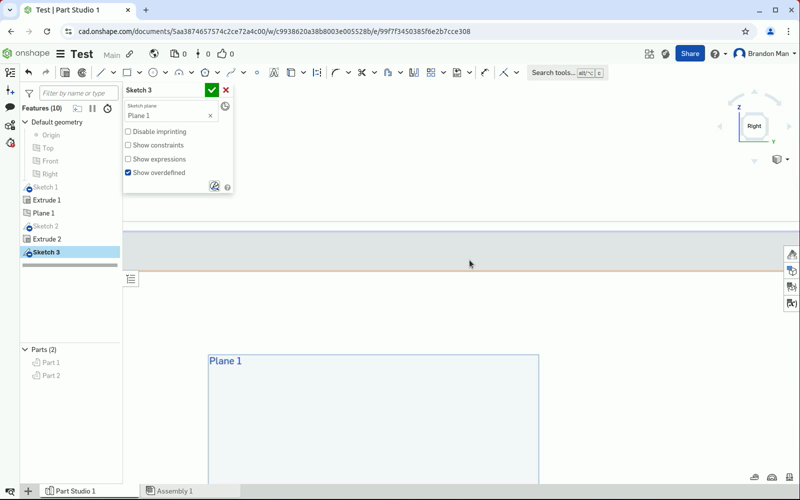
scroll(-6)
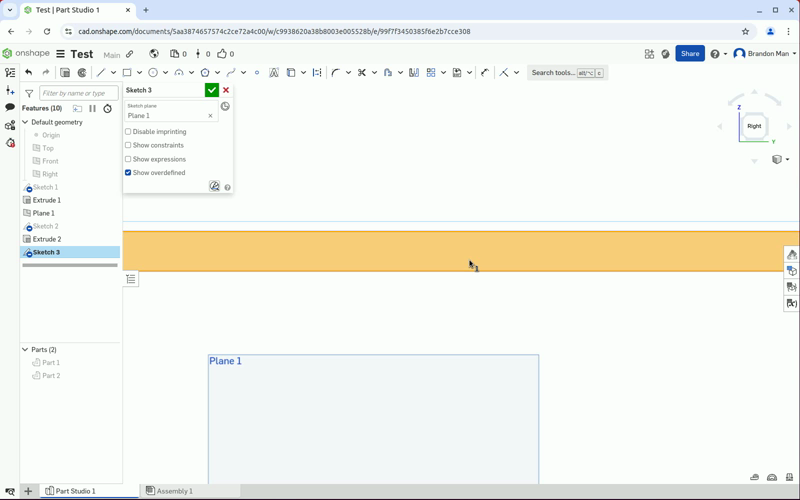
scroll(-6)
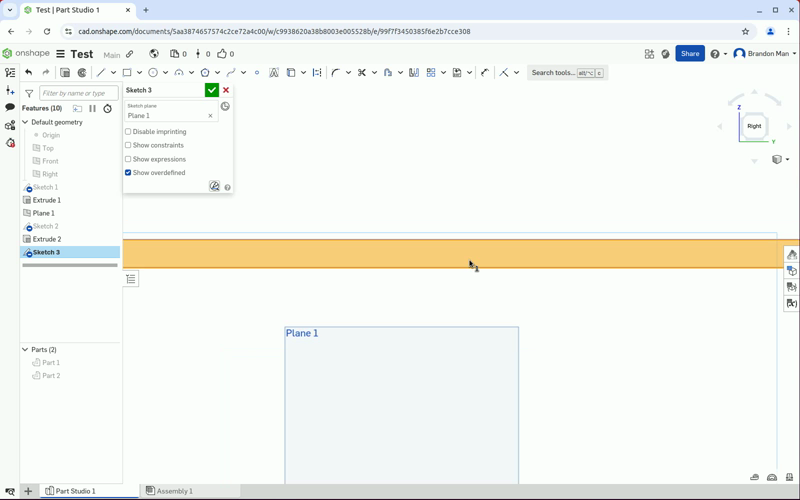
scroll(-6)
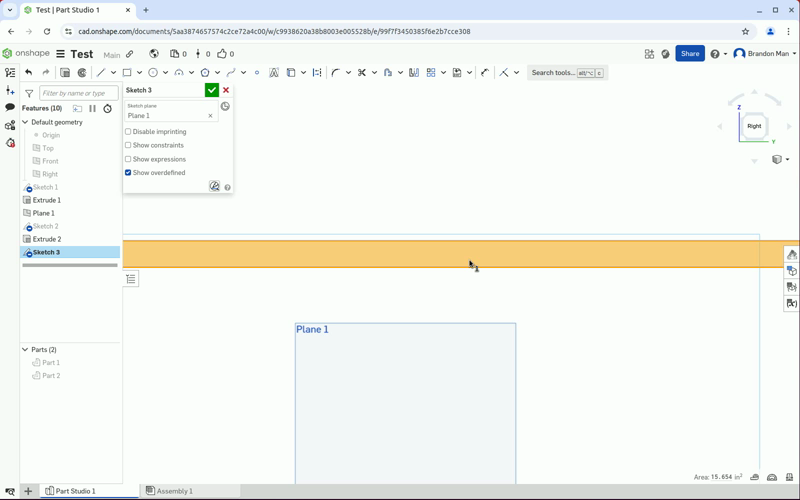
scroll(-6)
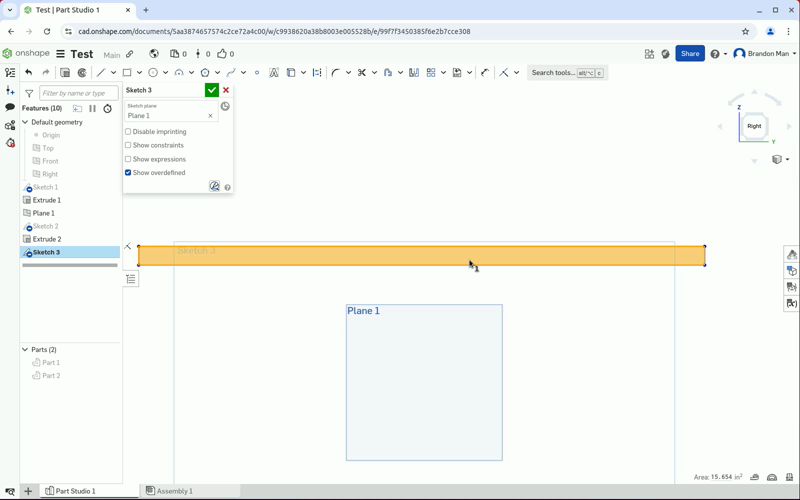
scroll(-6)
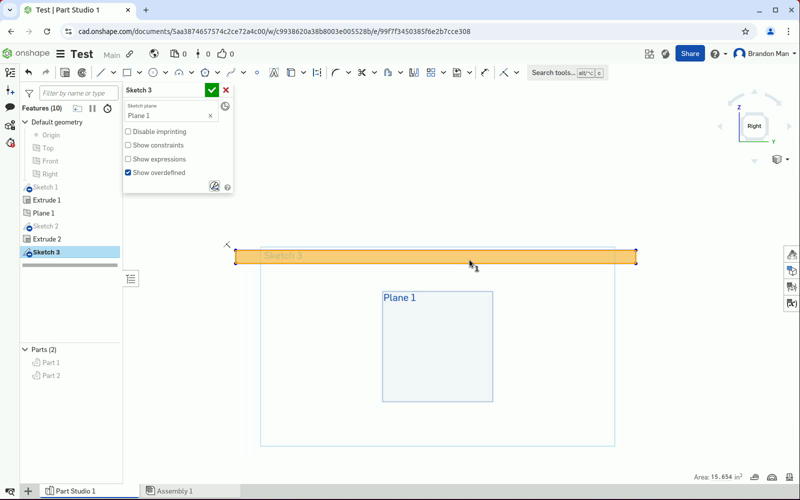
scroll(-6)
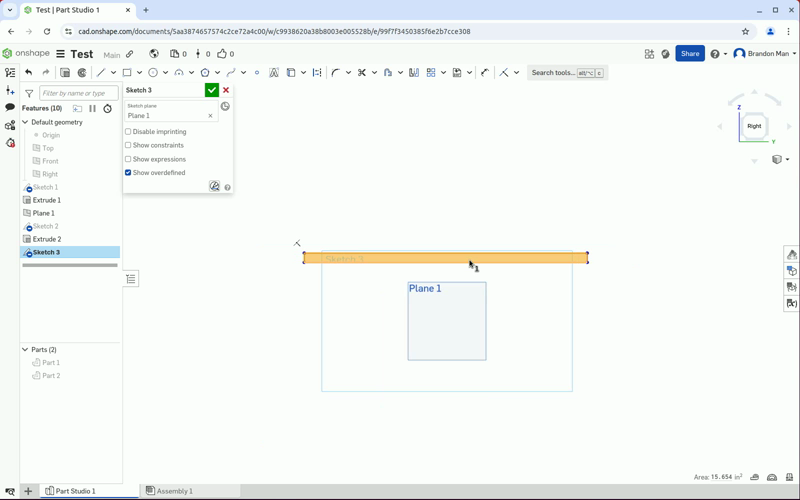
scroll(-6)
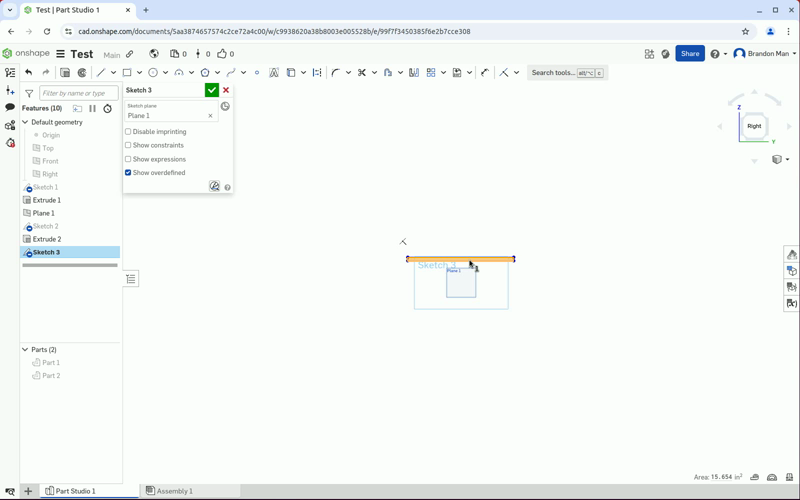
mouse_move(73, 352)
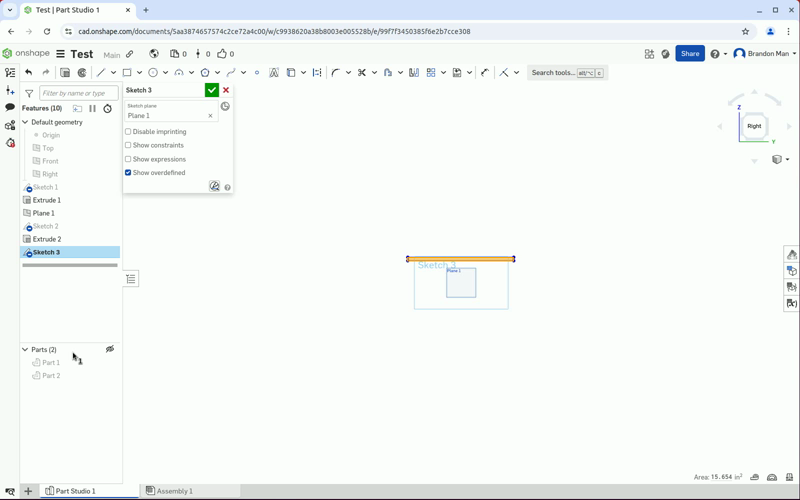
key(shift+y)
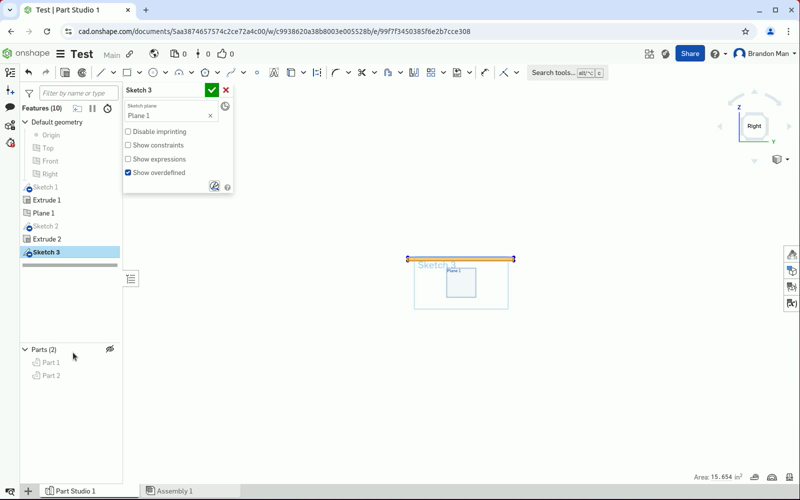
key(shift+e)
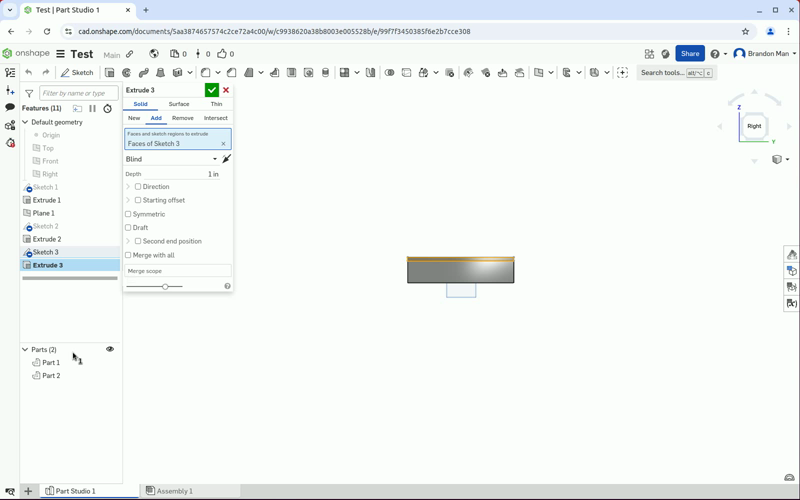
mouse_move(143, 106)
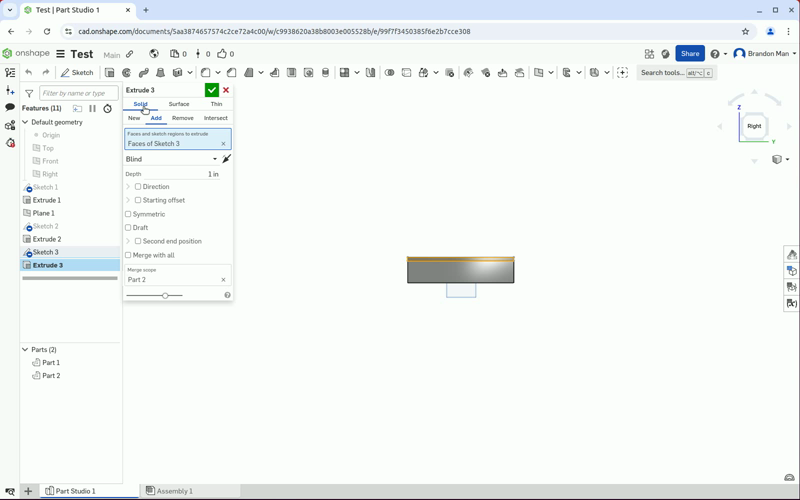
click(143, 106)
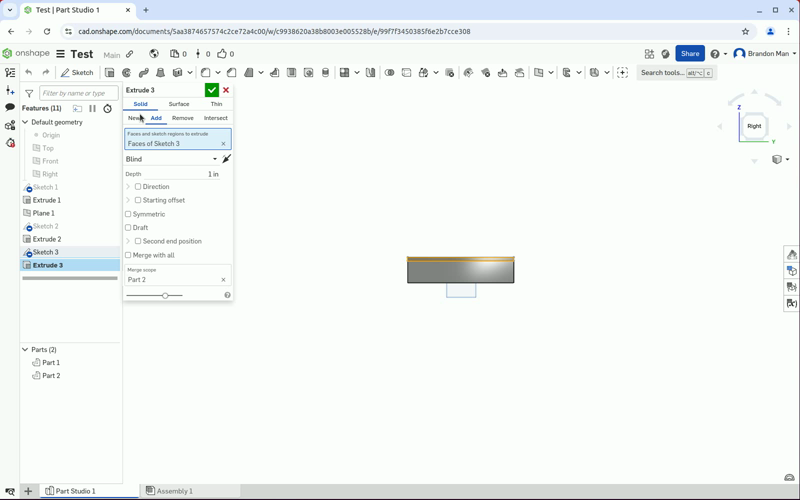
mouse_move(137, 120)
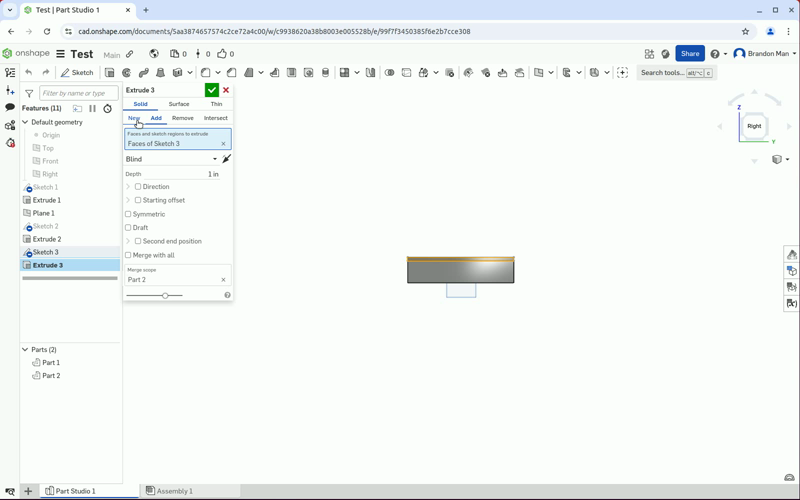
click(137, 120)
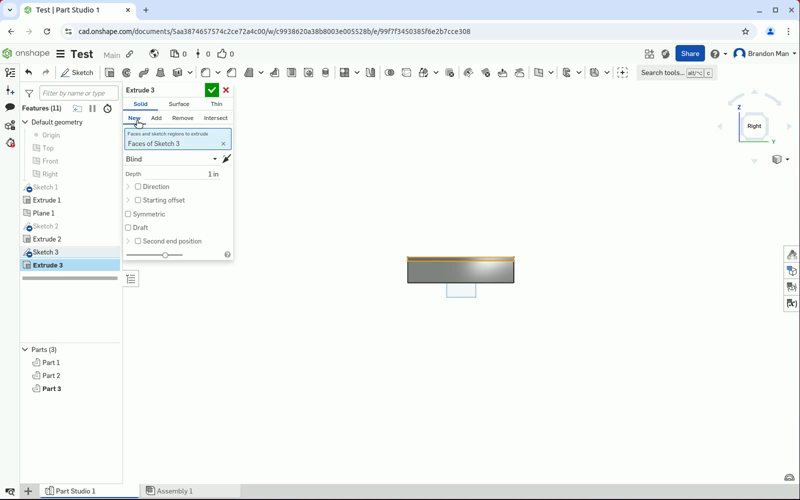
key(tab, 4)
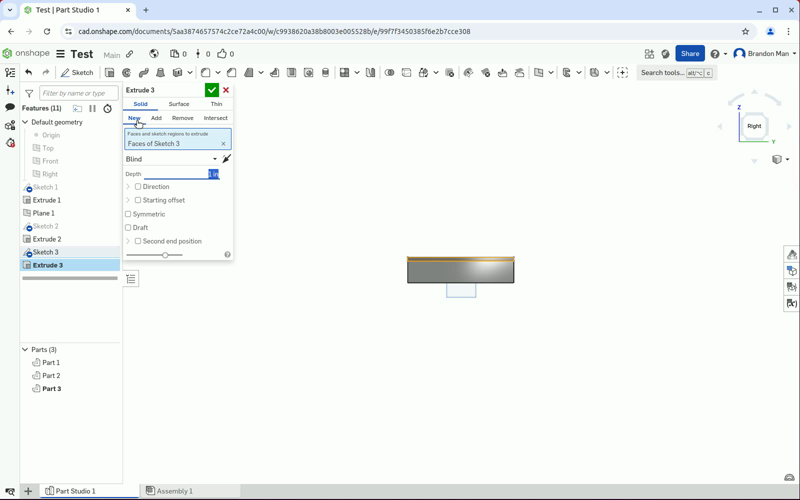
text(0.722)
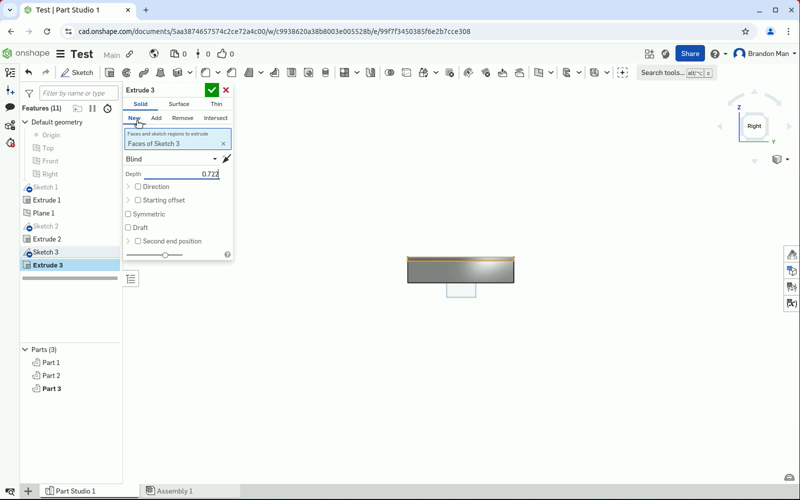
key(enter)
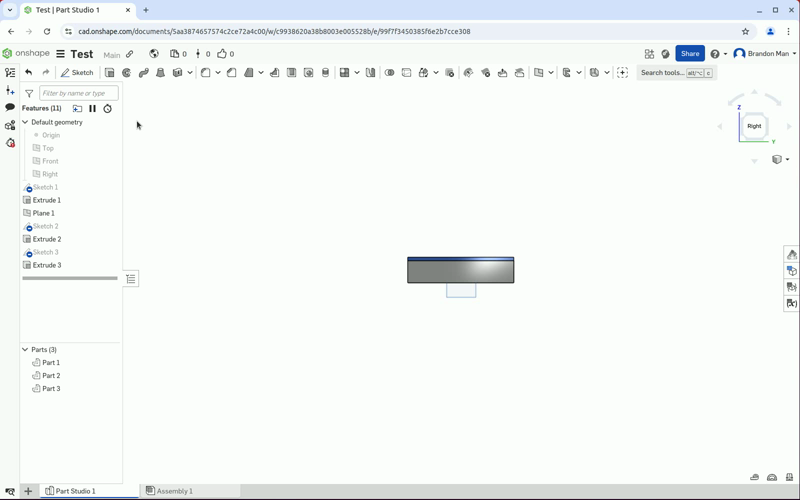
key(shift+h)
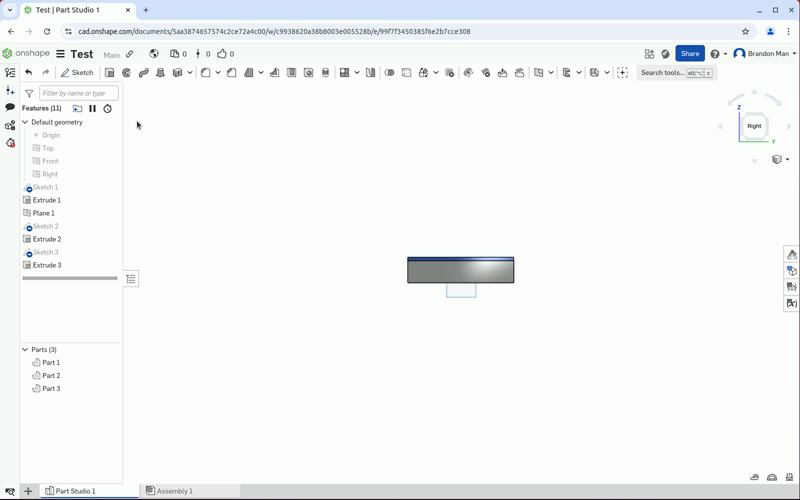
key(shift+h)
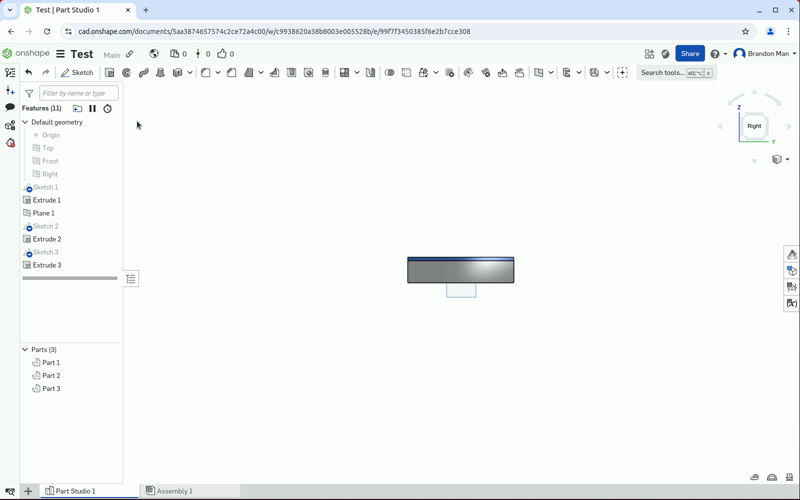
mouse_move(73, 189)
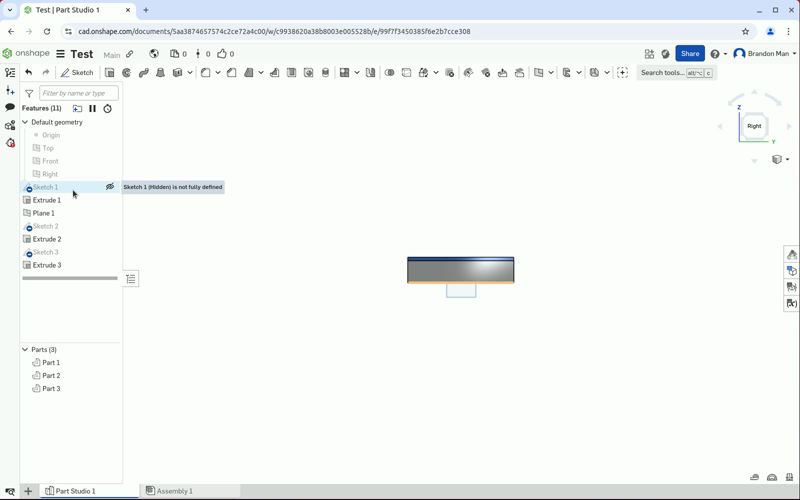
click(73, 189)
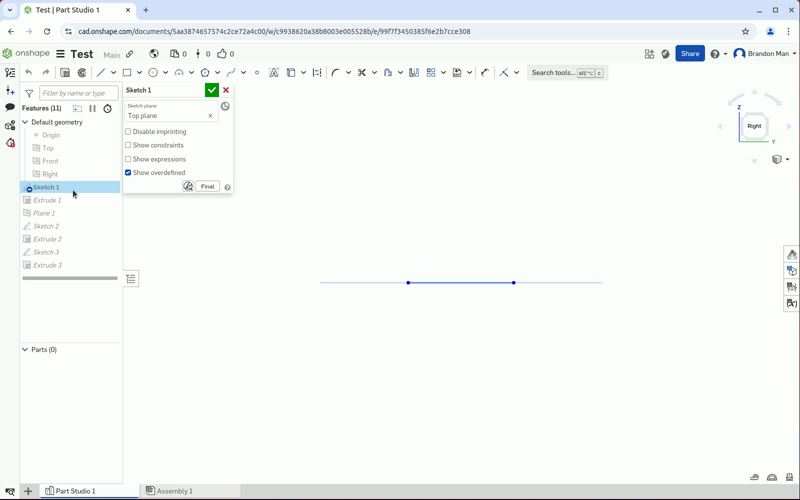
mouse_move(229, 92)
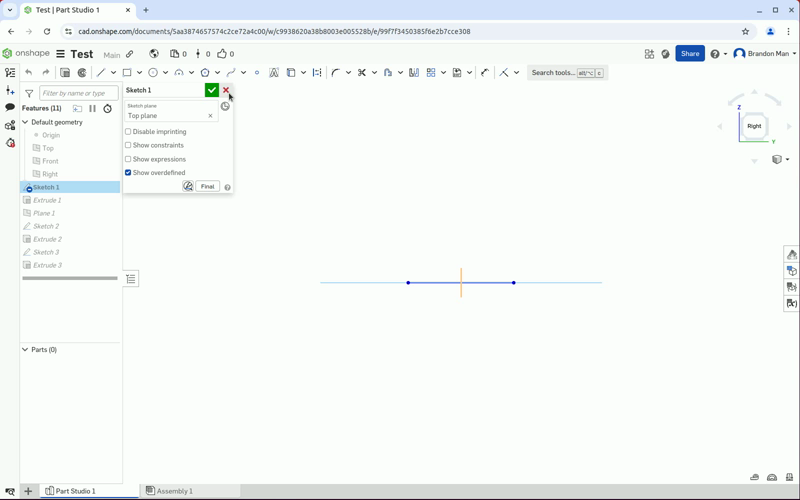
click(229, 92)
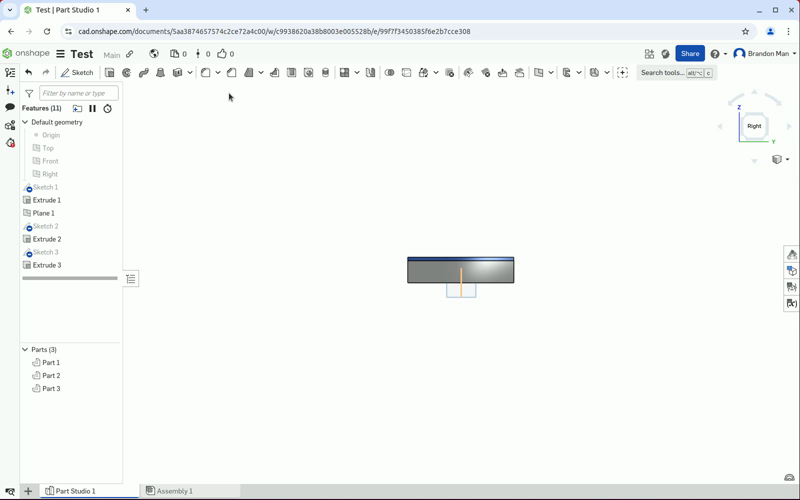
mouse_move(73, 352)
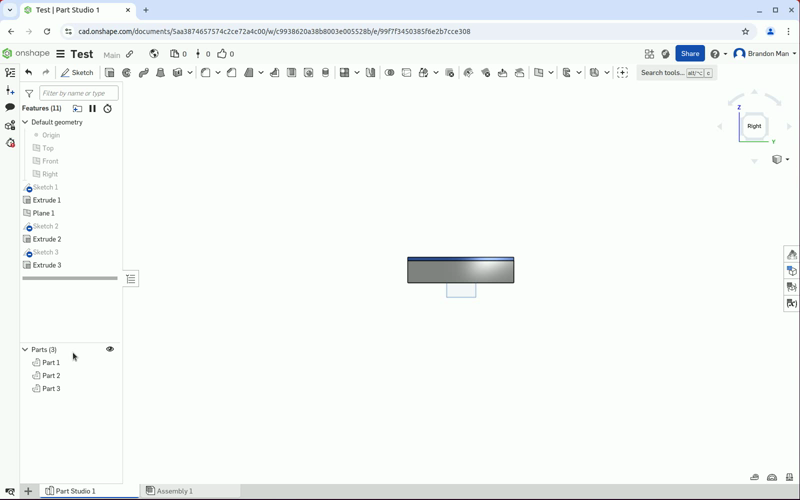
key(y)
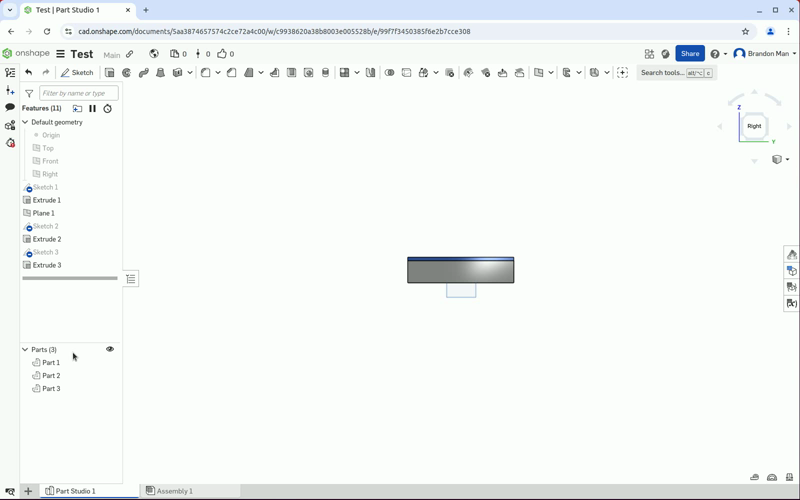
key(shift+p)
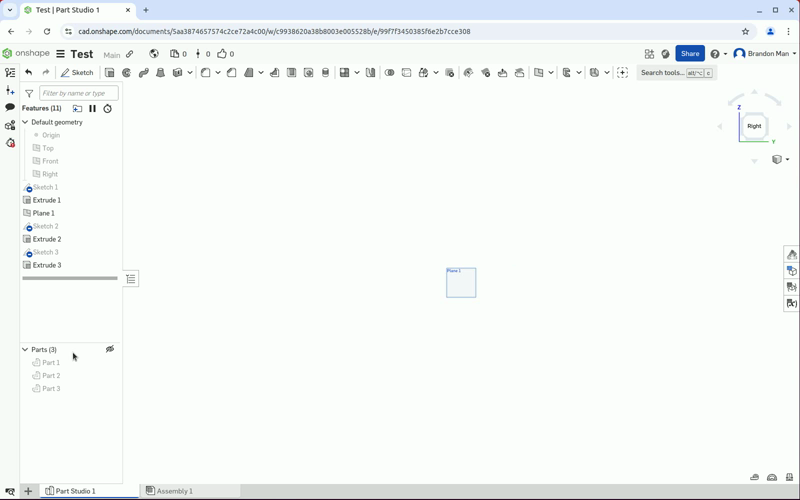
key(space)
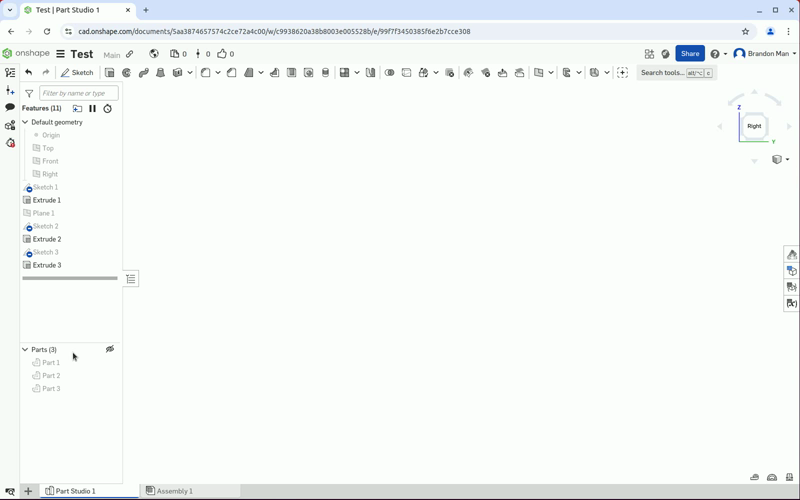
key_down(shift)
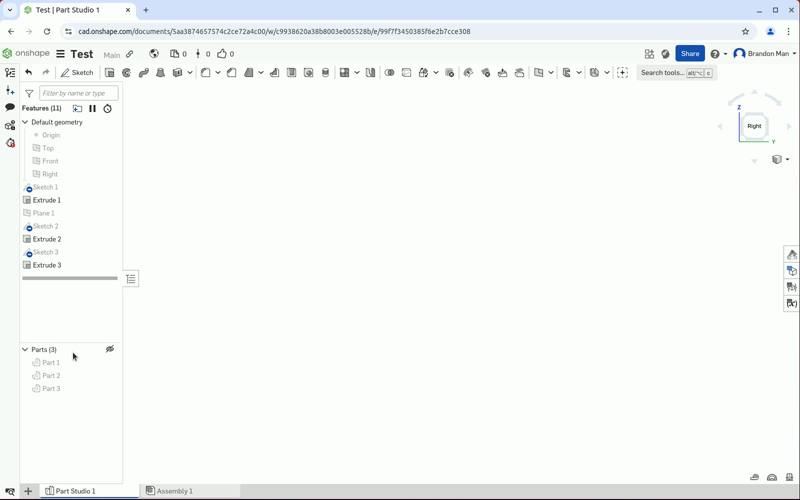
key(right)
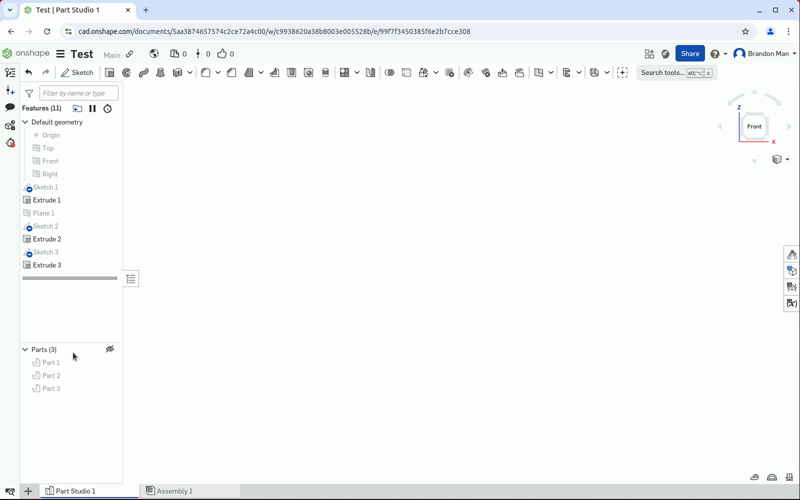
key_up(shift)
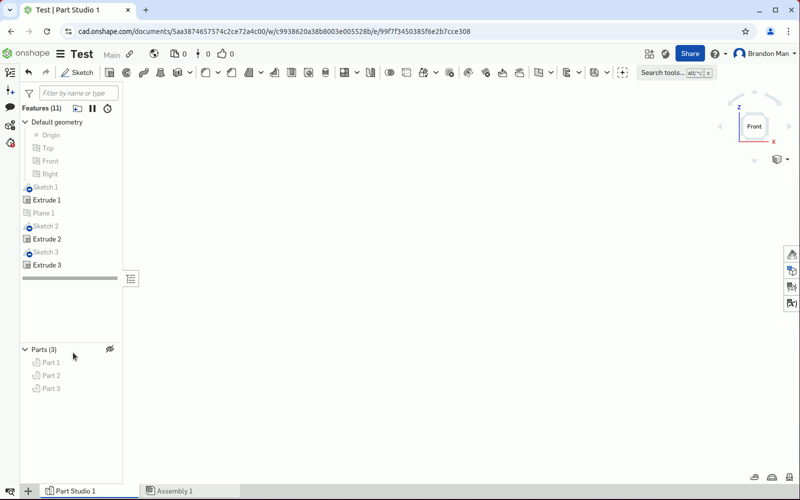
mouse_move(73, 352)
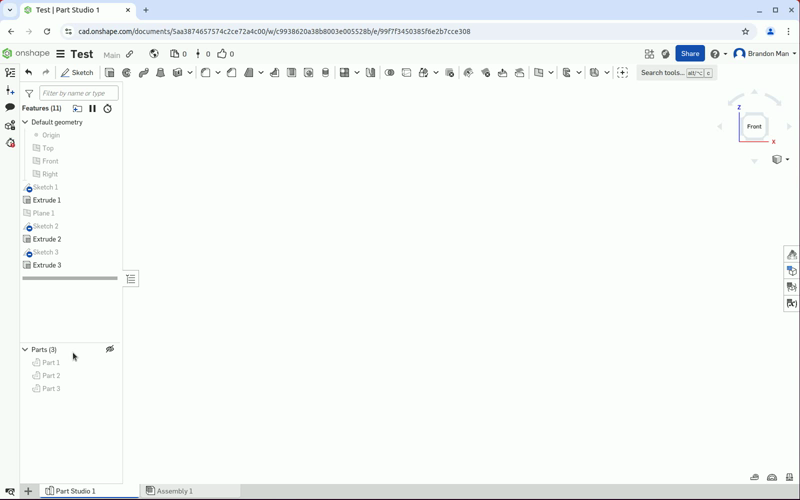
key(shift+y)
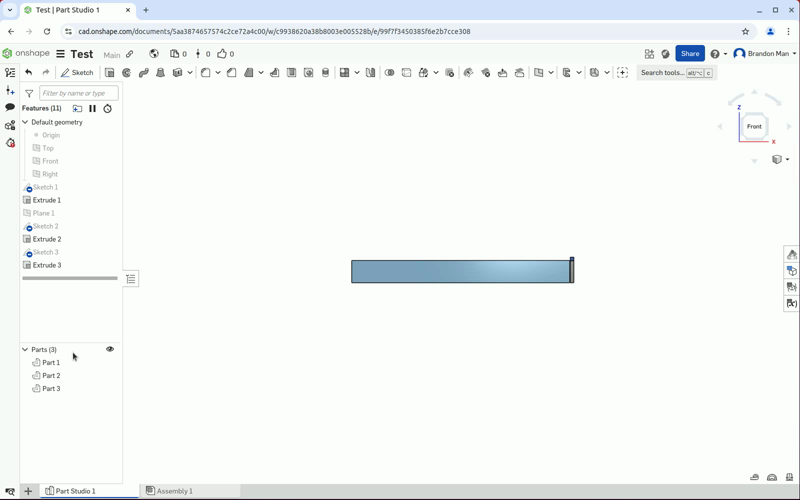
mouse_move(541, 75)
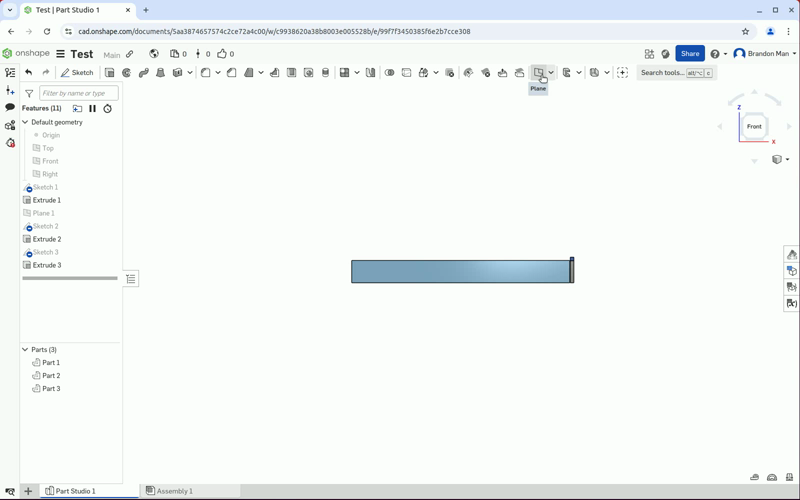
click(541, 75)
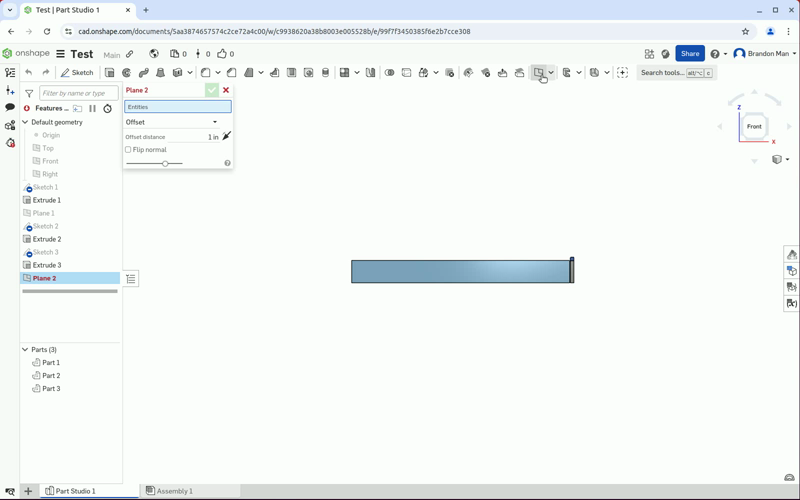
mouse_move(73, 163)
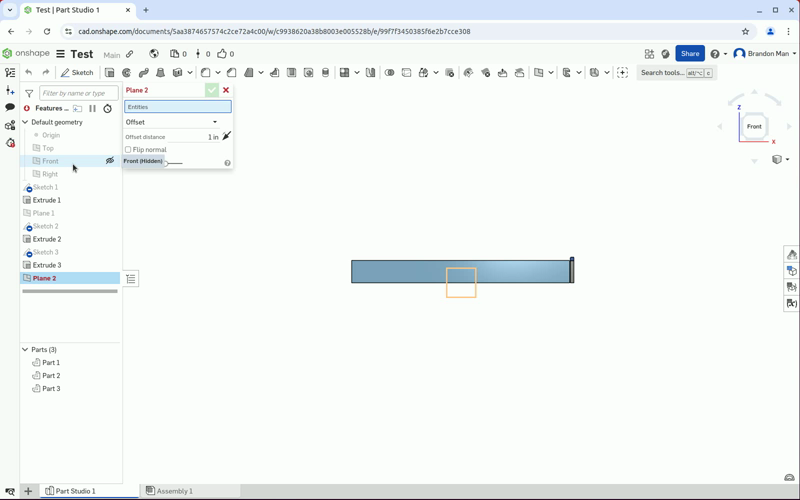
click(73, 163)
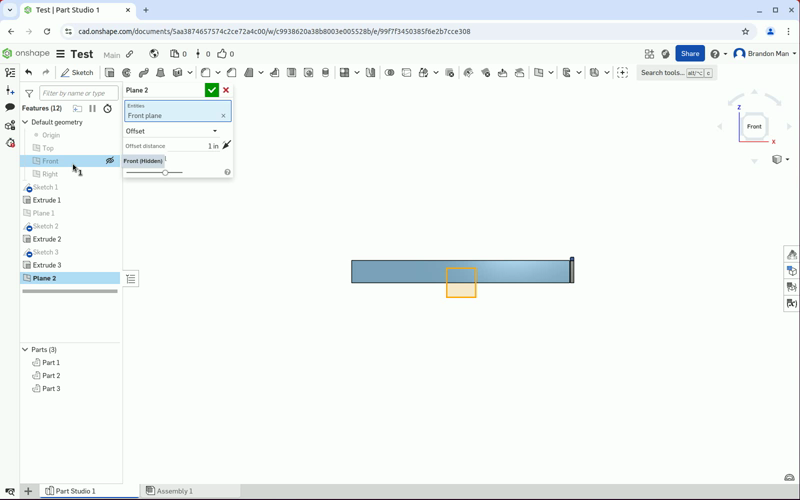
key(tab, 2)
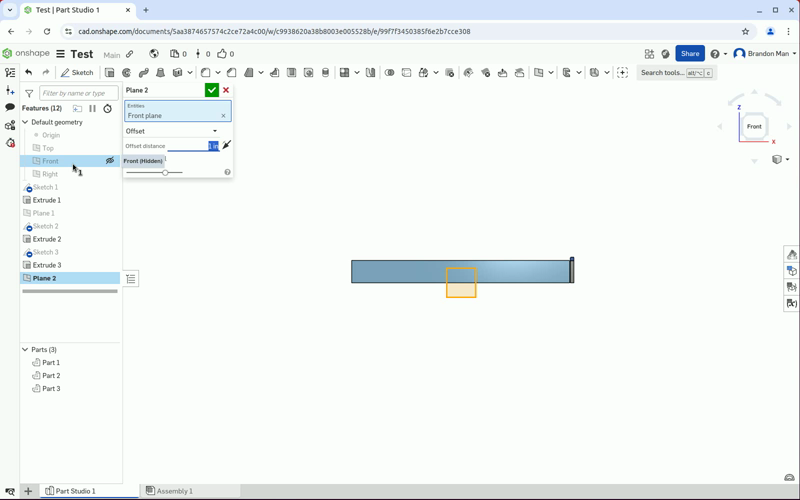
text(10.845)
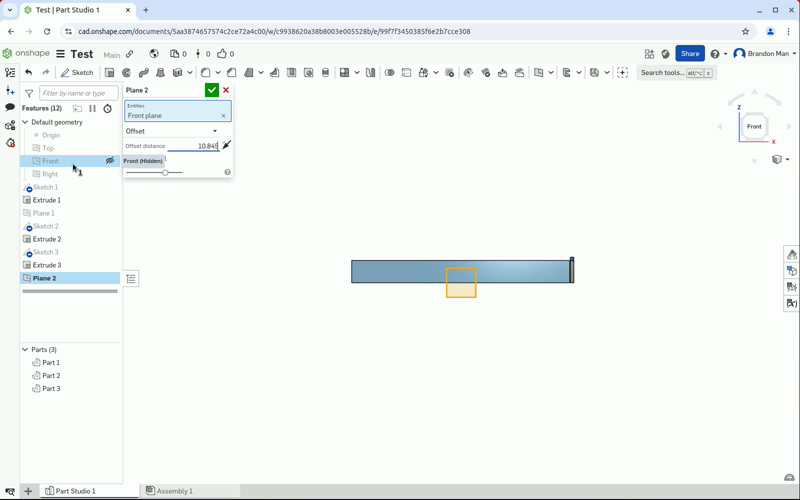
key(enter, 2)
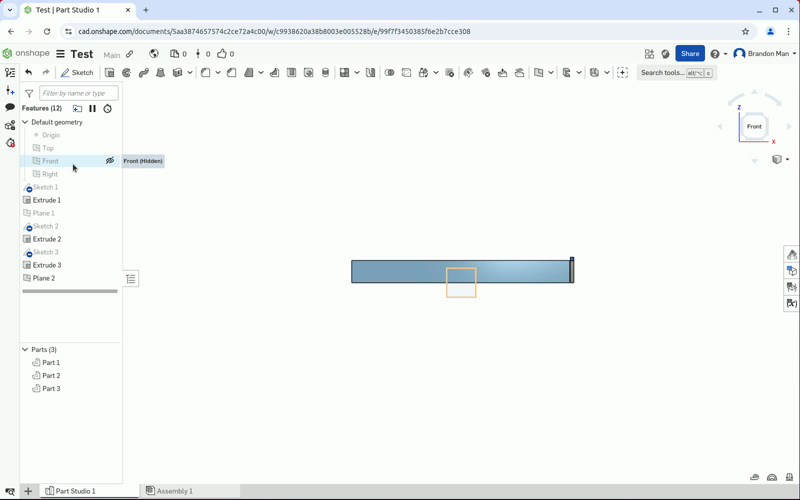
key(shift+s)
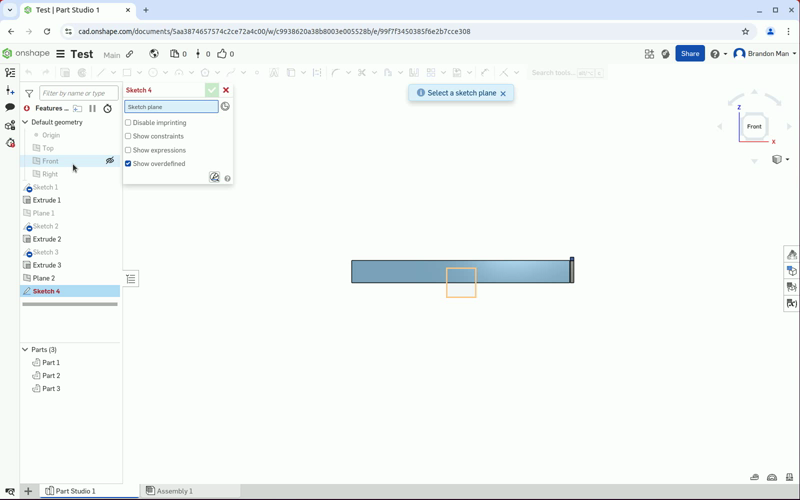
mouse_move(73, 280)
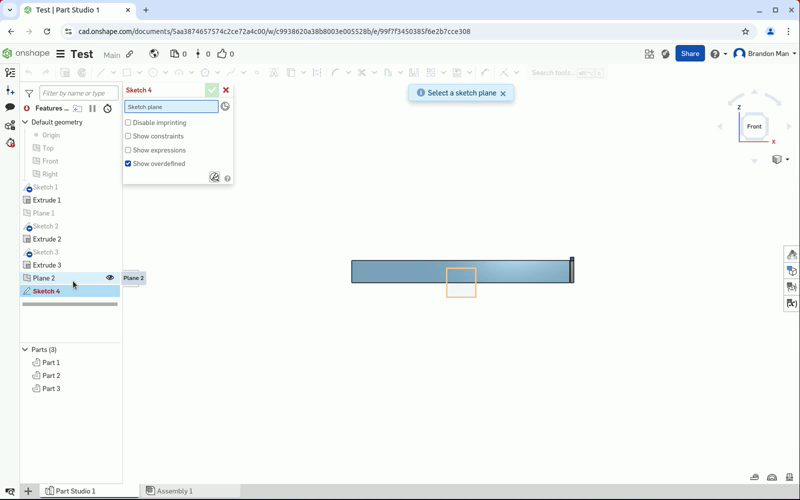
click(73, 280)
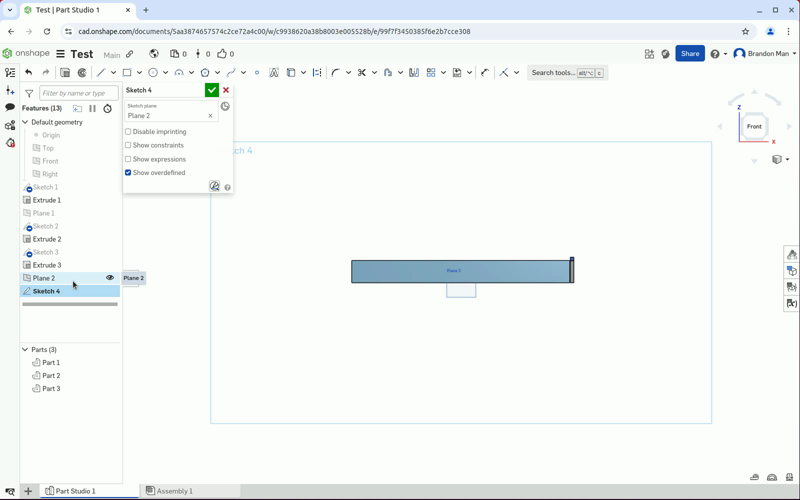
mouse_move(73, 352)
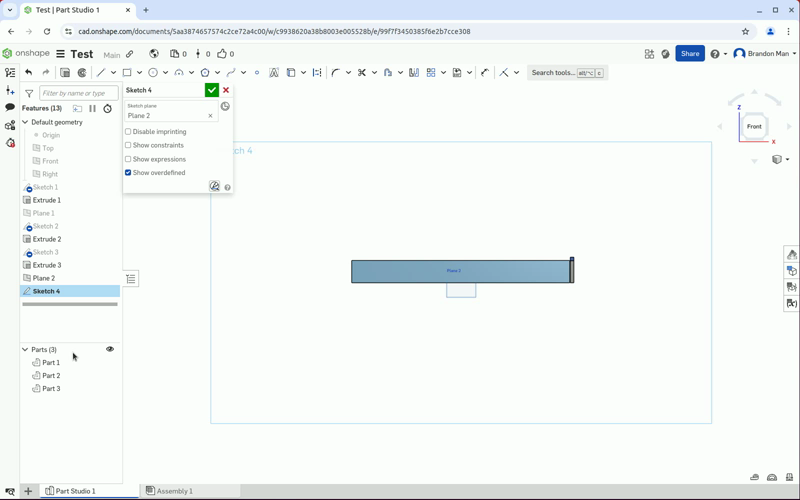
key(y)
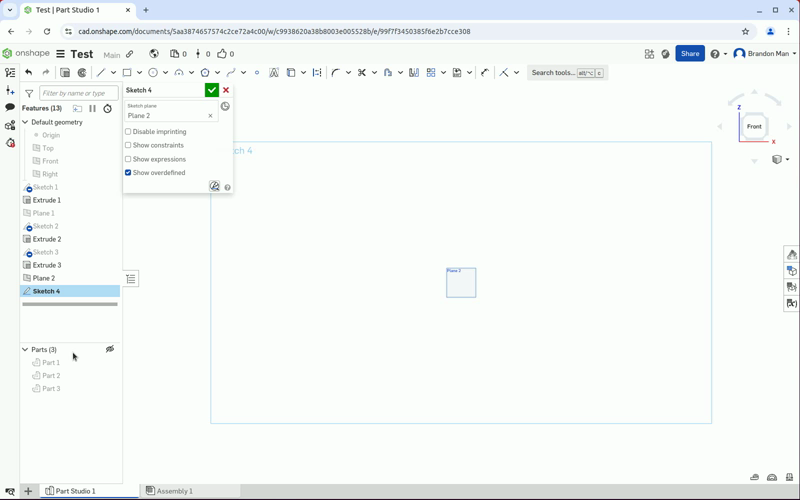
key(l)
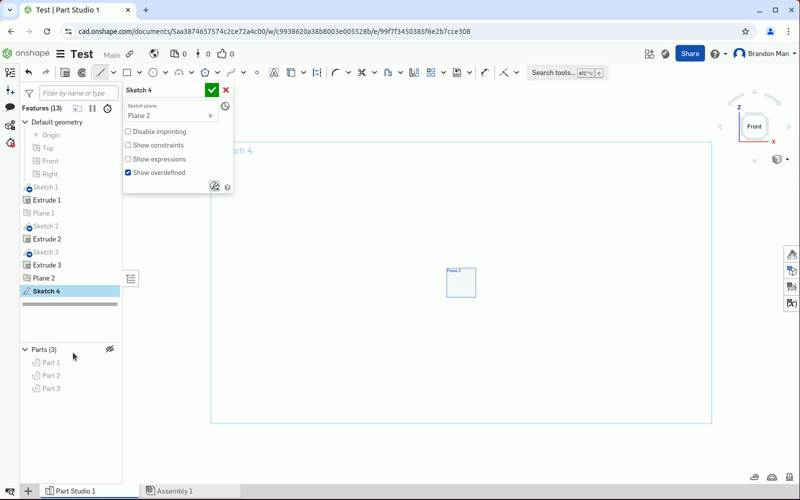
key_down(shift)
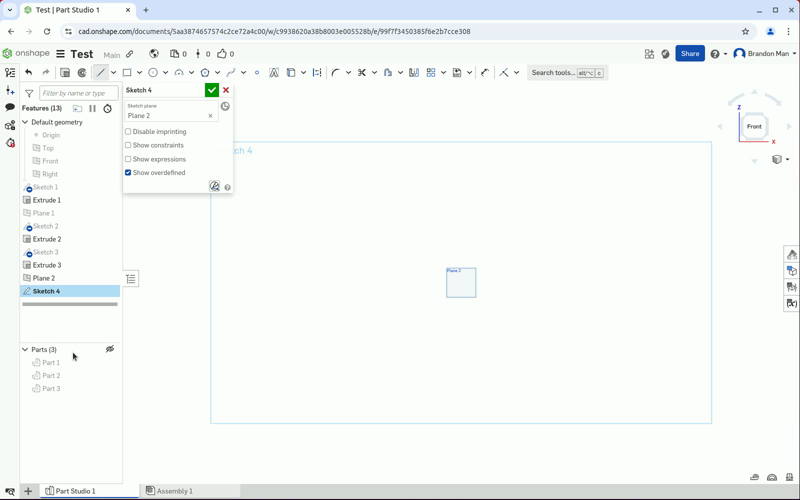
mouse_move(348, 282)
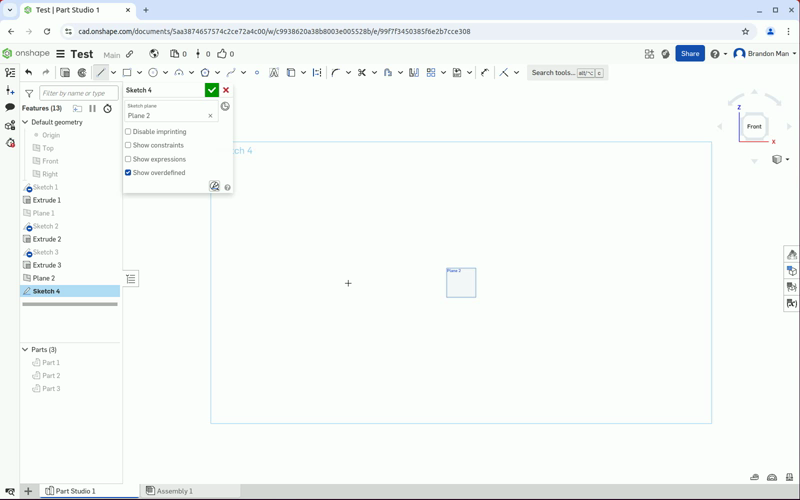
click(348, 282)
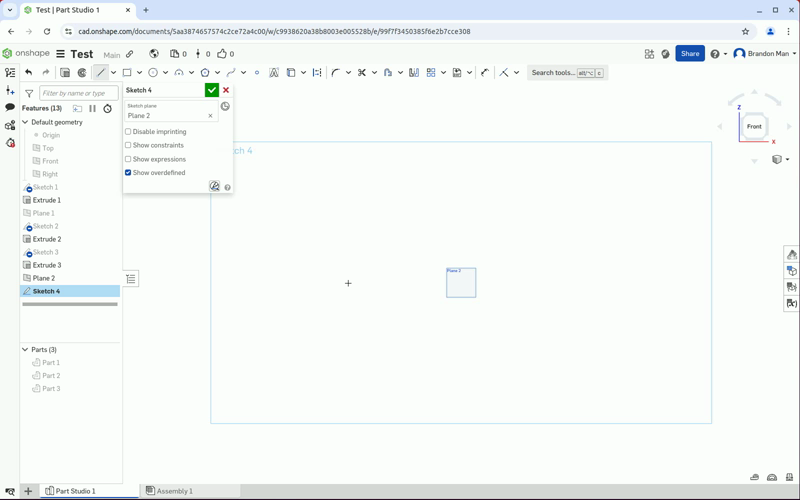
key_up(shift)
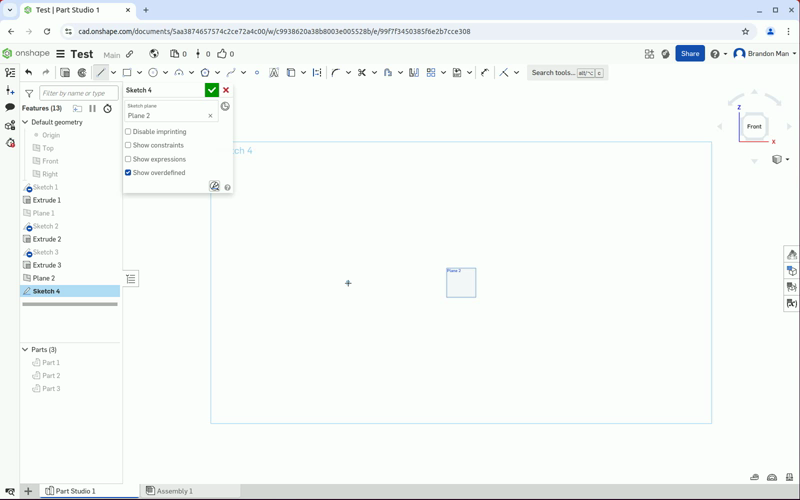
key_down(shift)
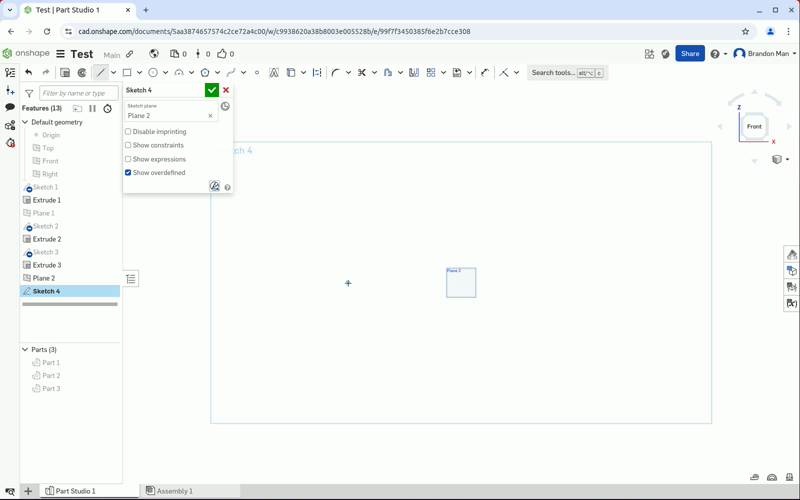
mouse_move(378, 282)
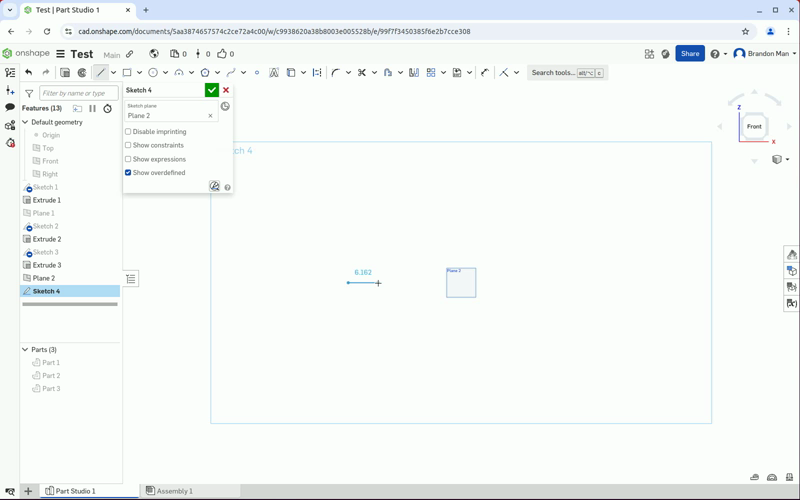
mouse_move(350, 282)
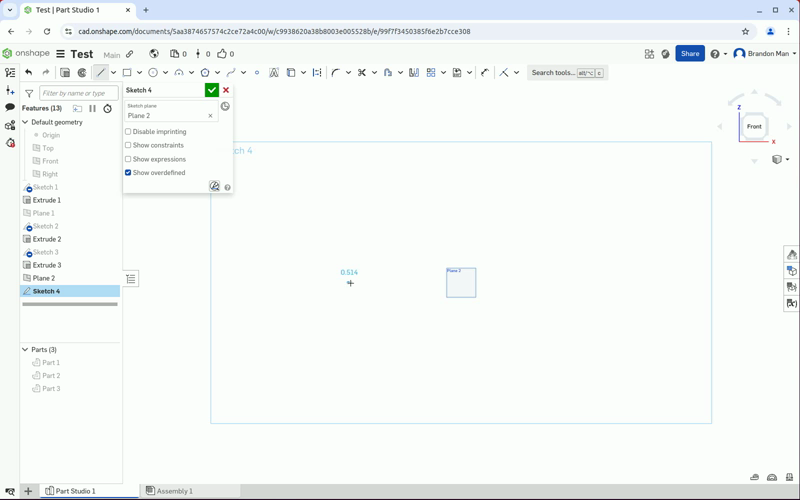
scroll(6)
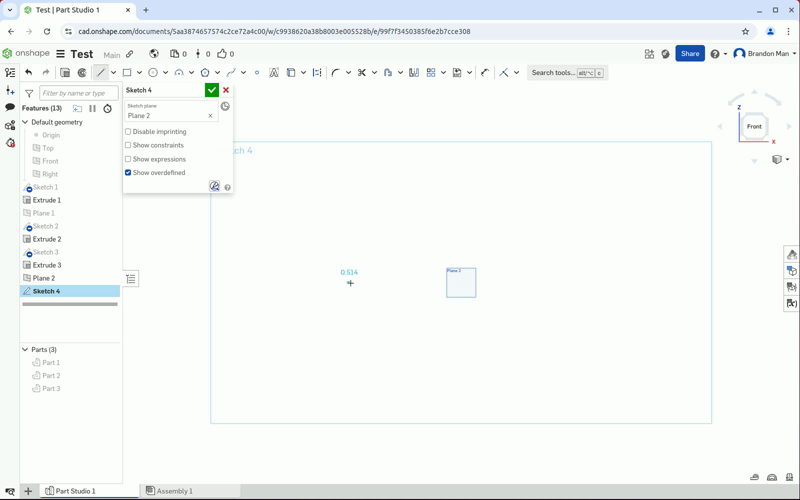
scroll(6)
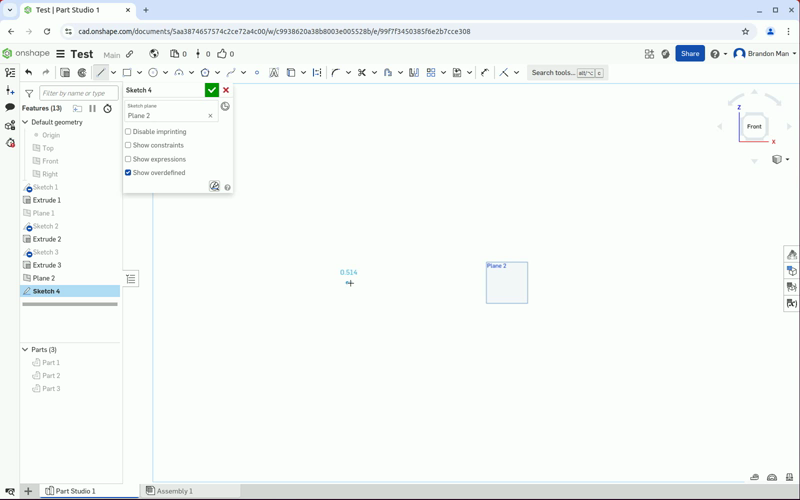
scroll(6)
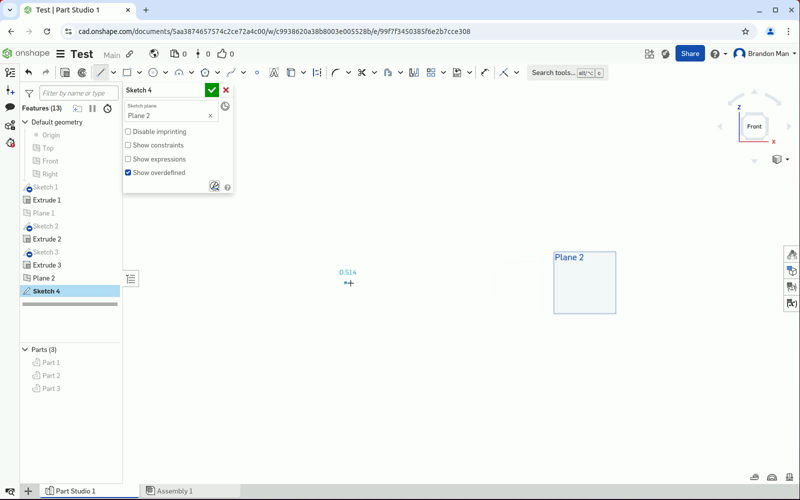
scroll(6)
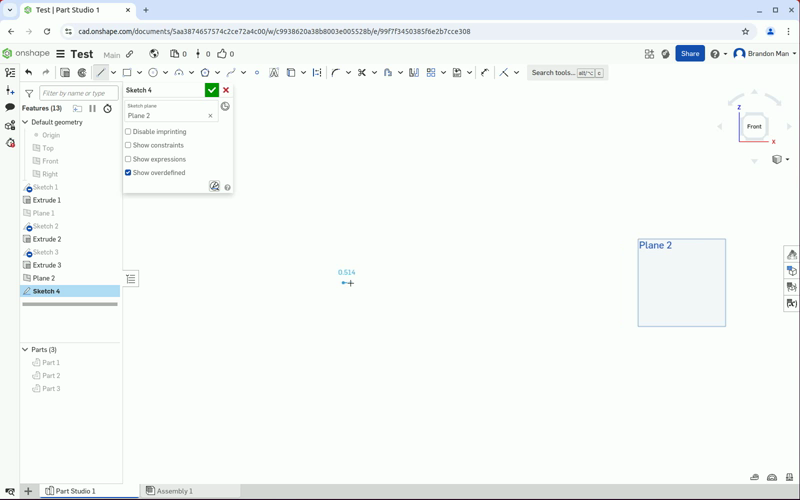
scroll(6)
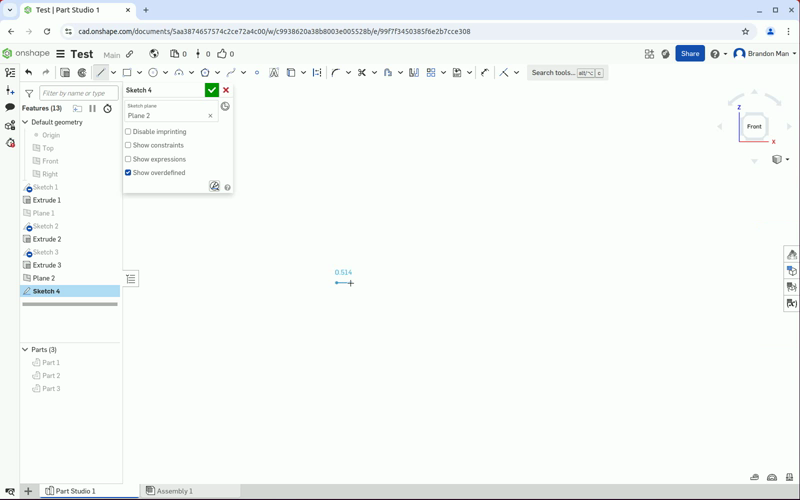
scroll(6)
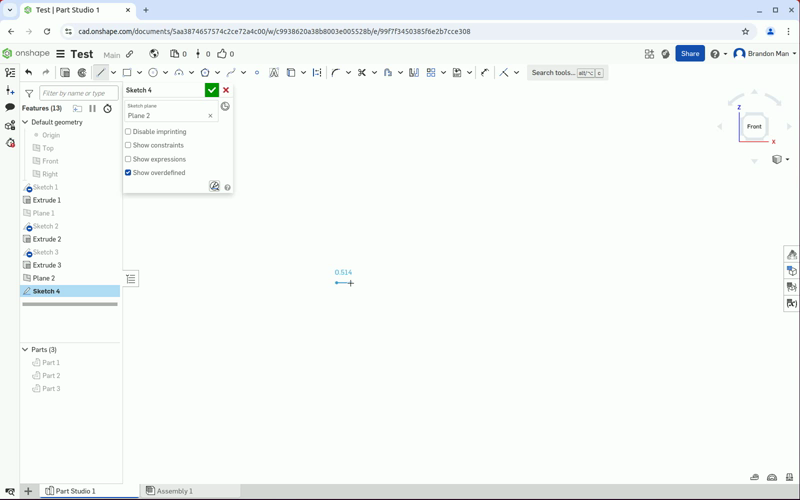
scroll(6)
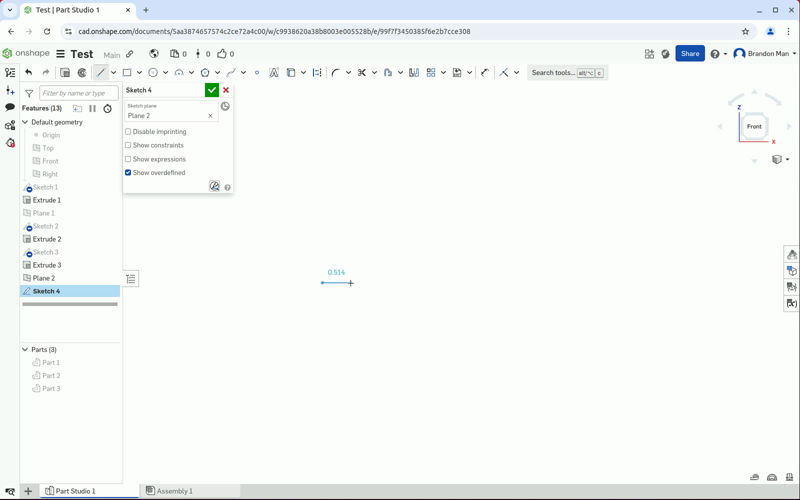
click(350, 282)
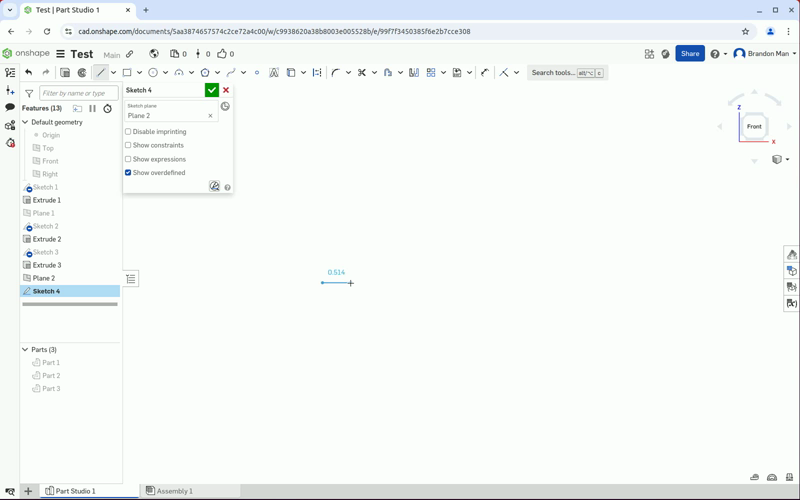
scroll(-6)
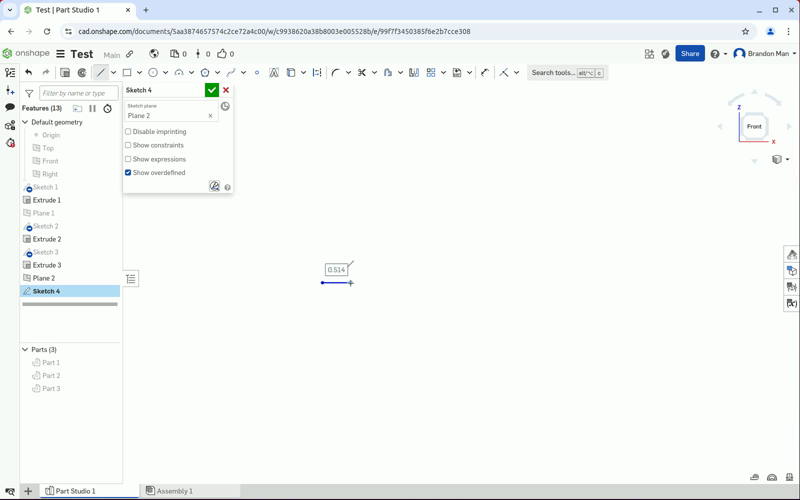
scroll(-6)
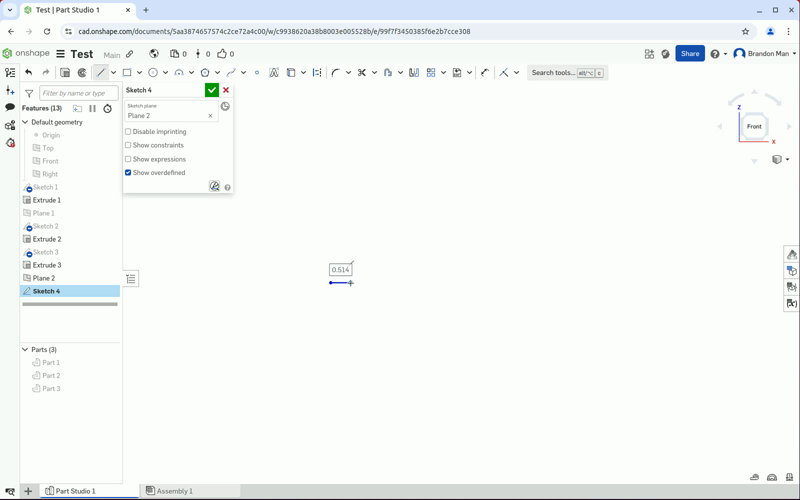
scroll(-6)
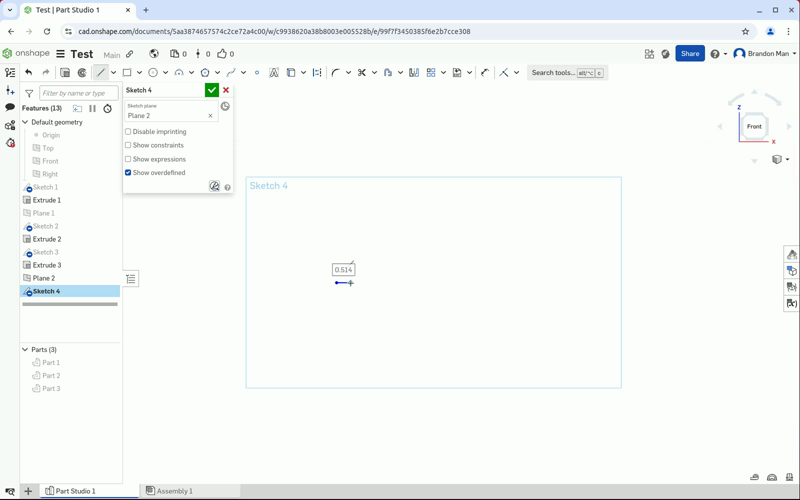
scroll(-6)
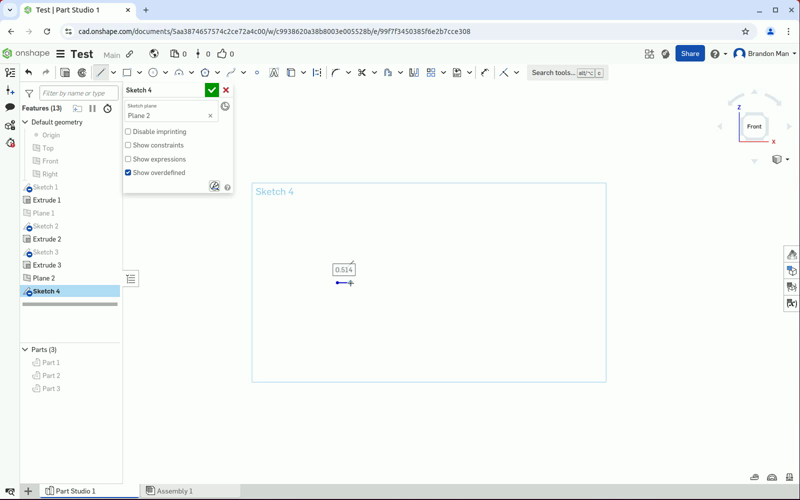
scroll(-6)
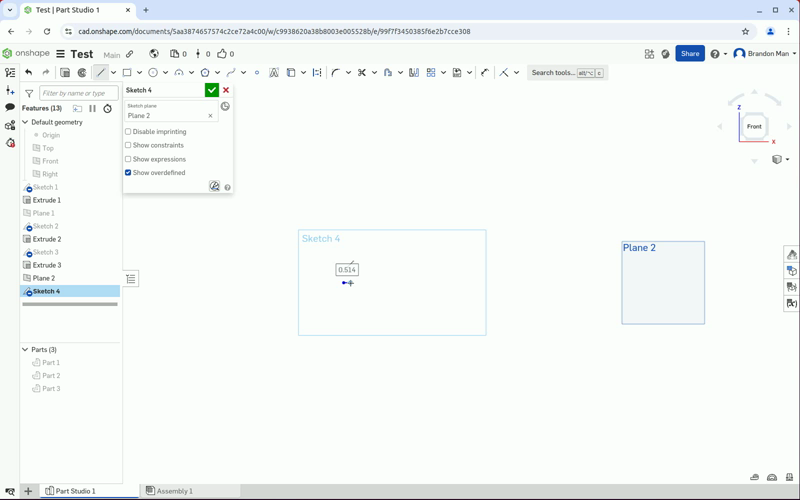
scroll(-6)
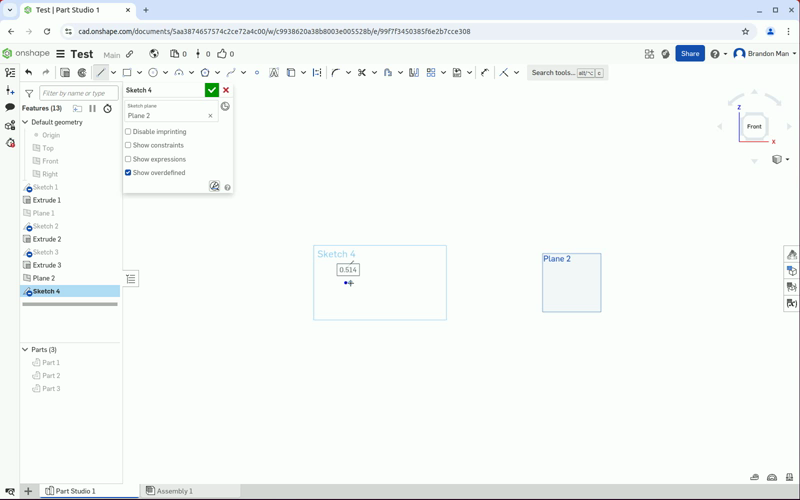
scroll(-6)
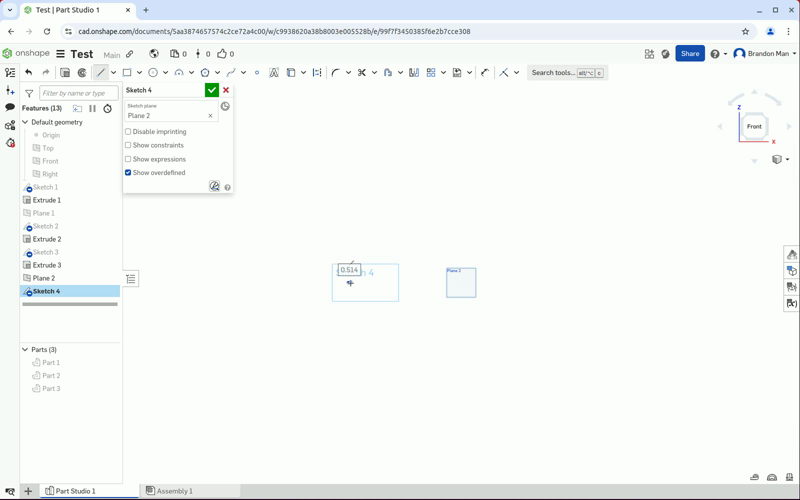
key_up(shift)
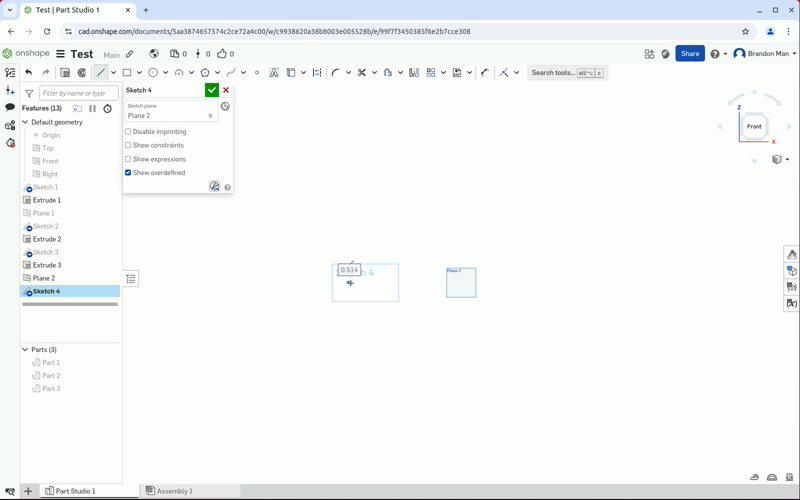
key_down(shift)
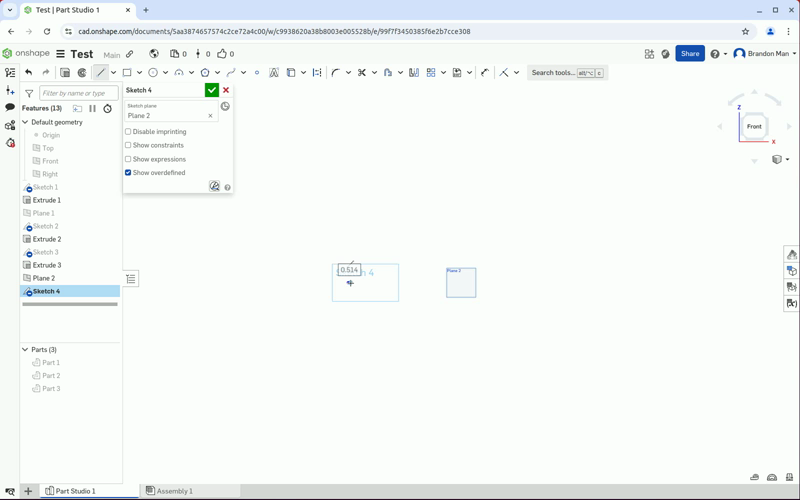
mouse_move(380, 282)
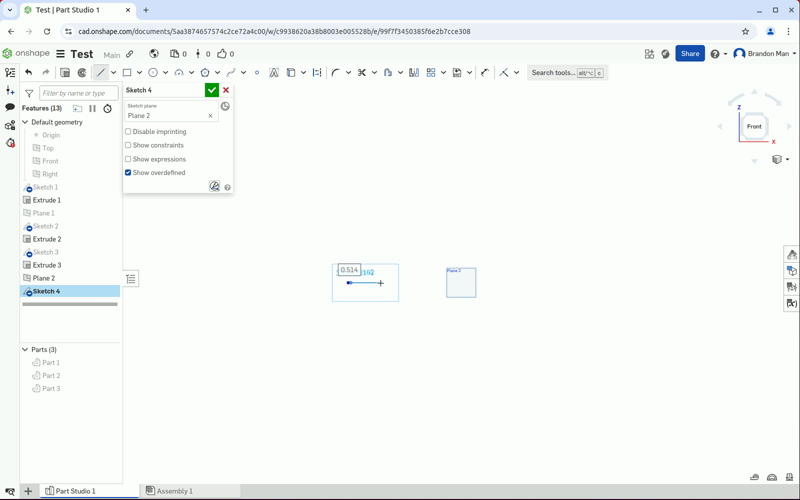
mouse_move(350, 259)
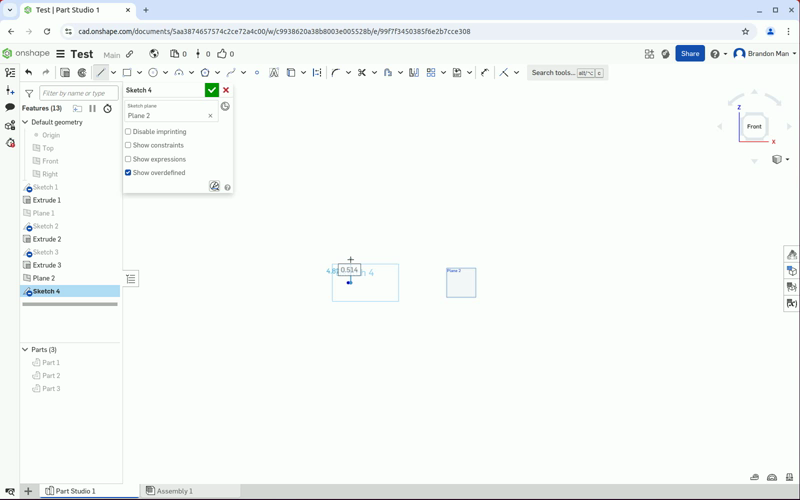
click(350, 259)
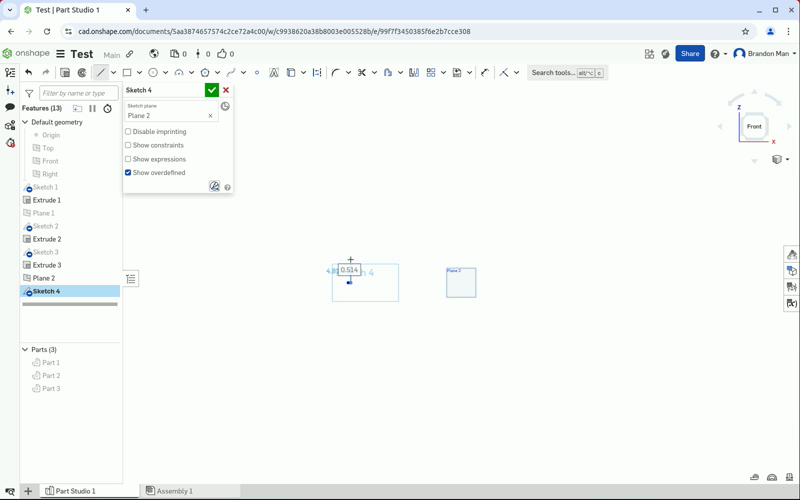
key_up(shift)
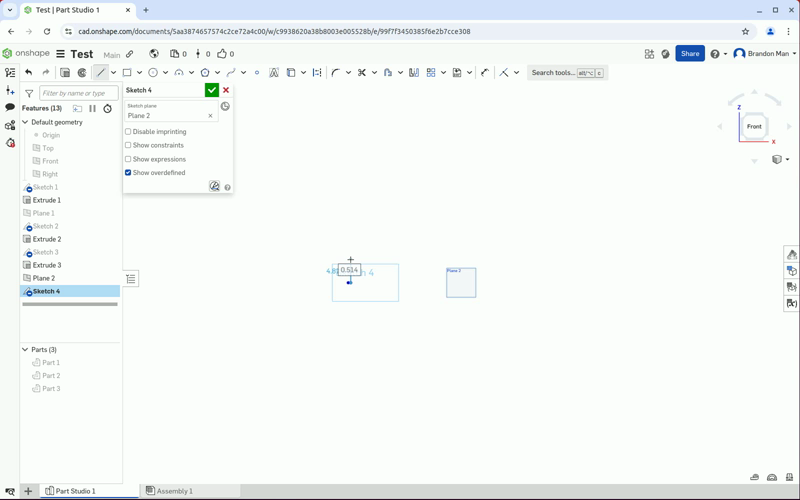
key_down(shift)
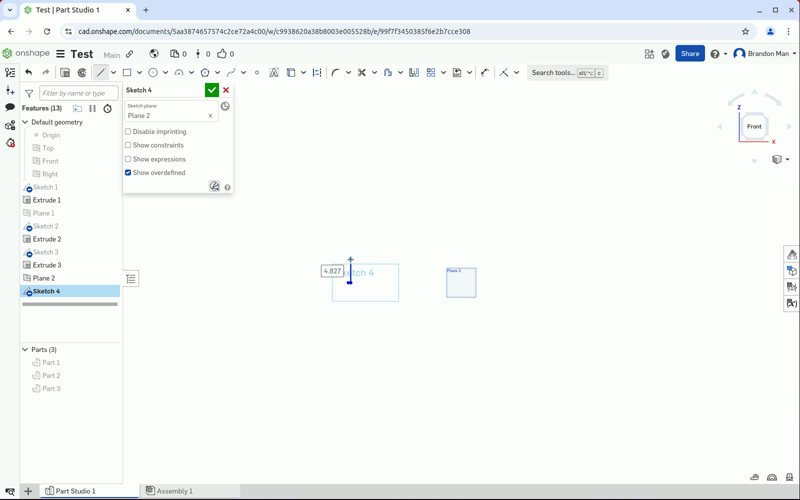
mouse_move(569, 259)
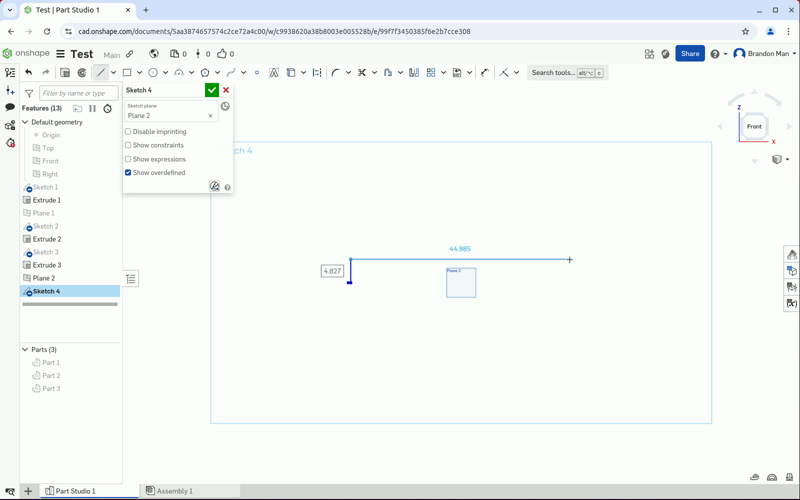
click(569, 259)
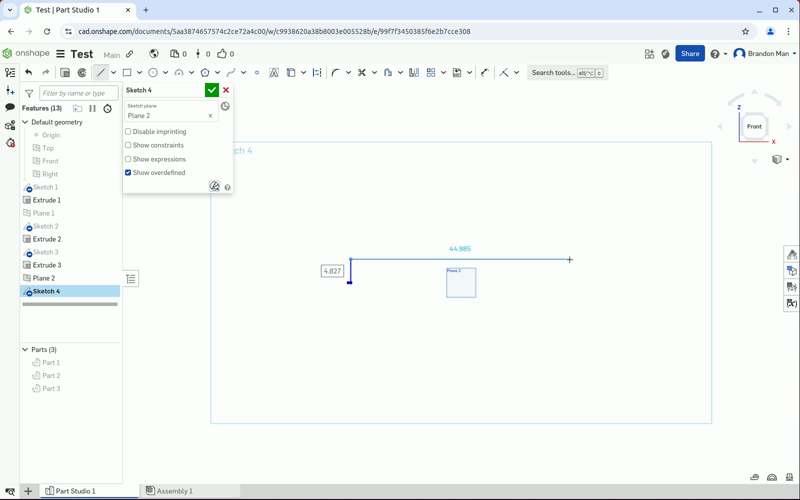
key_up(shift)
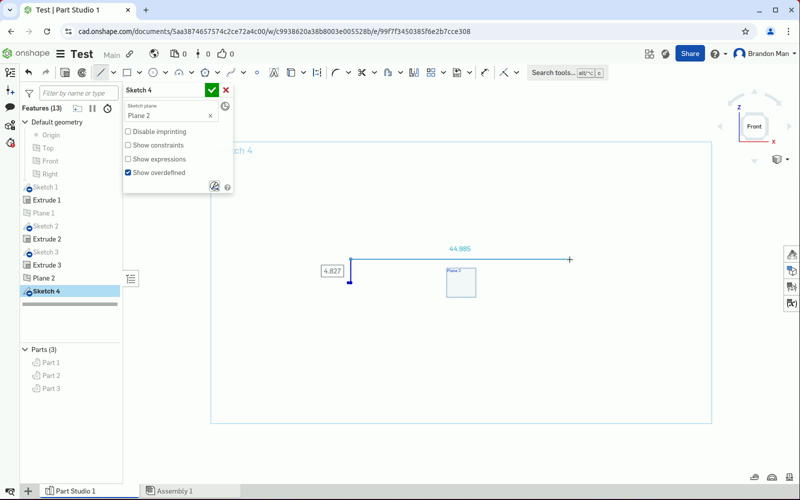
key_down(shift)
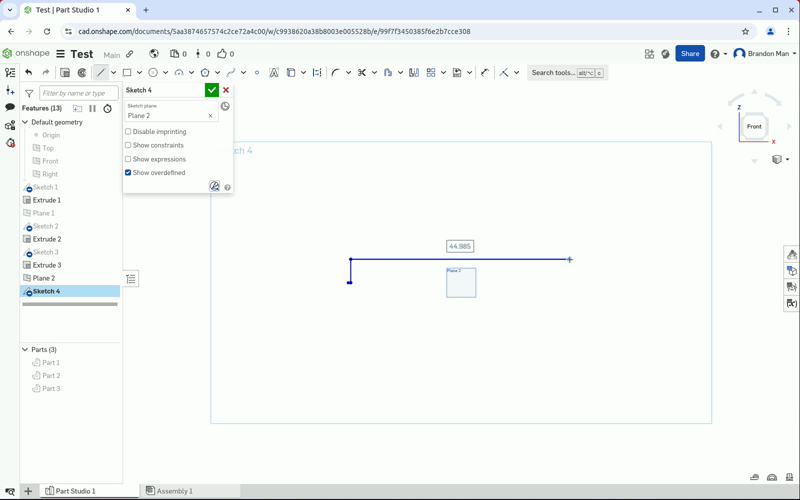
mouse_move(589, 259)
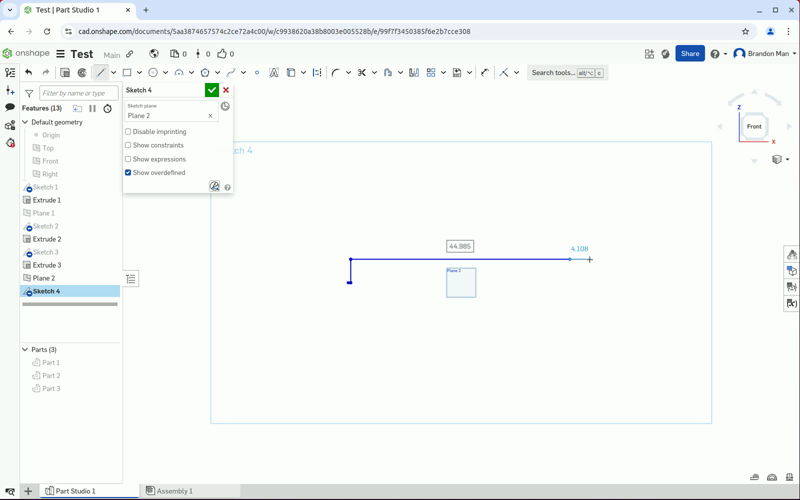
mouse_move(569, 282)
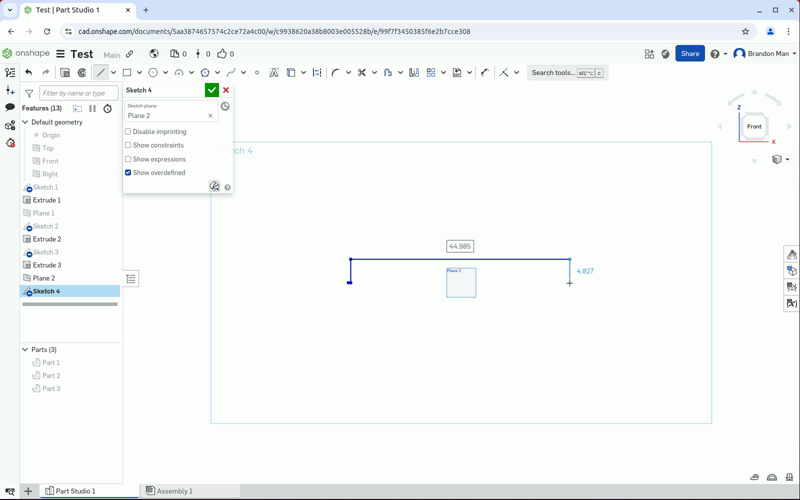
click(569, 282)
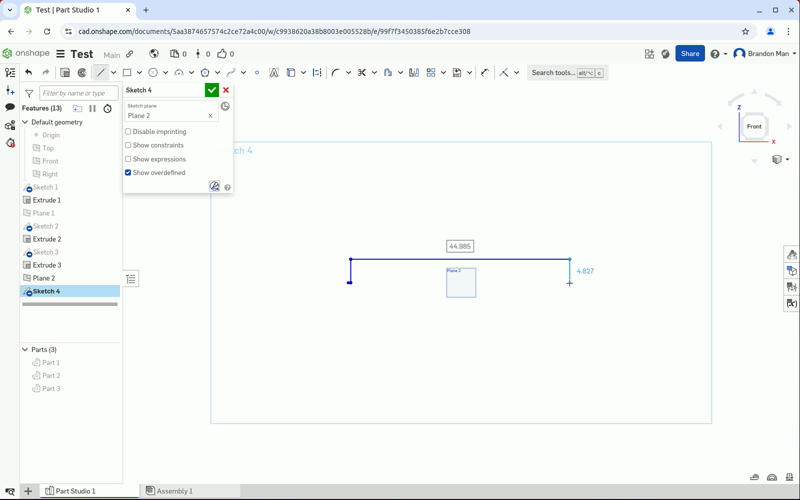
key_up(shift)
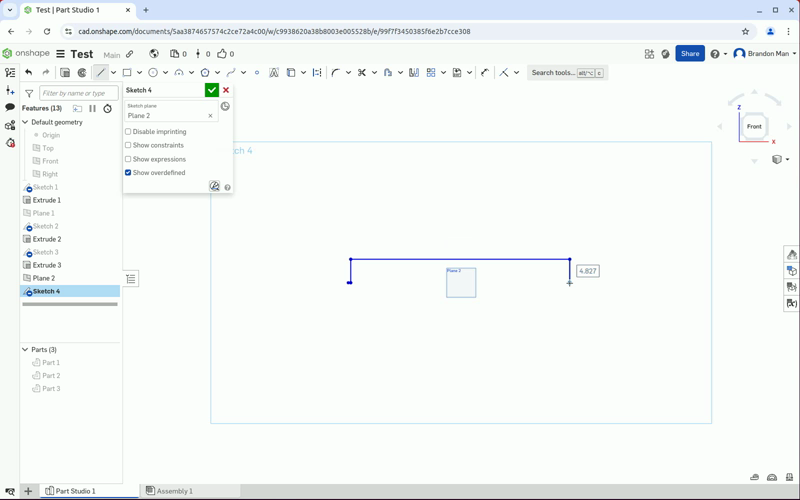
key_down(shift)
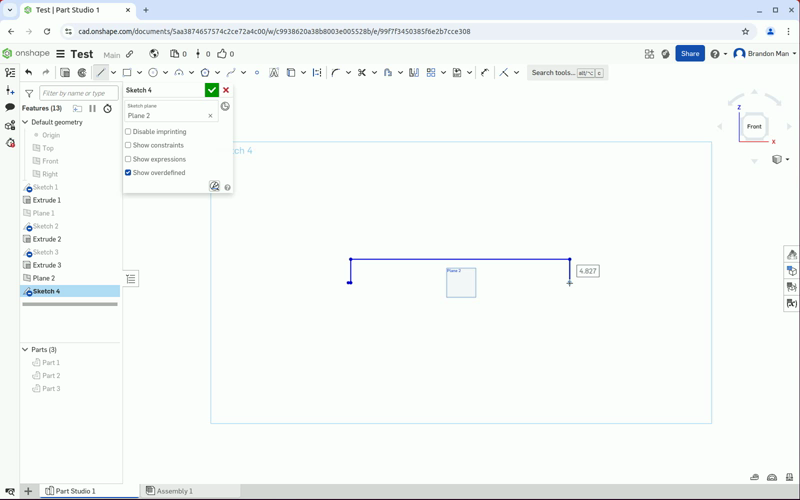
mouse_move(589, 282)
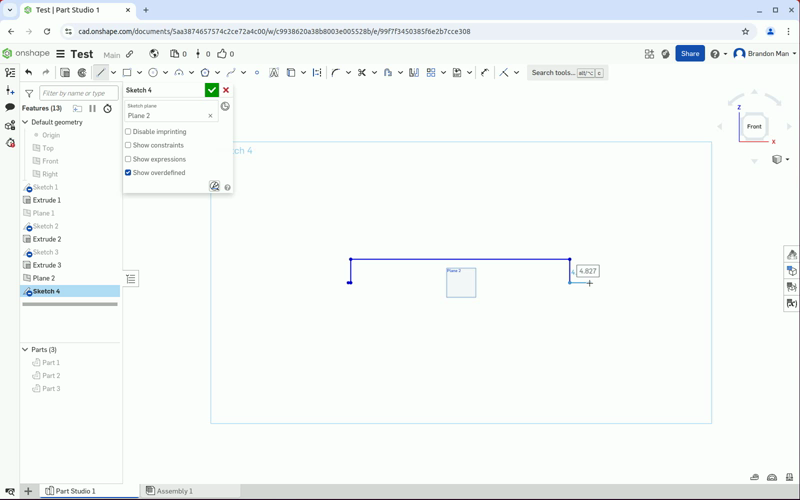
mouse_move(572, 282)
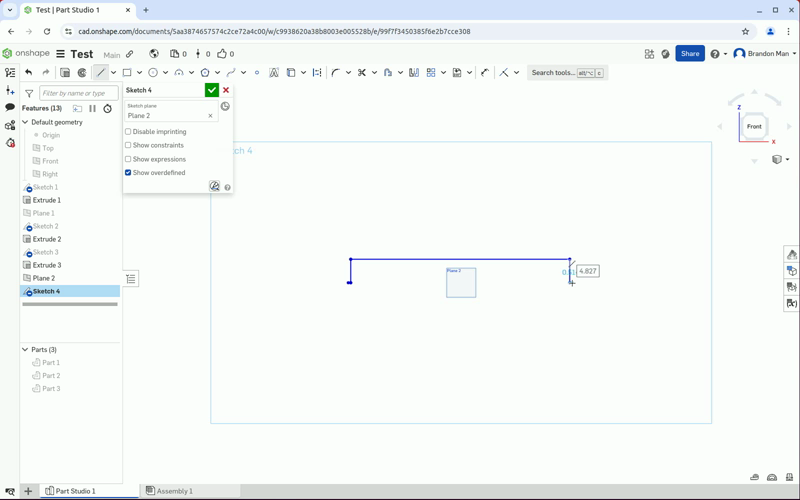
scroll(6)
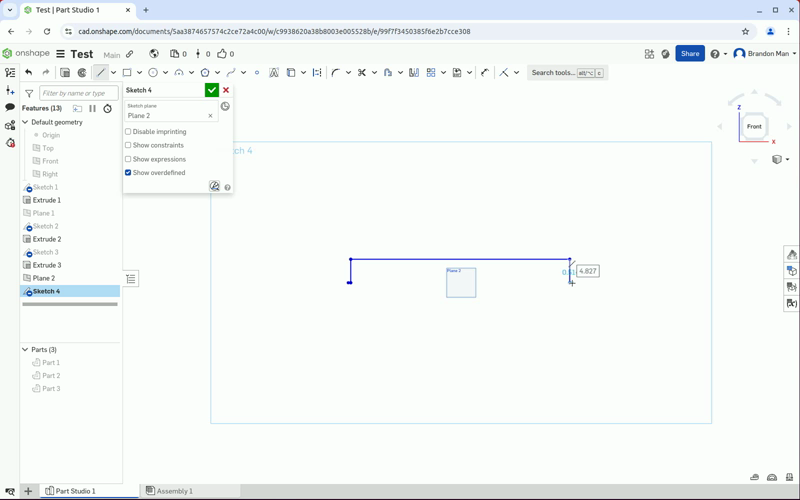
scroll(6)
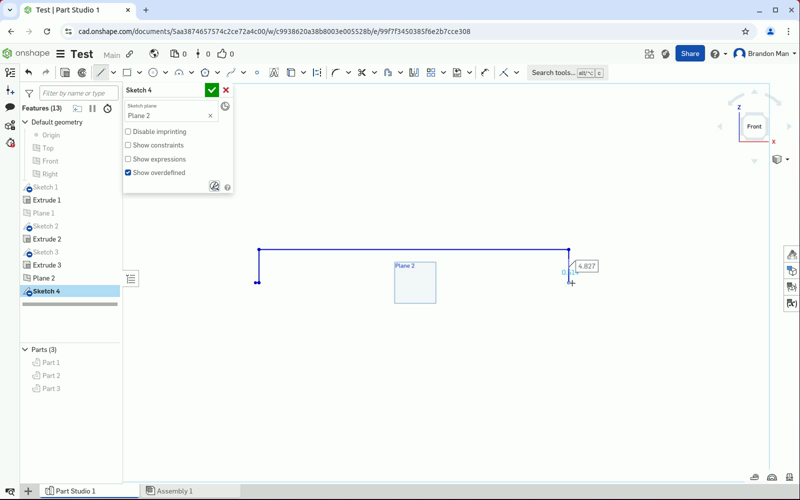
scroll(6)
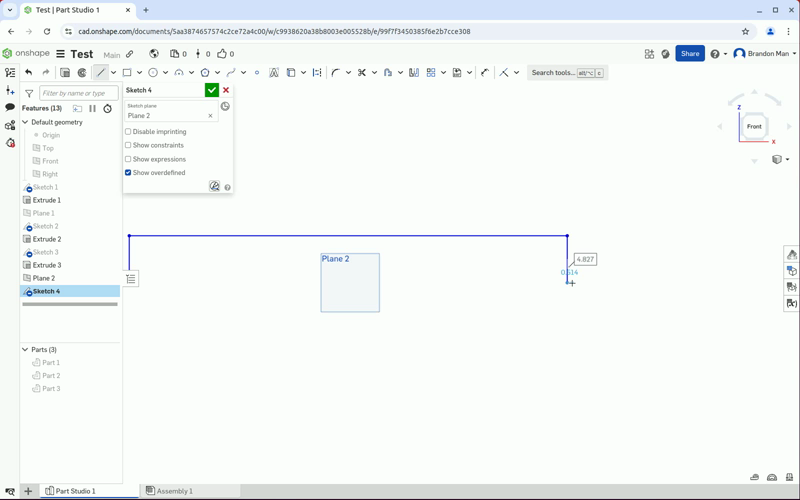
scroll(6)
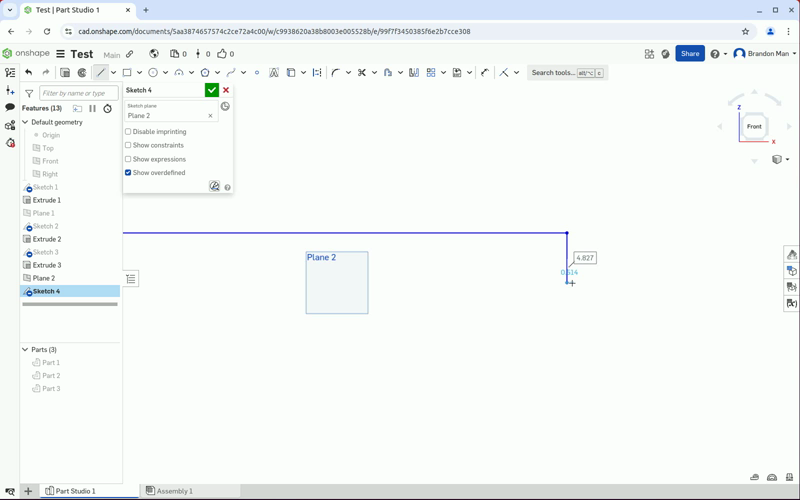
scroll(6)
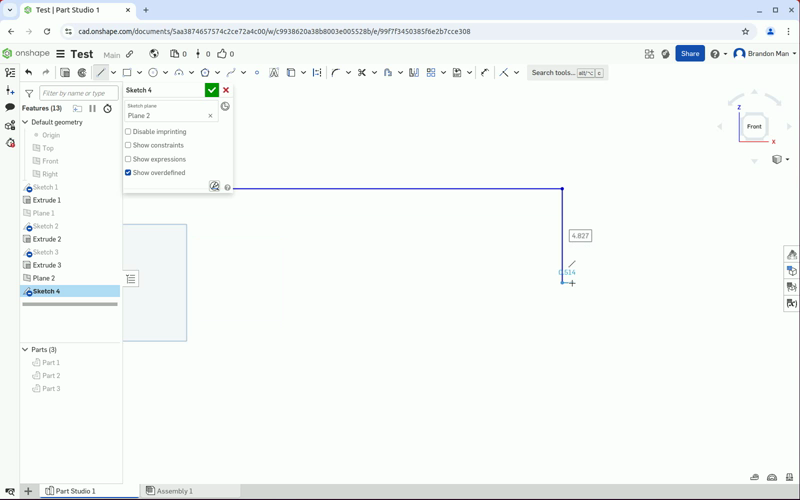
scroll(6)
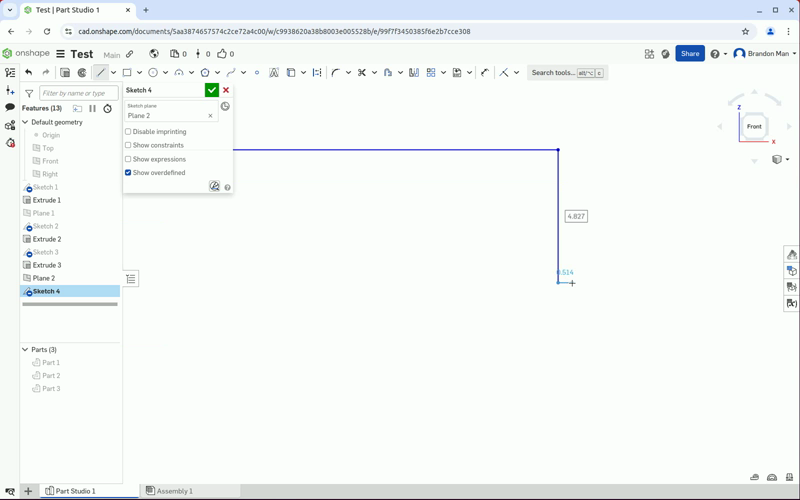
scroll(6)
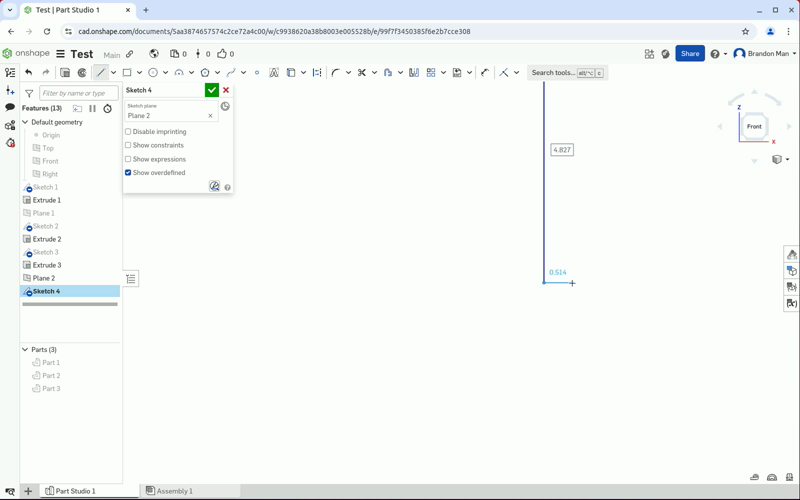
click(572, 282)
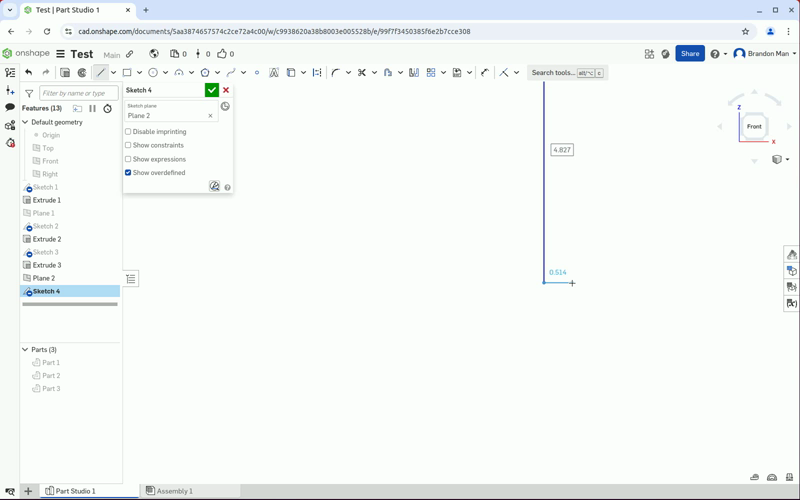
scroll(-6)
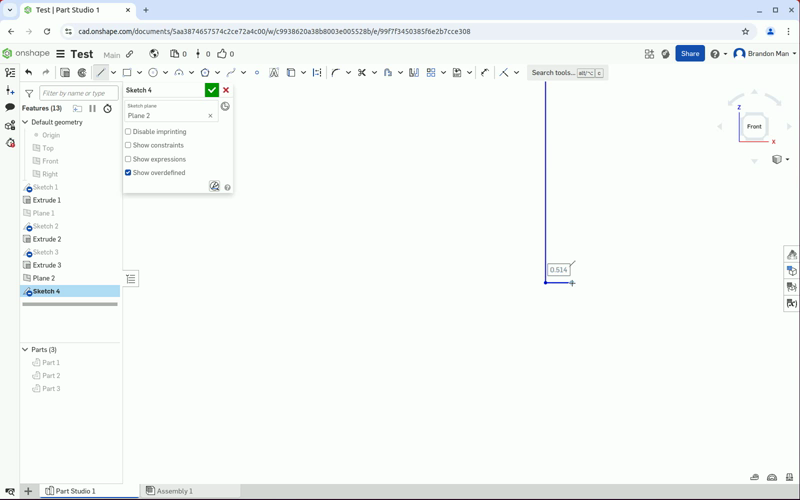
scroll(-6)
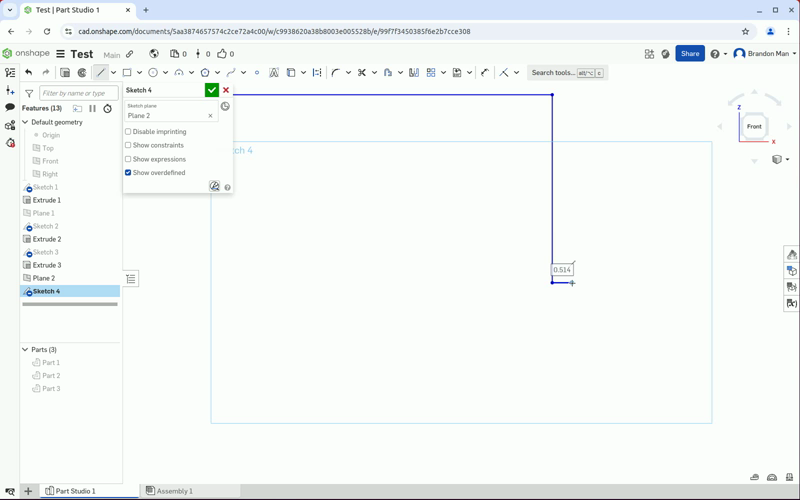
scroll(-6)
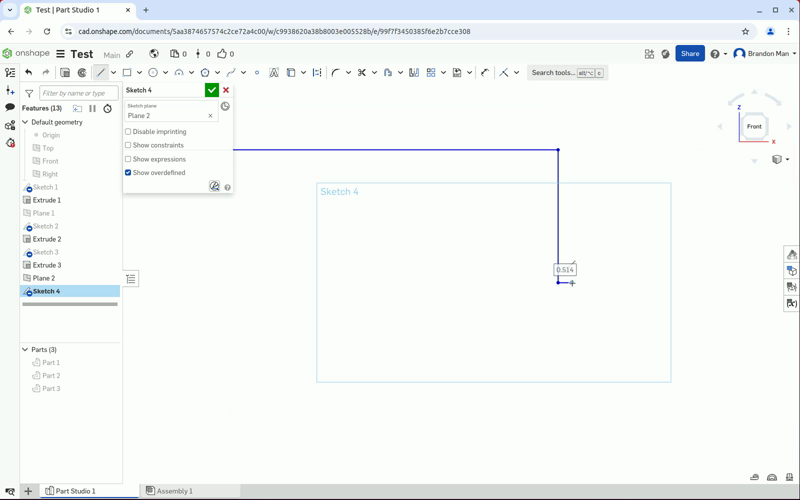
scroll(-6)
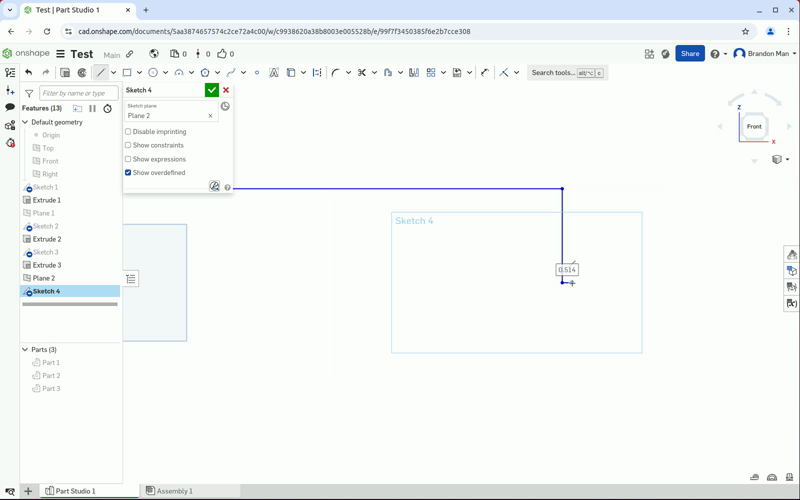
scroll(-6)
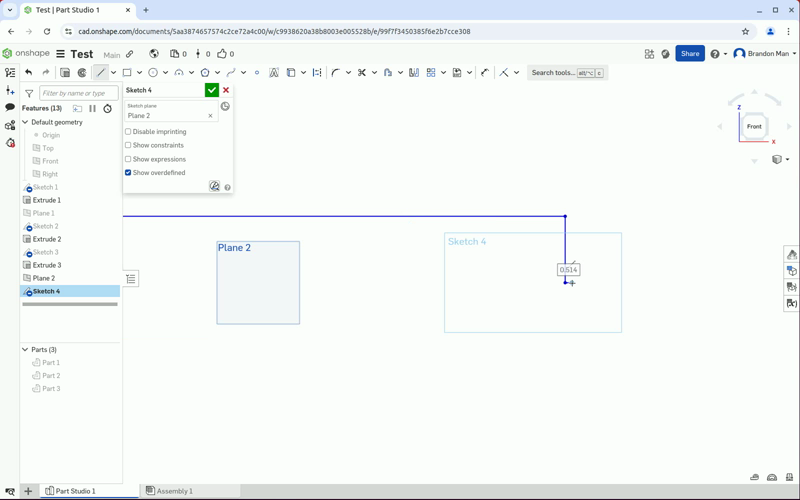
scroll(-6)
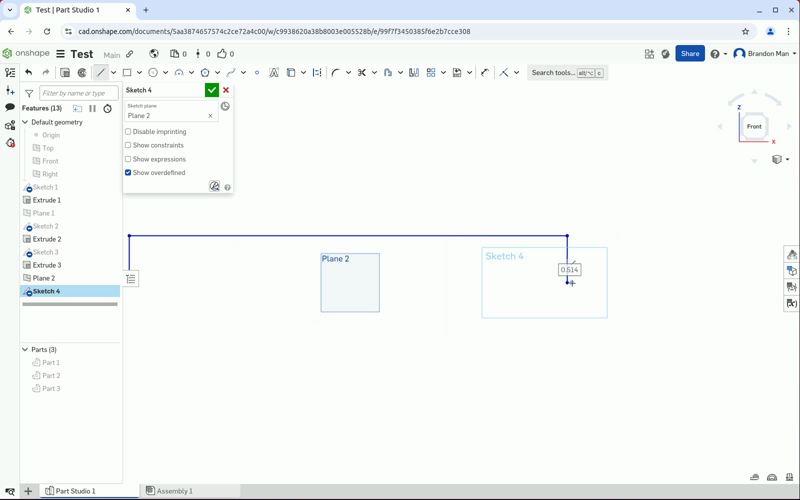
scroll(-6)
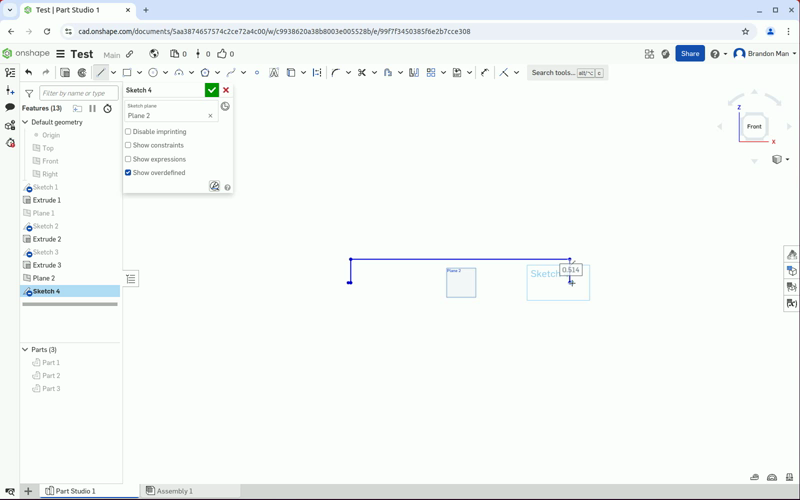
key_up(shift)
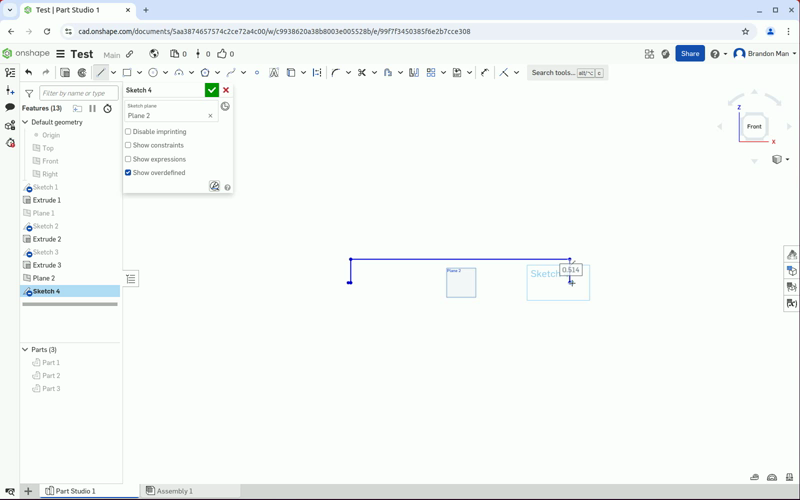
key_down(shift)
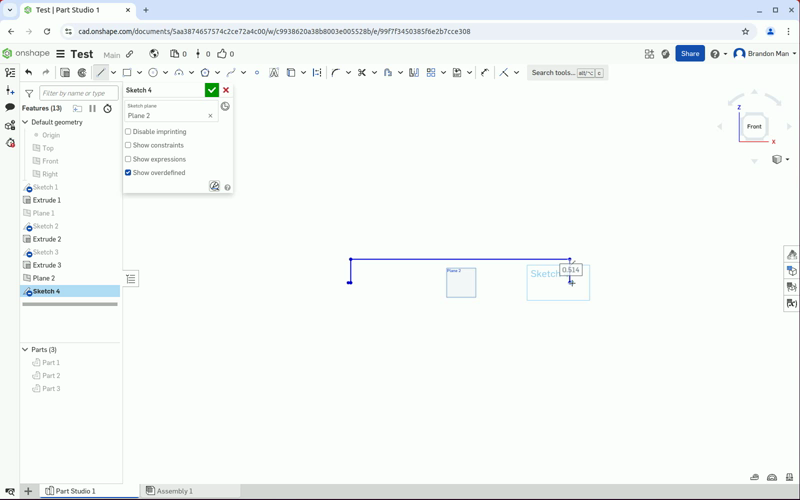
mouse_move(589, 282)
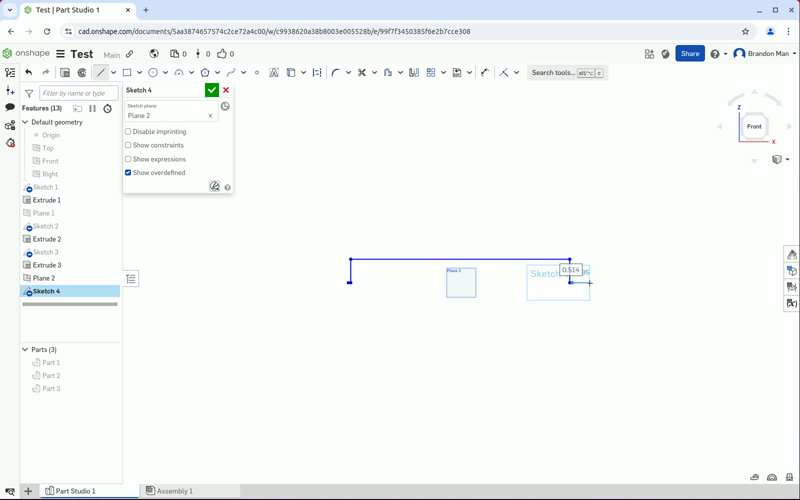
mouse_move(572, 257)
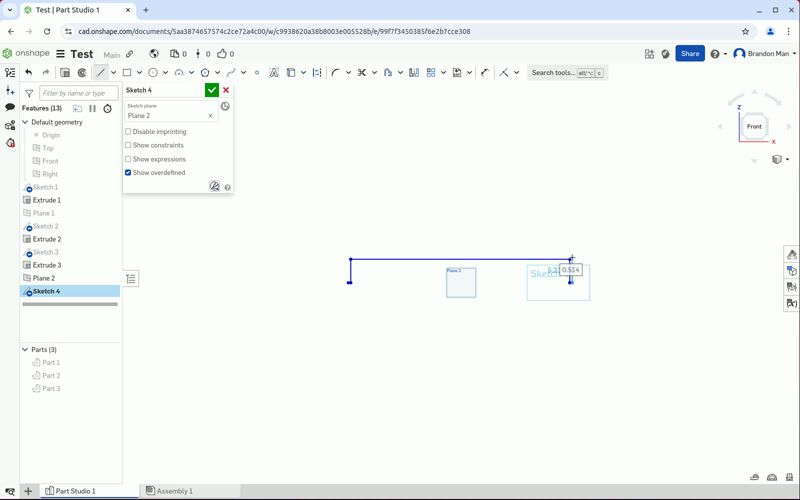
scroll(6)
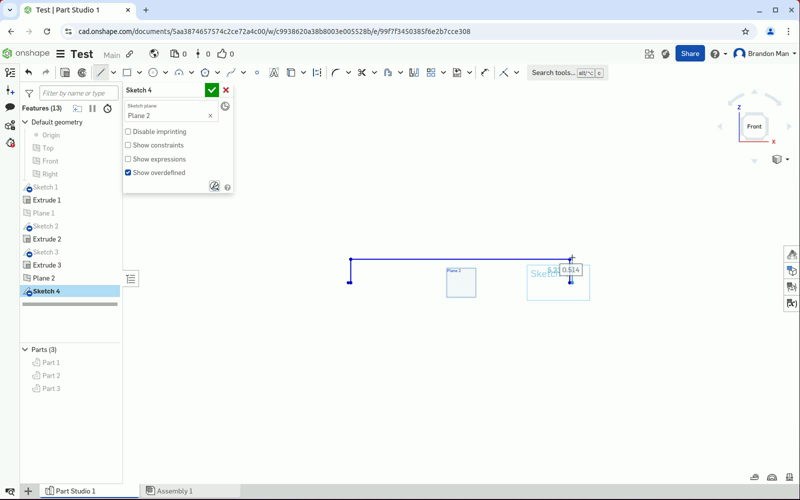
scroll(6)
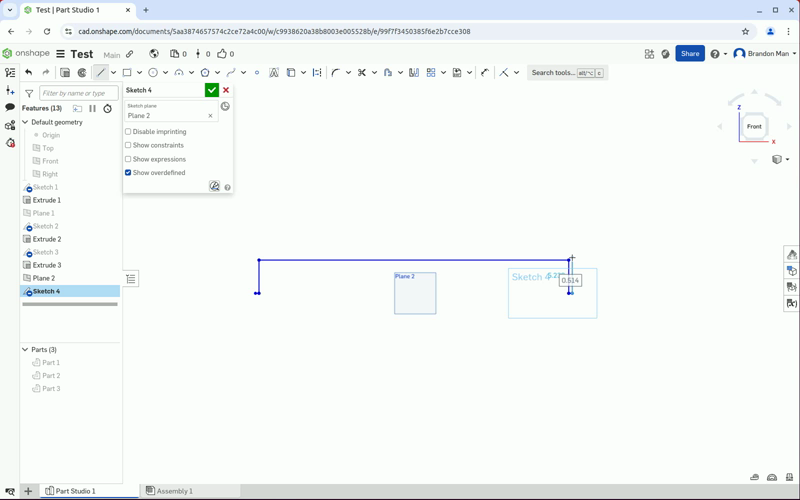
scroll(6)
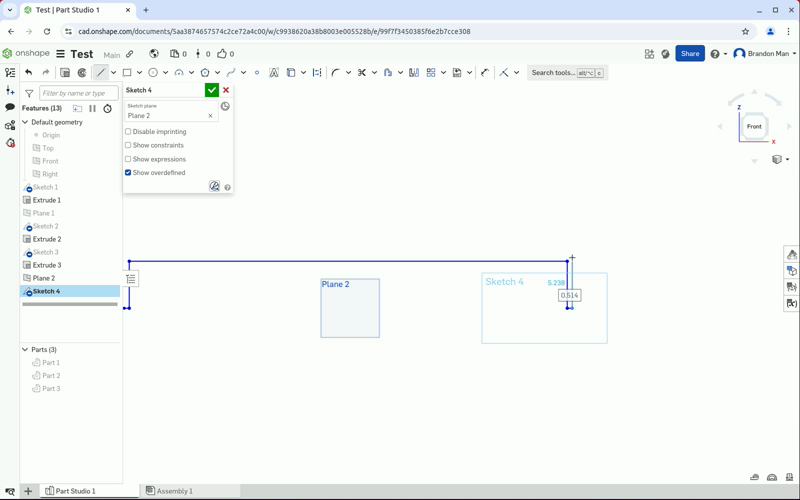
scroll(6)
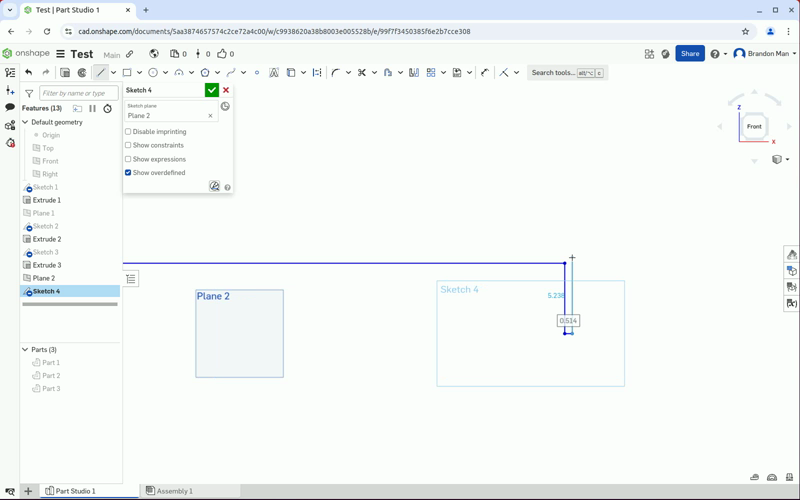
scroll(6)
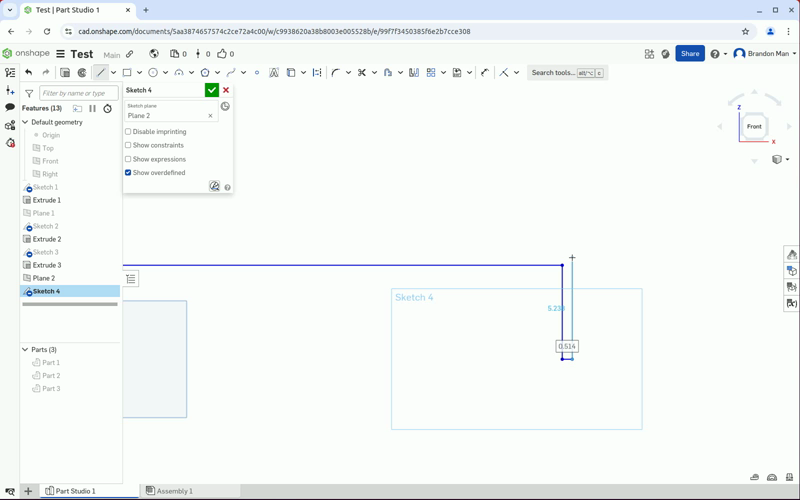
scroll(6)
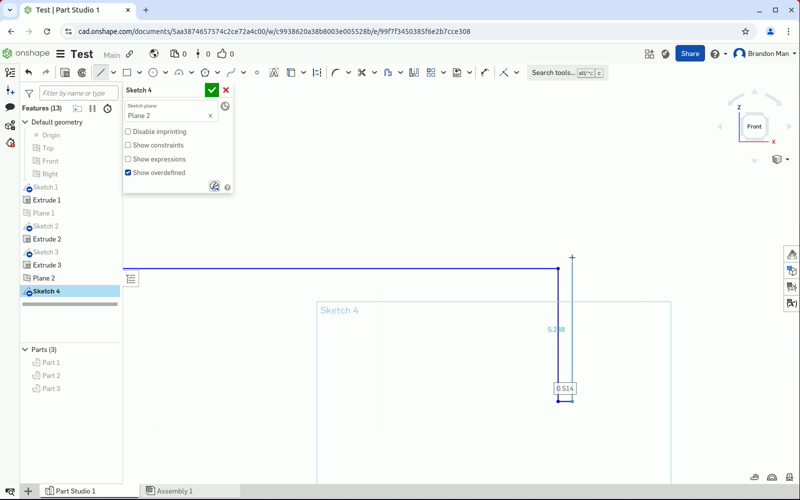
scroll(6)
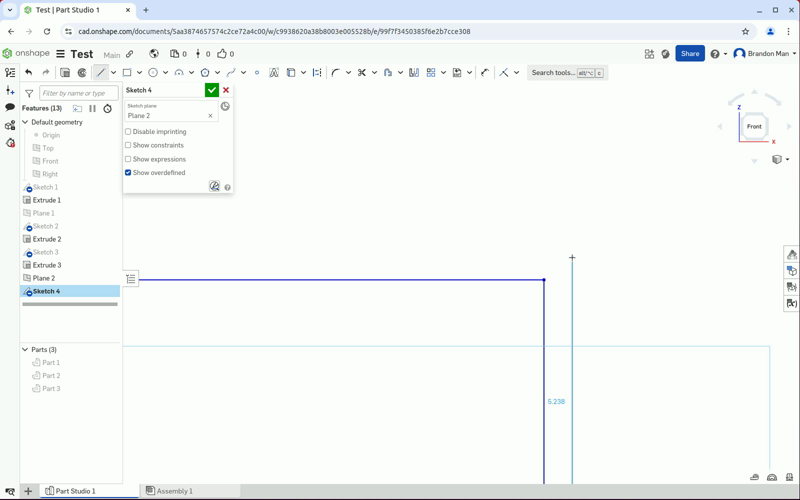
click(572, 257)
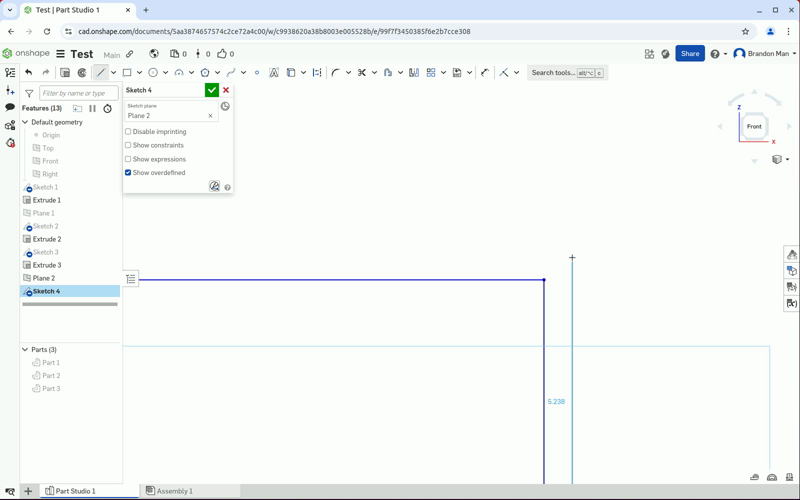
scroll(-6)
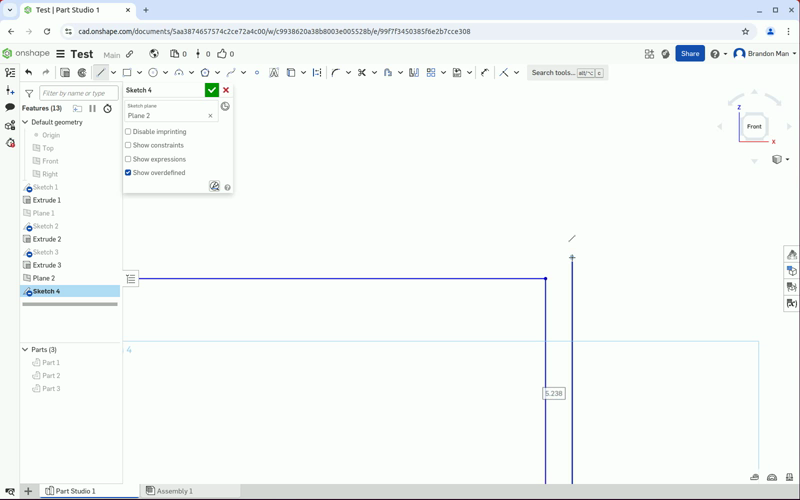
scroll(-6)
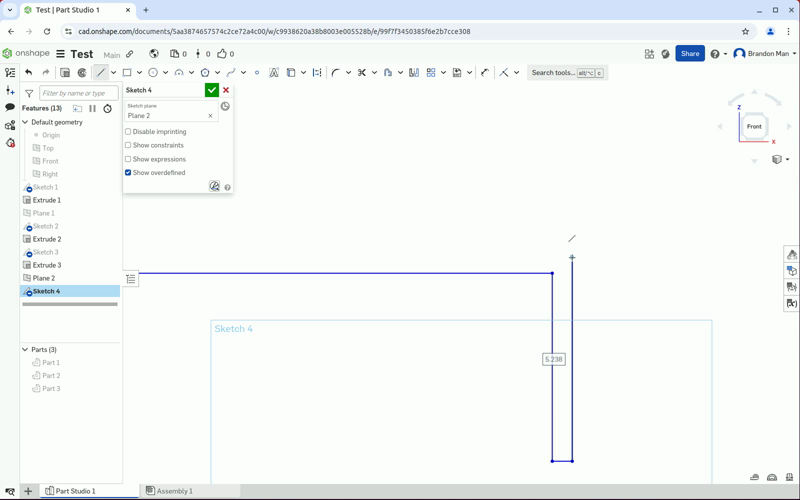
scroll(-6)
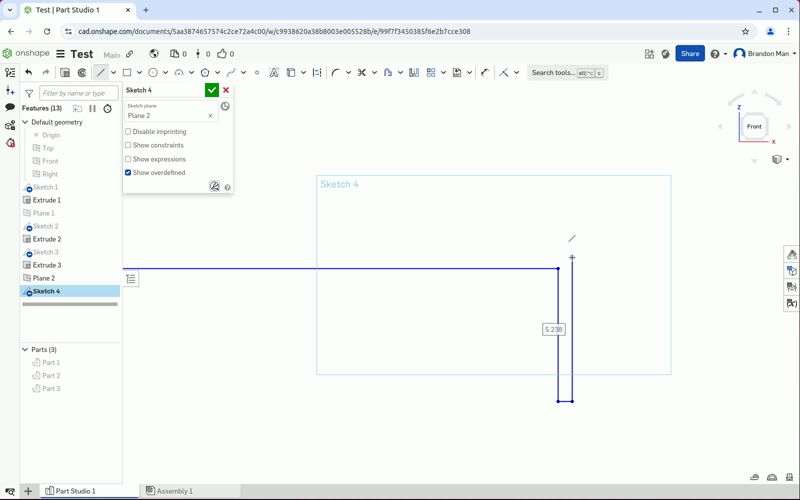
scroll(-6)
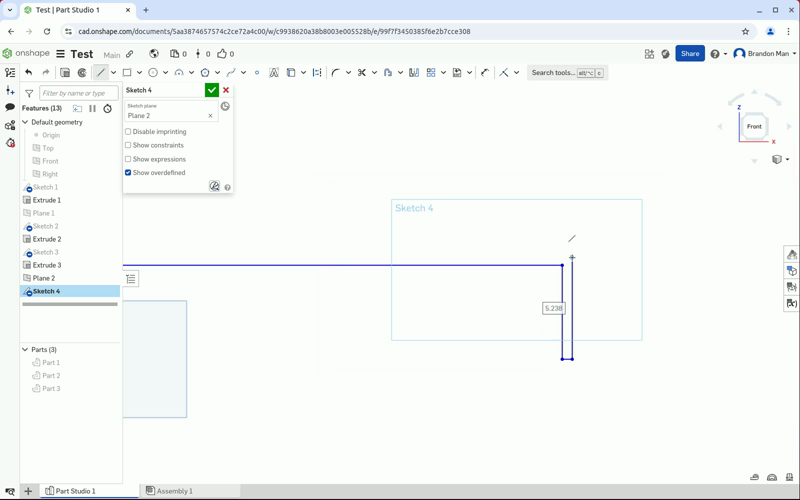
scroll(-6)
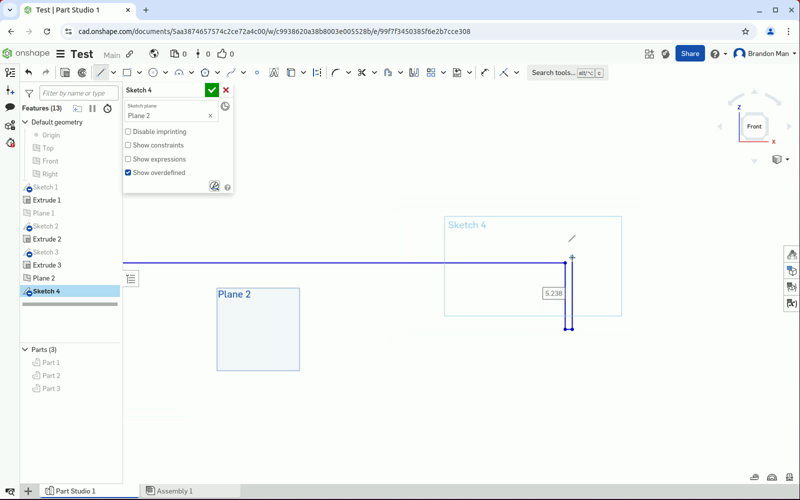
scroll(-6)
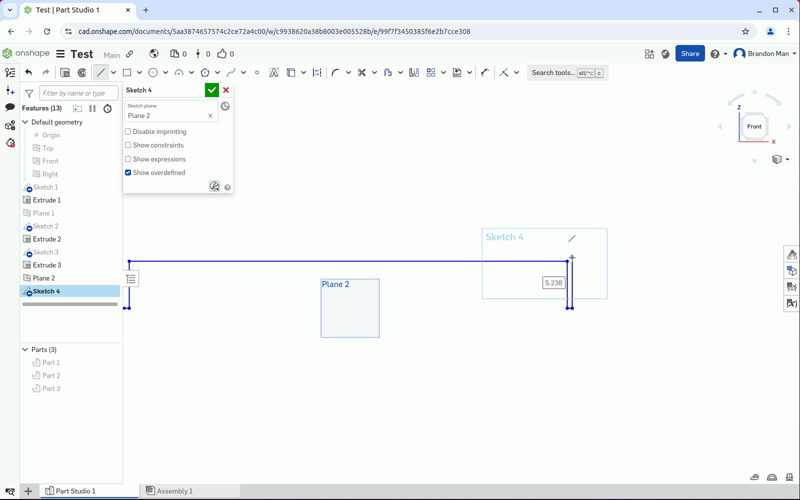
scroll(-6)
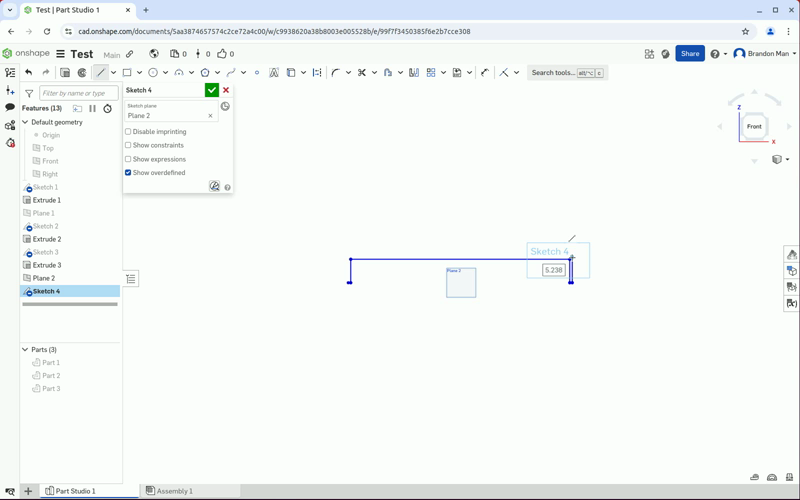
key_up(shift)
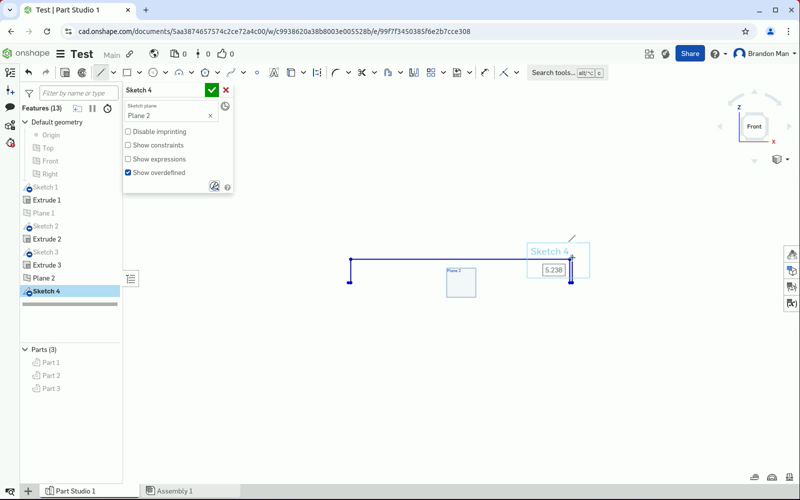
key_down(shift)
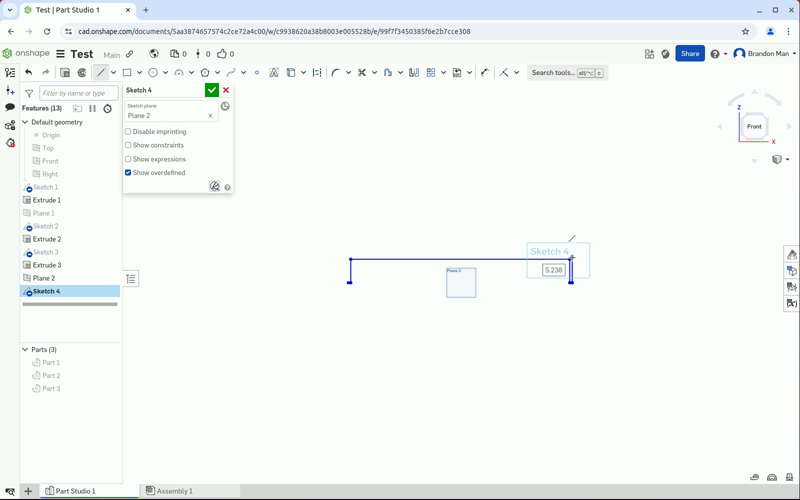
mouse_move(348, 257)
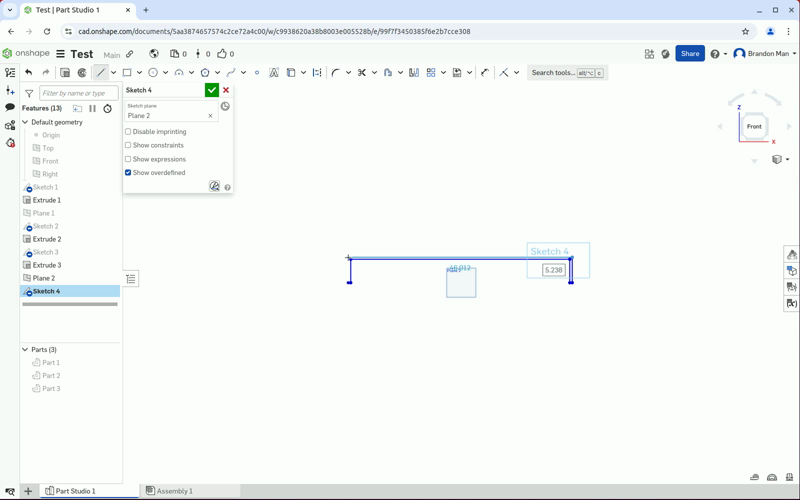
scroll(6)
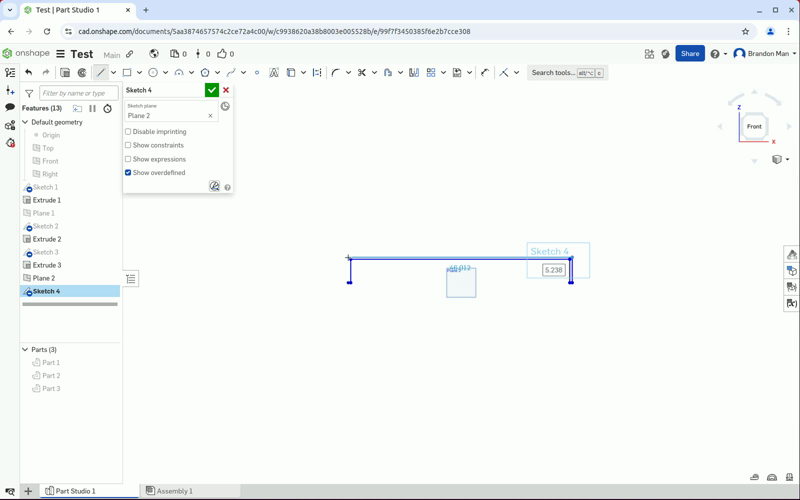
scroll(6)
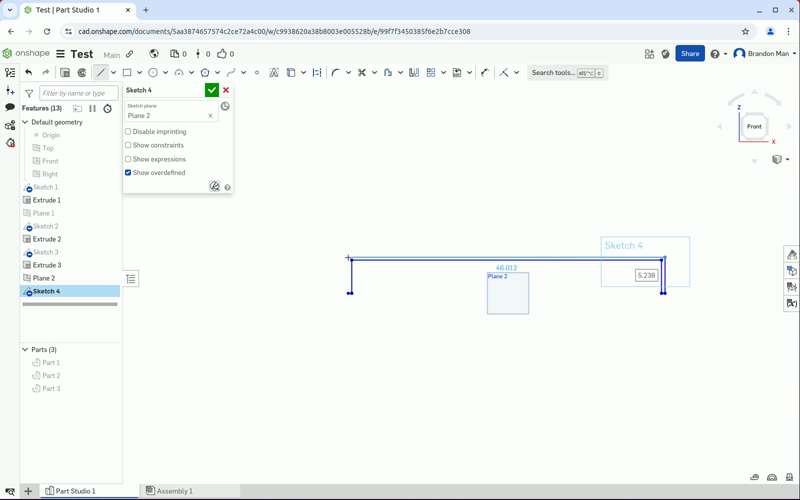
scroll(6)
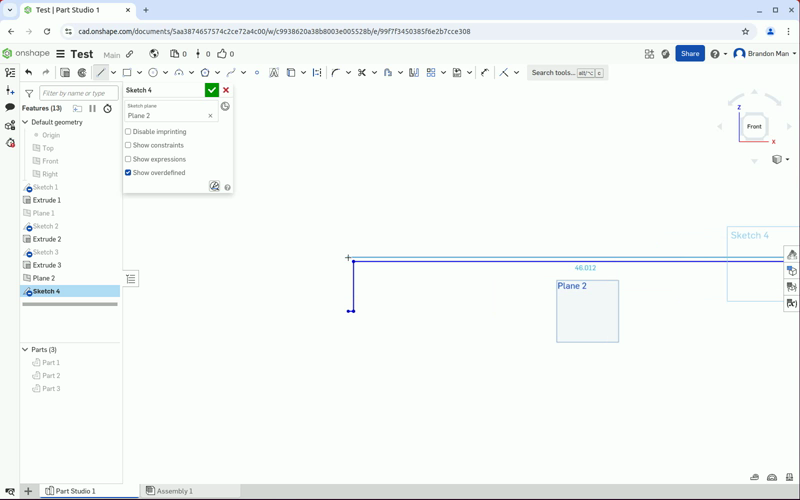
scroll(6)
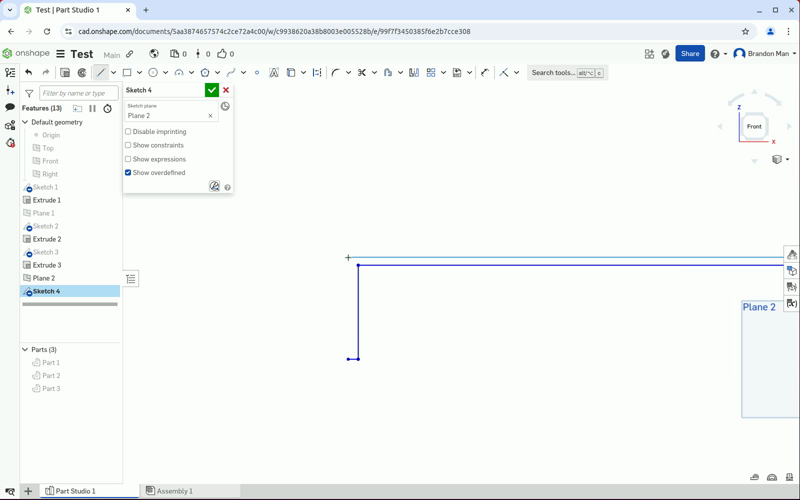
scroll(6)
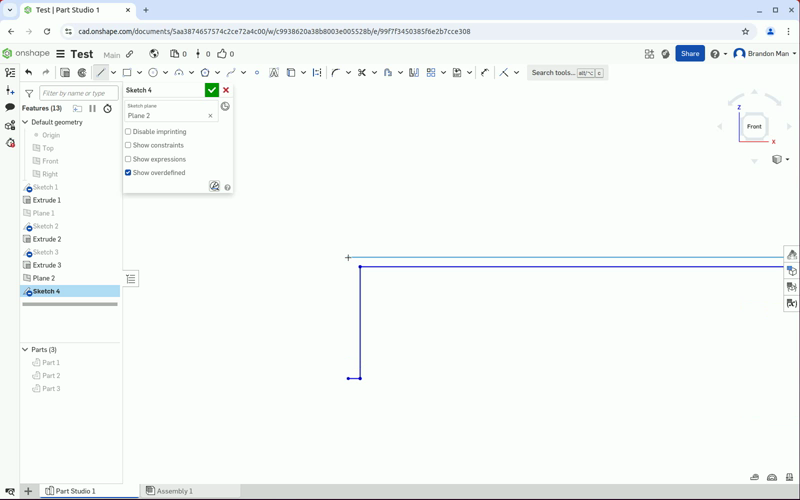
scroll(6)
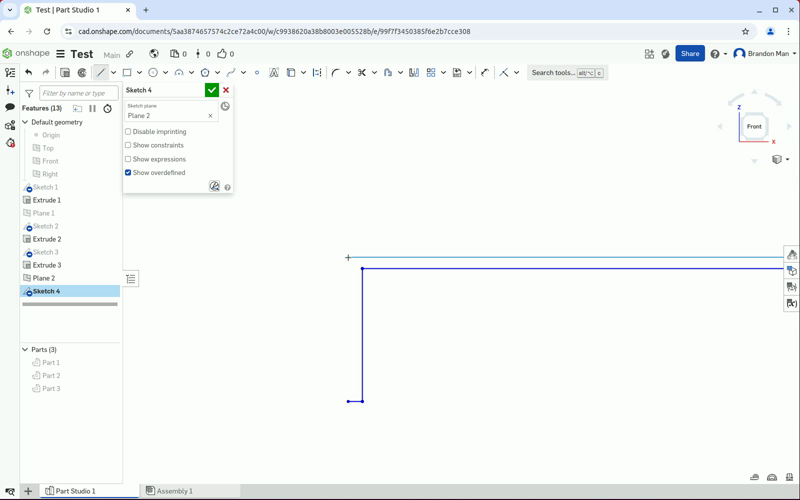
scroll(6)
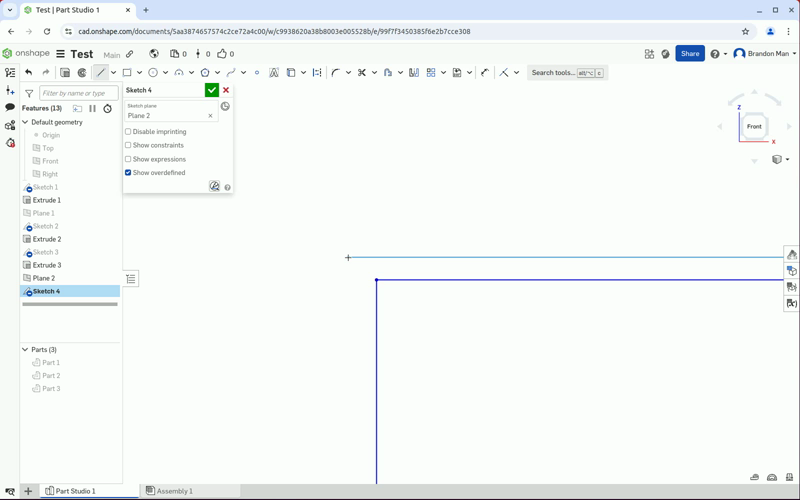
click(348, 257)
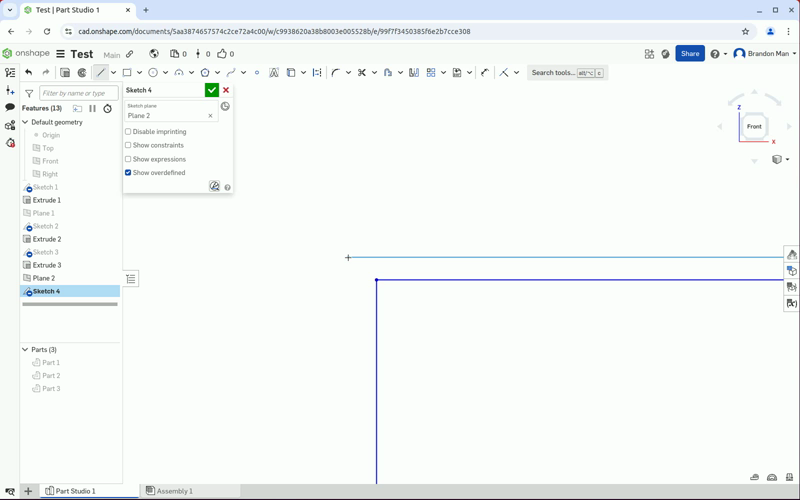
scroll(-6)
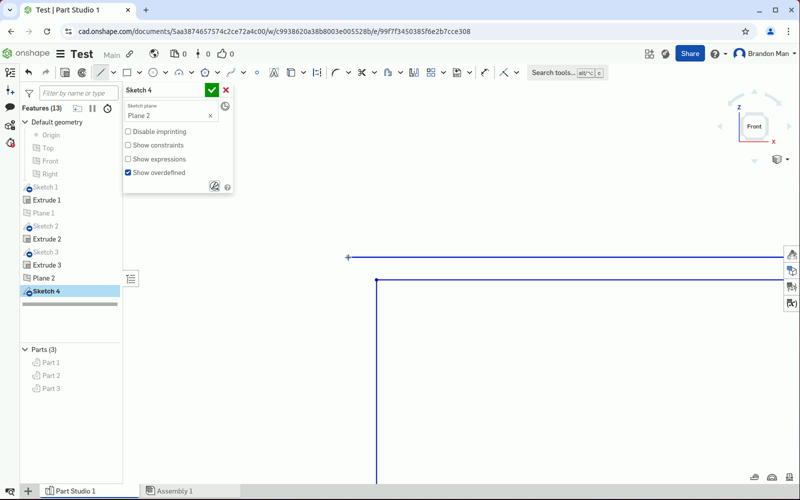
scroll(-6)
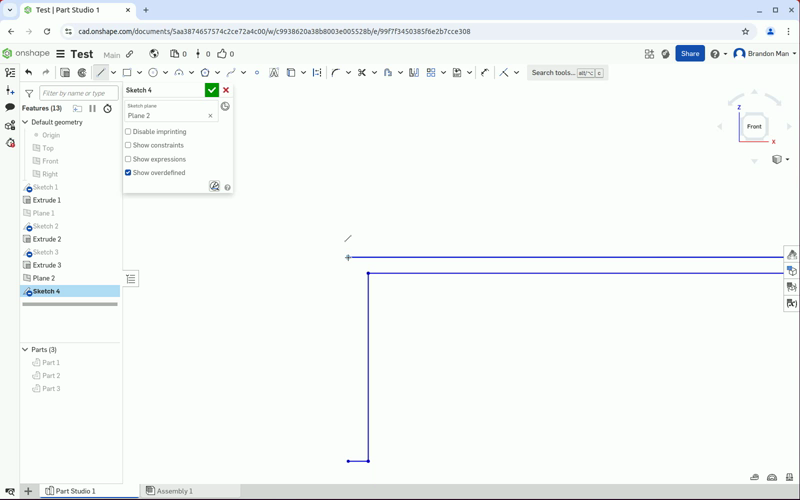
scroll(-6)
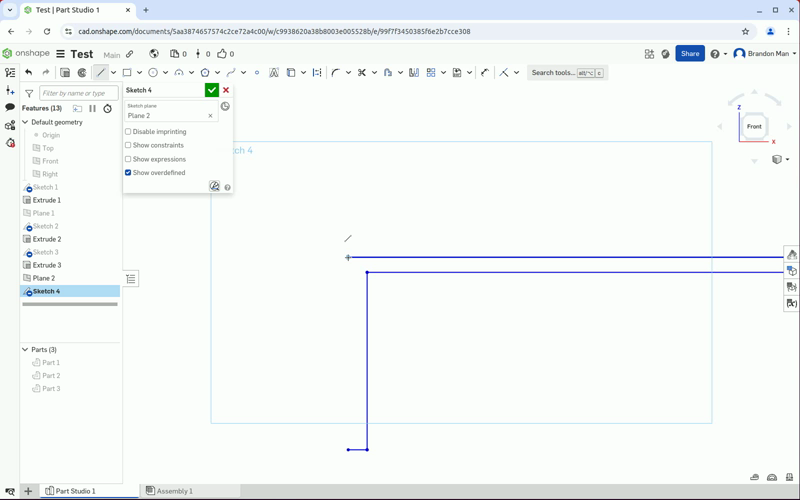
scroll(-6)
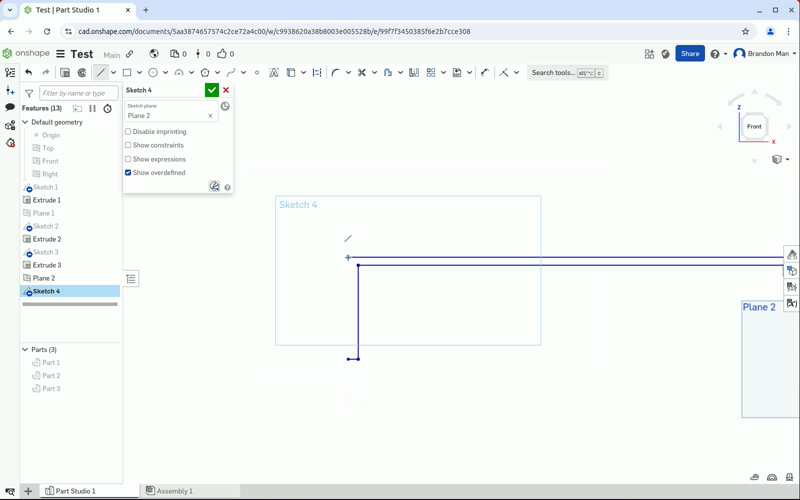
scroll(-6)
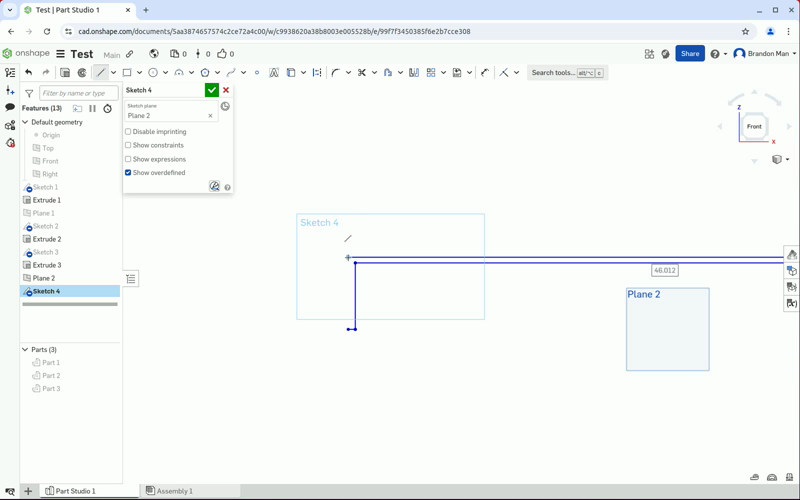
scroll(-6)
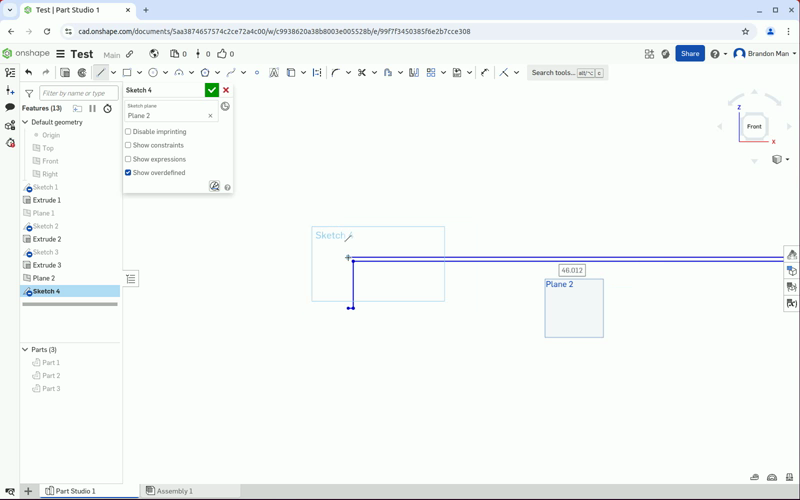
scroll(-6)
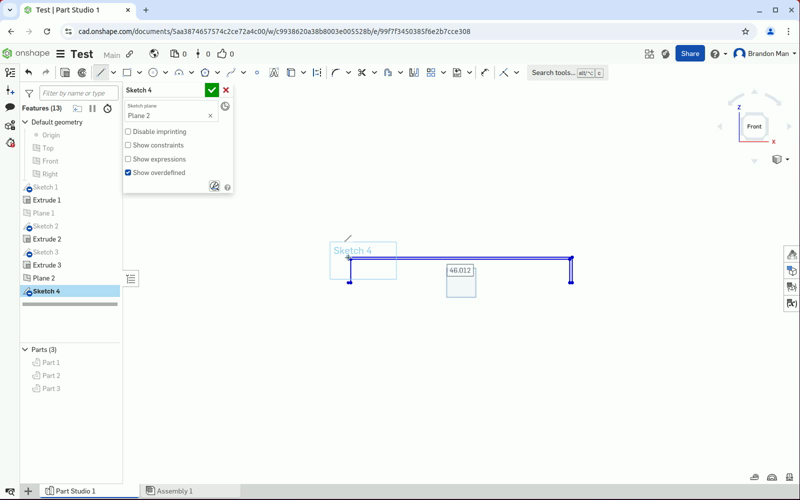
key_up(shift)
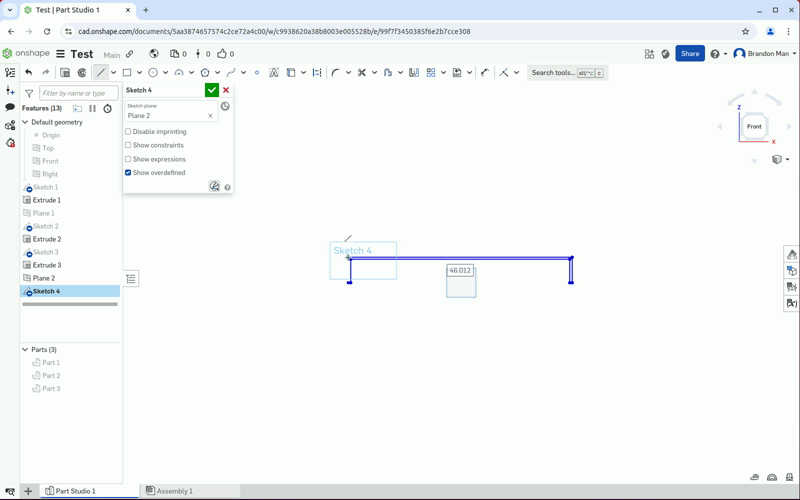
mouse_move(378, 257)
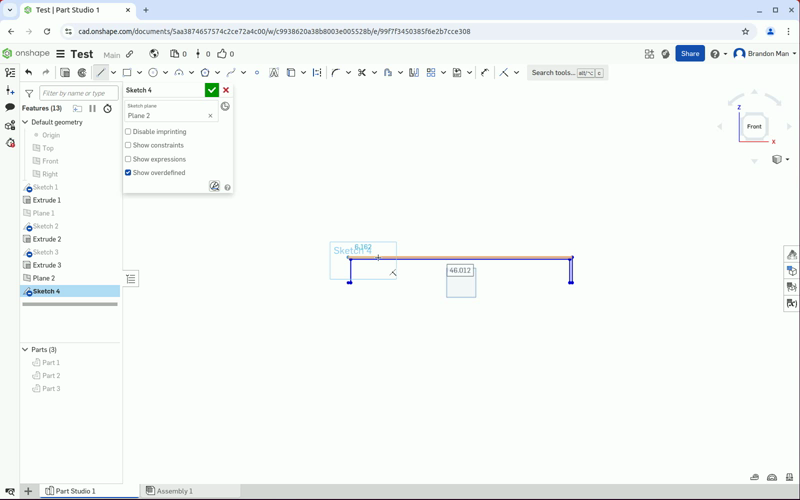
key_down(shift)
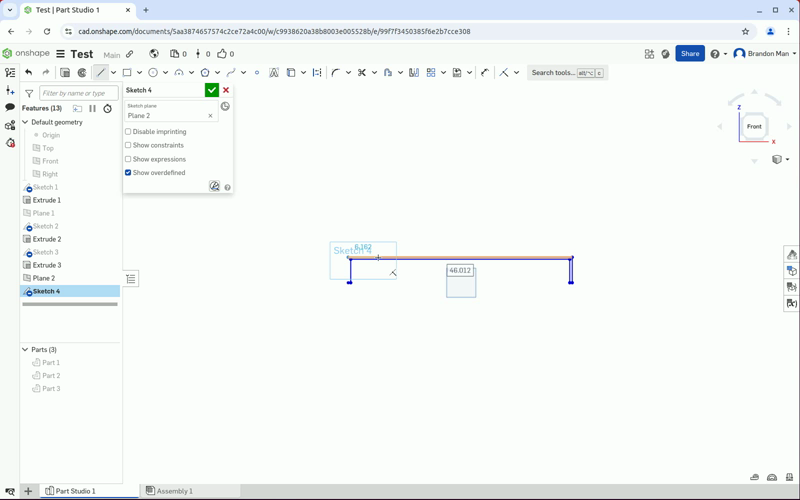
mouse_move(348, 282)
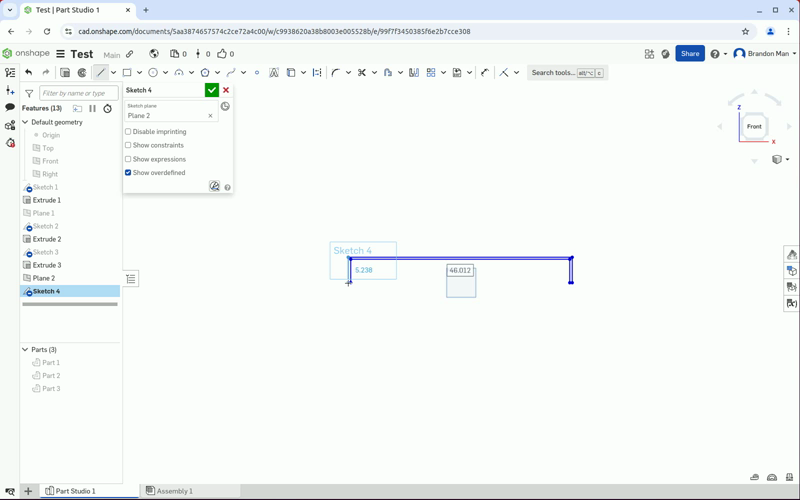
scroll(6)
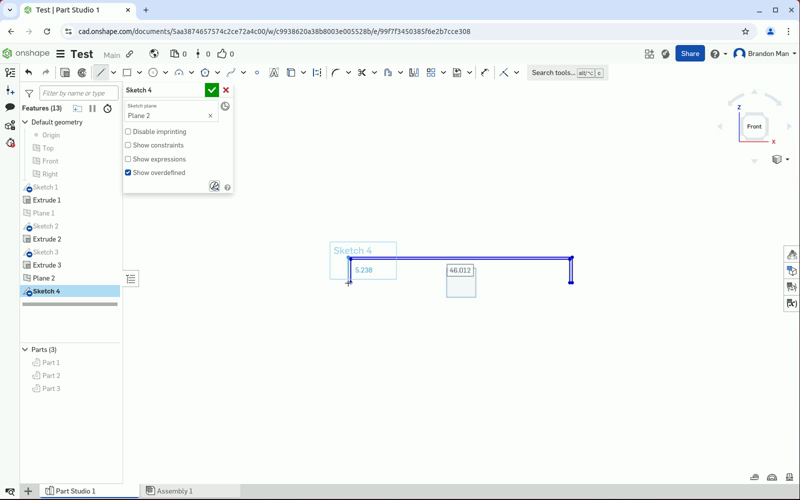
scroll(6)
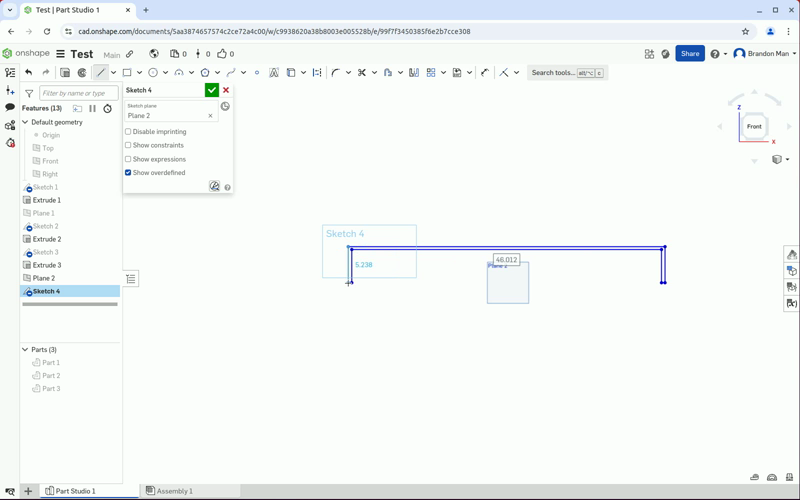
scroll(6)
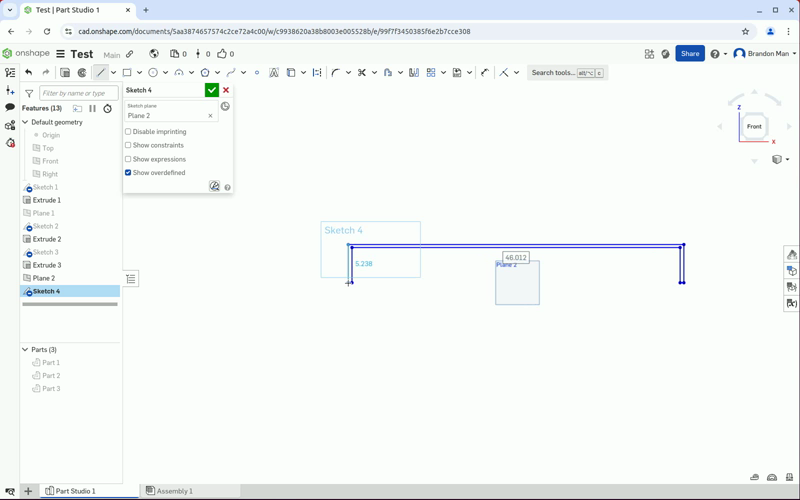
scroll(6)
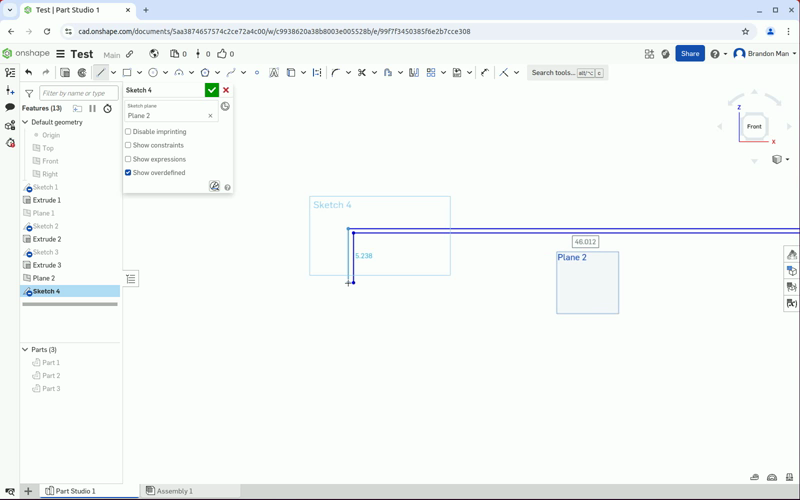
scroll(6)
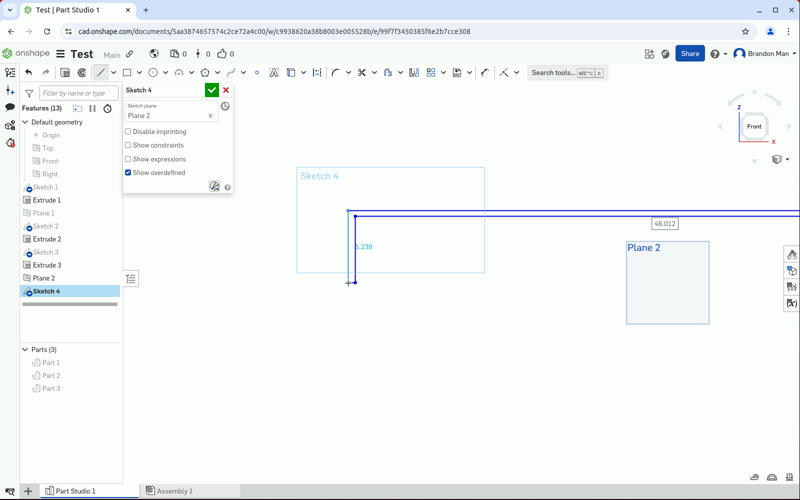
scroll(6)
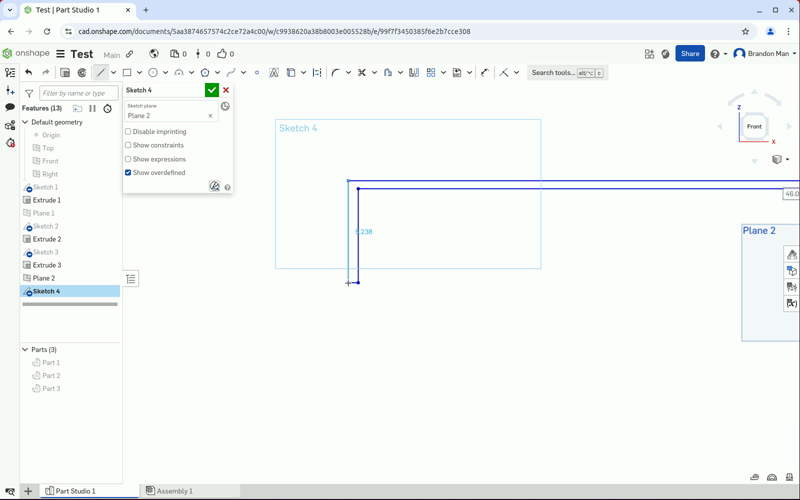
scroll(6)
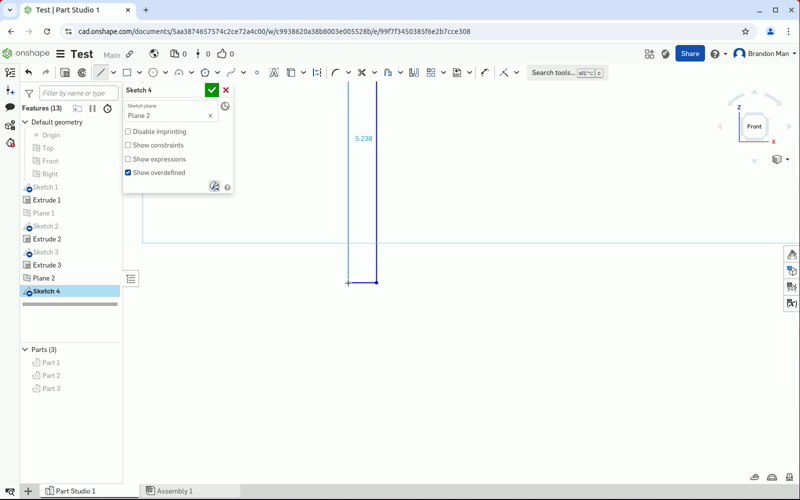
key_up(shift)
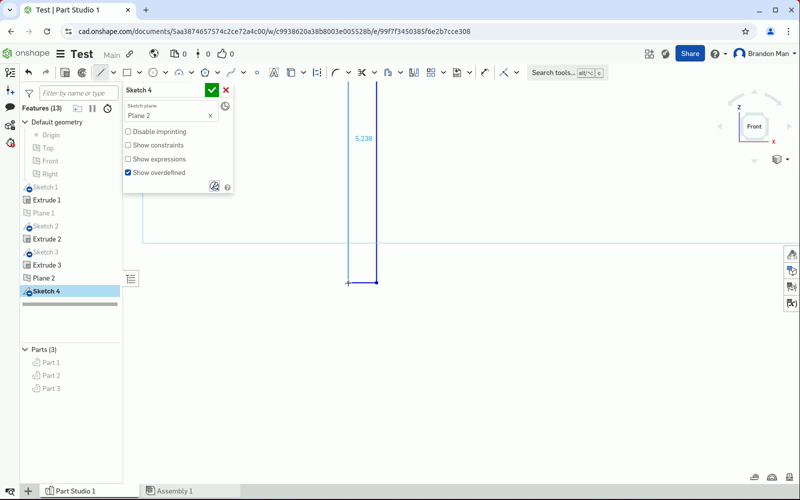
click(348, 282)
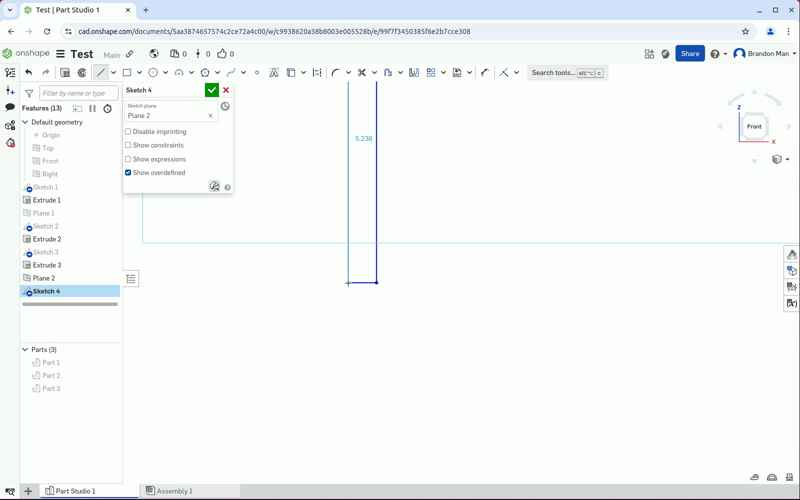
scroll(-6)
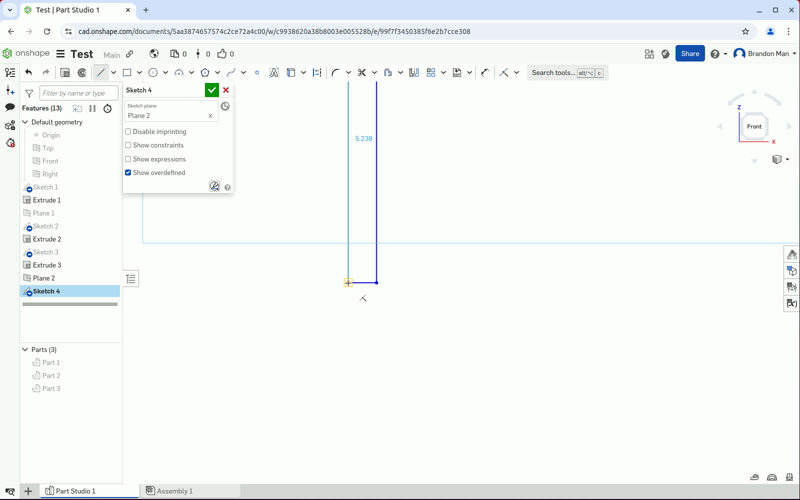
scroll(-6)
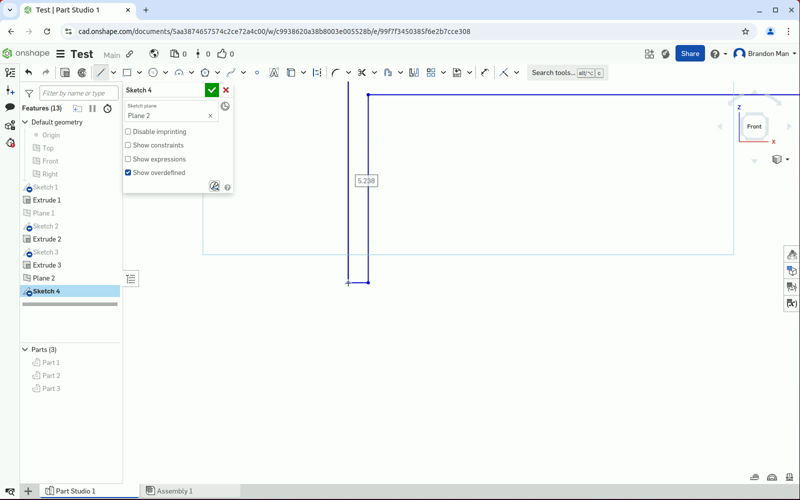
scroll(-6)
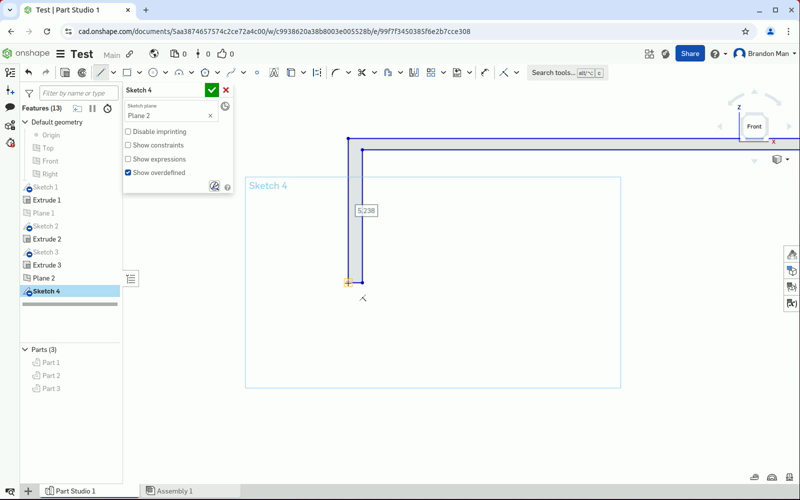
scroll(-6)
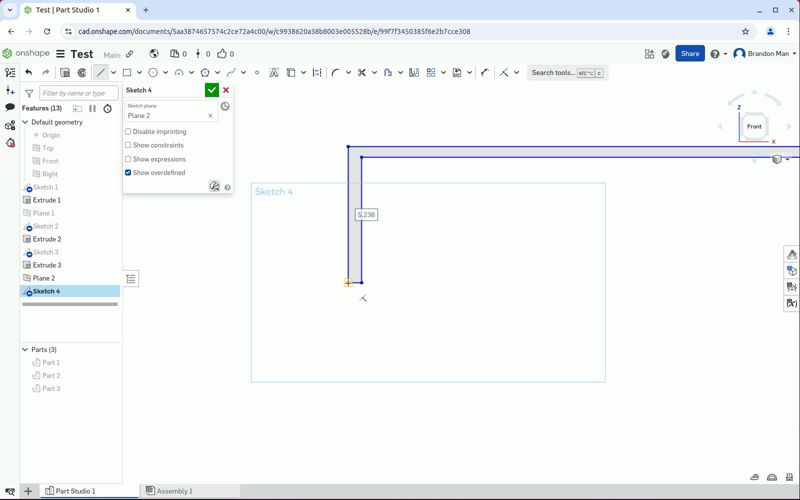
scroll(-6)
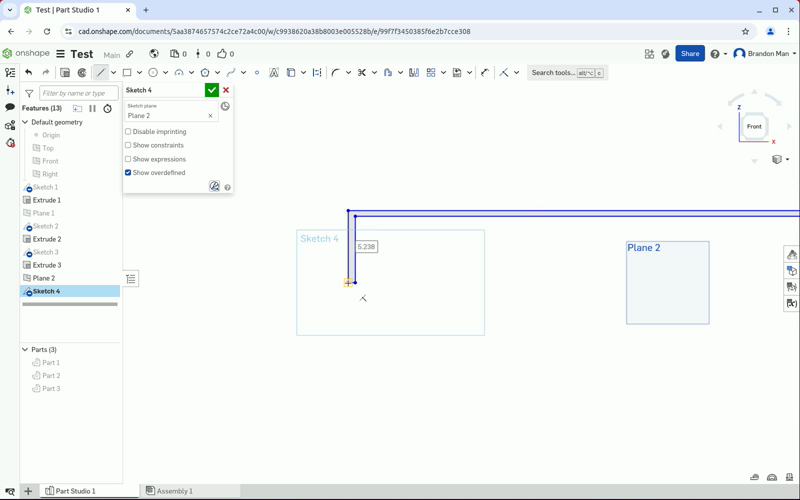
scroll(-6)
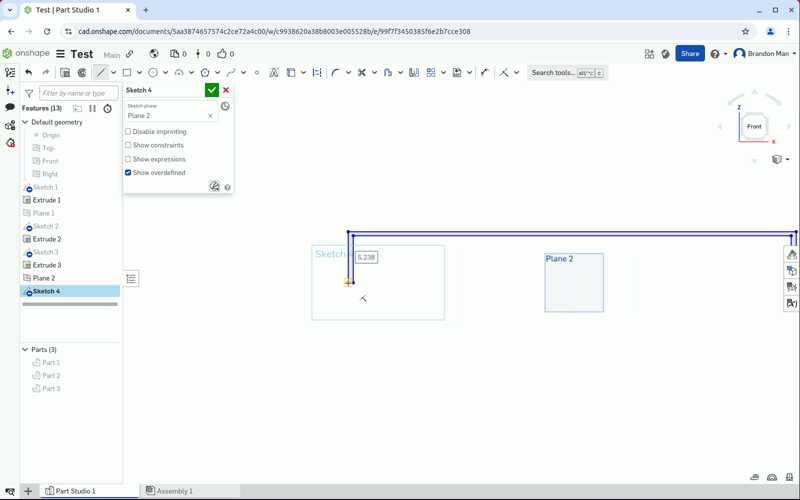
scroll(-6)
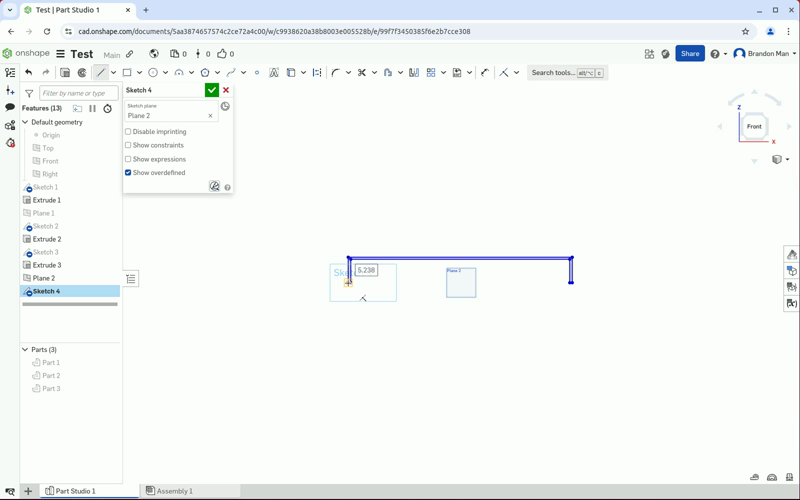
key(esc)
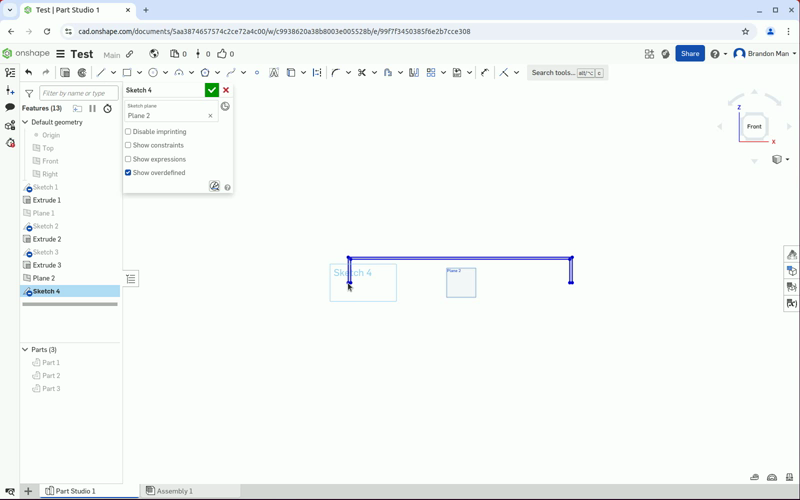
mouse_move(465, 258)
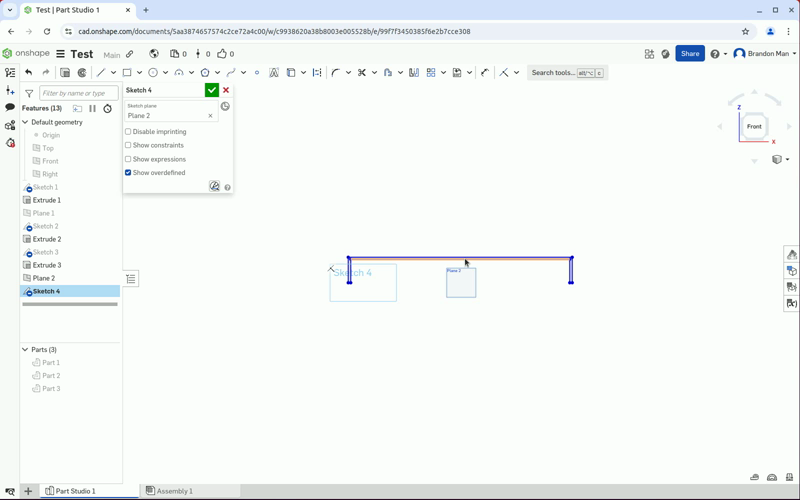
scroll(6)
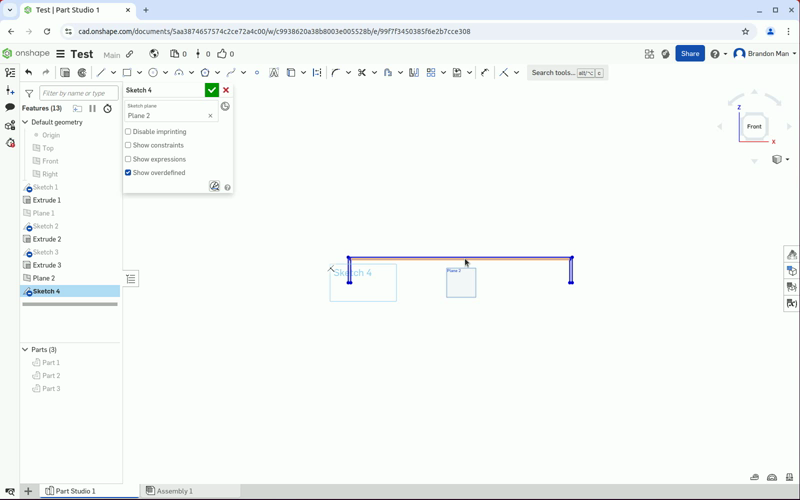
scroll(6)
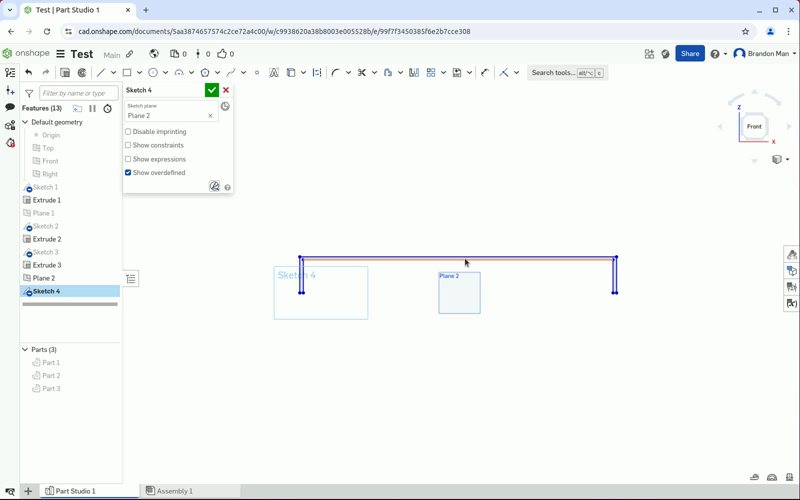
scroll(6)
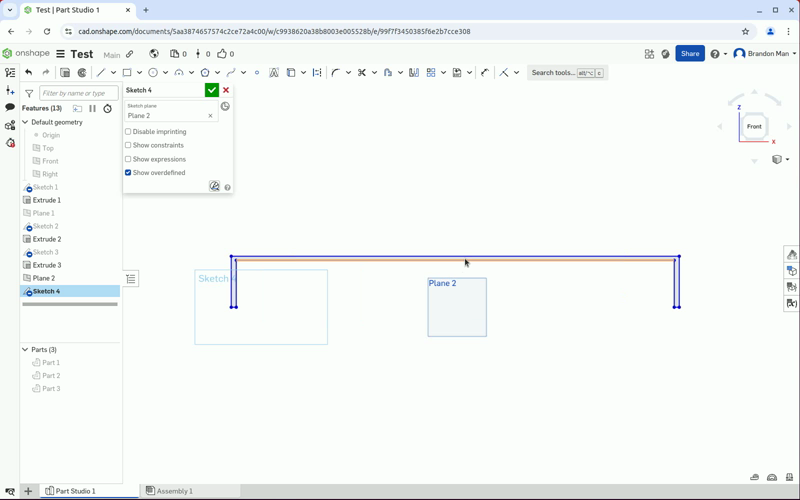
scroll(6)
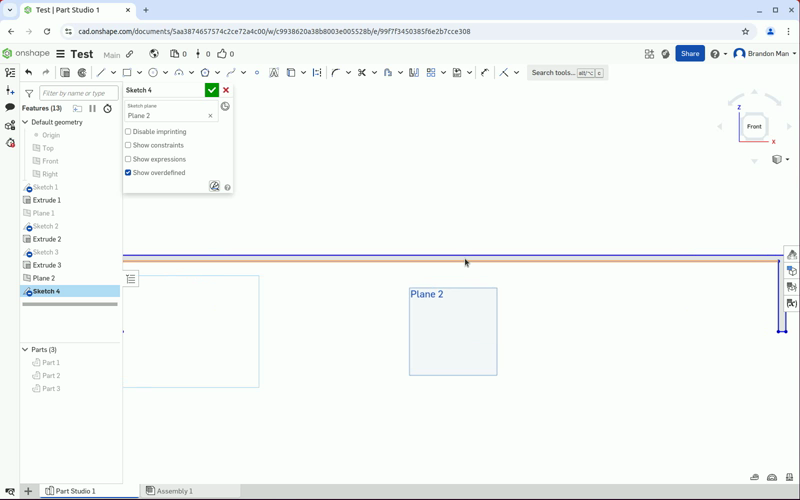
scroll(6)
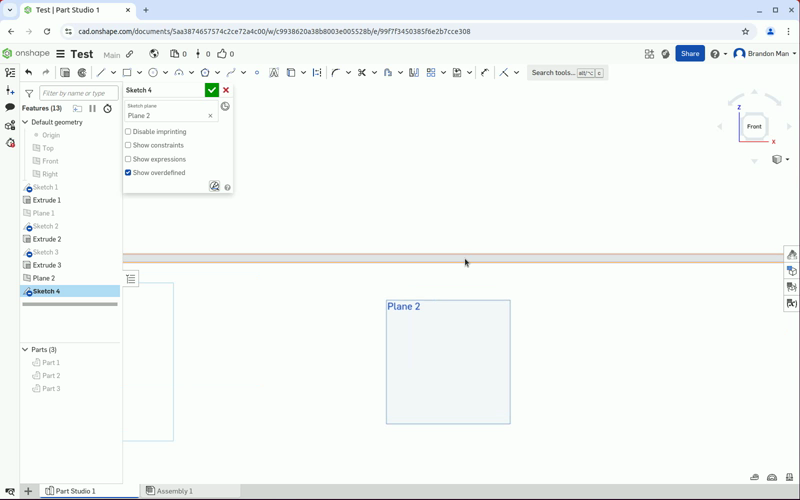
scroll(6)
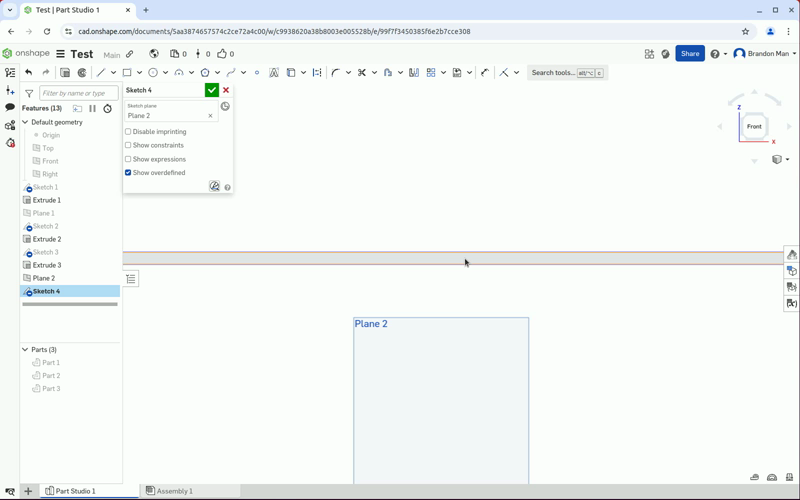
scroll(6)
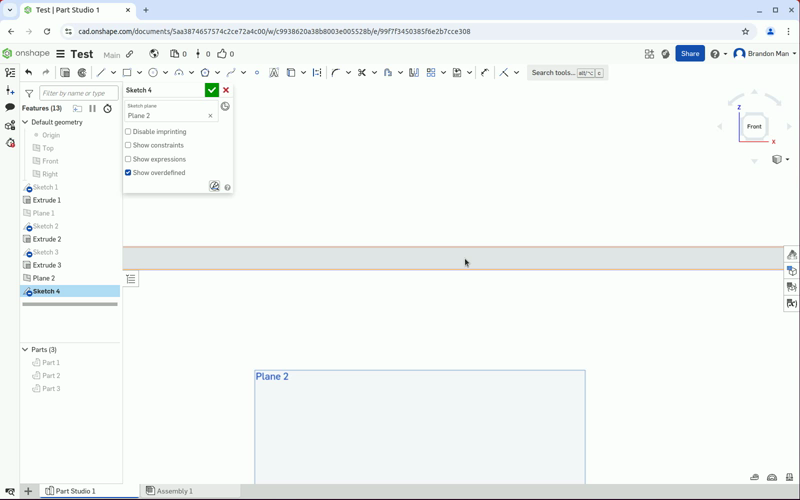
click(465, 258)
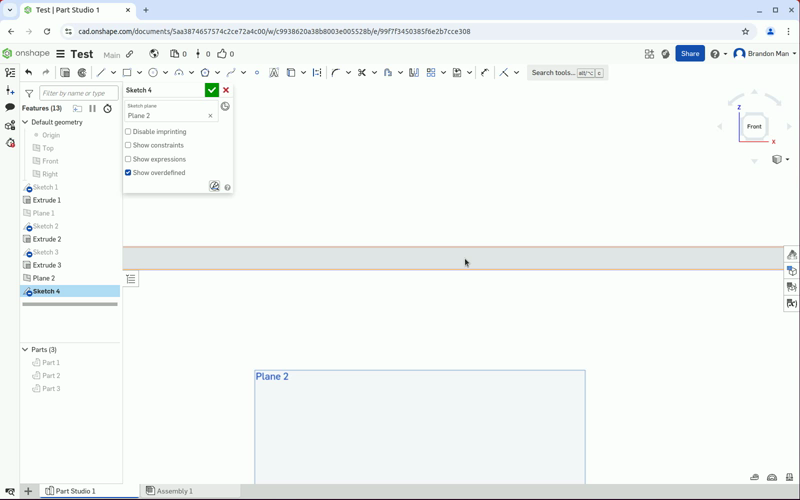
scroll(-6)
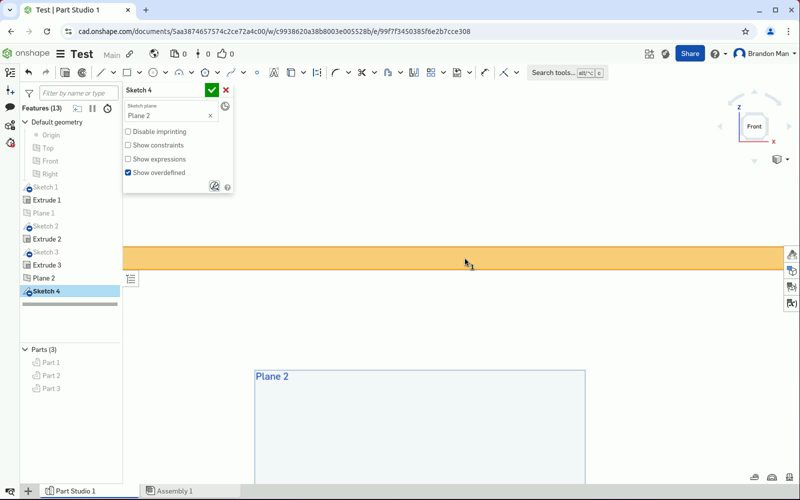
scroll(-6)
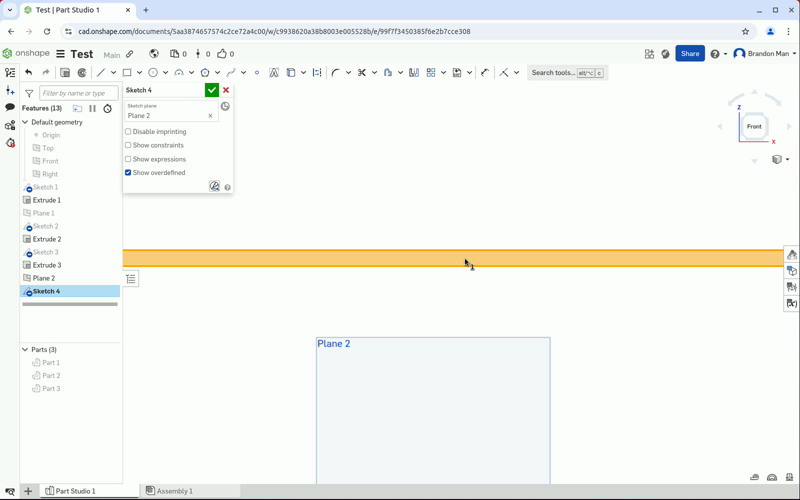
scroll(-6)
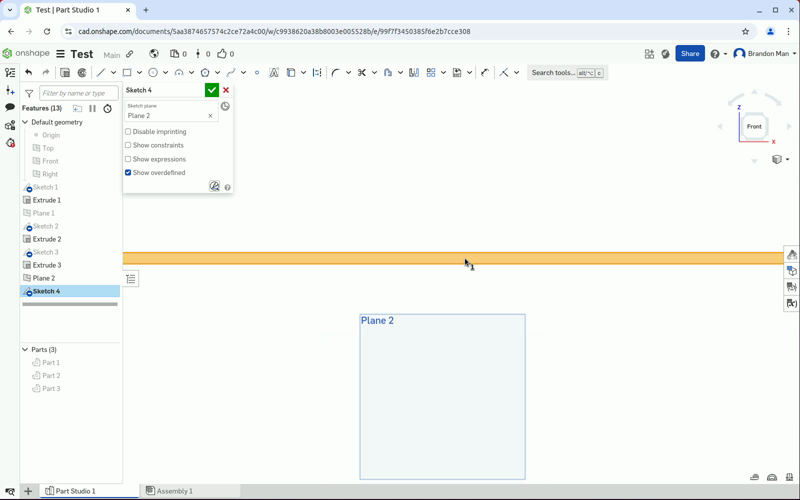
scroll(-6)
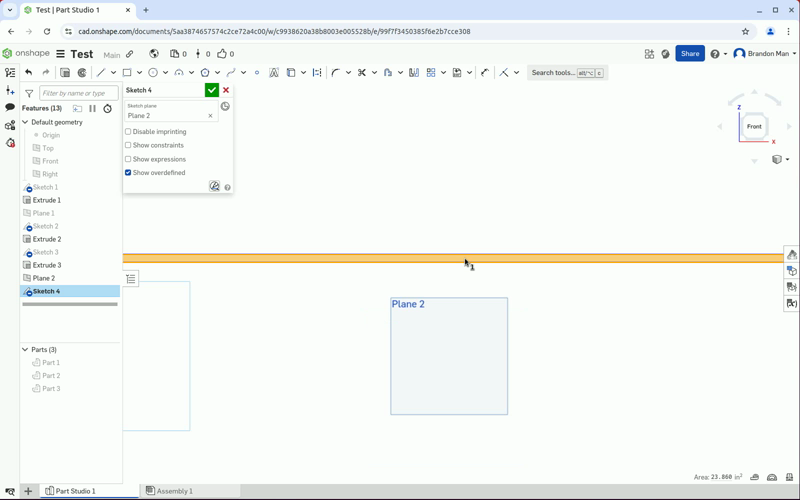
scroll(-6)
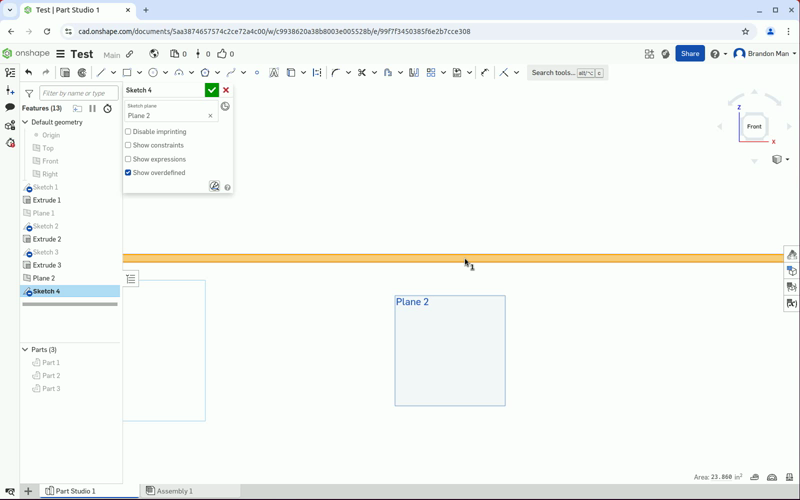
scroll(-6)
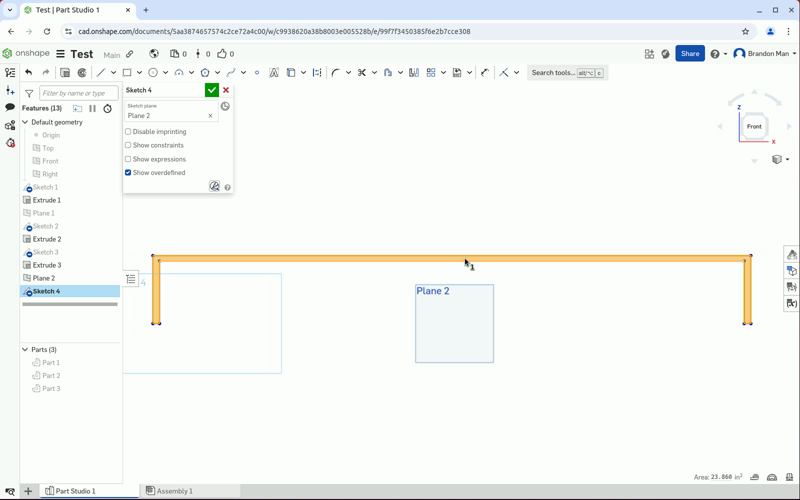
scroll(-6)
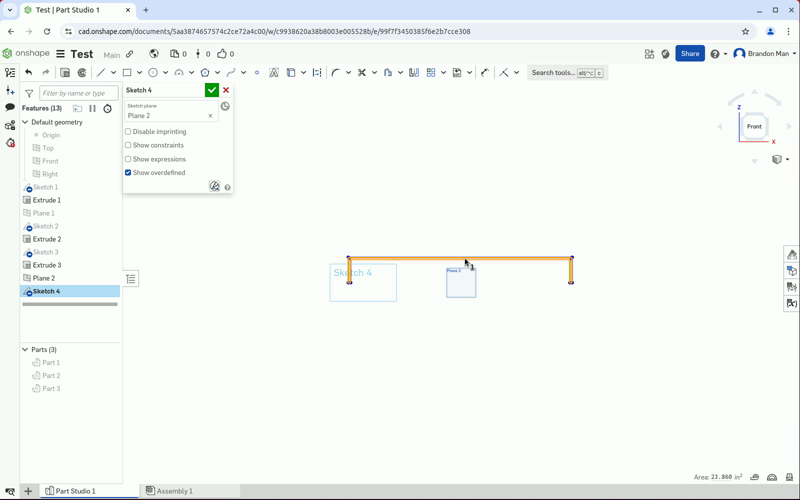
mouse_move(73, 352)
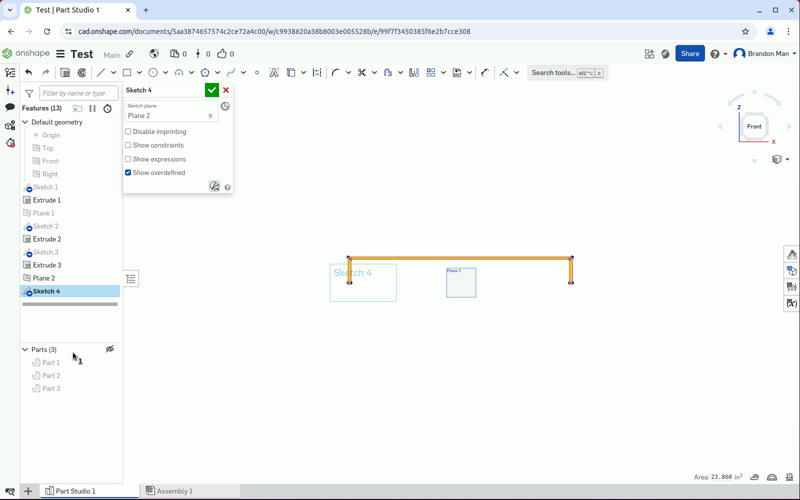
key(shift+y)
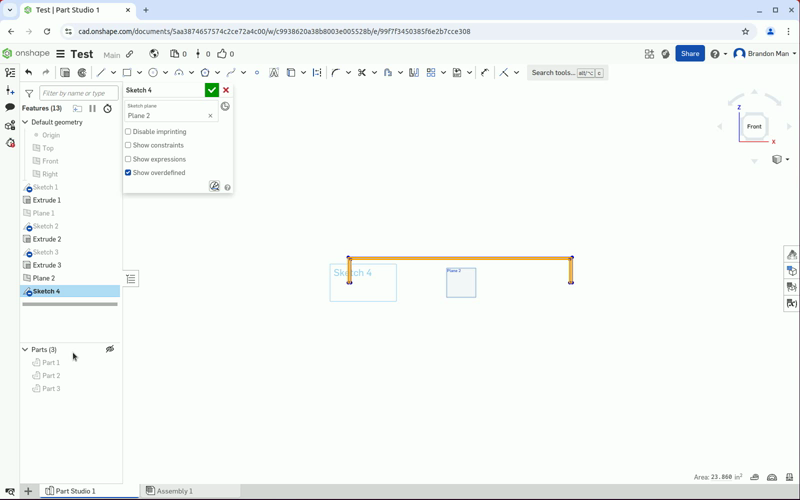
key(shift+e)
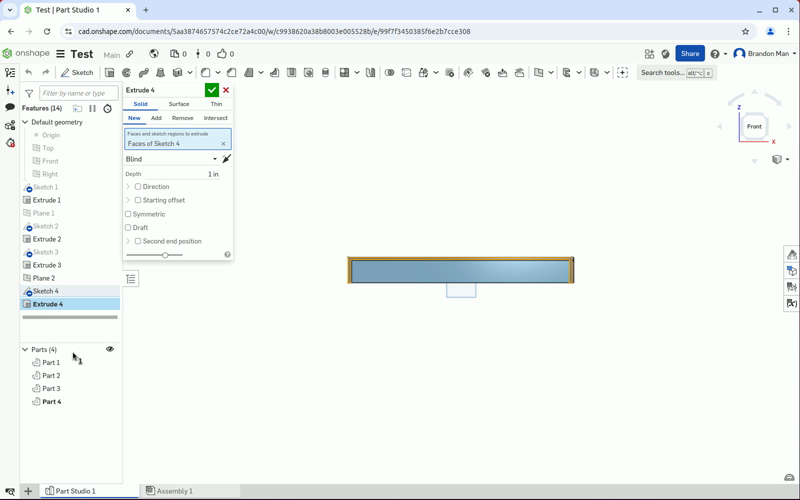
mouse_move(143, 106)
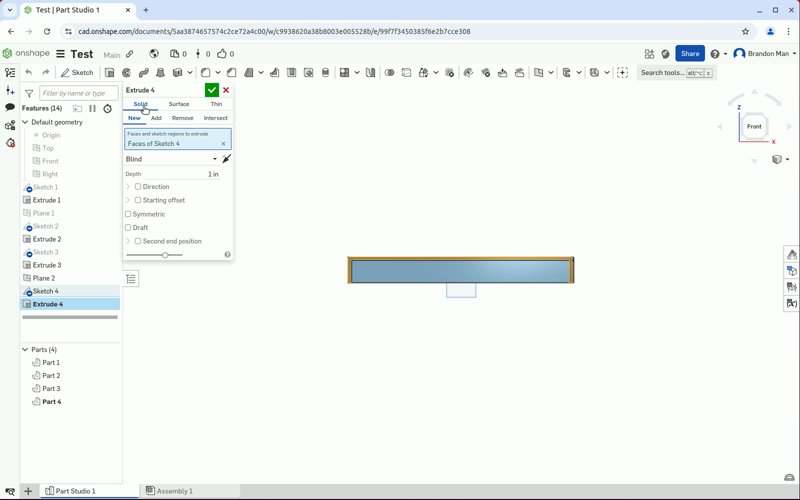
click(143, 106)
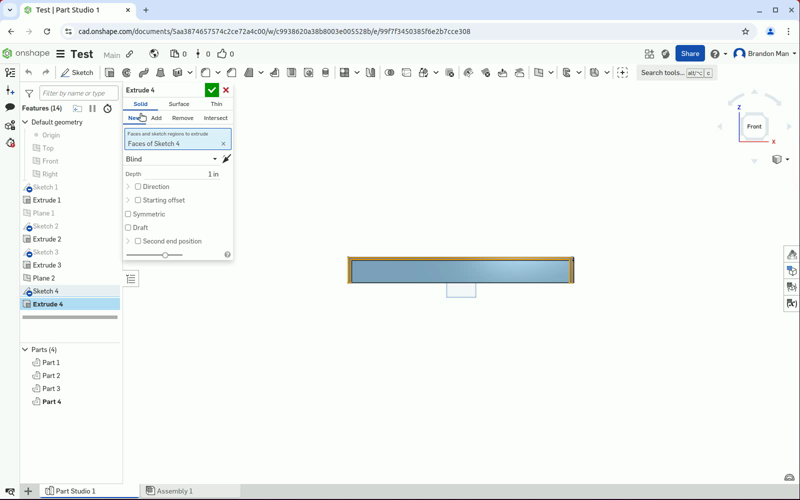
mouse_move(137, 120)
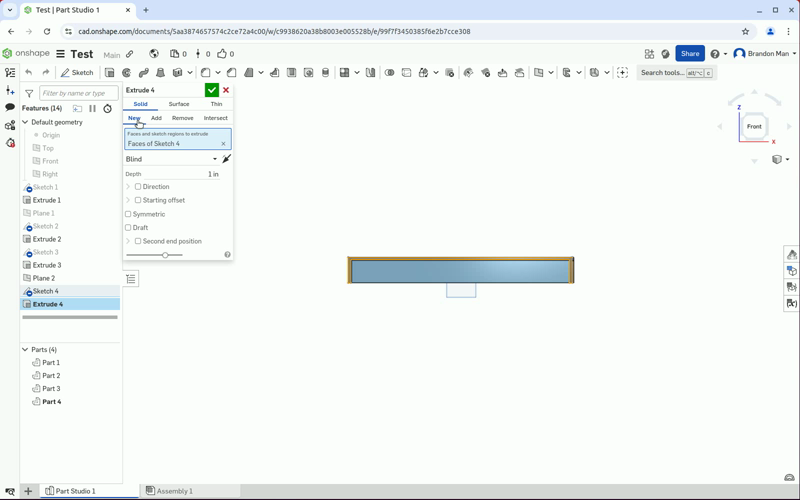
click(137, 120)
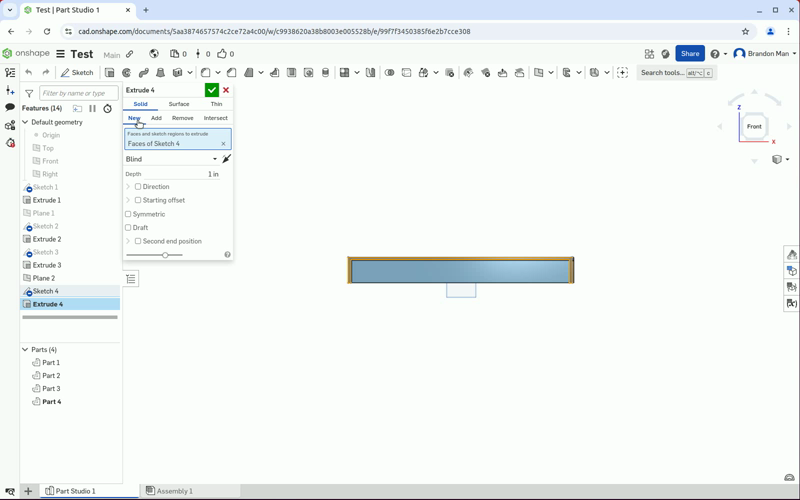
key(tab, 4)
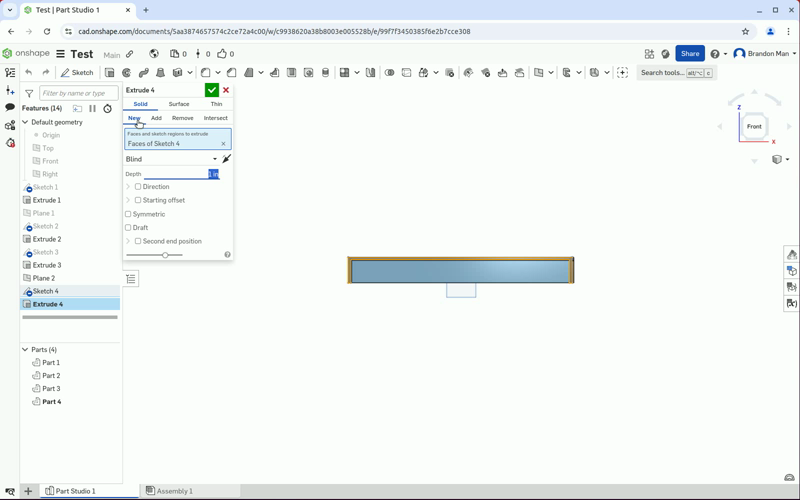
text(0.722)
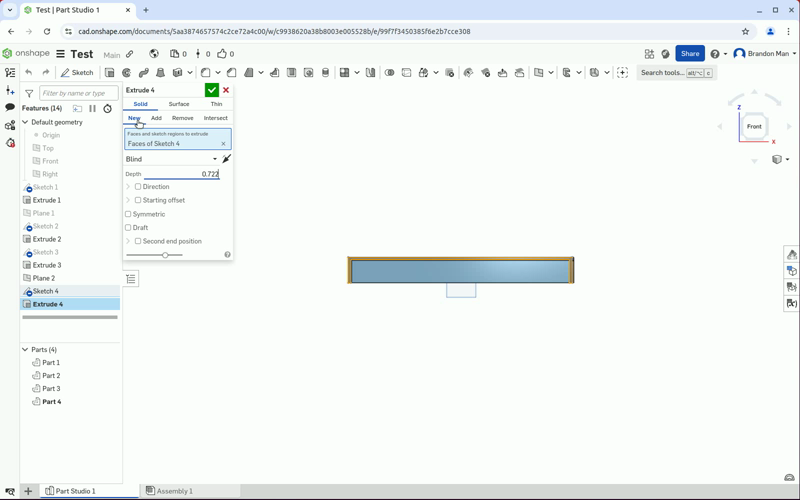
key(enter)
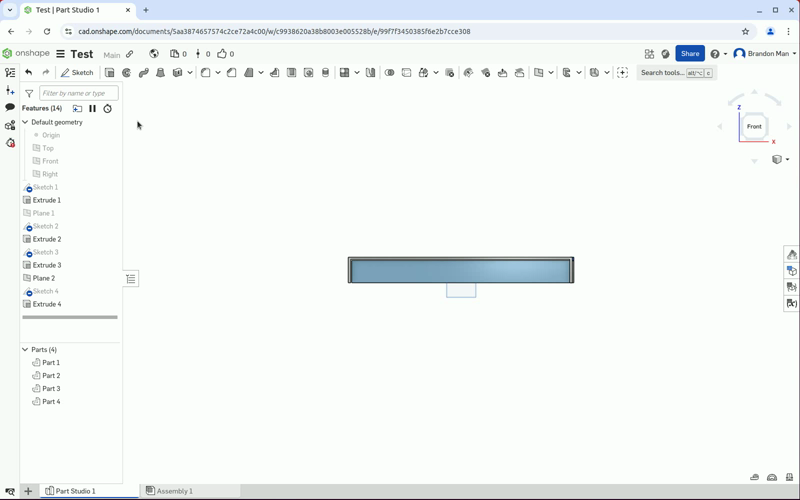
key(shift+h)
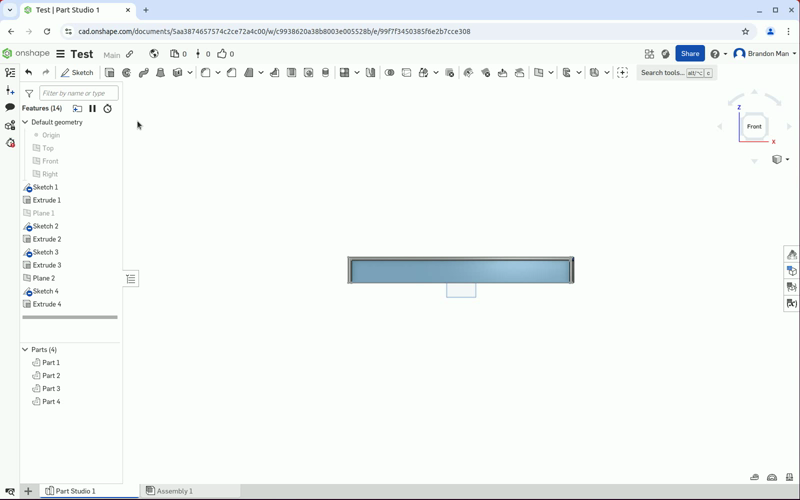
key(shift+h)
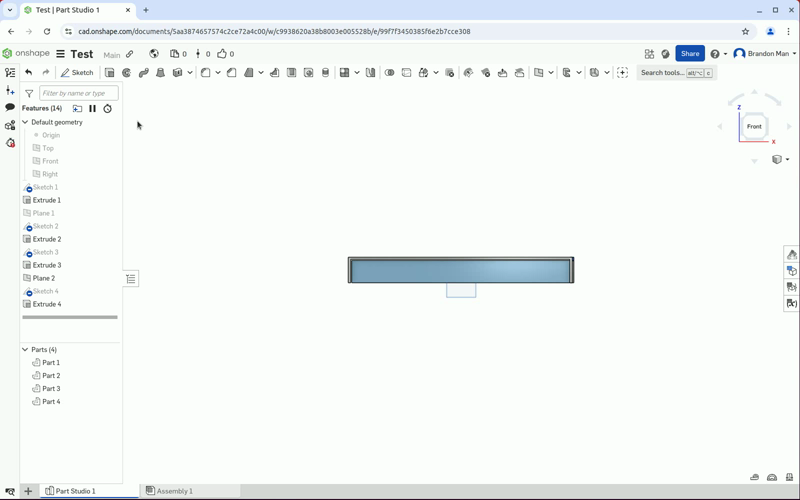
mouse_move(73, 189)
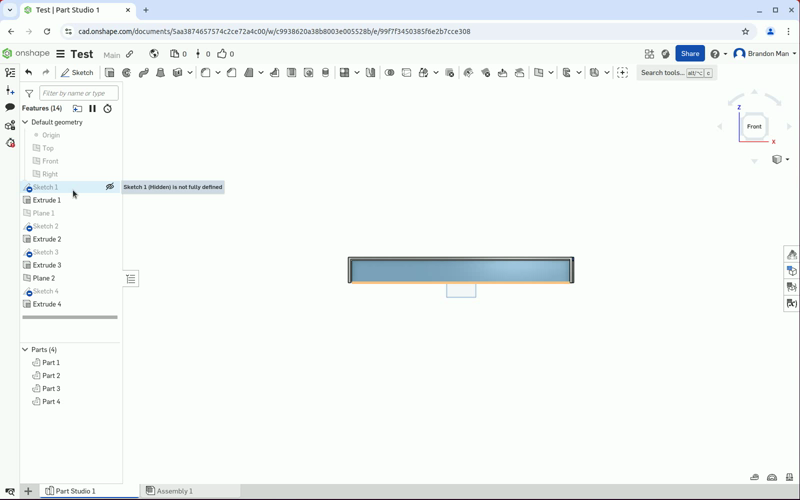
click(73, 189)
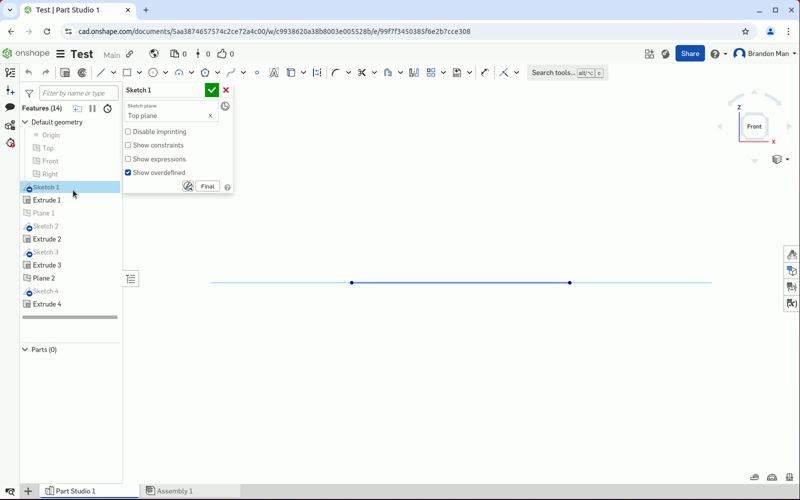
mouse_move(229, 92)
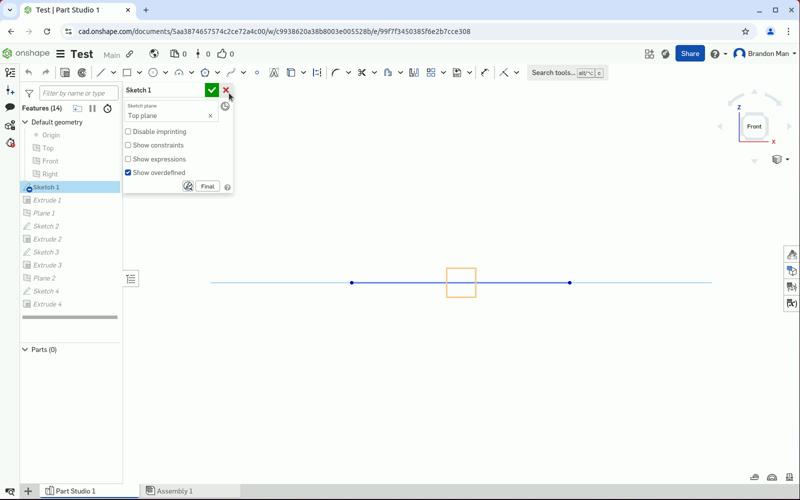
click(229, 92)
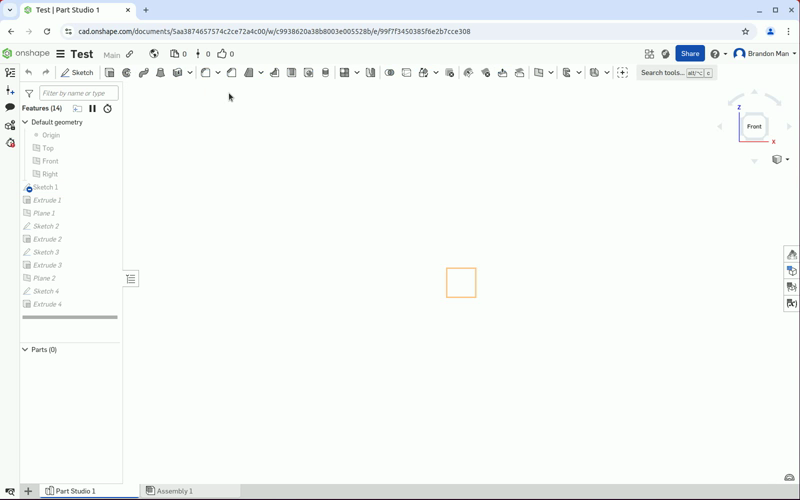
key(shift+s)
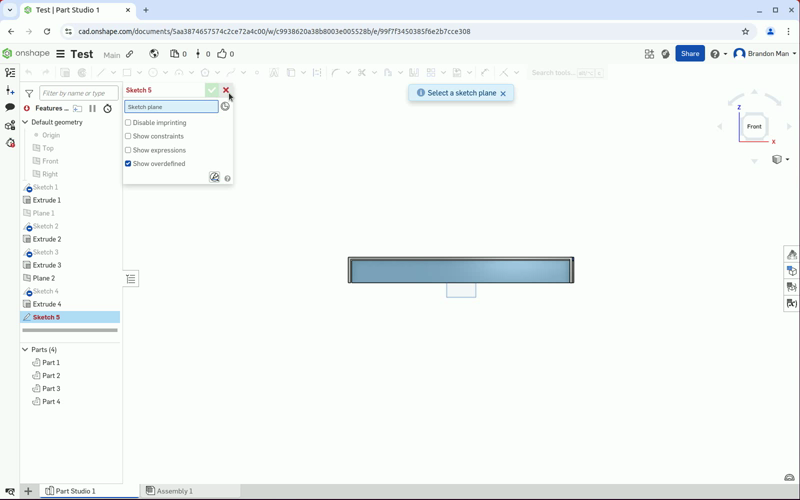
mouse_move(73, 280)
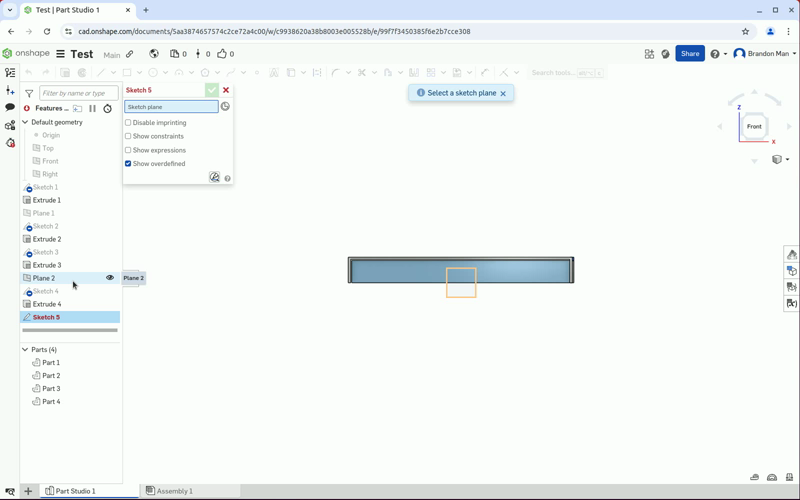
click(73, 280)
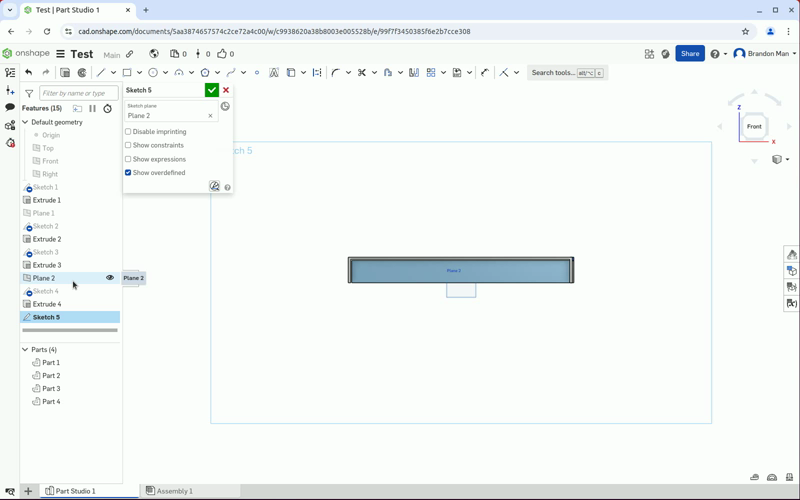
mouse_move(73, 352)
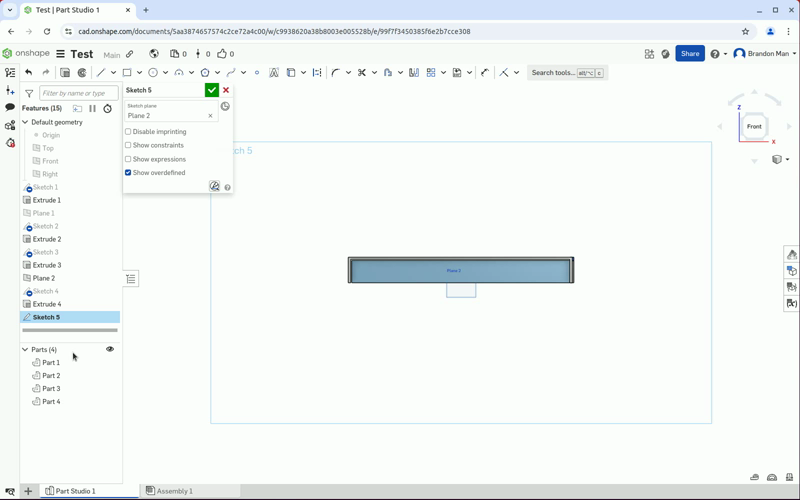
key(y)
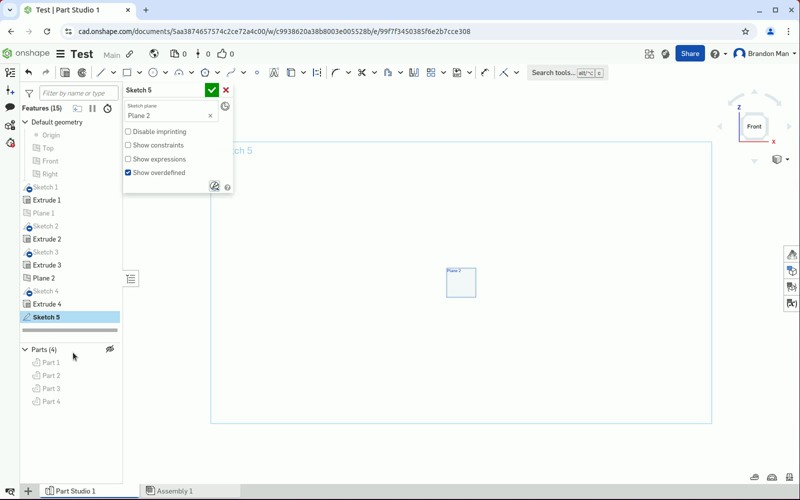
key(l)
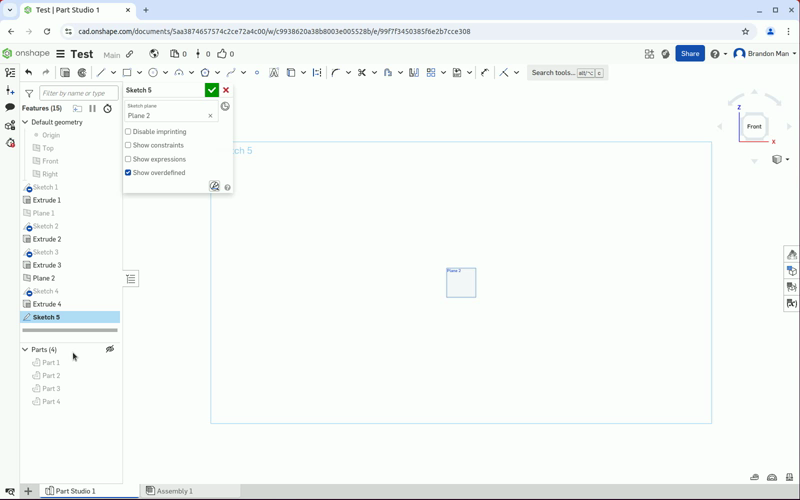
key_down(shift)
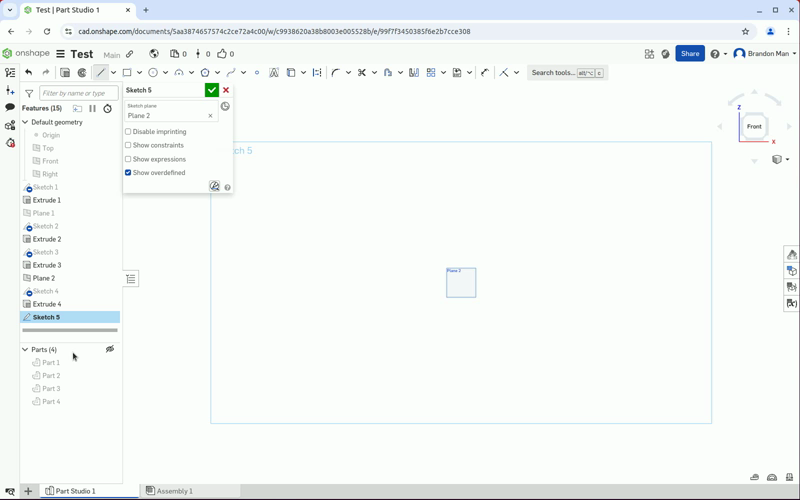
mouse_move(351, 282)
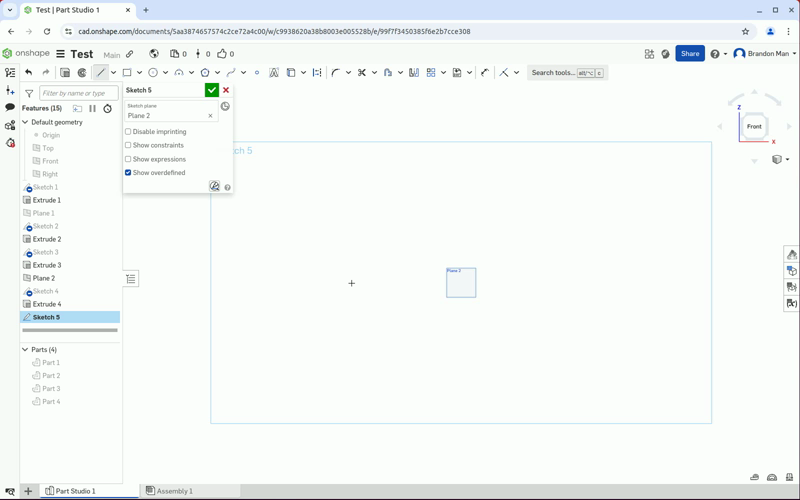
click(351, 282)
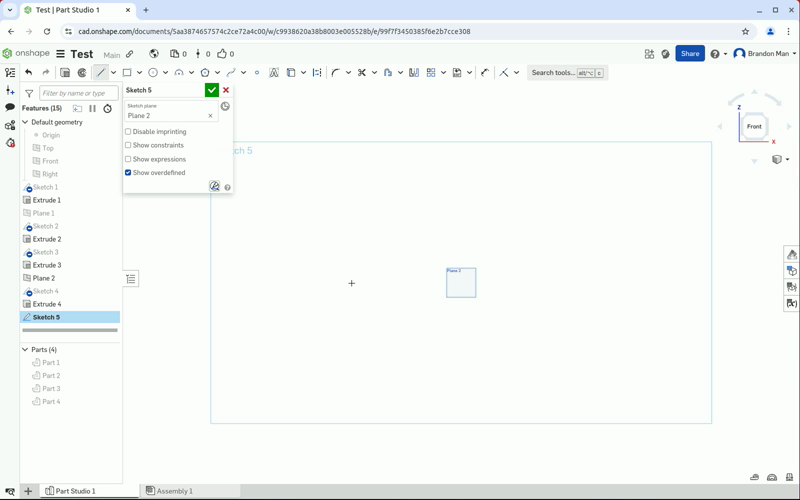
key_up(shift)
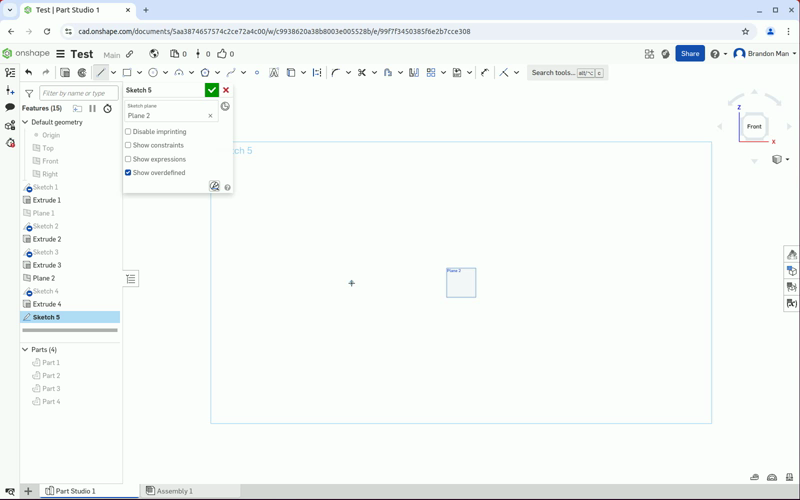
key_down(shift)
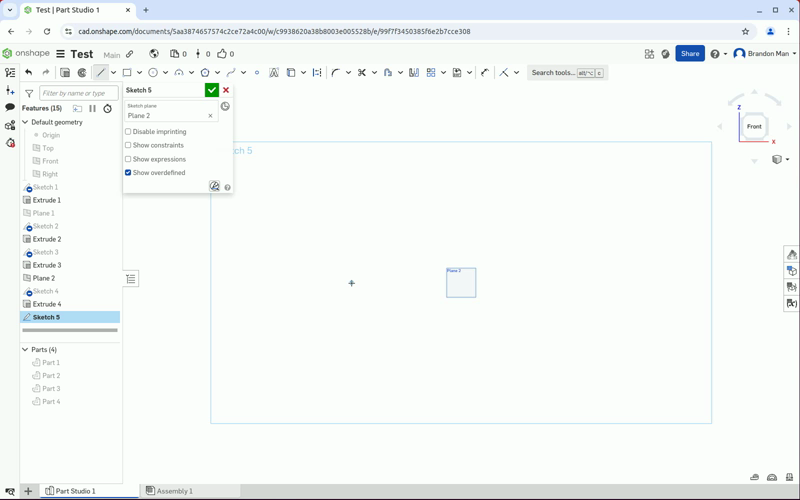
mouse_move(569, 282)
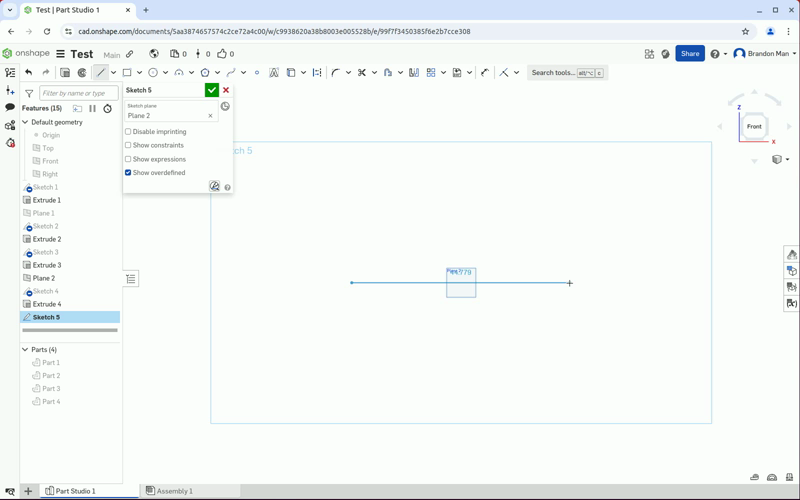
click(569, 282)
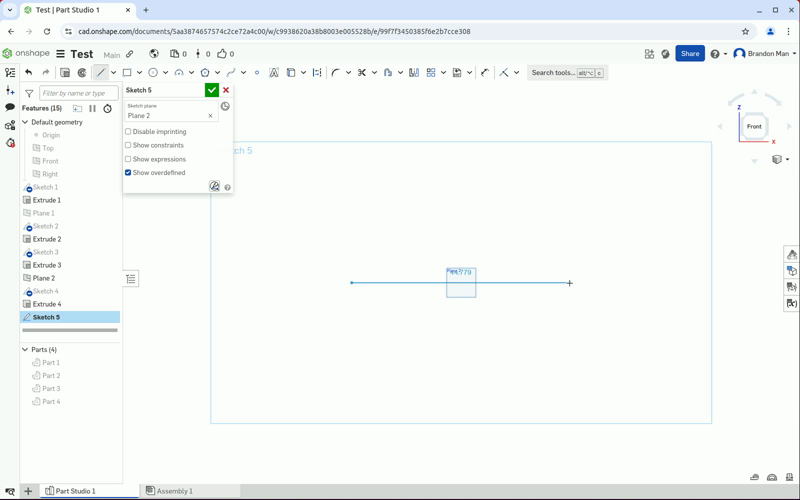
key_up(shift)
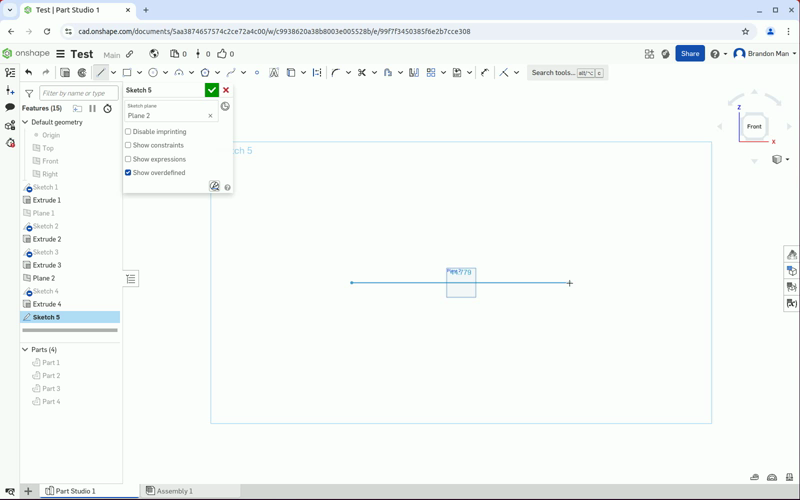
key_down(shift)
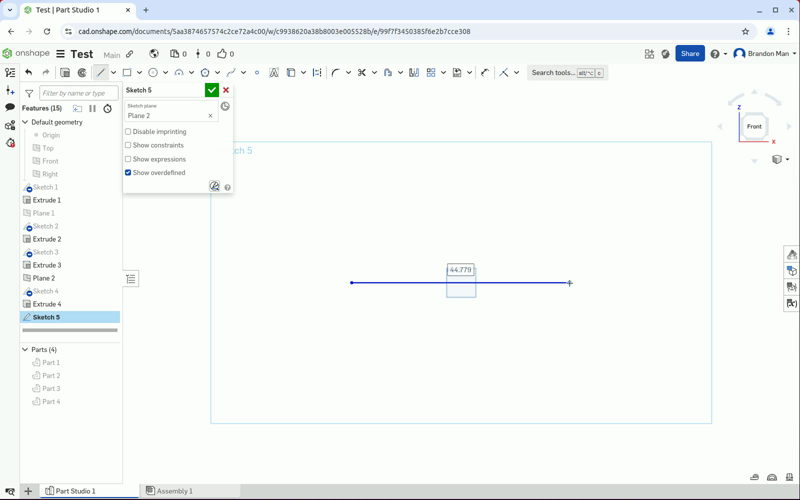
mouse_move(589, 282)
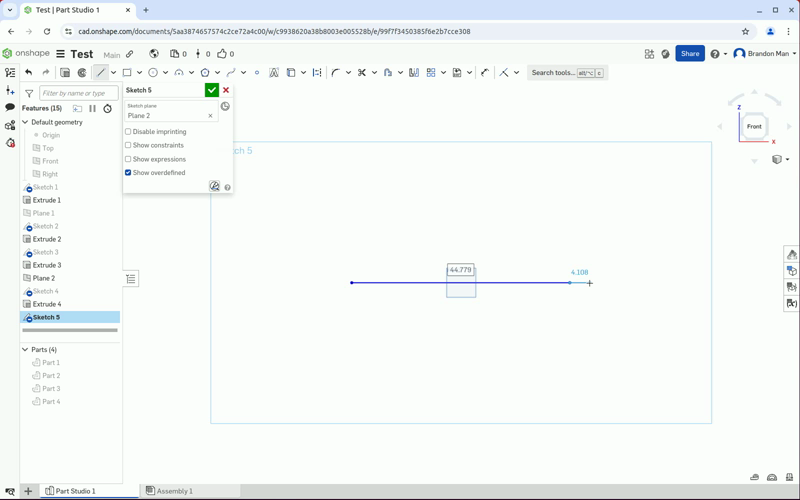
mouse_move(569, 260)
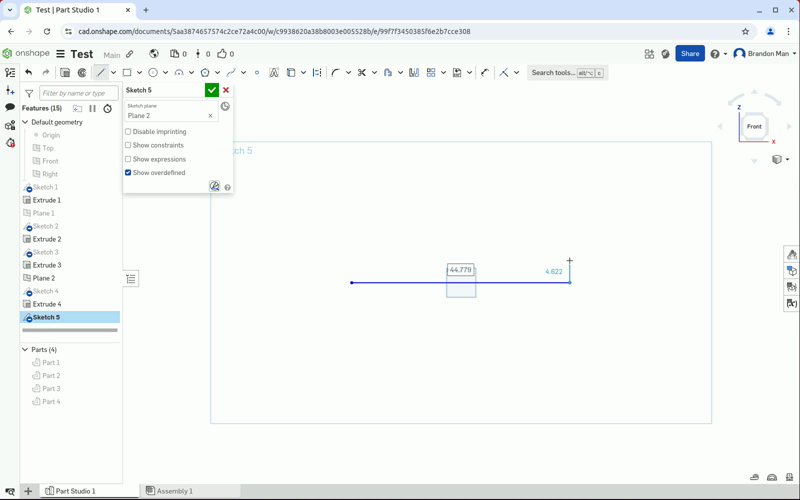
click(569, 260)
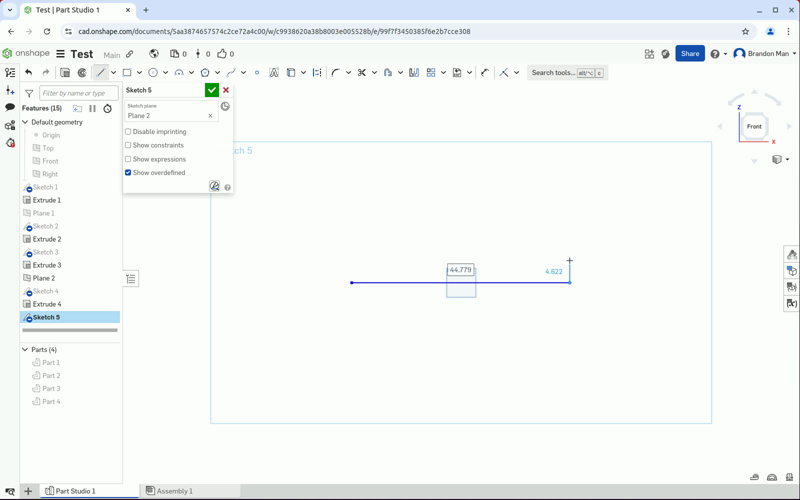
key_up(shift)
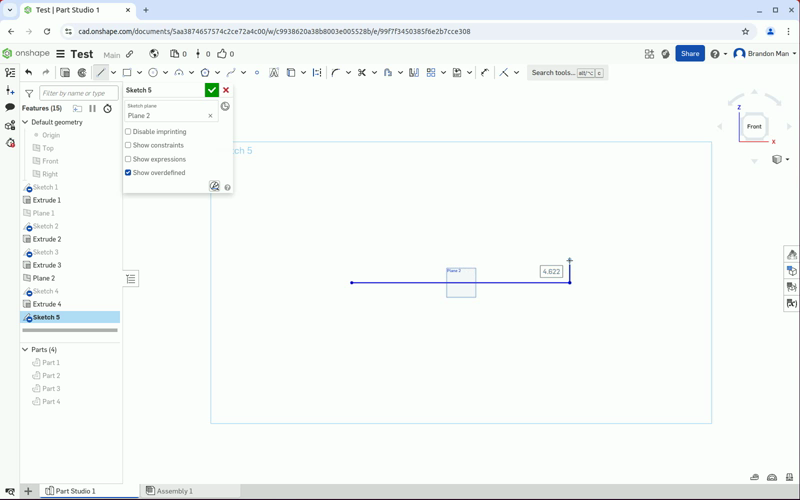
key_down(shift)
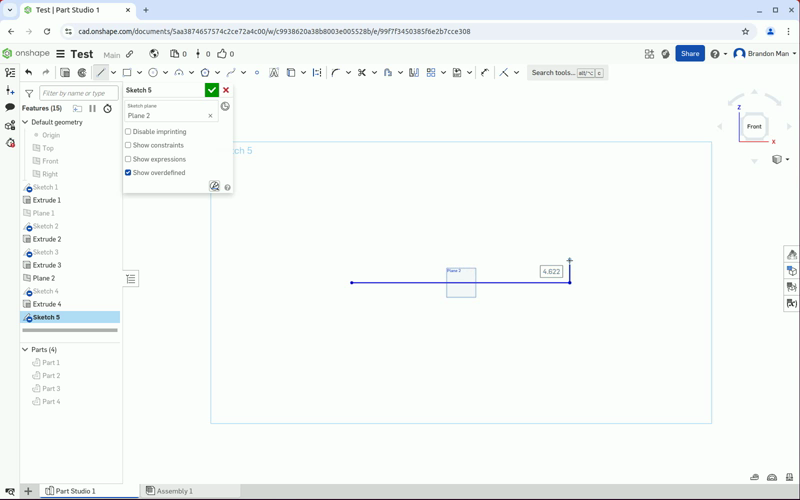
mouse_move(351, 260)
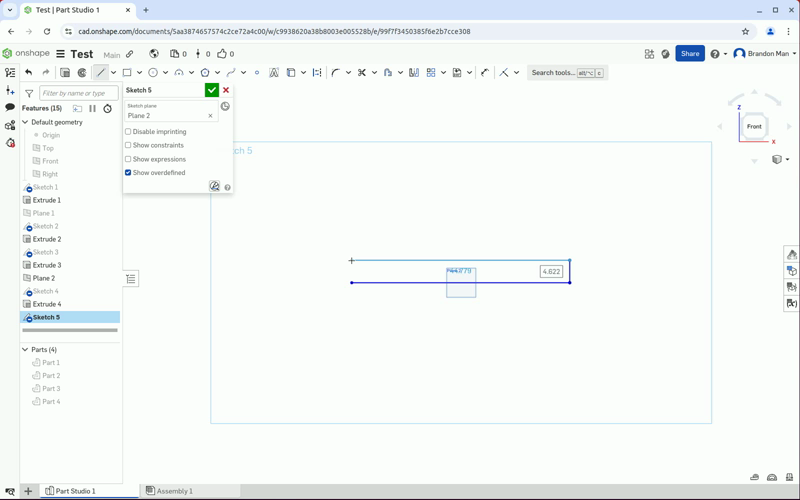
click(351, 260)
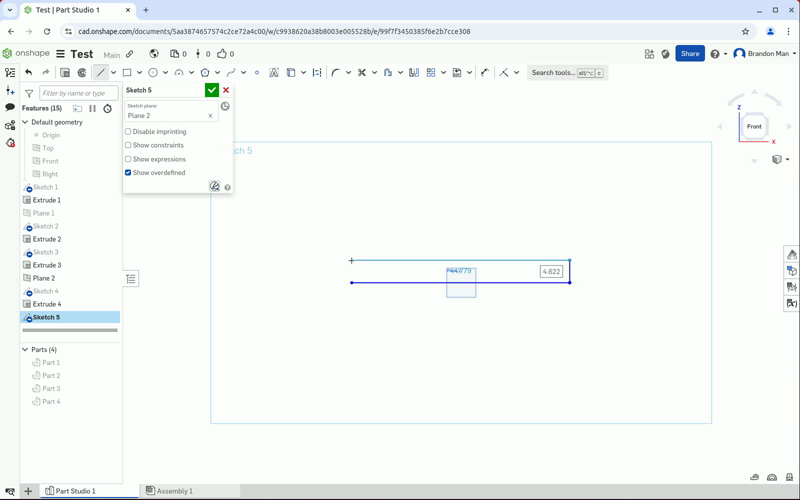
key_up(shift)
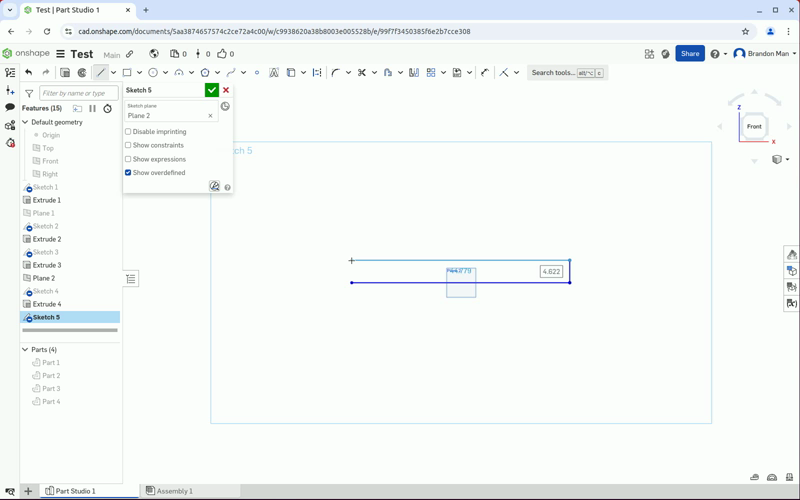
mouse_move(381, 260)
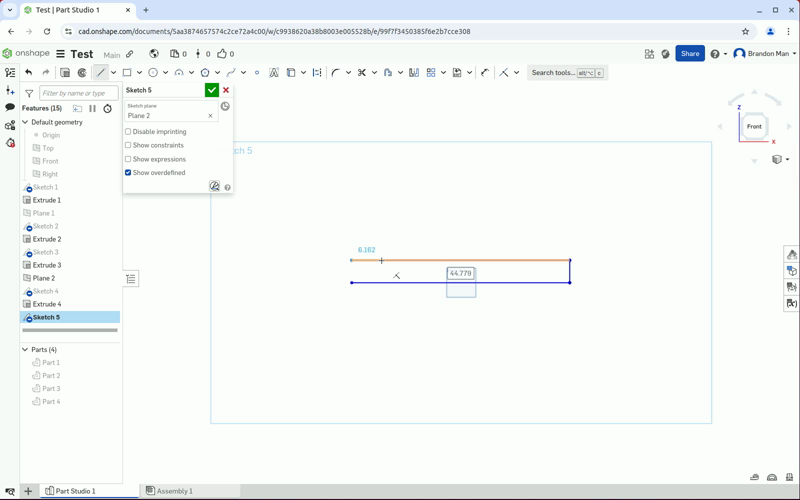
key_down(shift)
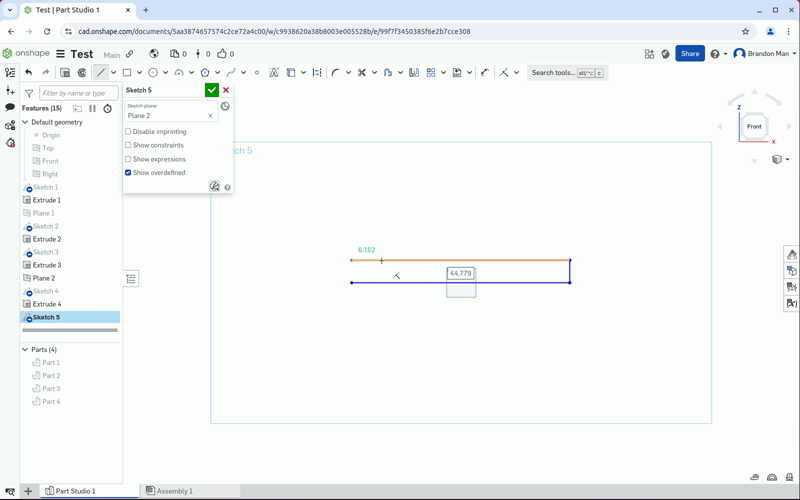
mouse_move(351, 282)
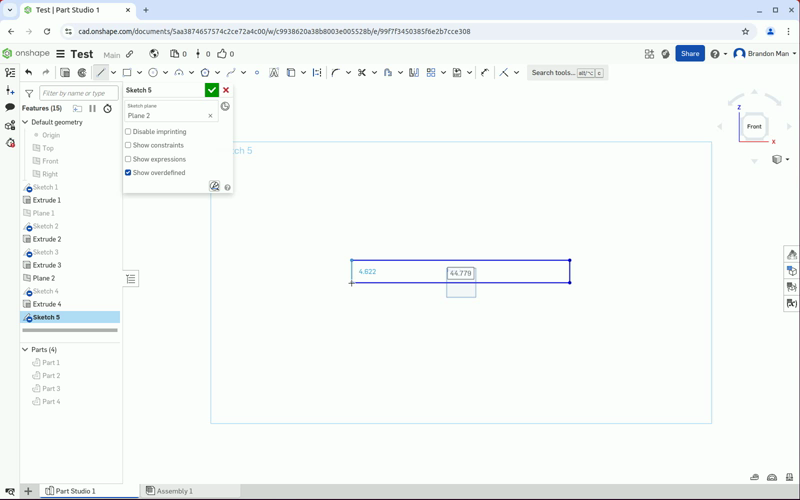
key_up(shift)
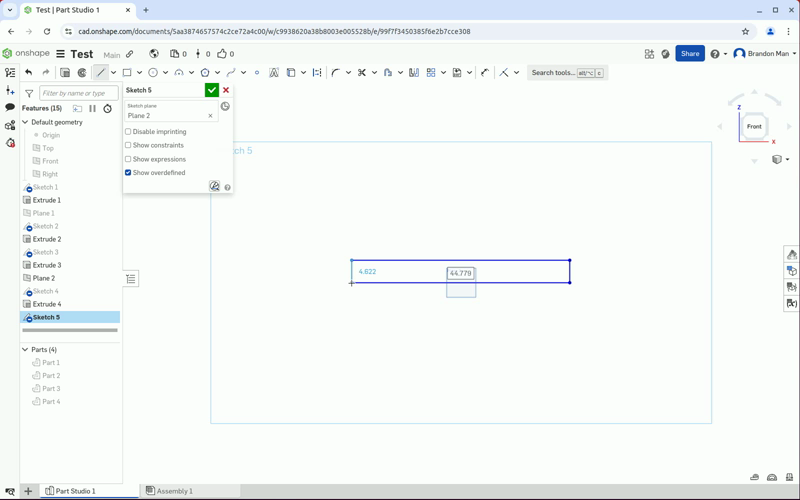
click(351, 282)
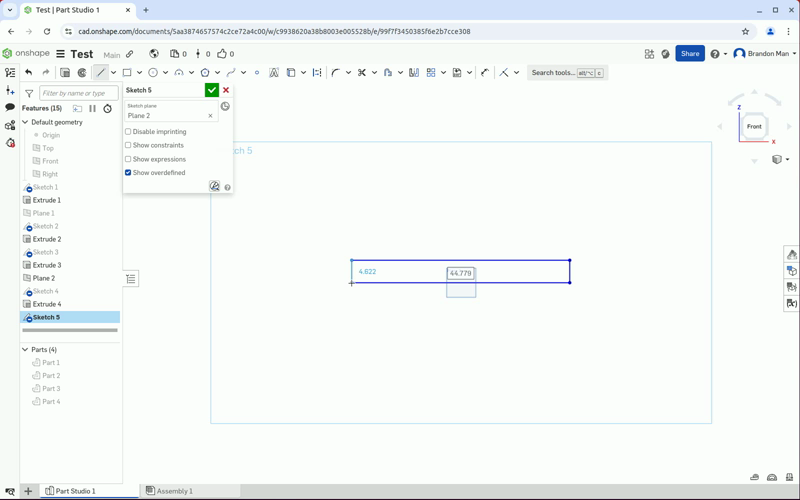
key(esc)
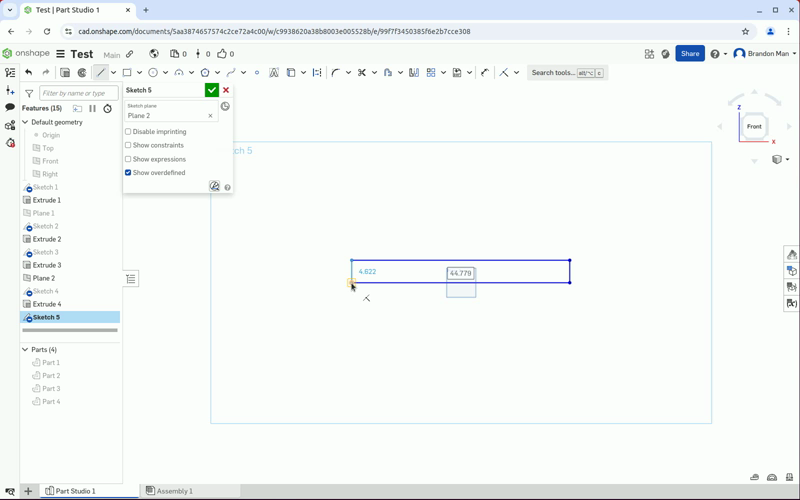
mouse_move(458, 278)
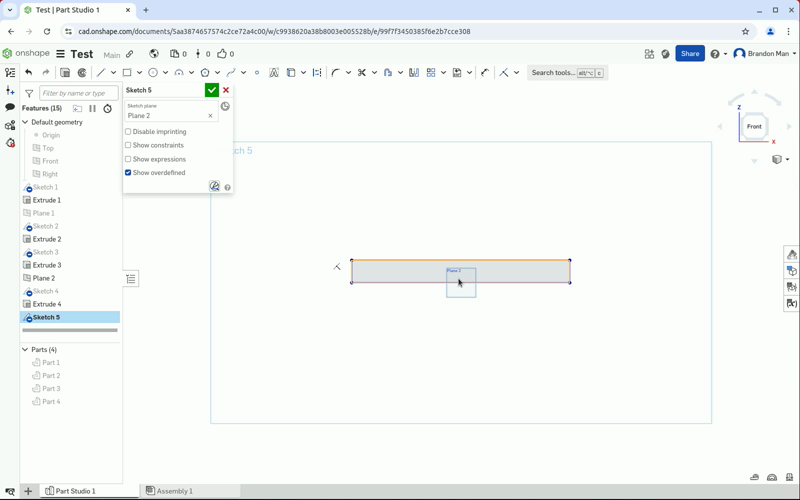
click(458, 278)
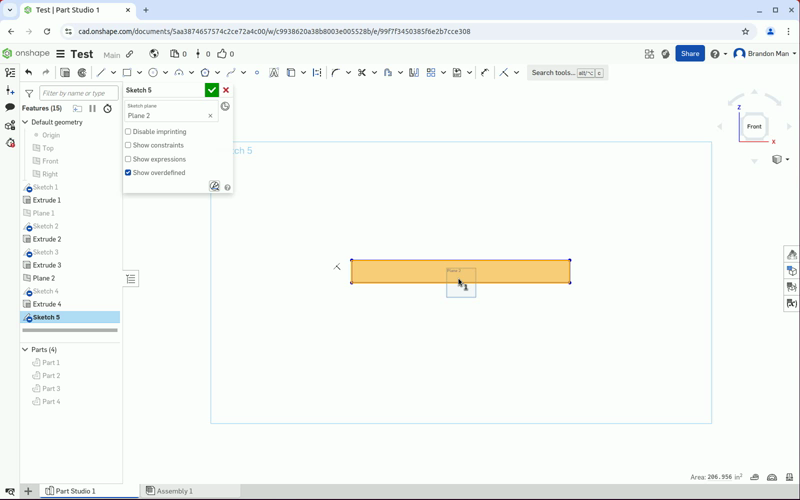
mouse_move(73, 352)
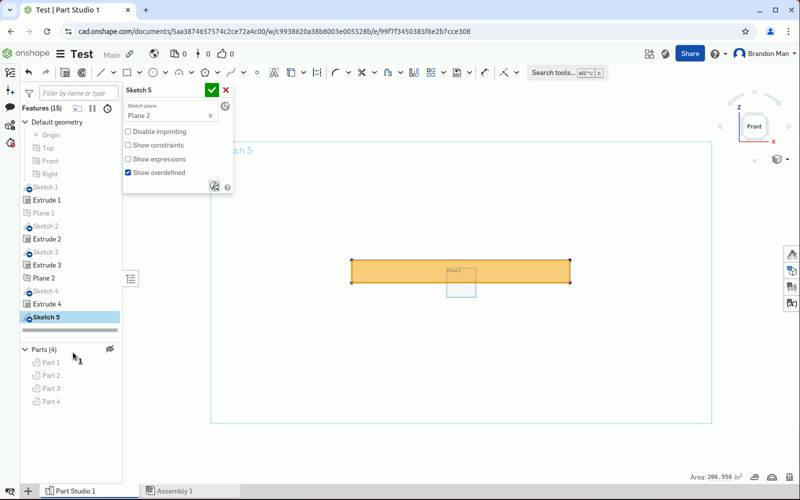
key(shift+y)
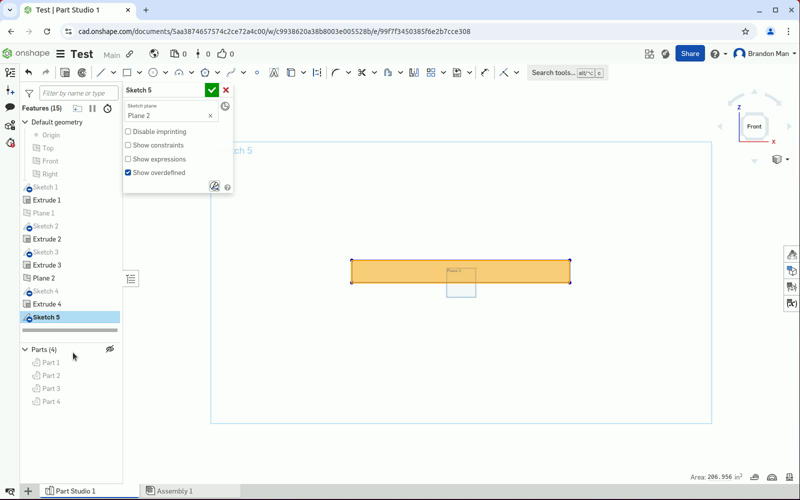
key(shift+e)
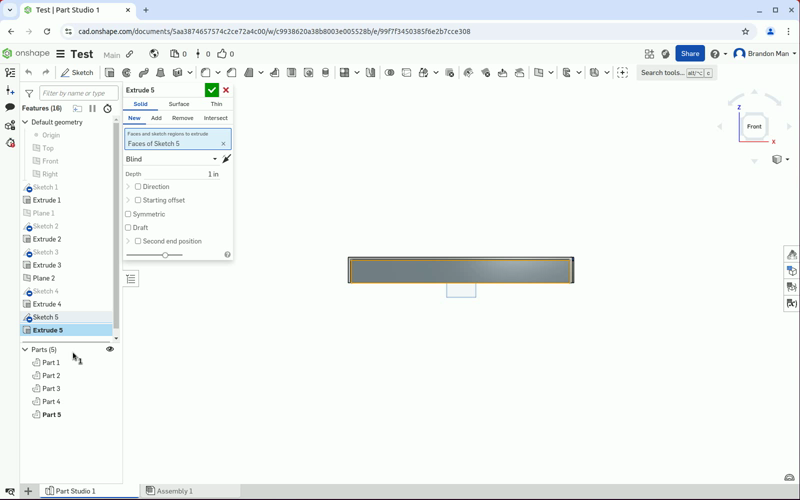
mouse_move(143, 106)
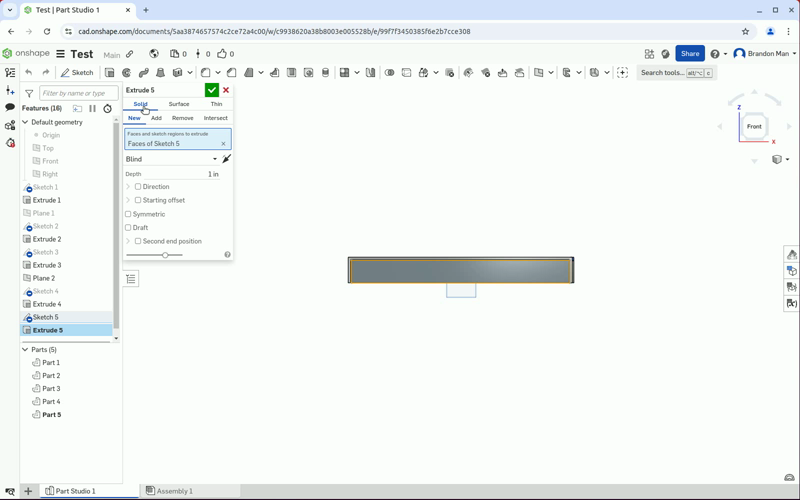
click(143, 106)
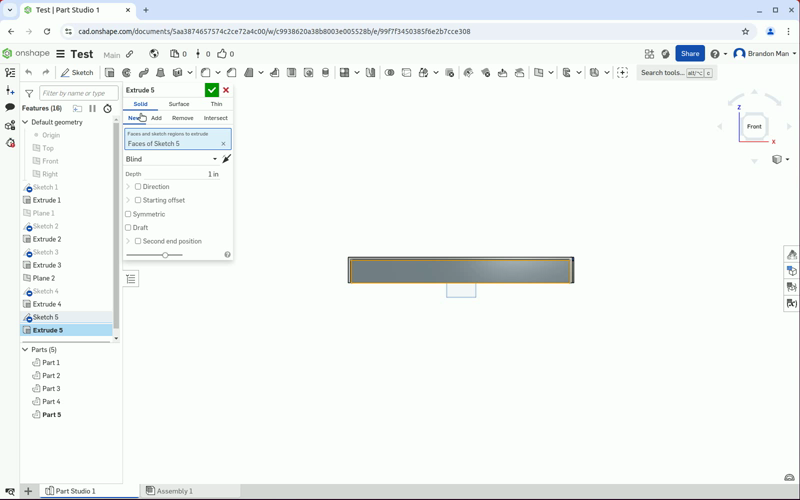
mouse_move(137, 120)
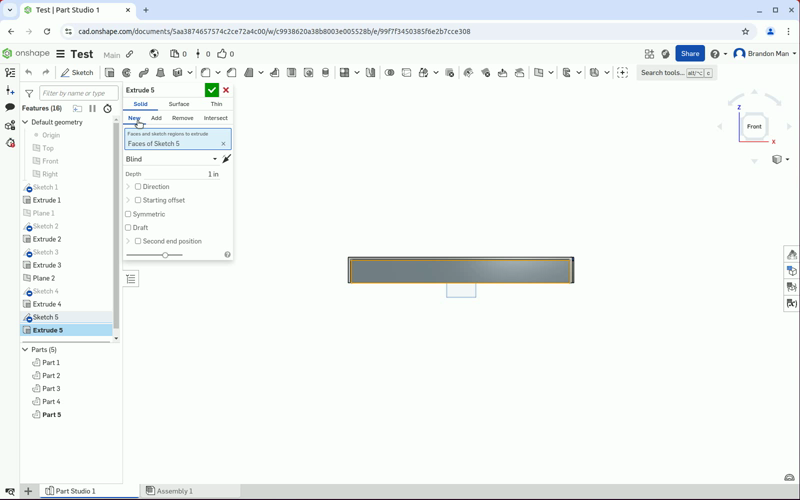
click(137, 120)
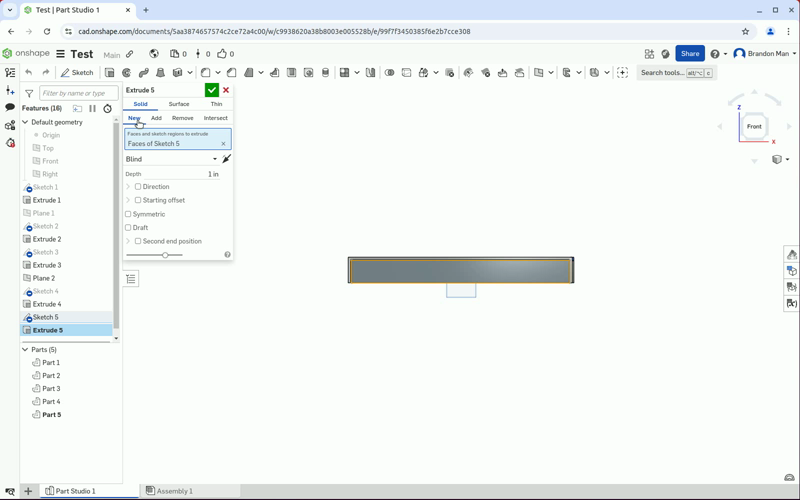
key(tab, 4)
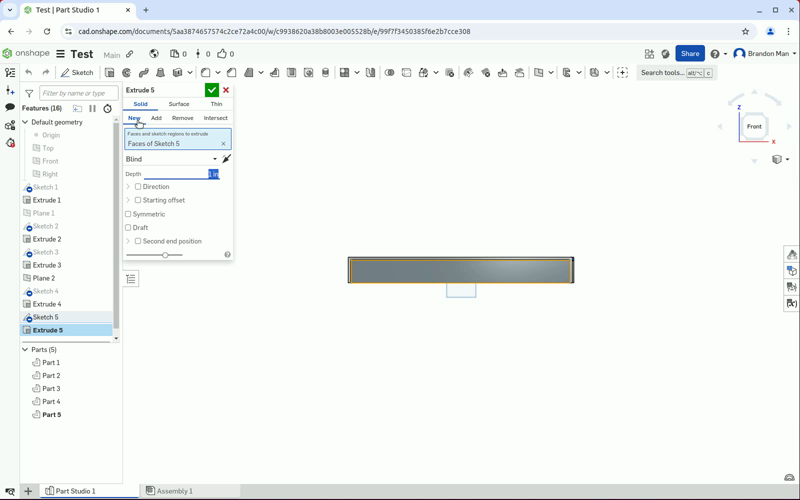
text(0.722)
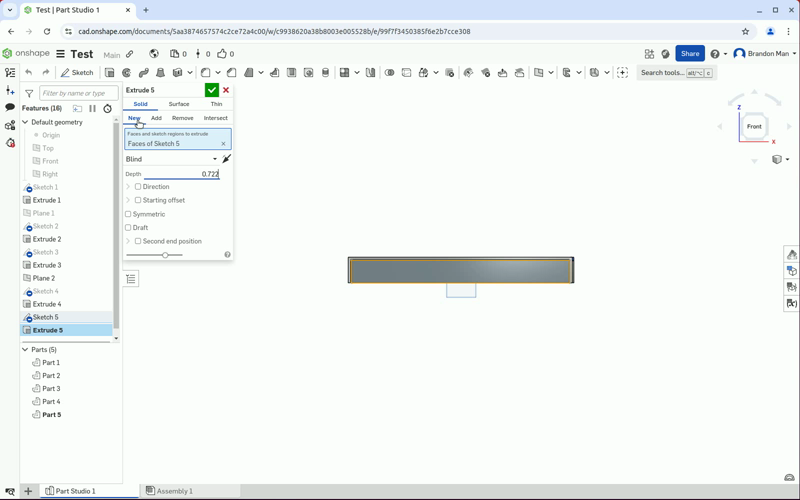
key(enter)
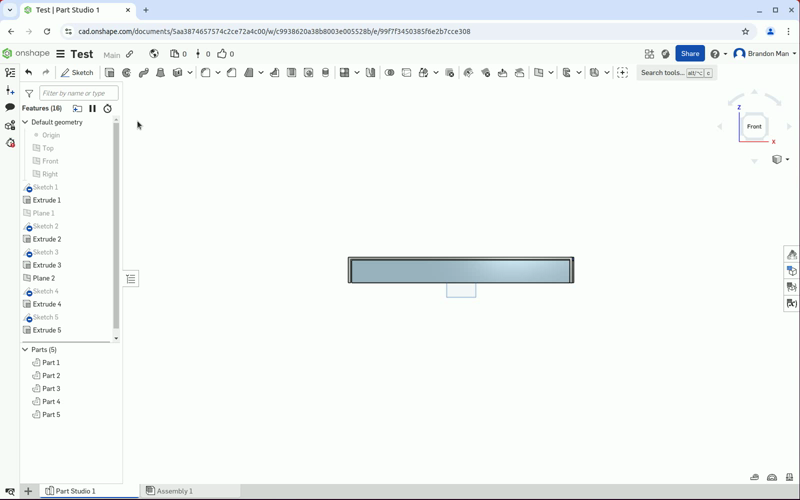
key(shift+h)
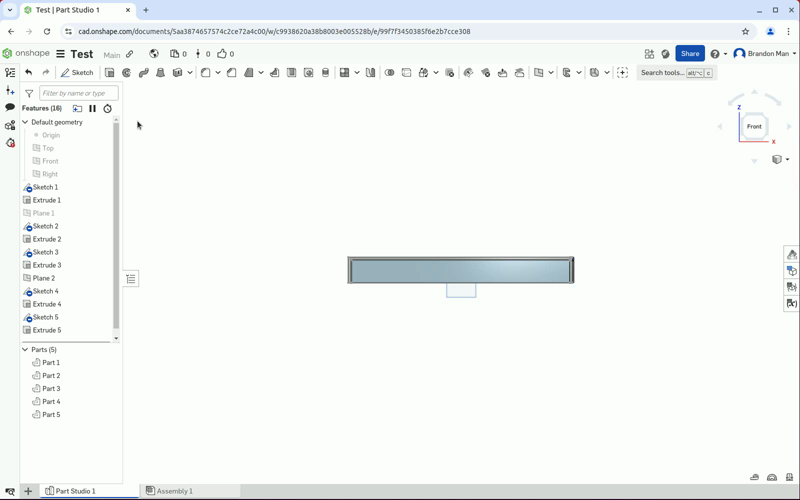
key(shift+h)
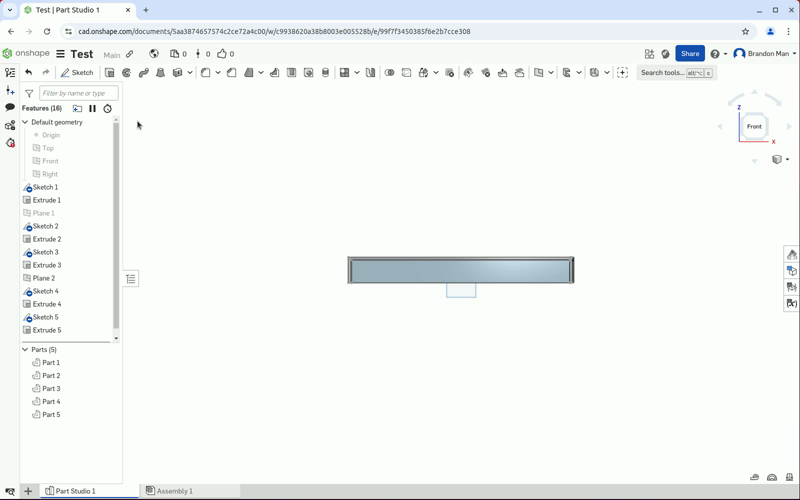
key(shift+7)
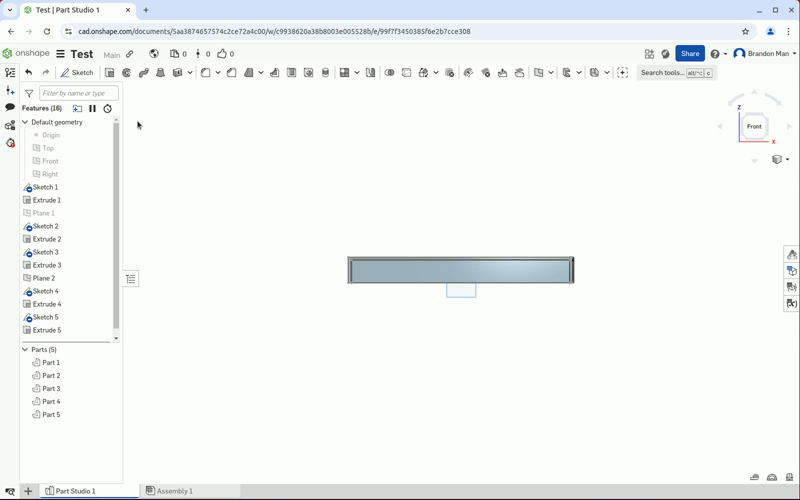
key(left, 2)
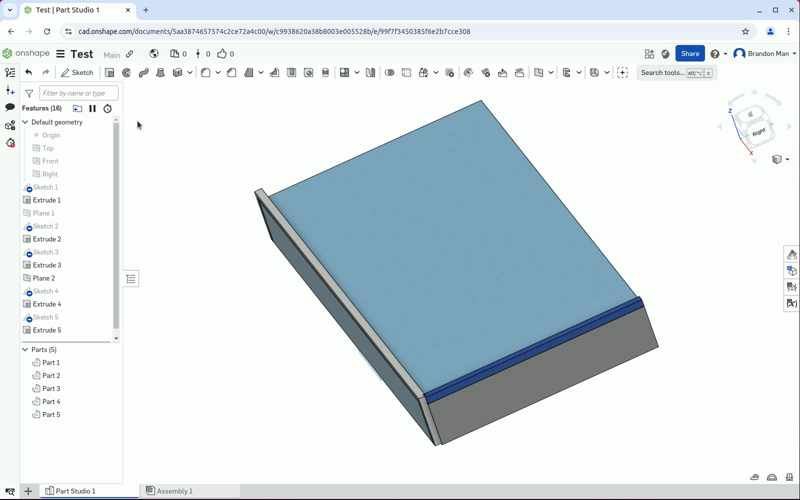
key(down, 2)
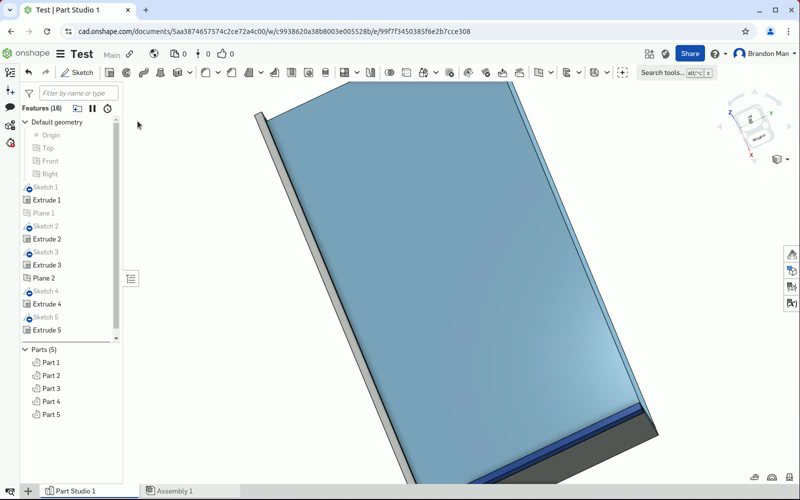
key(up, 2)
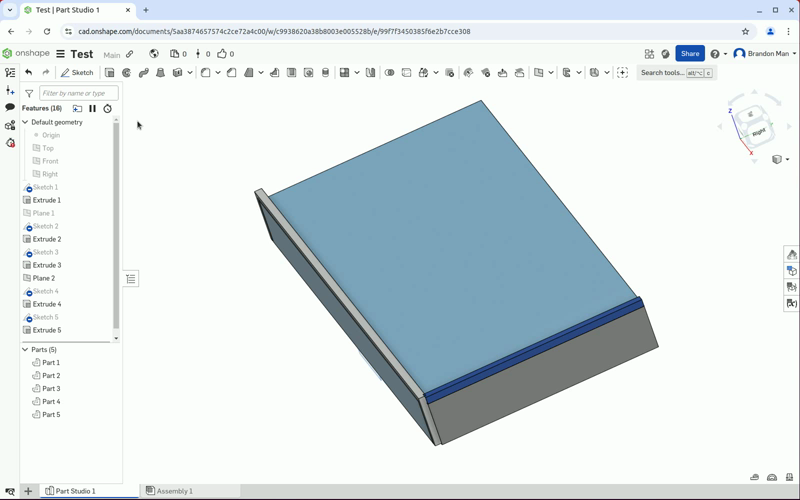
key(right, 2)
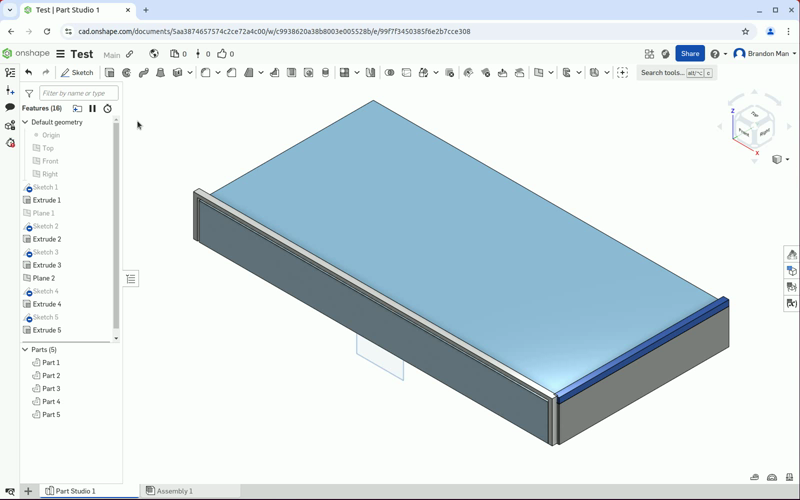
mouse_move(69, 189)
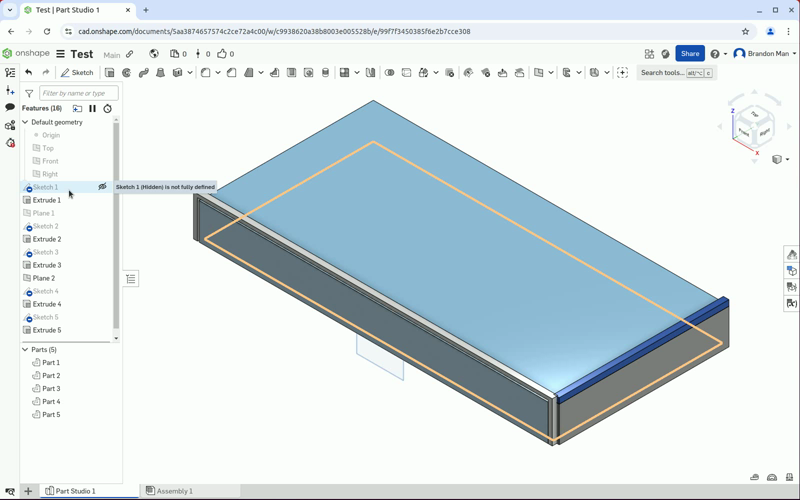
click(69, 189)